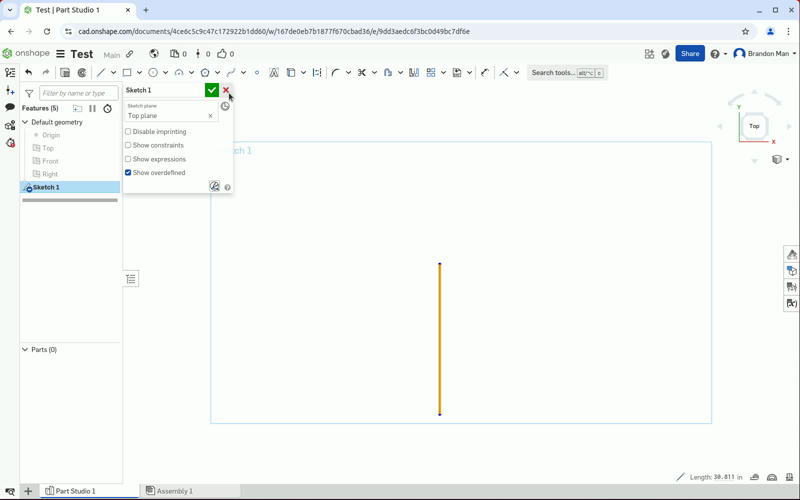
key(shift+h)
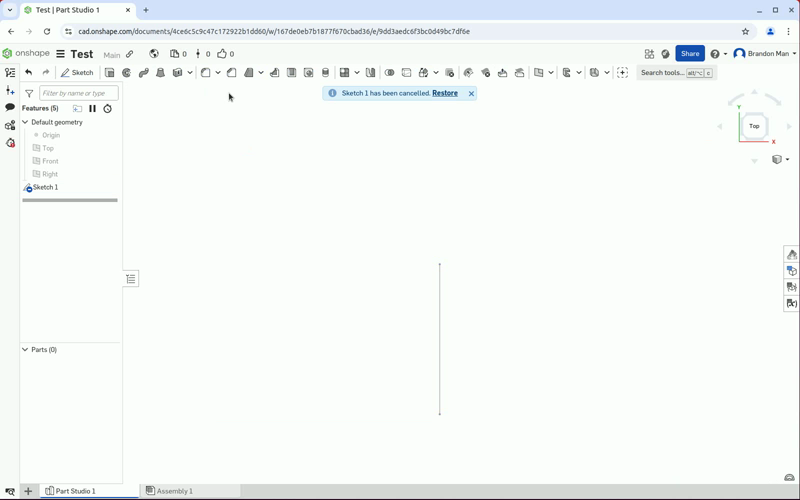
key(shift+s)
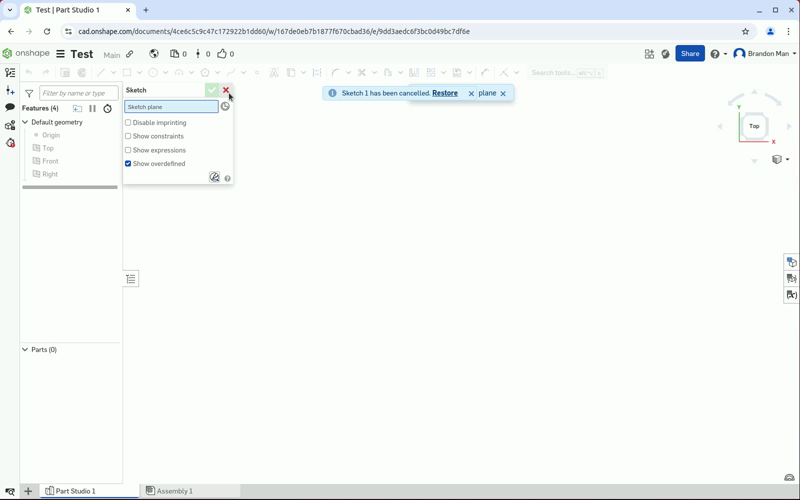
mouse_move(73, 150)
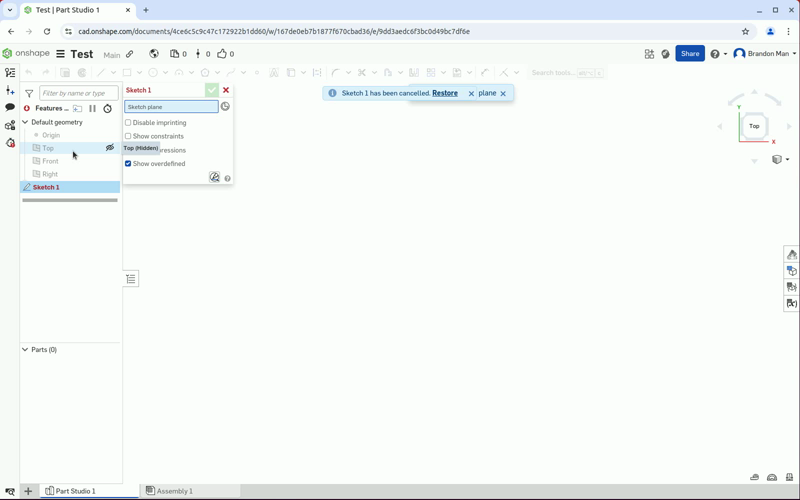
click(73, 150)
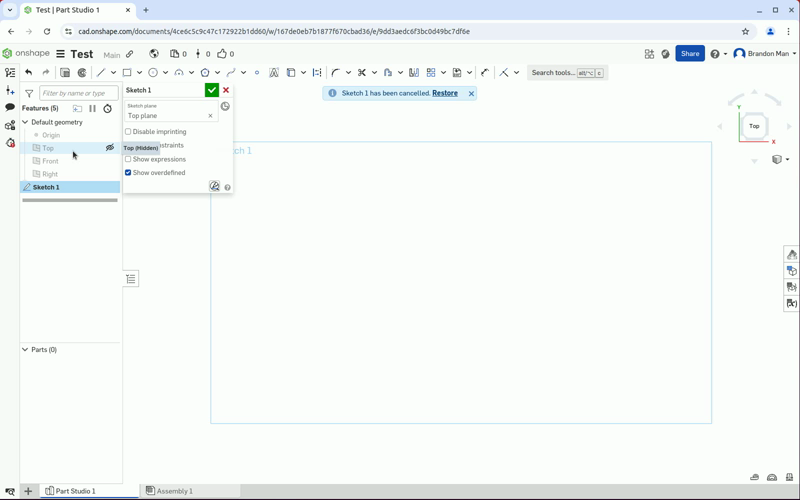
mouse_move(73, 352)
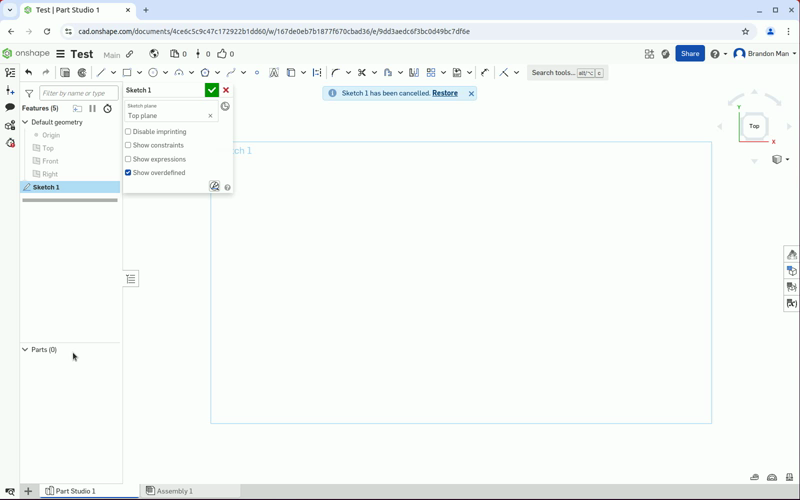
key(y)
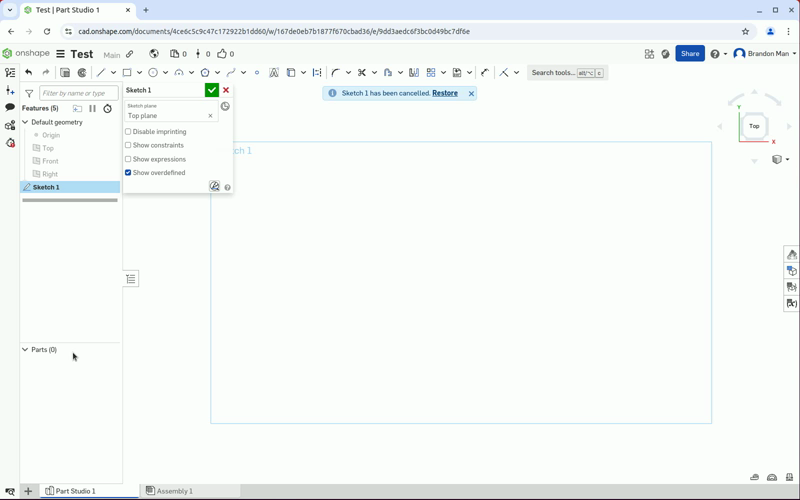
key(a)
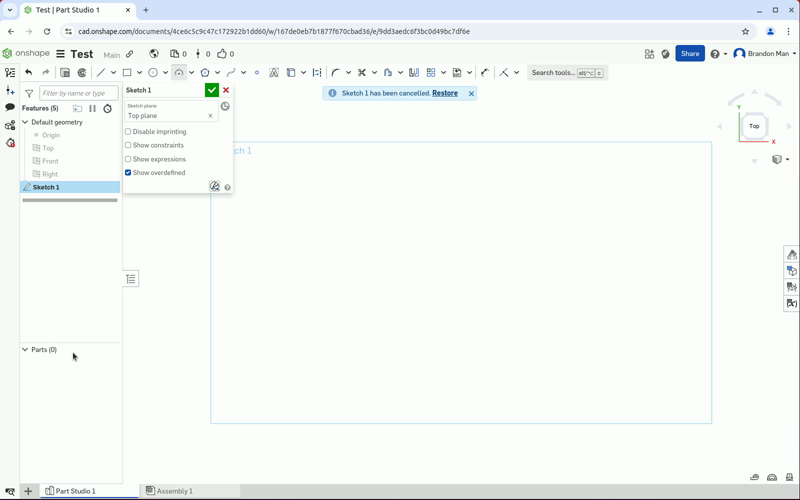
key_down(shift)
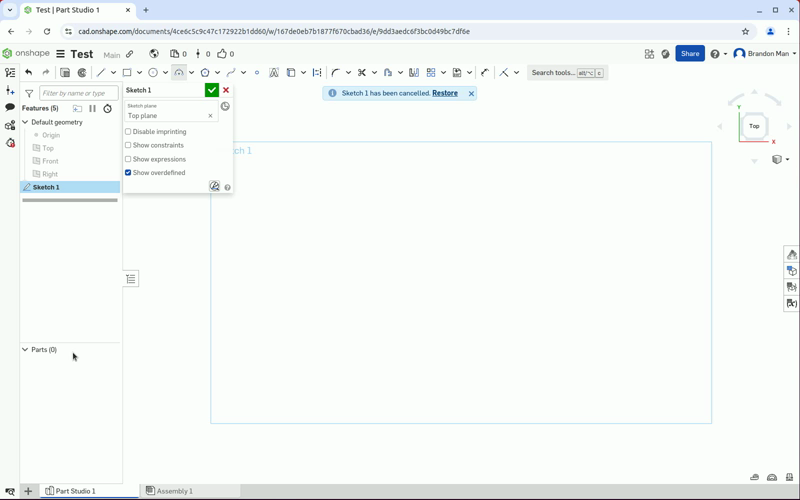
mouse_move(470, 176)
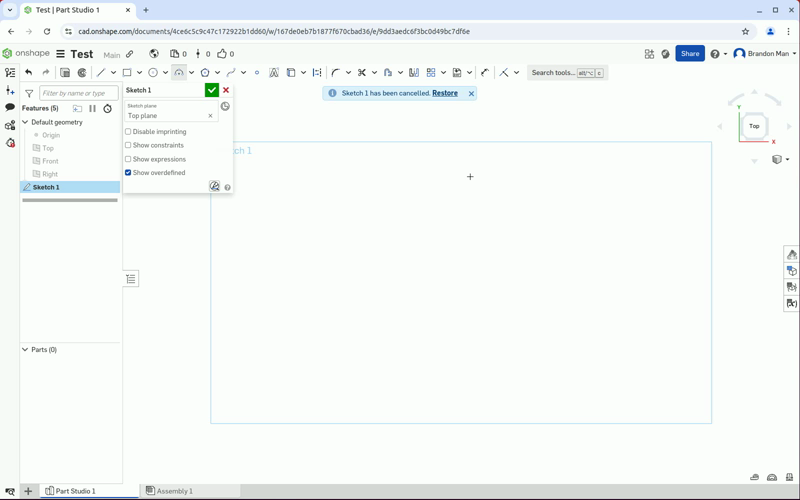
click(470, 176)
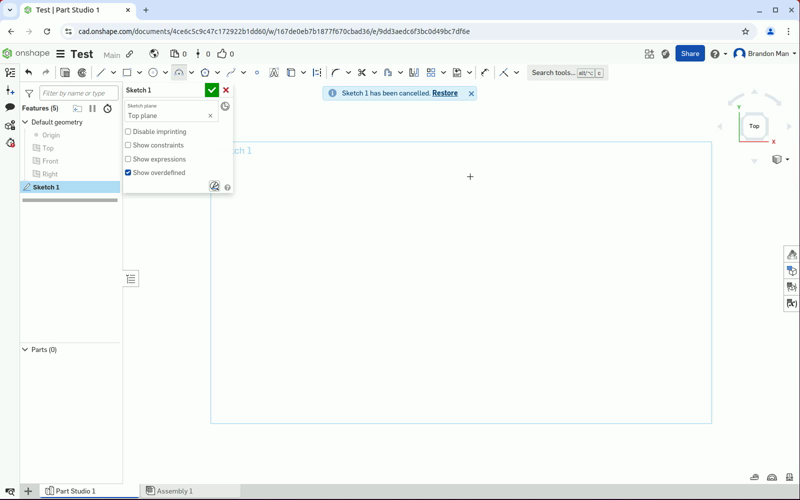
key_up(shift)
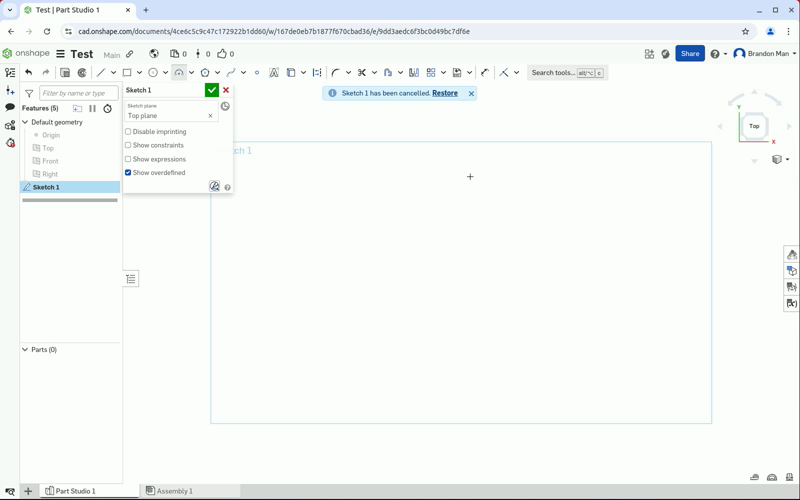
key_down(shift)
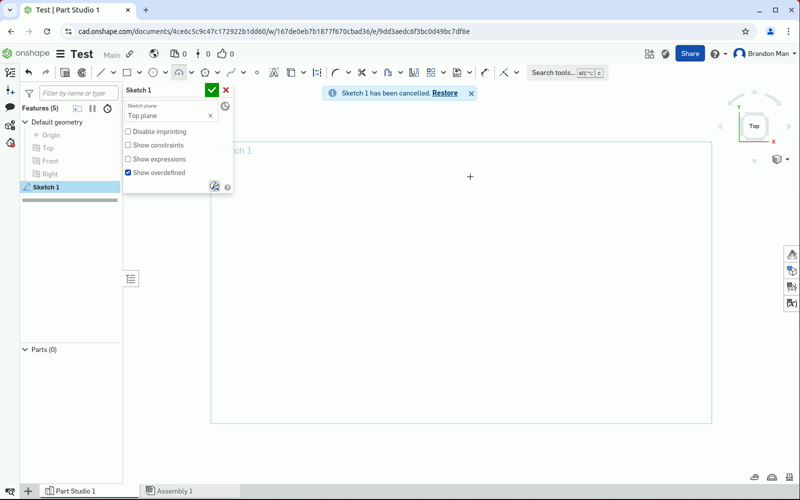
mouse_move(567, 273)
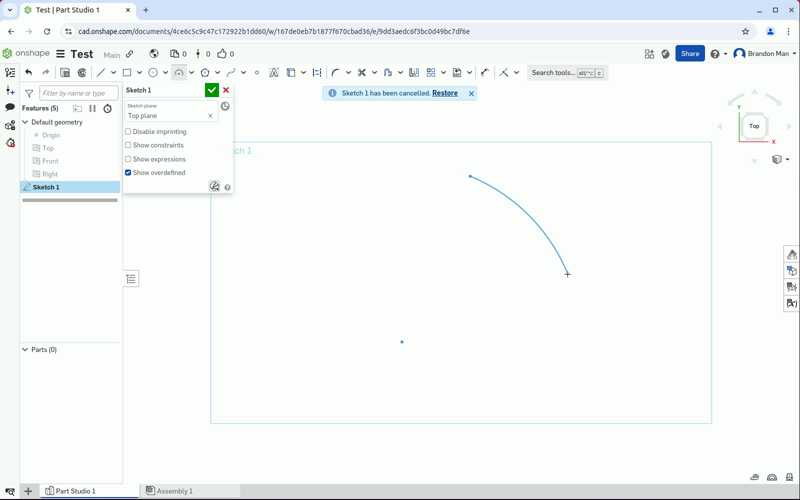
click(567, 273)
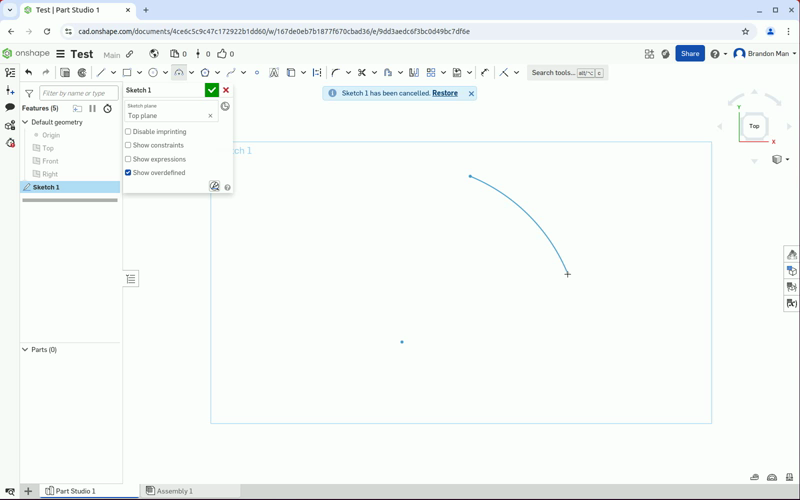
mouse_move(536, 207)
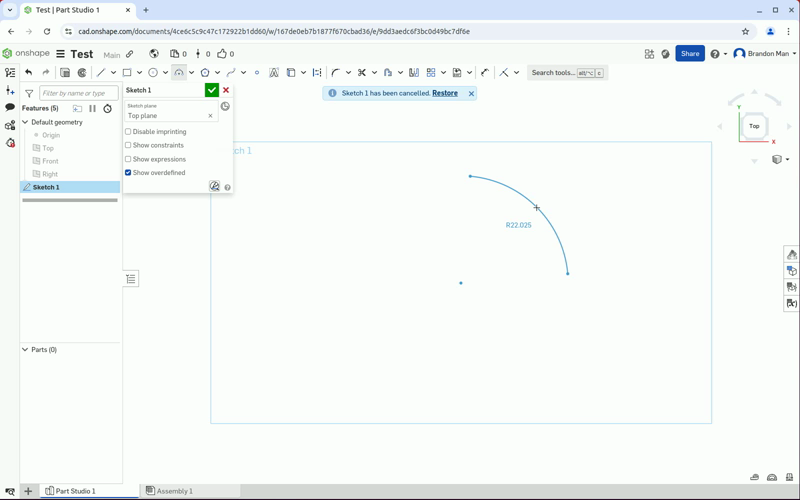
click(536, 207)
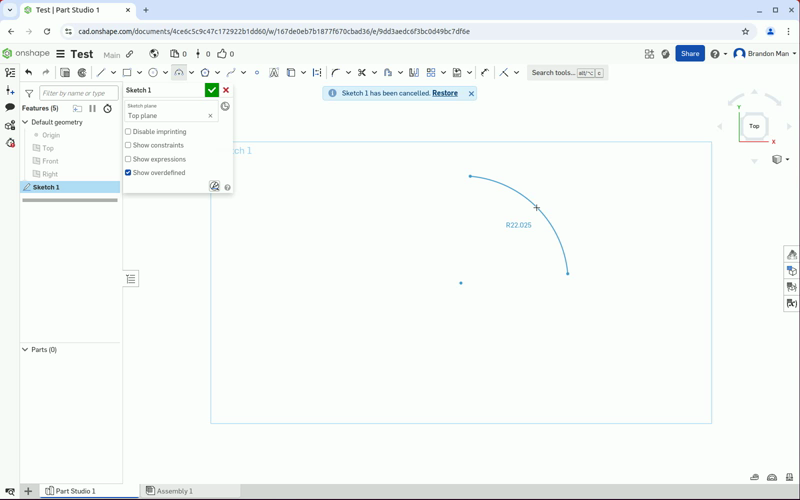
key_up(shift)
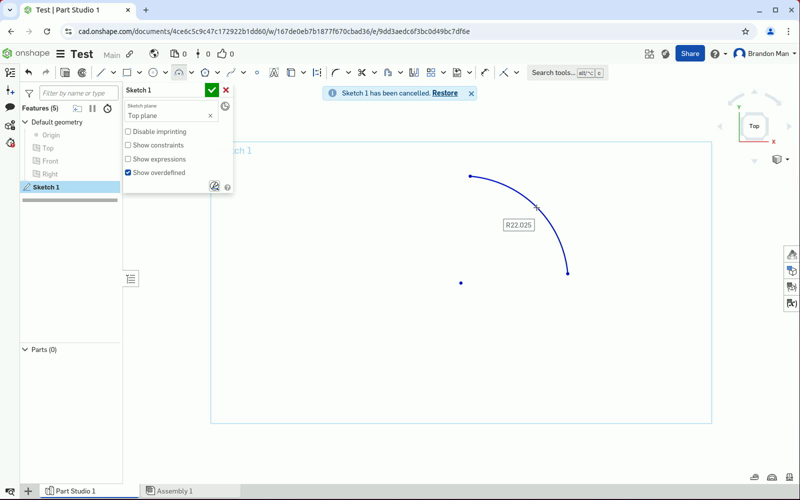
key(esc)
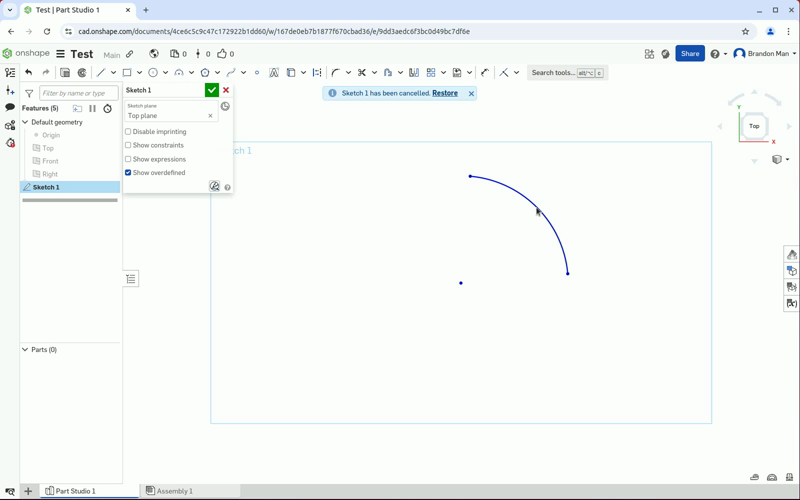
key(l)
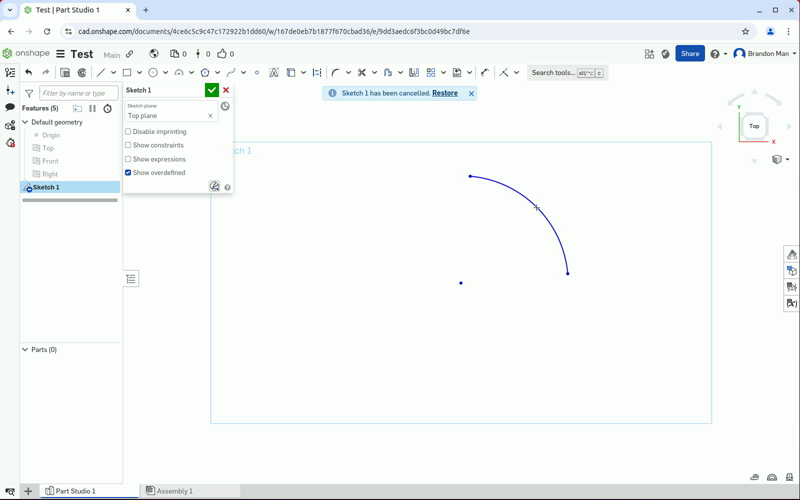
mouse_move(567, 273)
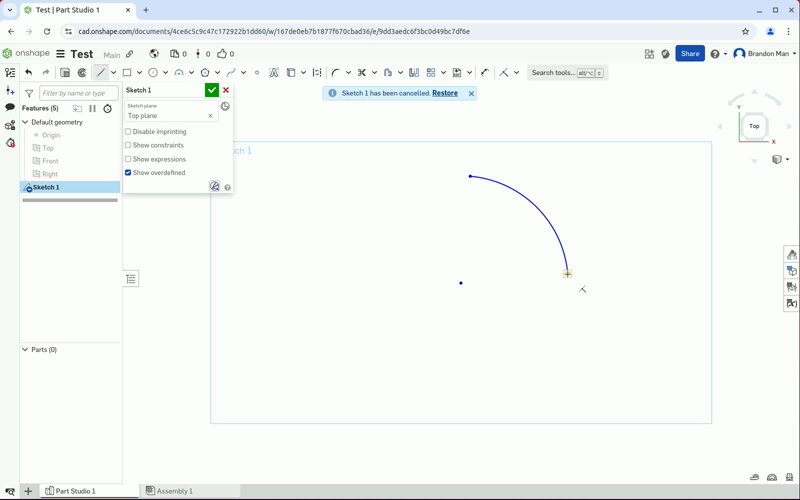
click(567, 273)
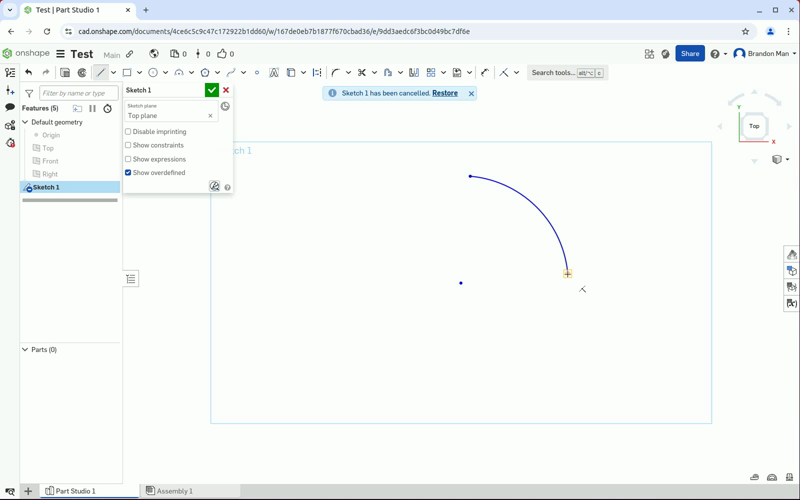
key_down(shift)
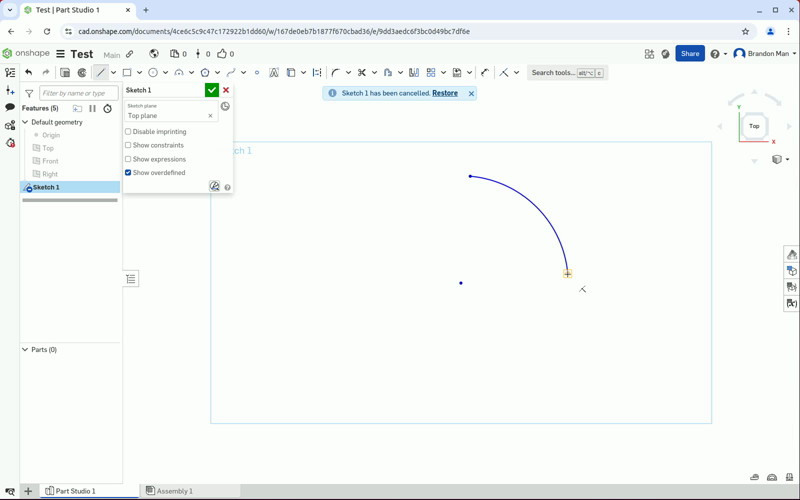
mouse_move(589, 273)
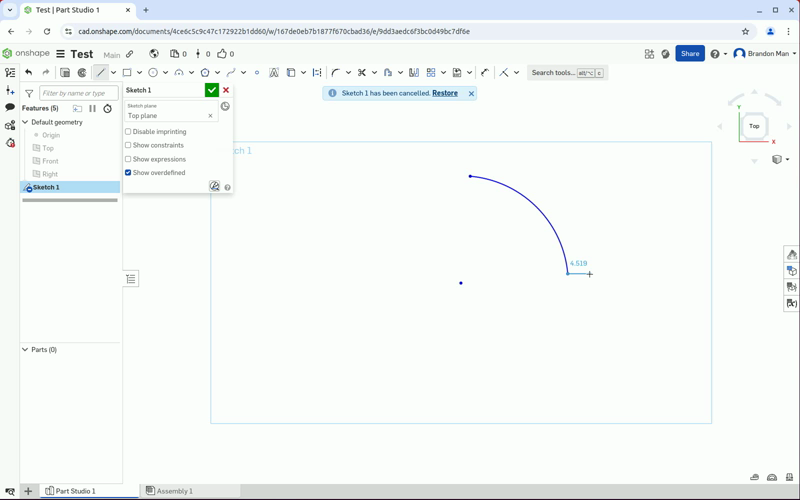
mouse_move(573, 273)
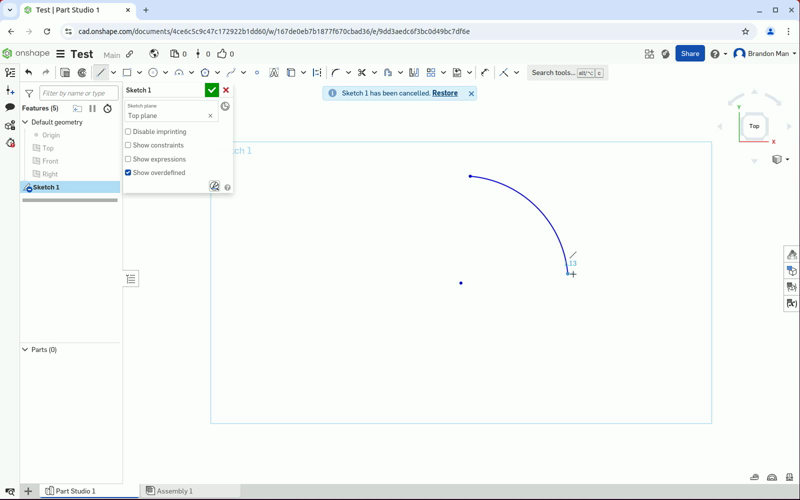
scroll(6)
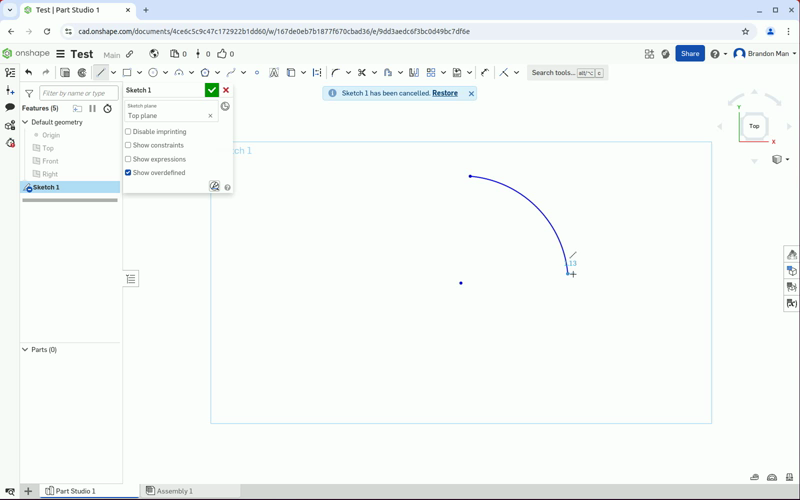
scroll(6)
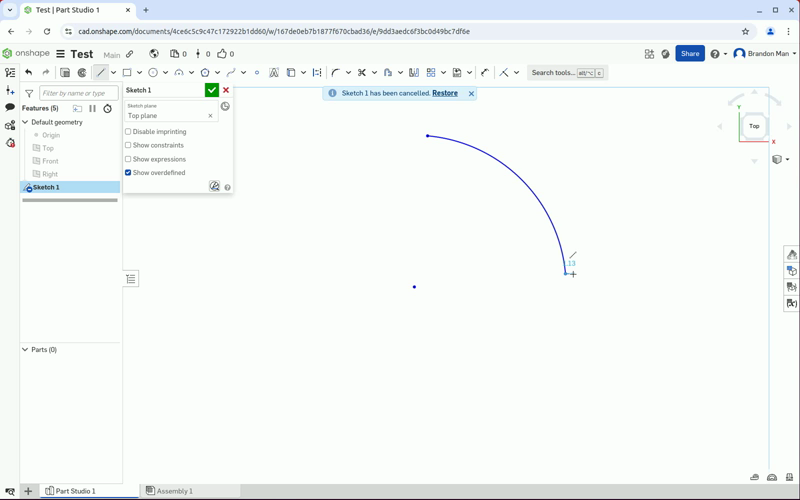
scroll(6)
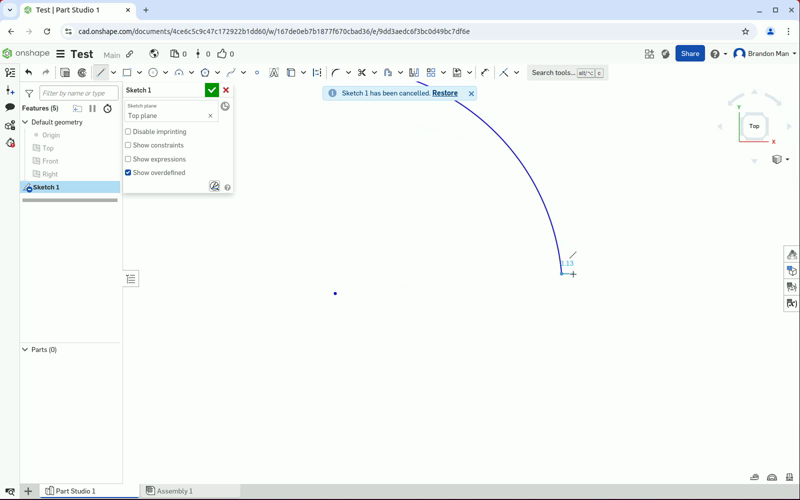
scroll(6)
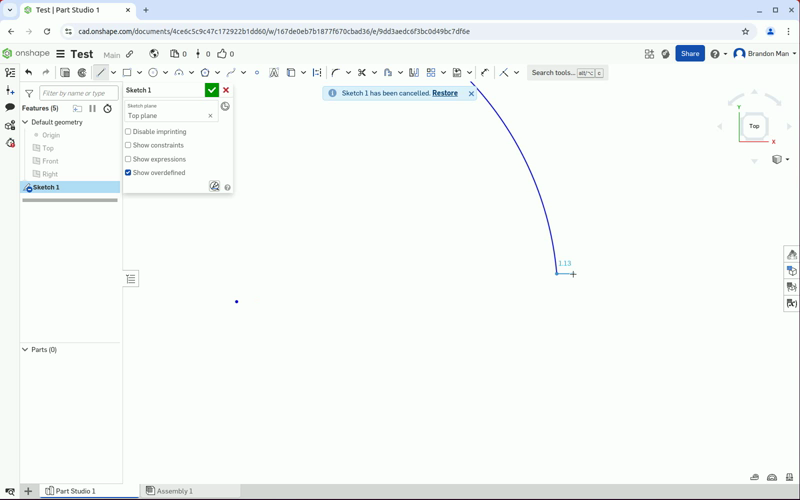
scroll(6)
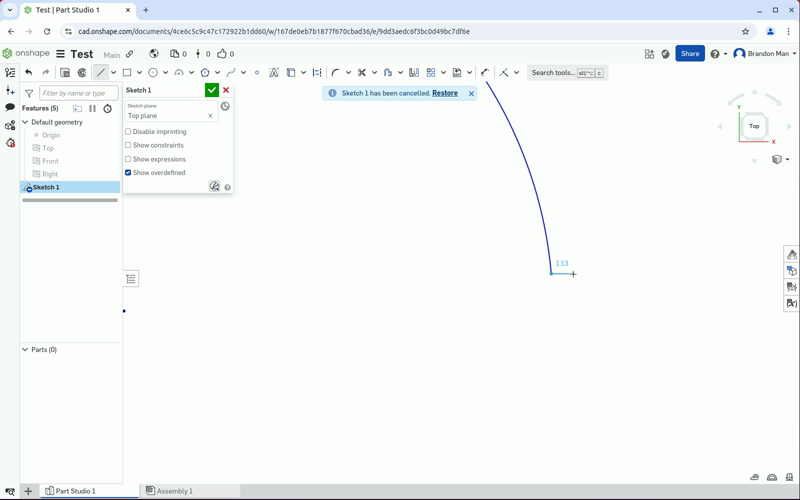
scroll(6)
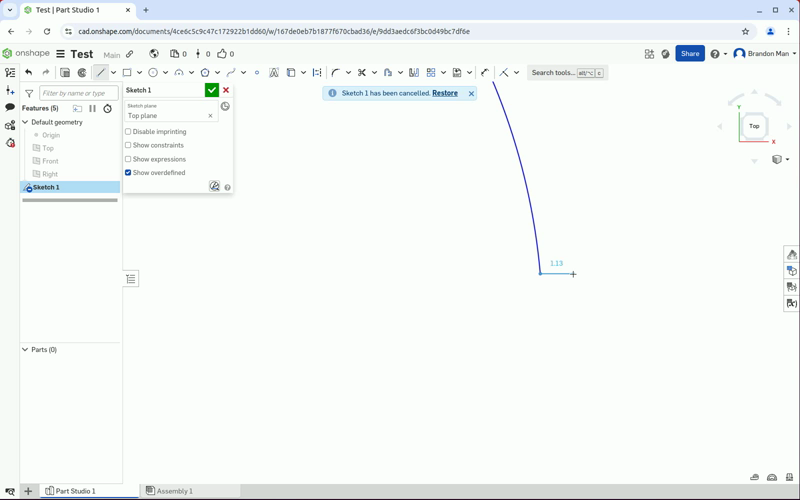
scroll(6)
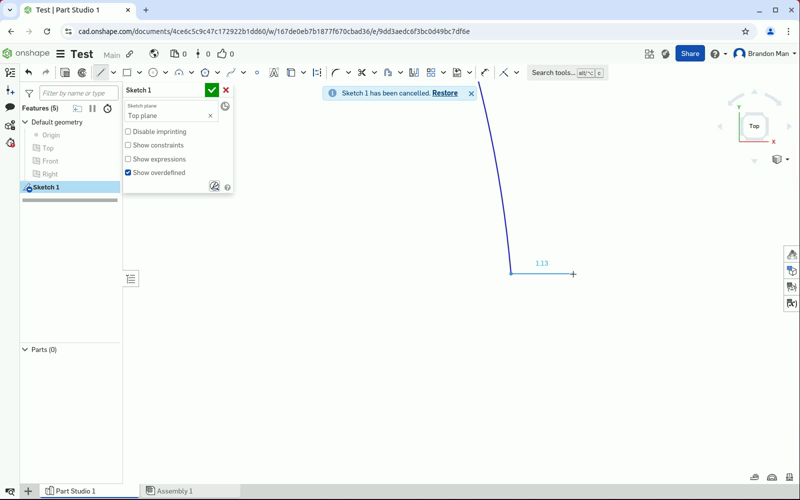
click(573, 273)
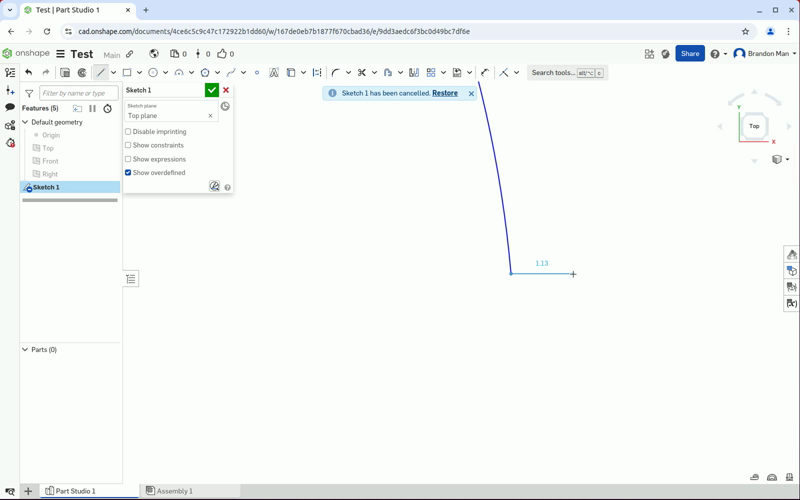
scroll(-6)
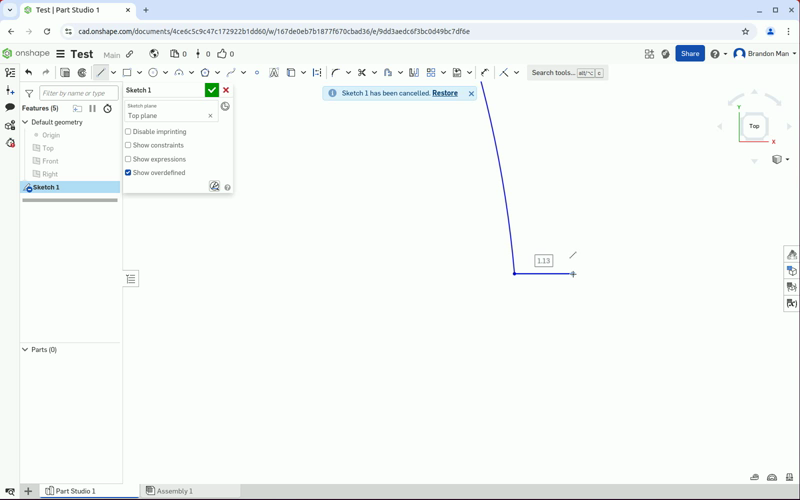
scroll(-6)
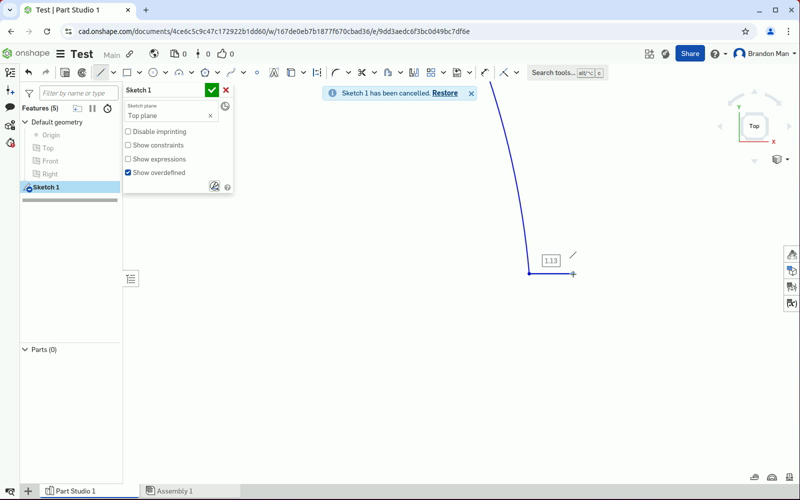
scroll(-6)
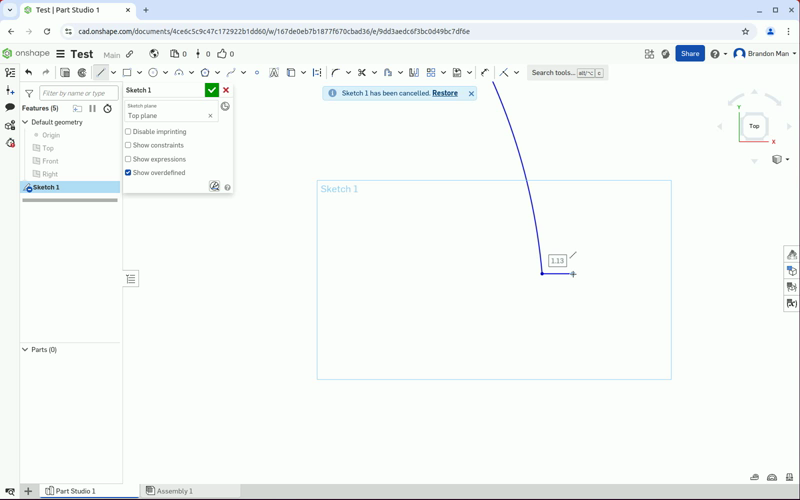
scroll(-6)
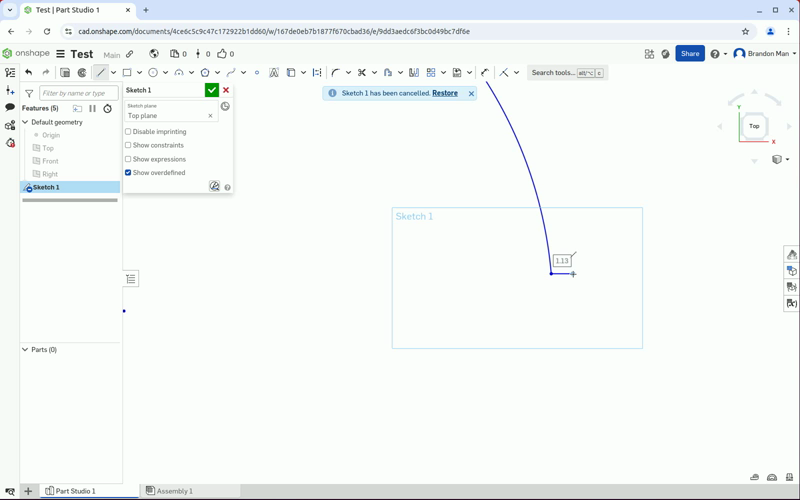
scroll(-6)
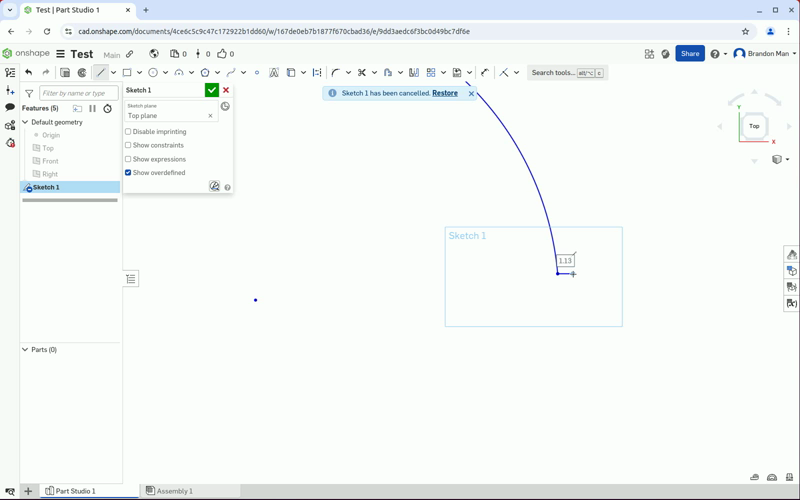
scroll(-6)
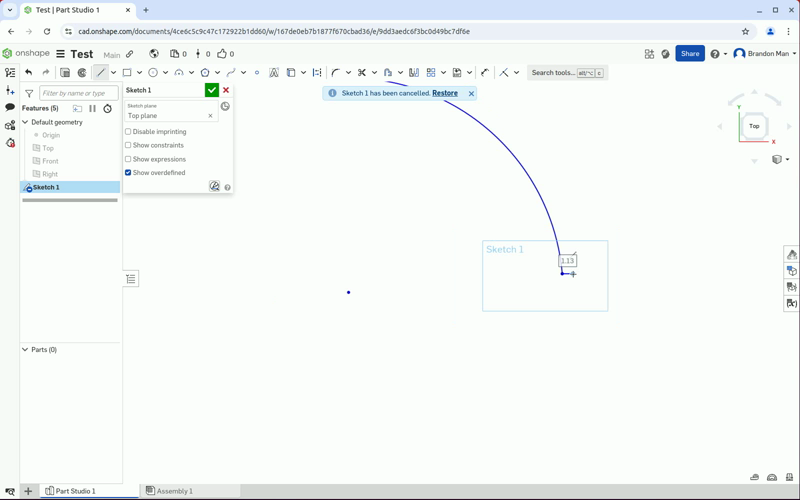
scroll(-6)
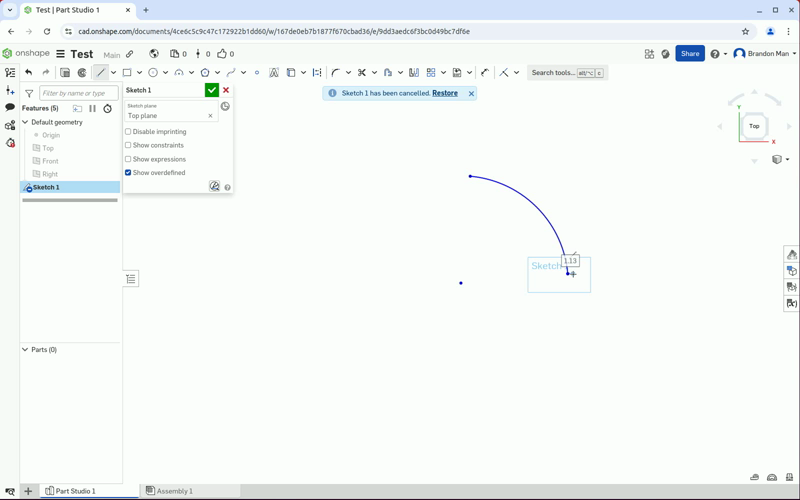
key_up(shift)
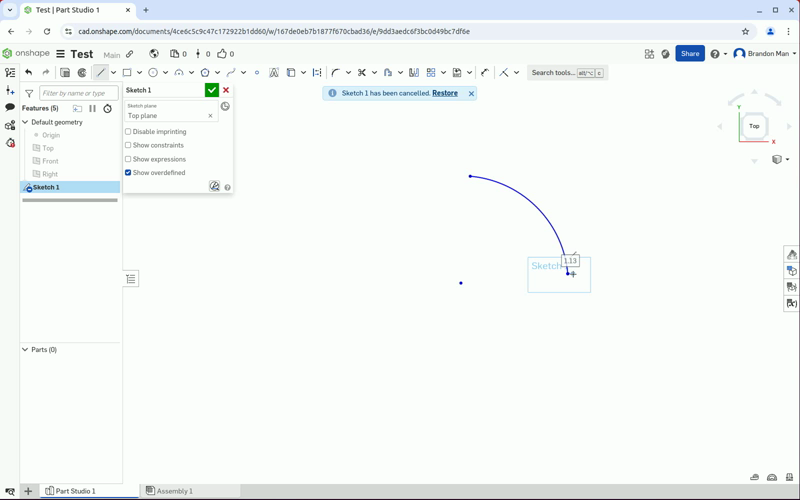
key(esc)
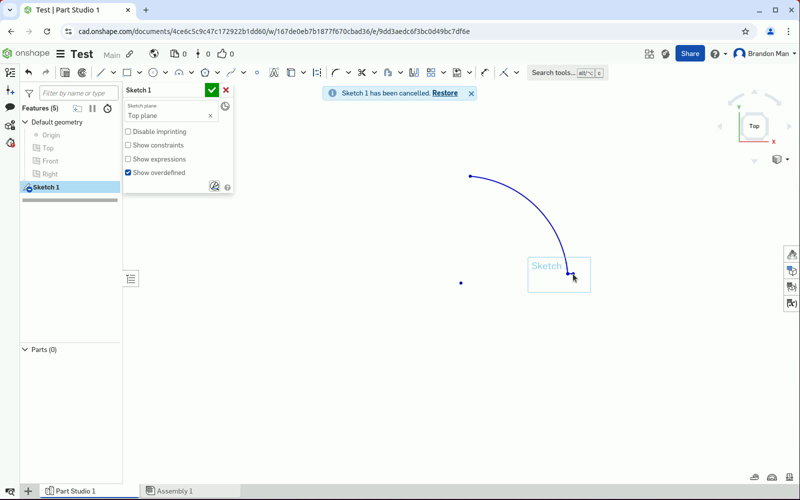
key(a)
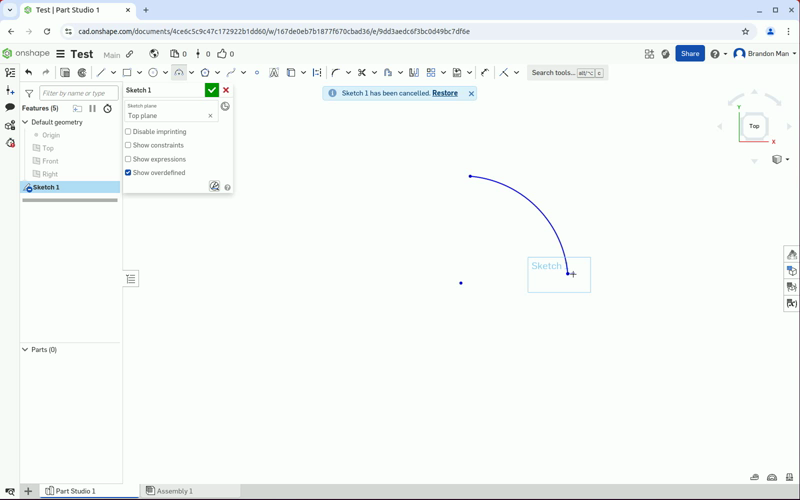
mouse_move(573, 273)
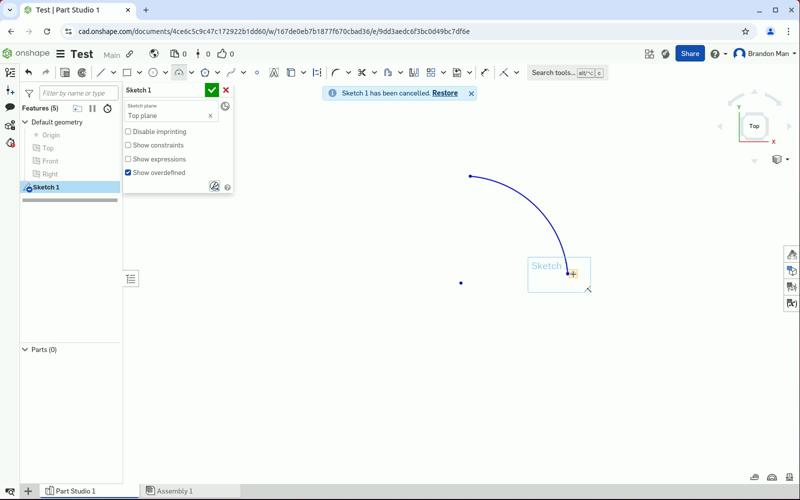
click(573, 273)
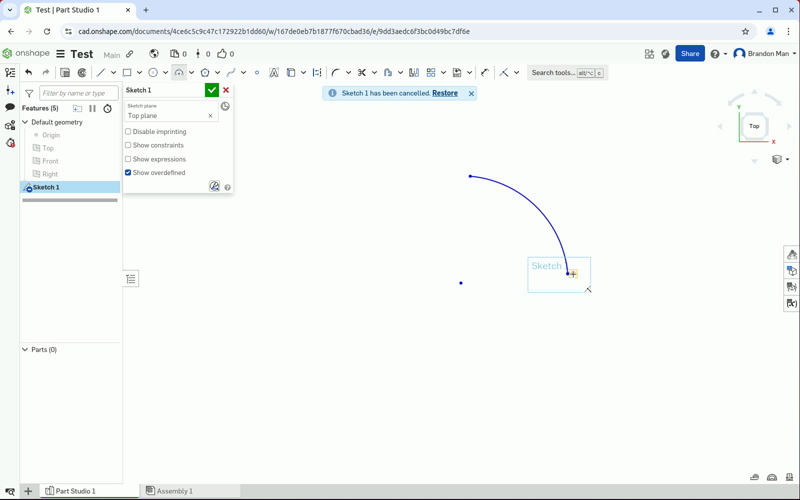
key_down(shift)
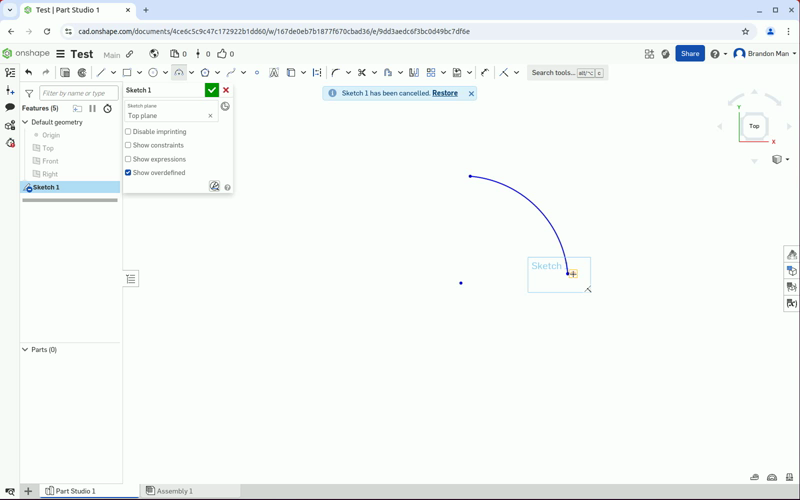
mouse_move(470, 170)
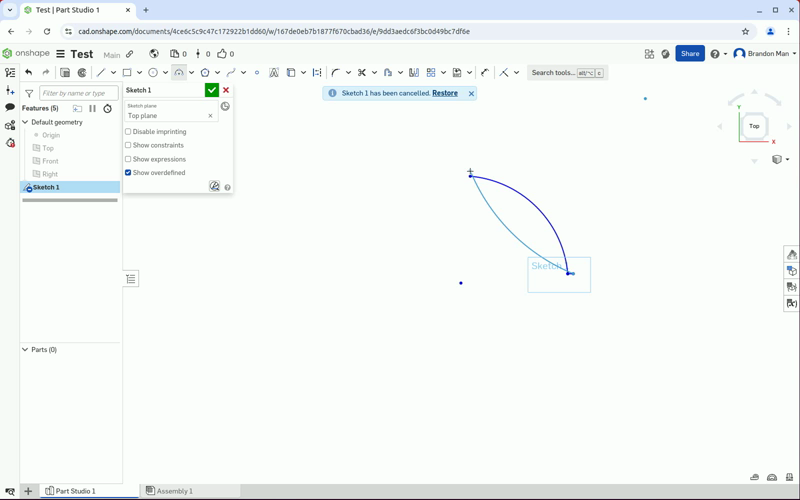
click(470, 170)
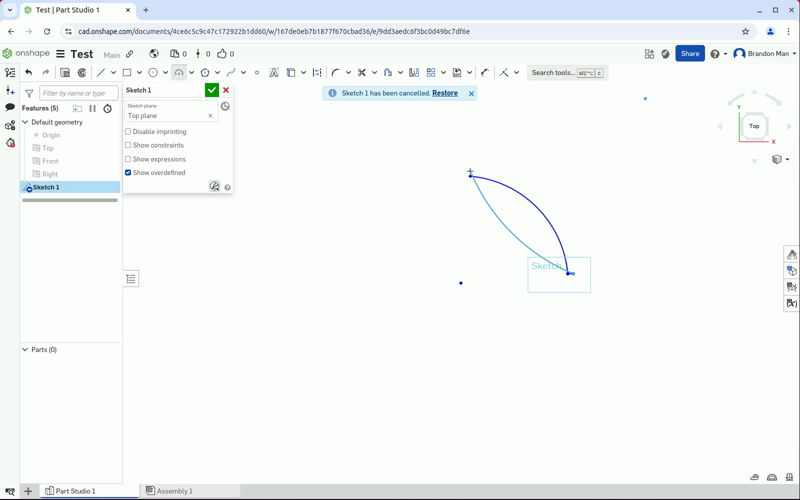
mouse_move(540, 203)
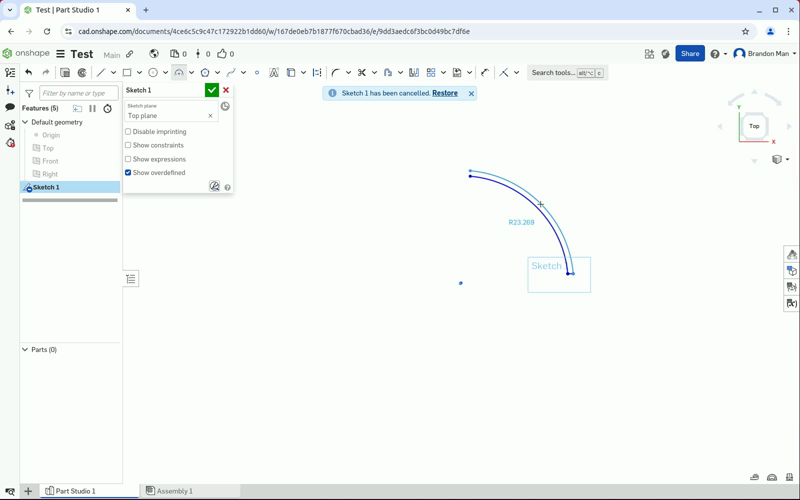
click(540, 203)
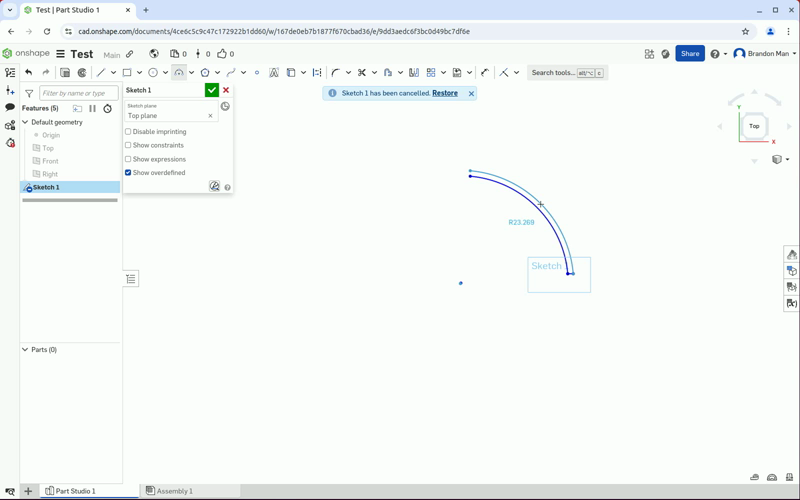
key_up(shift)
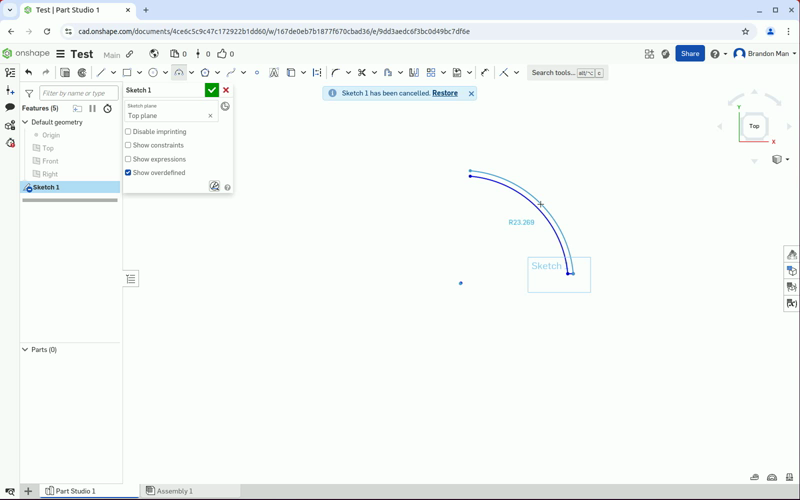
key(esc)
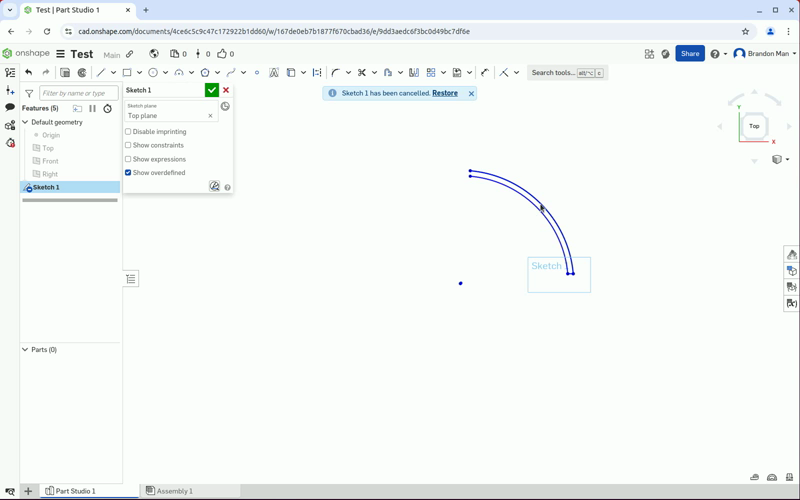
key(l)
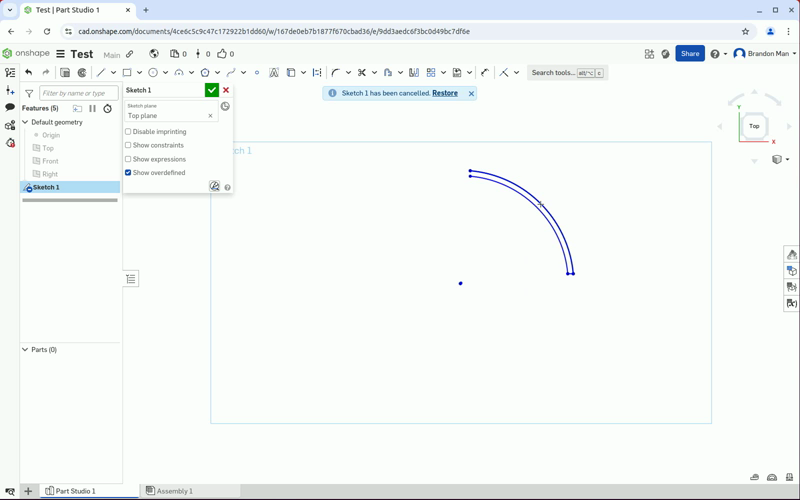
mouse_move(470, 170)
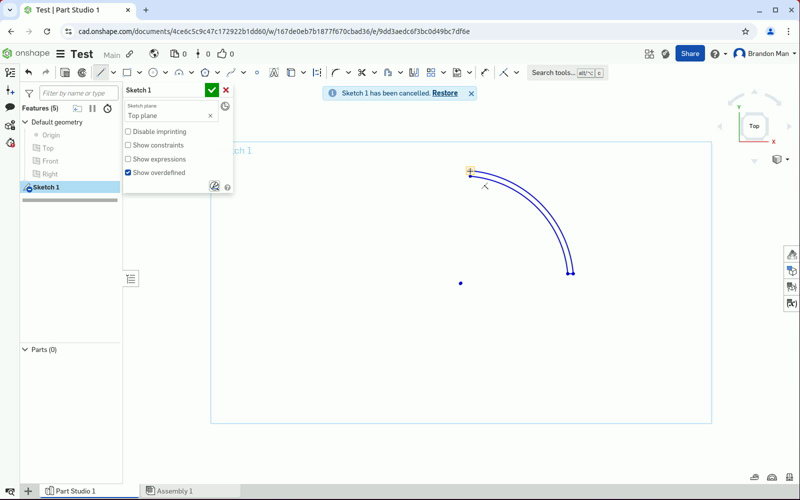
click(470, 170)
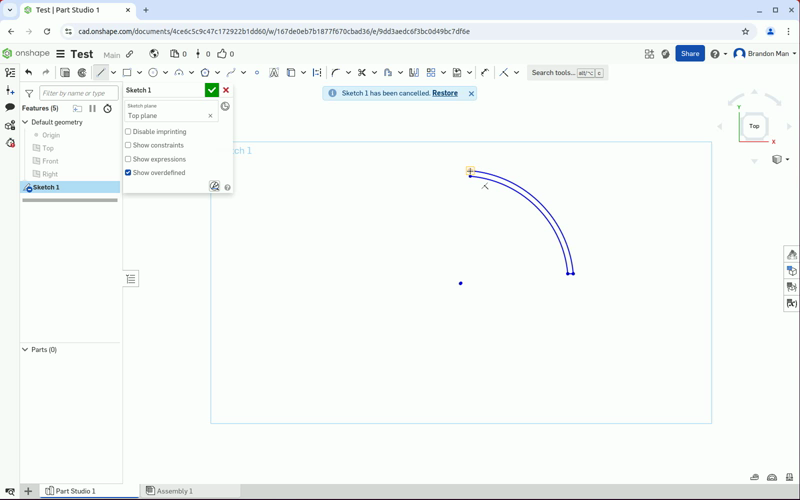
mouse_move(500, 170)
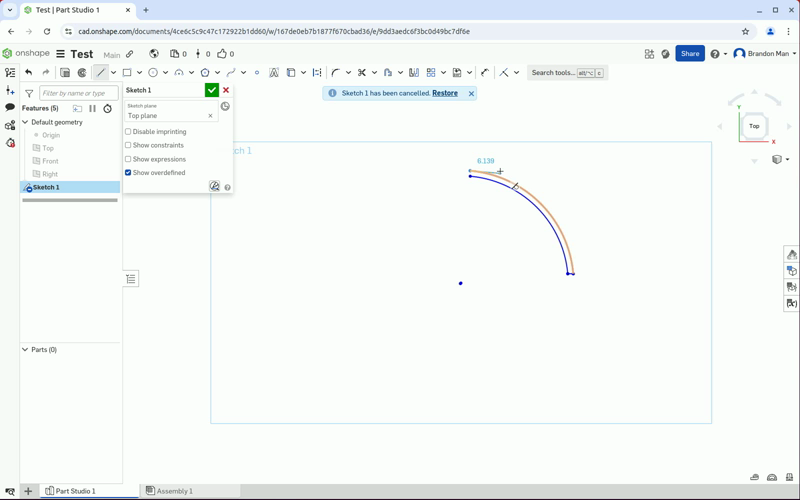
key_down(shift)
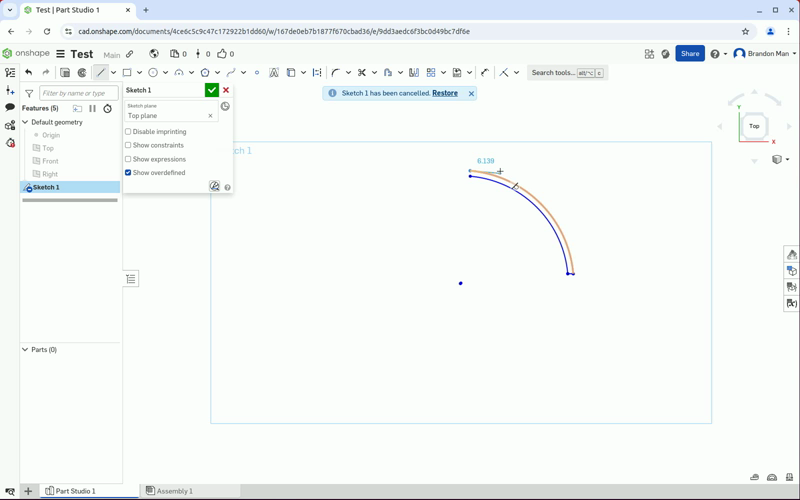
mouse_move(470, 176)
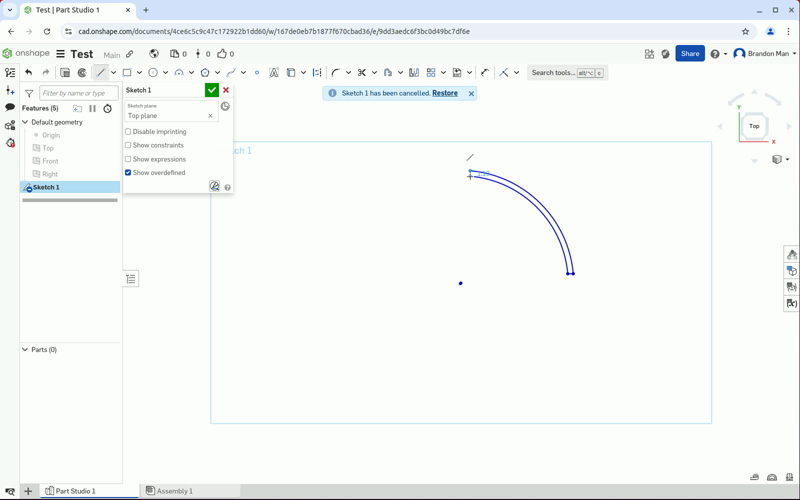
scroll(6)
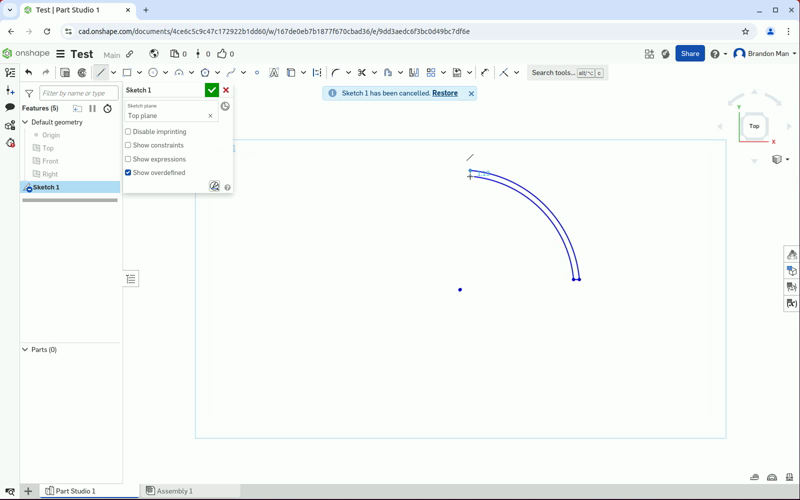
scroll(6)
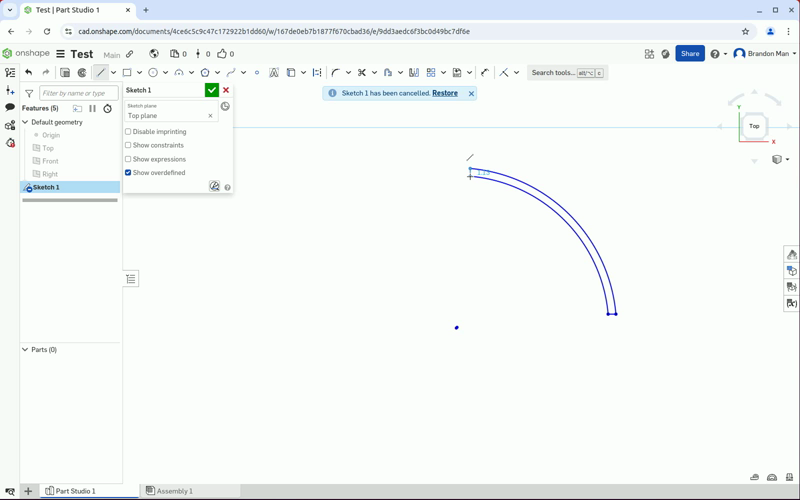
scroll(6)
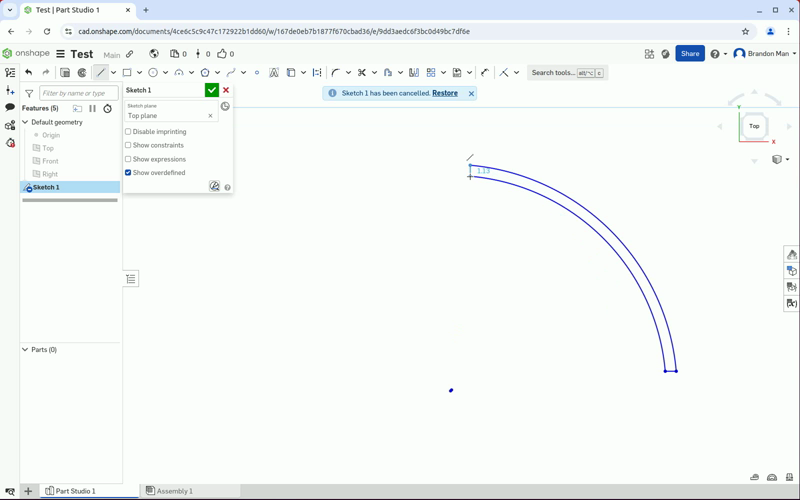
scroll(6)
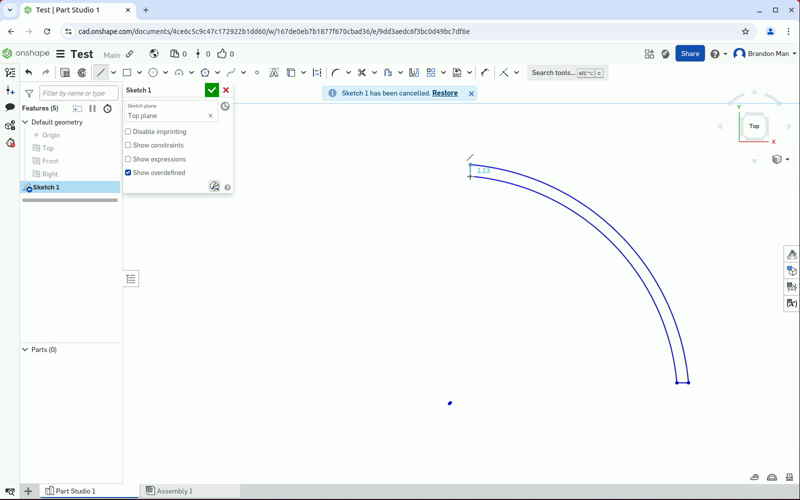
scroll(6)
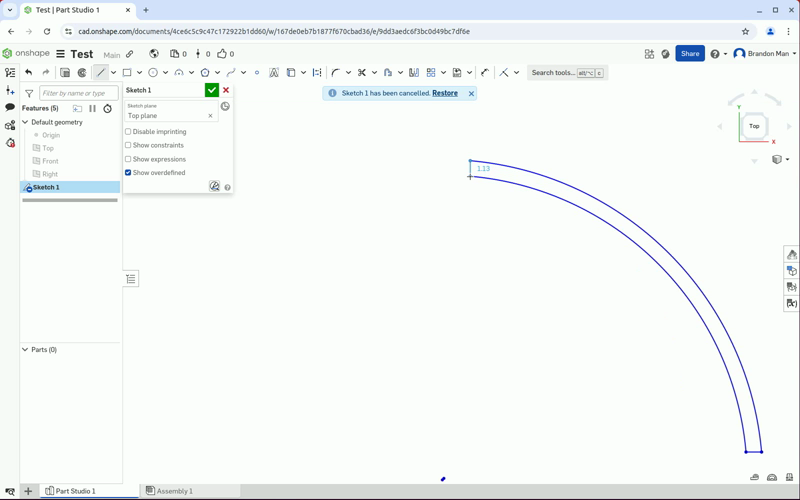
scroll(6)
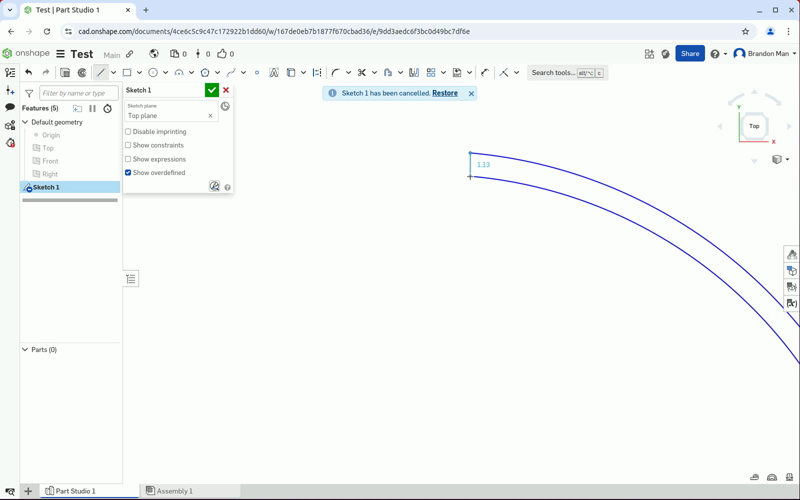
scroll(6)
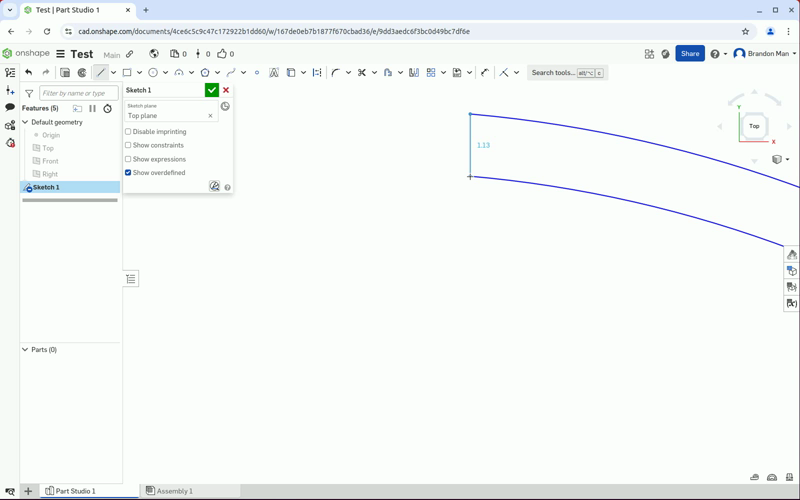
key_up(shift)
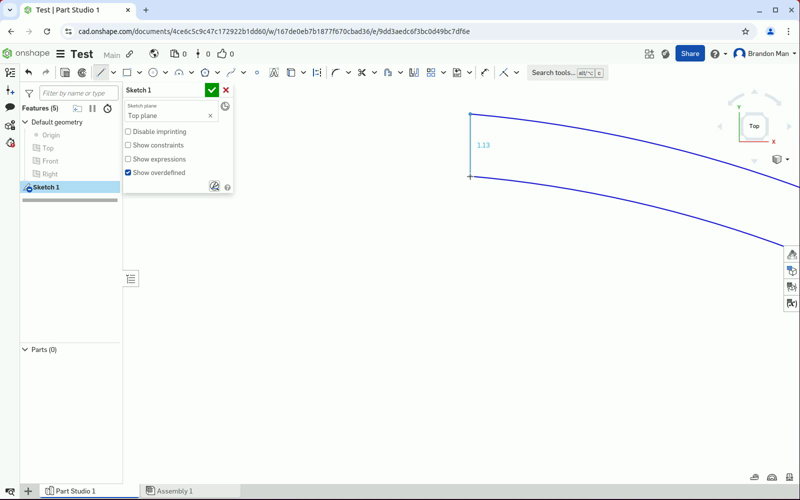
click(470, 176)
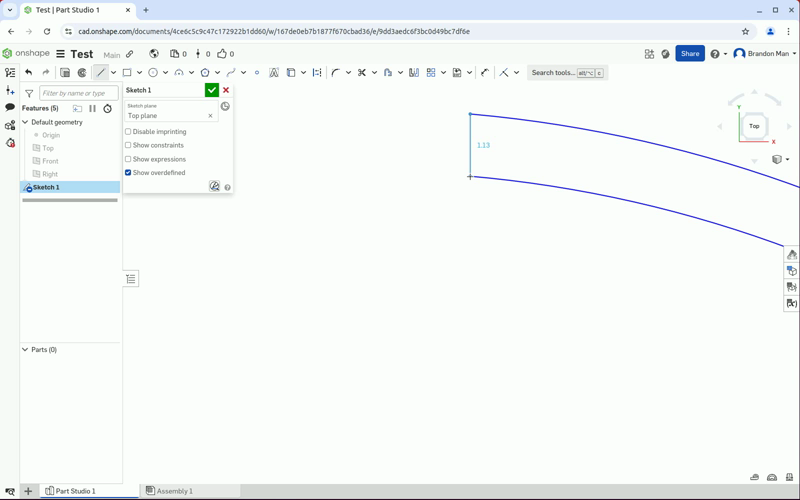
scroll(-6)
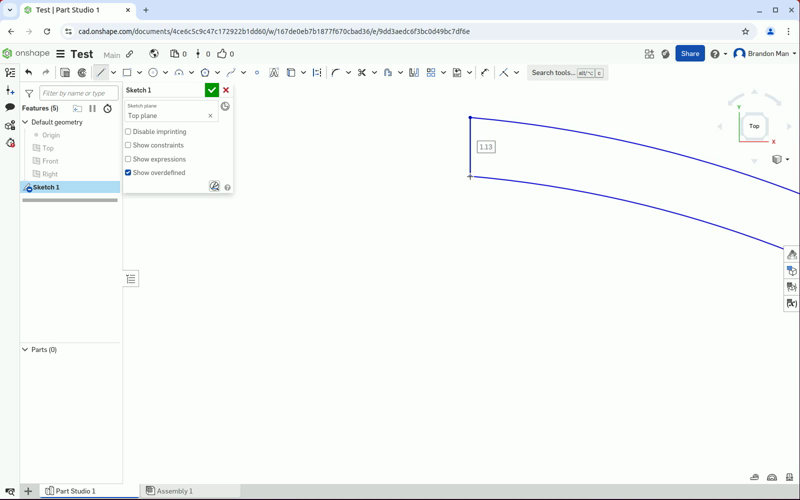
scroll(-6)
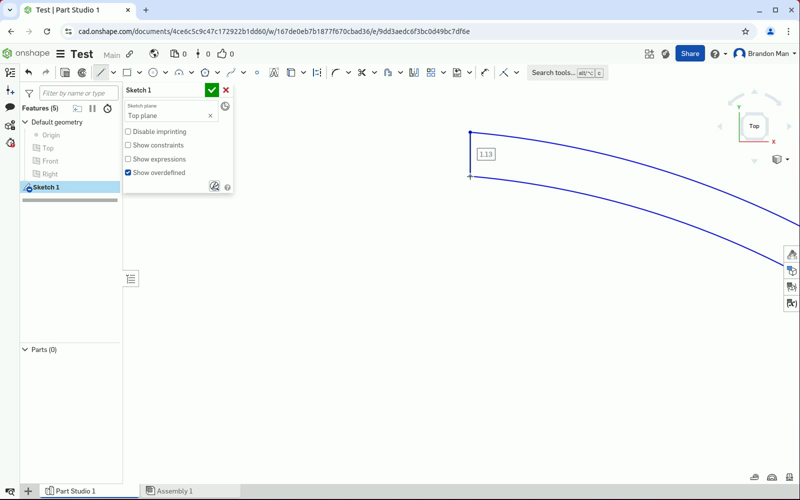
scroll(-6)
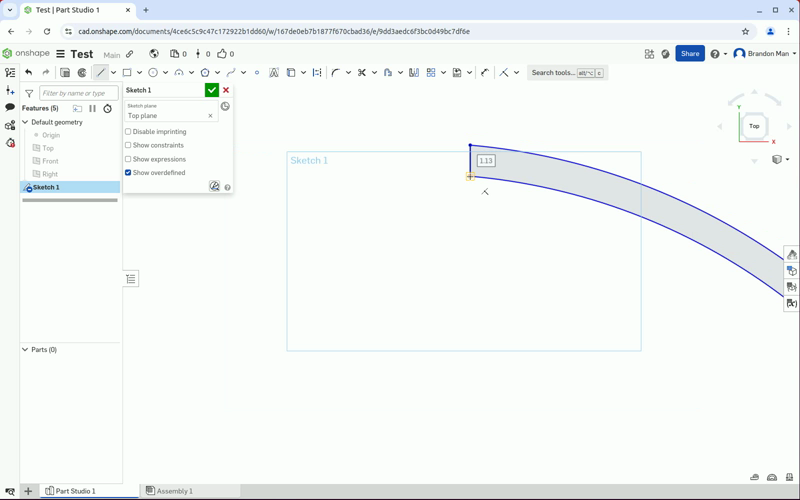
scroll(-6)
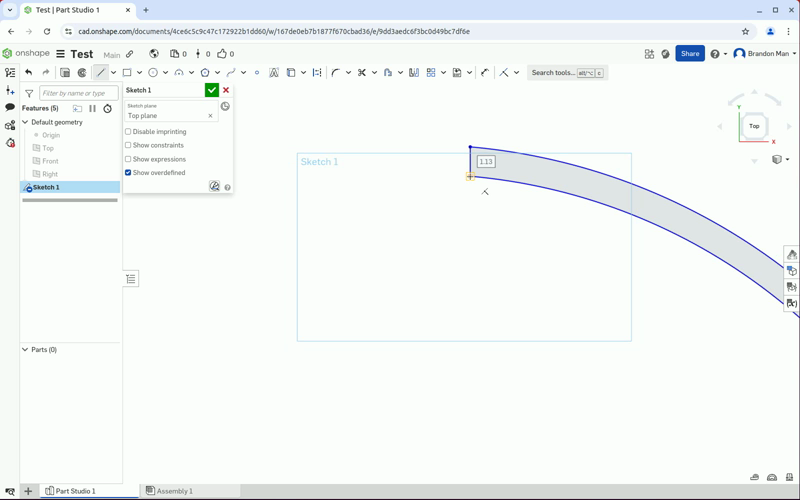
scroll(-6)
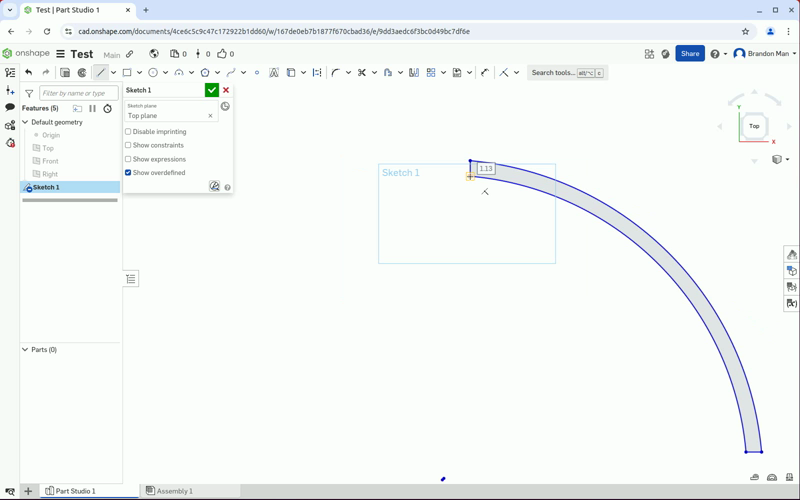
scroll(-6)
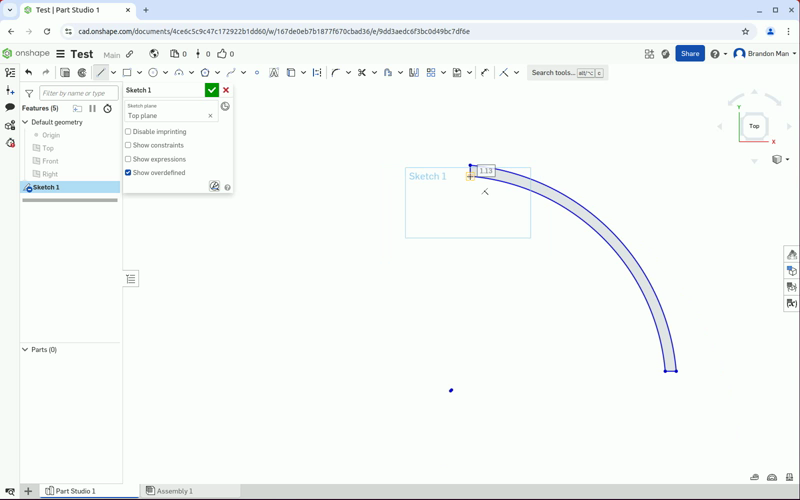
scroll(-6)
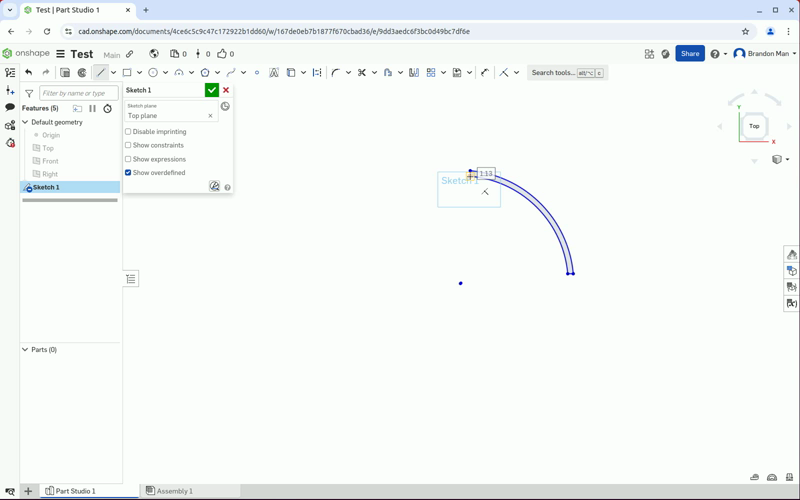
key(esc)
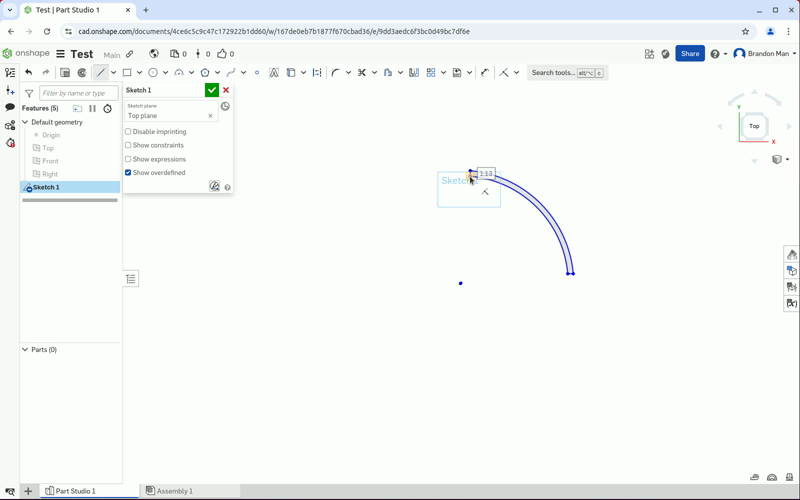
mouse_move(529, 195)
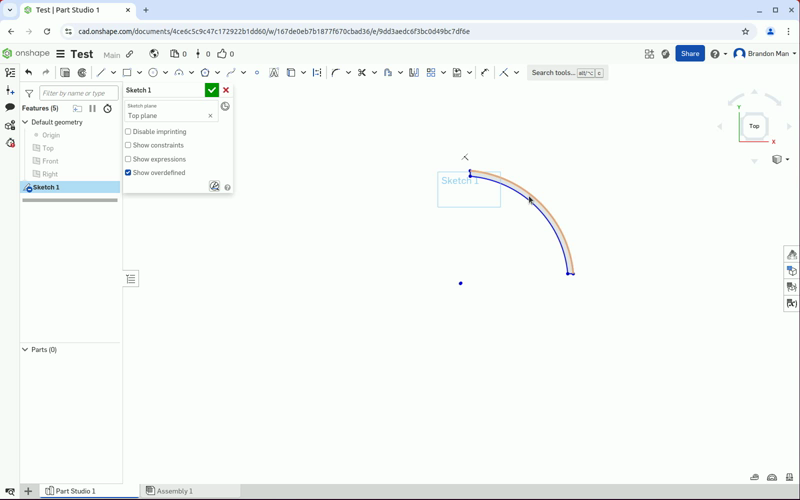
scroll(6)
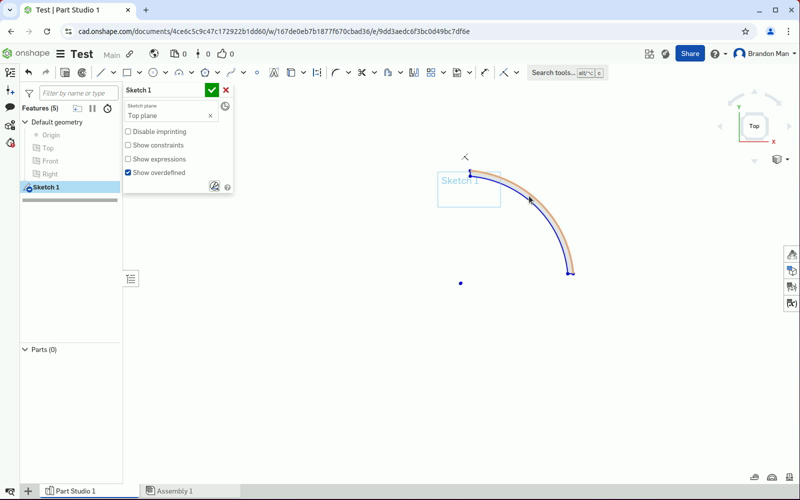
scroll(6)
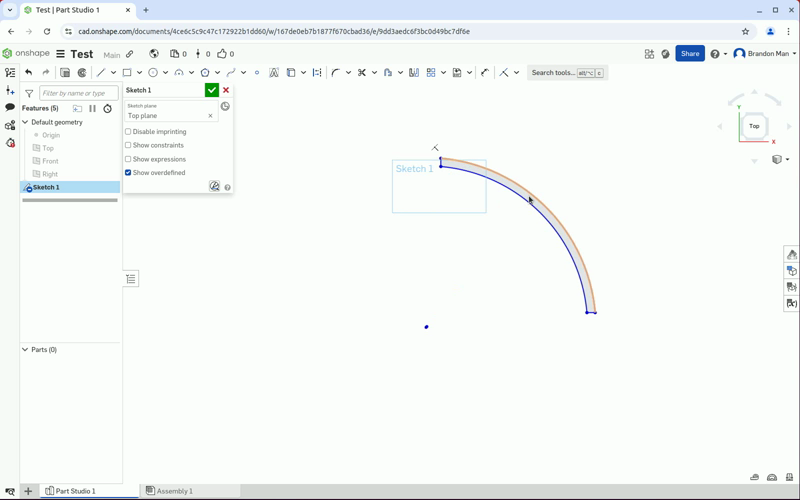
scroll(6)
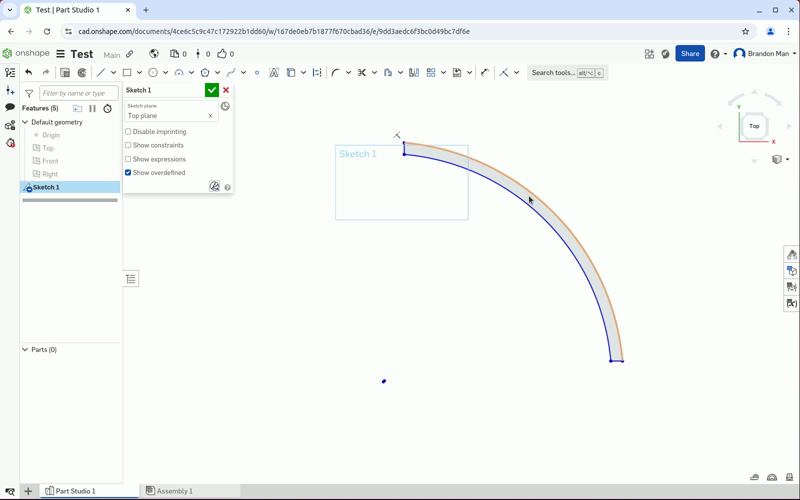
scroll(6)
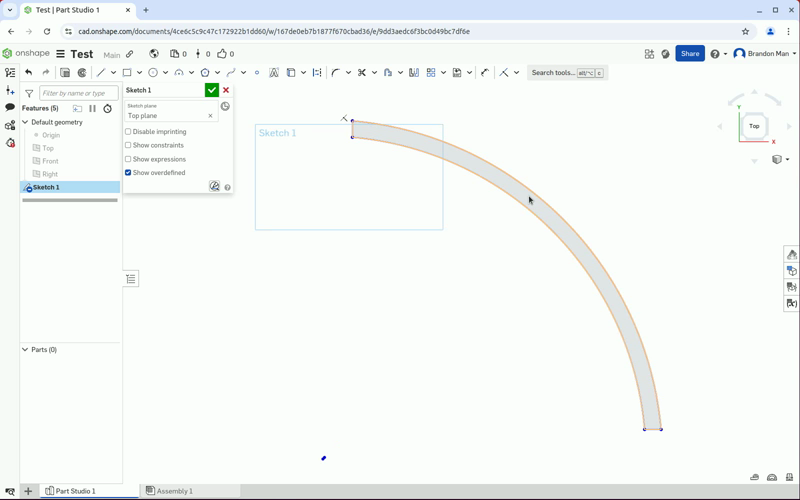
scroll(6)
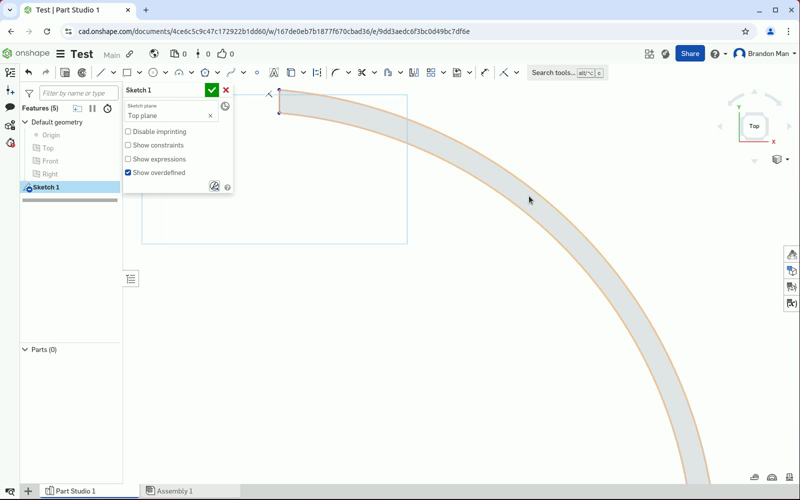
scroll(6)
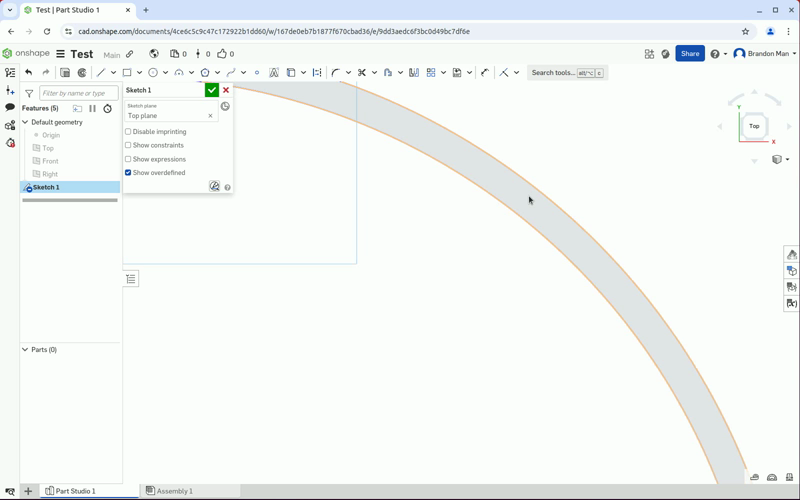
scroll(6)
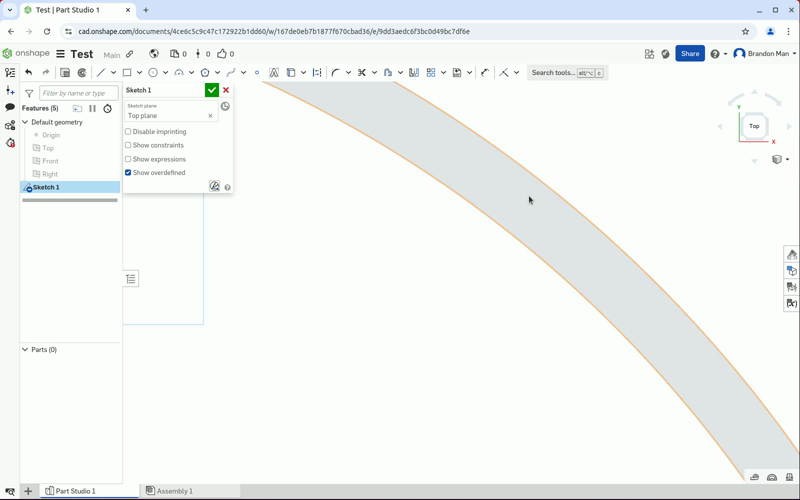
click(529, 195)
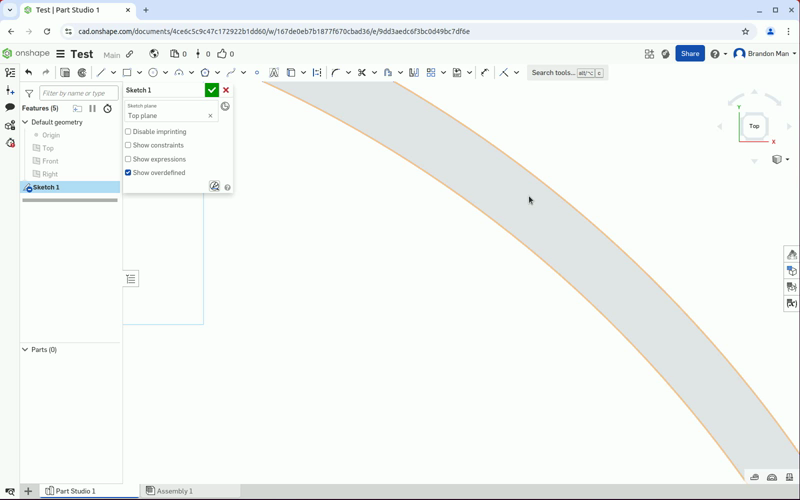
scroll(-6)
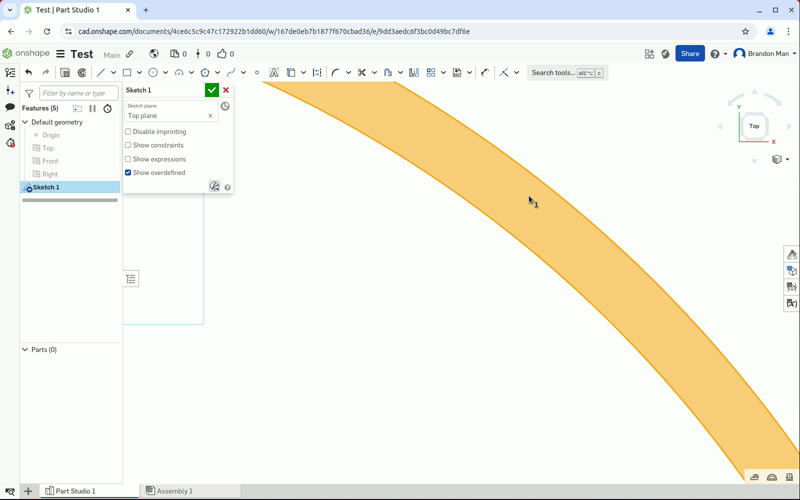
scroll(-6)
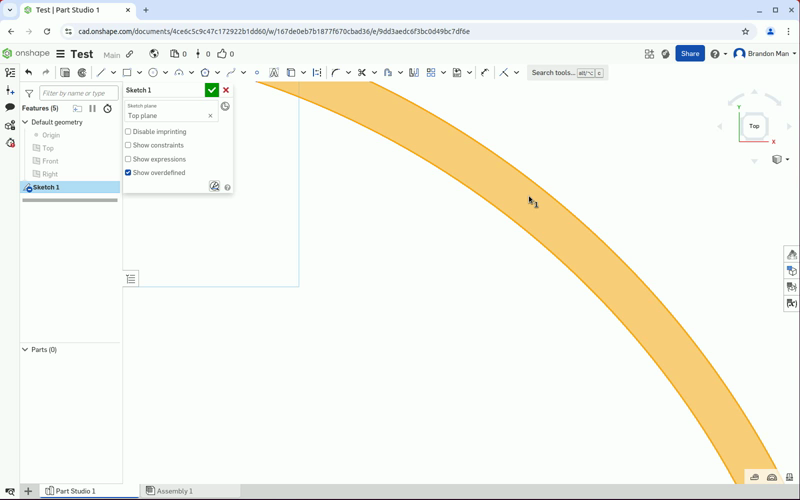
scroll(-6)
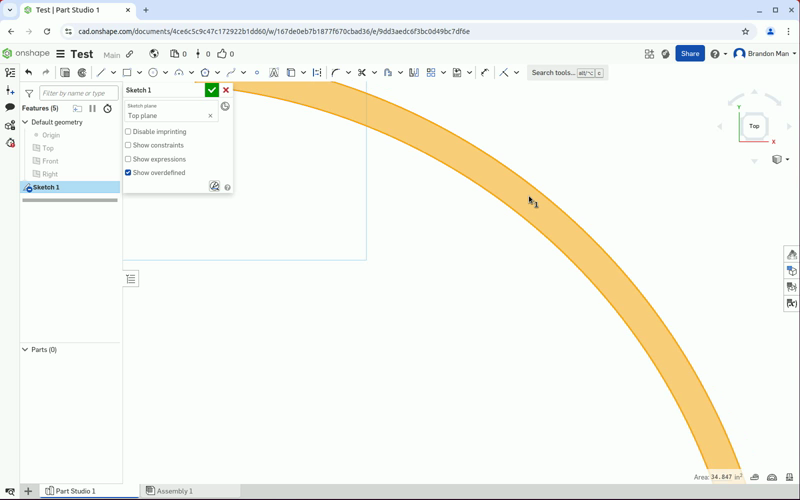
scroll(-6)
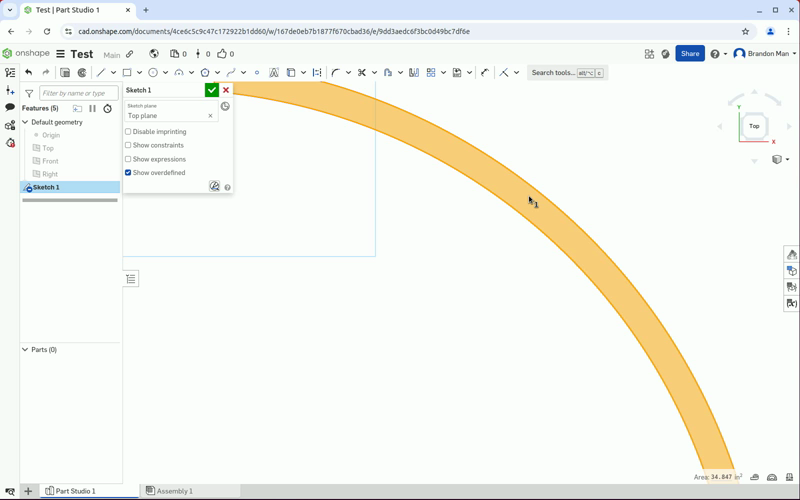
scroll(-6)
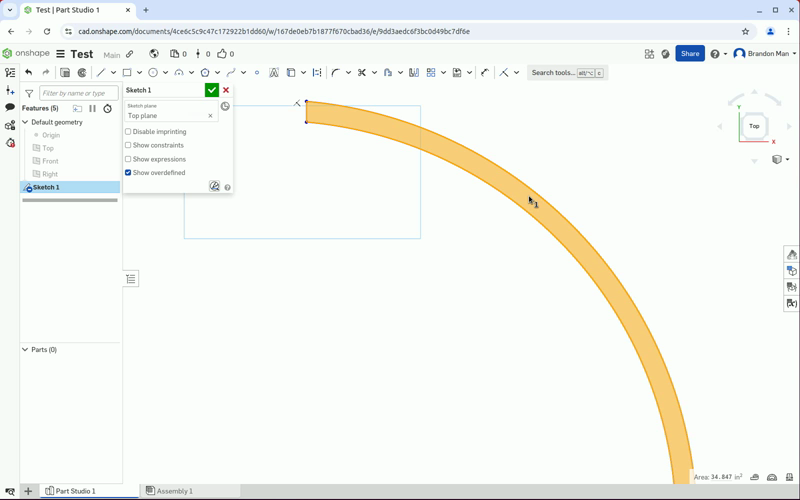
scroll(-6)
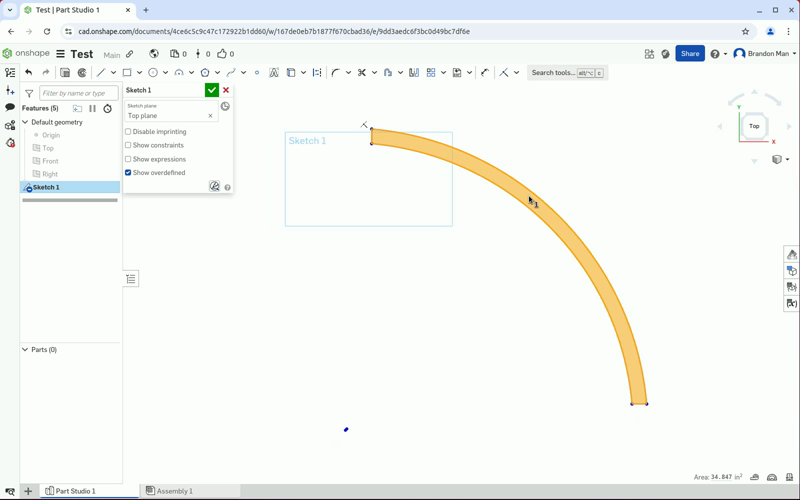
scroll(-6)
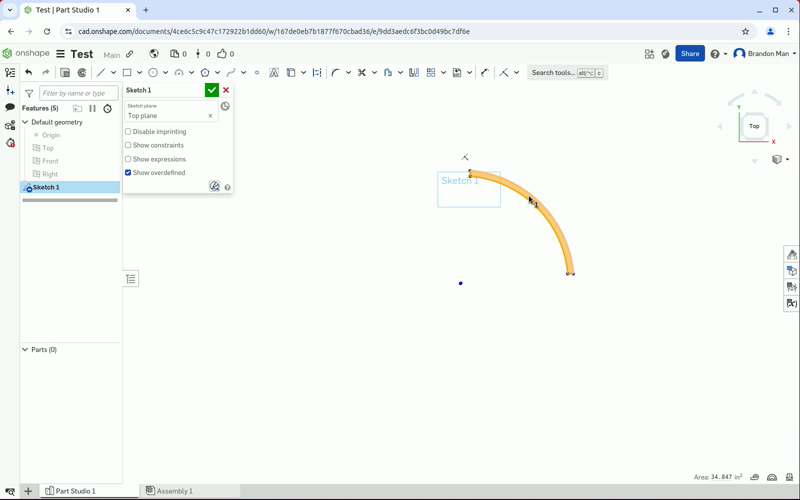
mouse_move(73, 352)
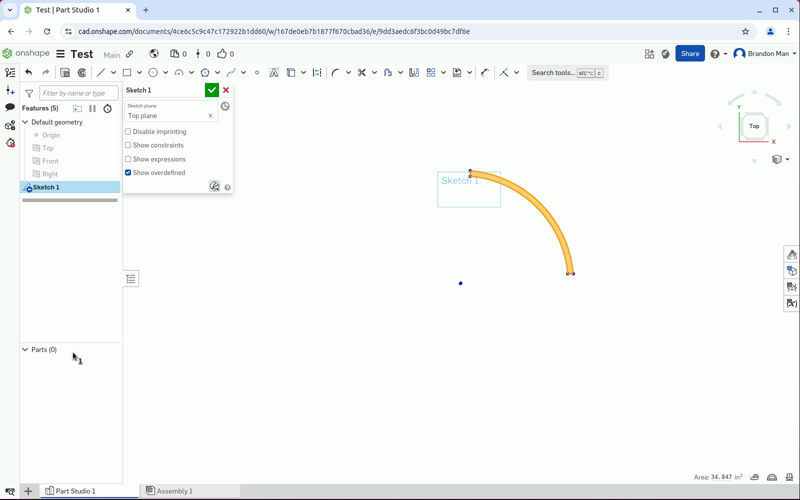
key(shift+y)
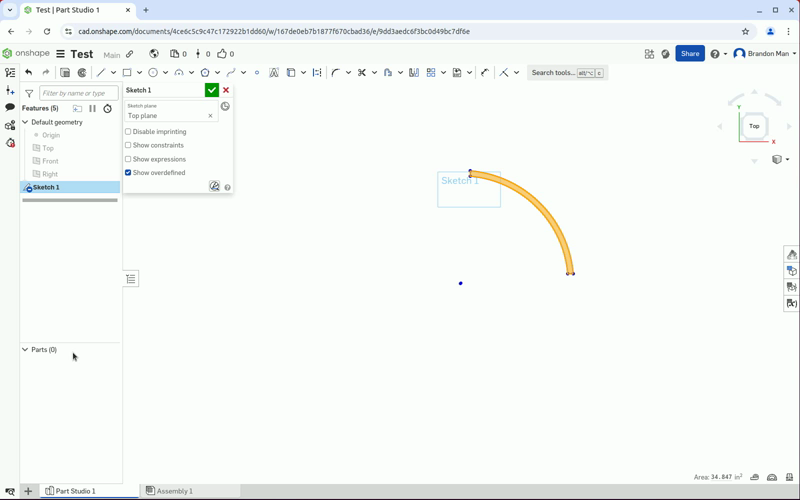
key(shift+e)
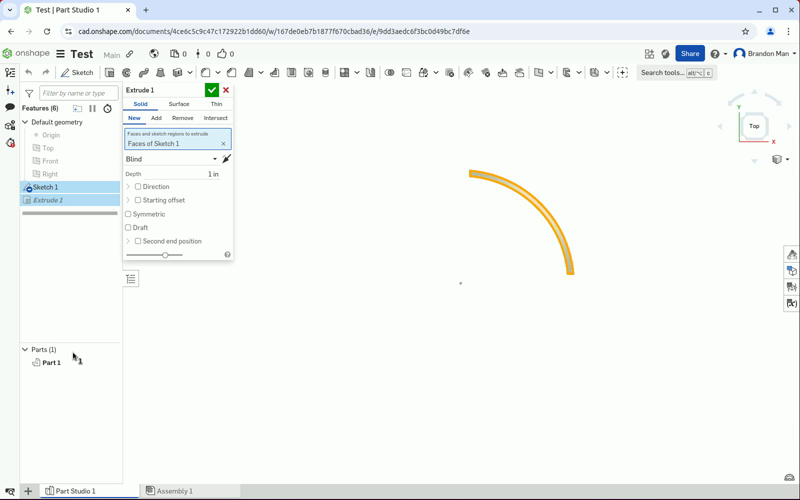
mouse_move(143, 106)
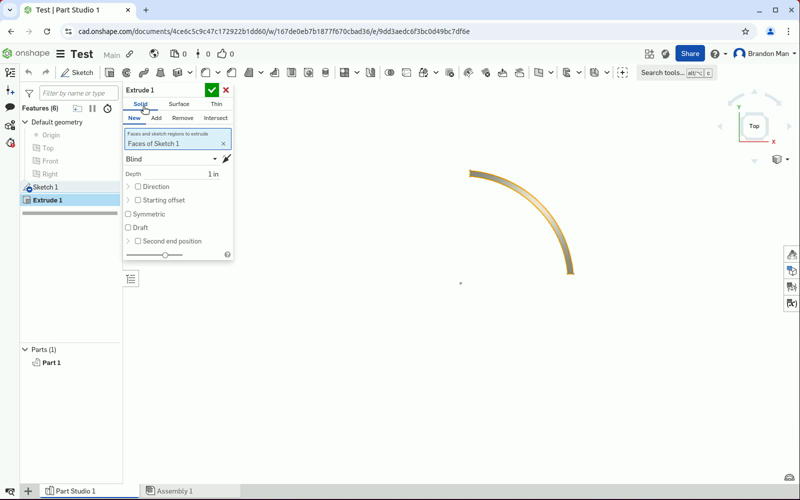
click(143, 106)
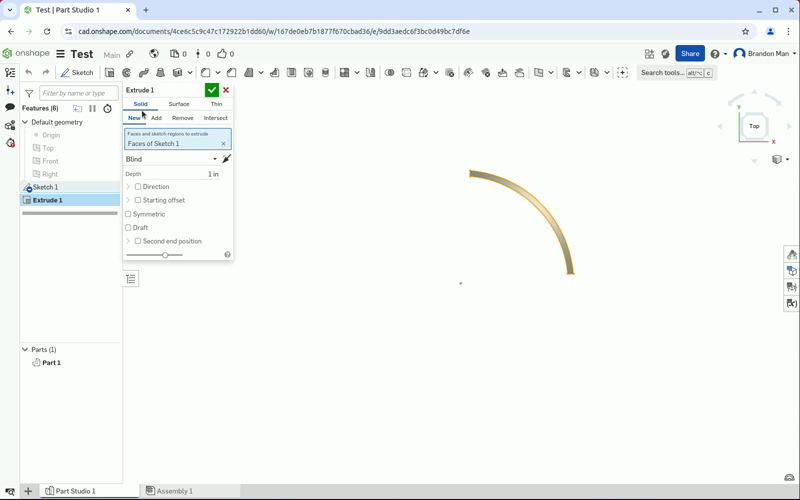
mouse_move(137, 120)
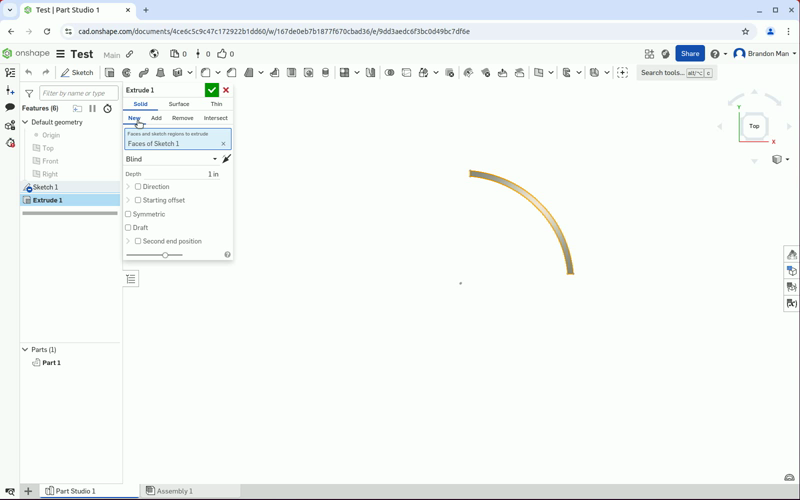
click(137, 120)
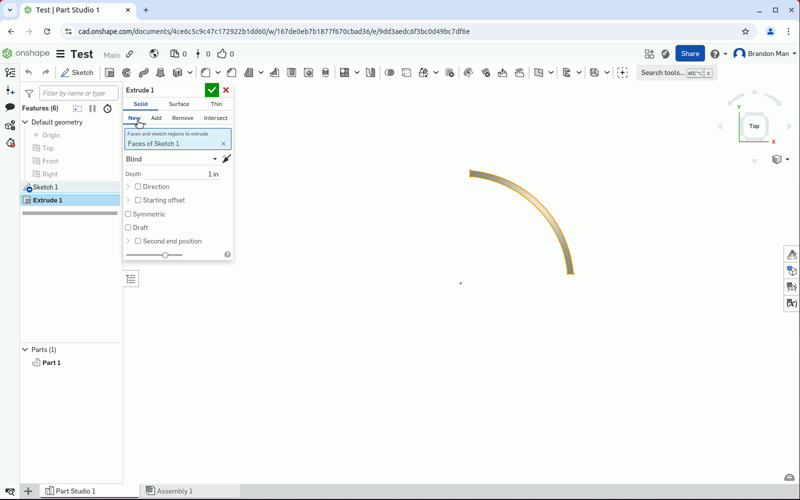
key(tab, 4)
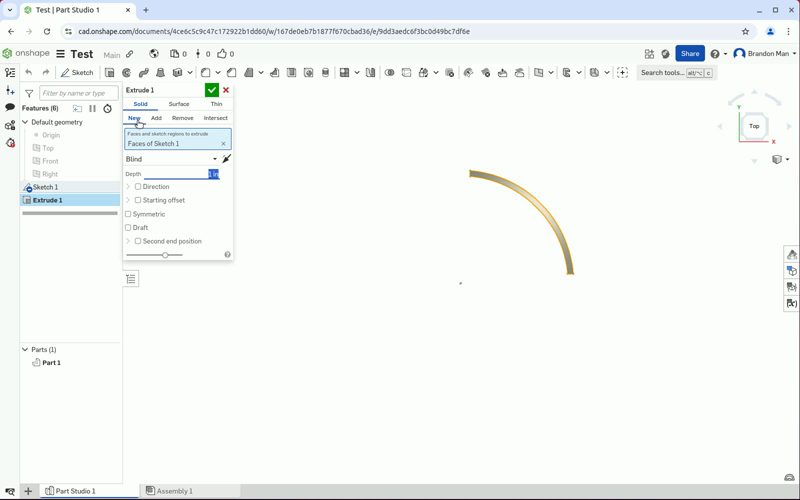
text(1.926)
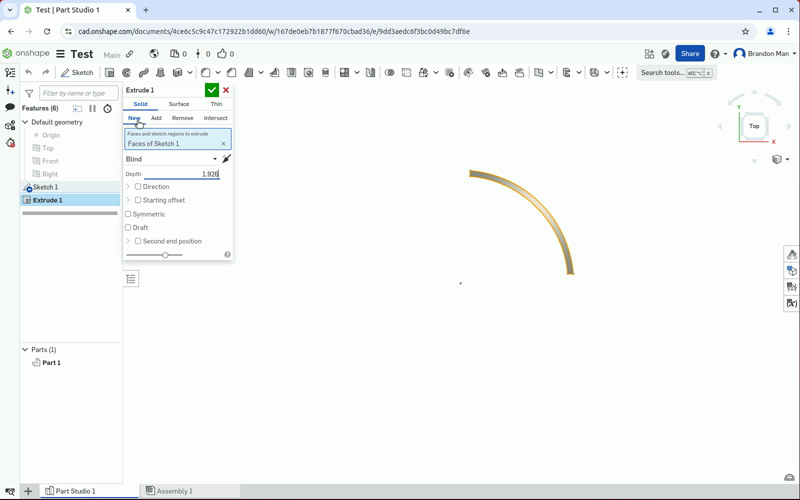
key(enter)
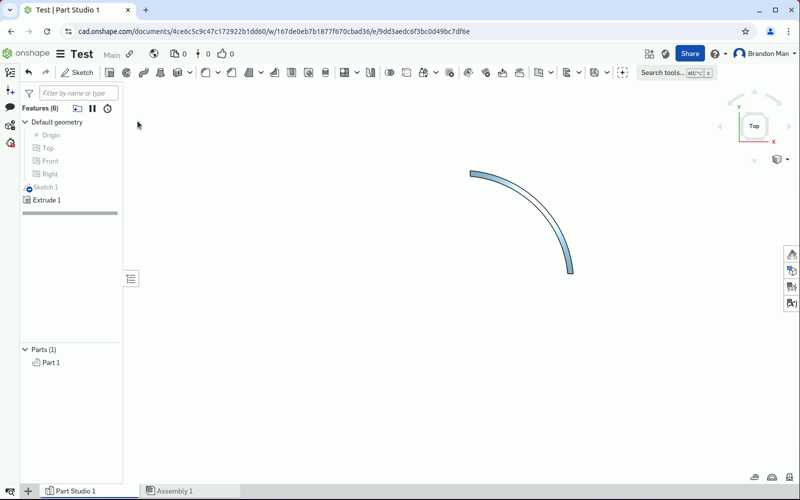
key(shift+h)
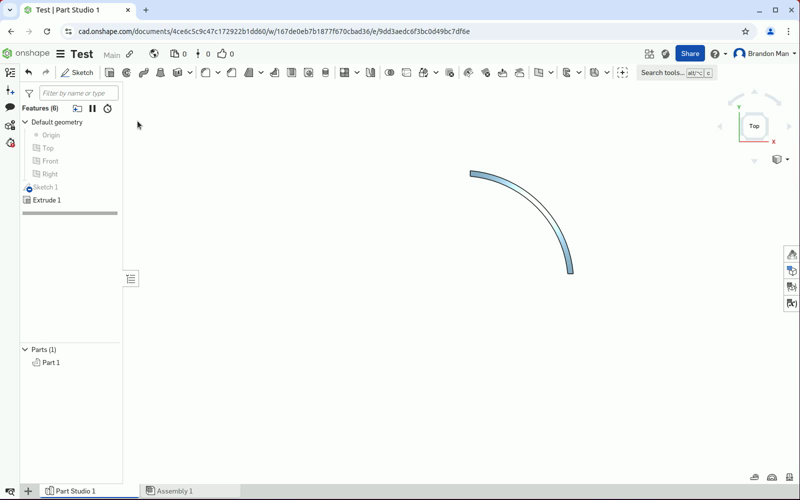
key(shift+h)
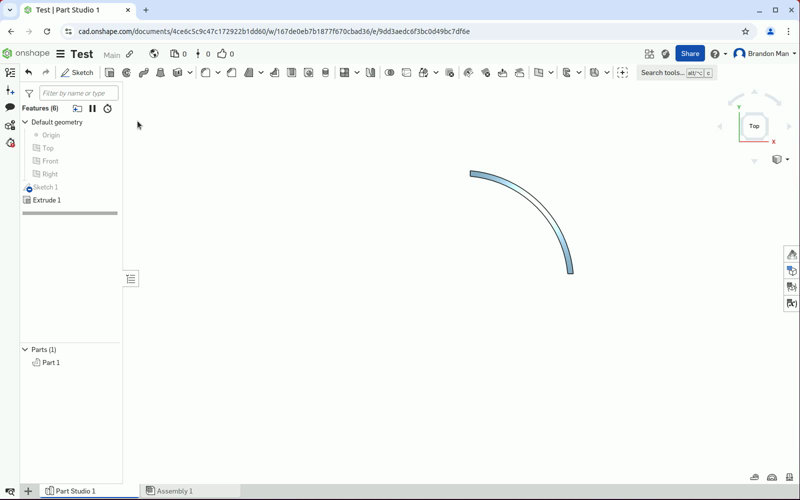
mouse_move(73, 189)
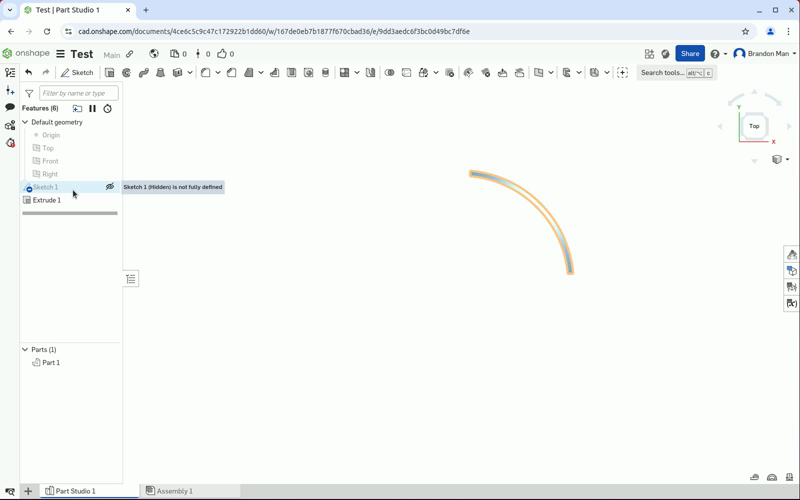
click(73, 189)
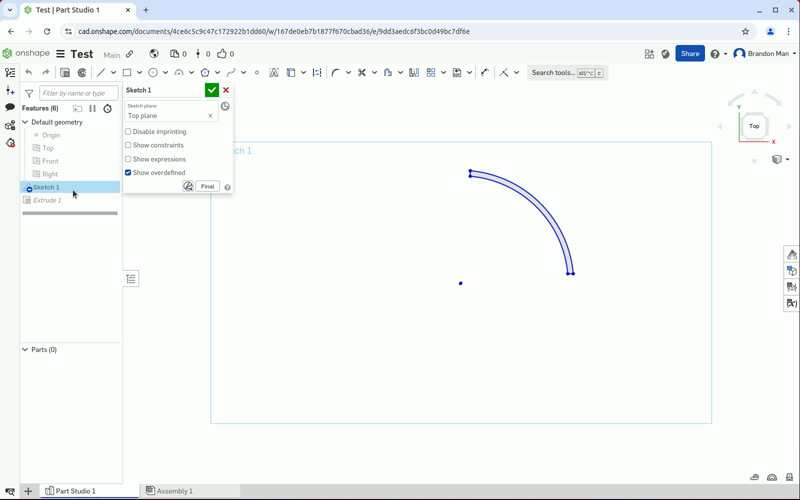
mouse_move(229, 92)
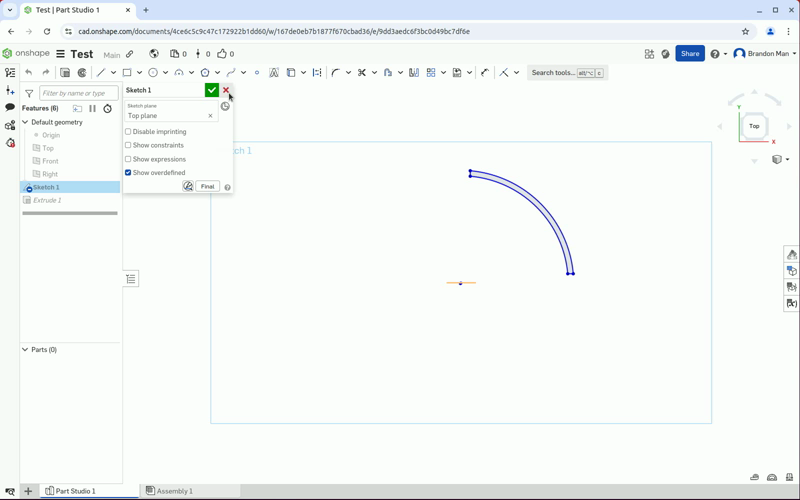
click(229, 92)
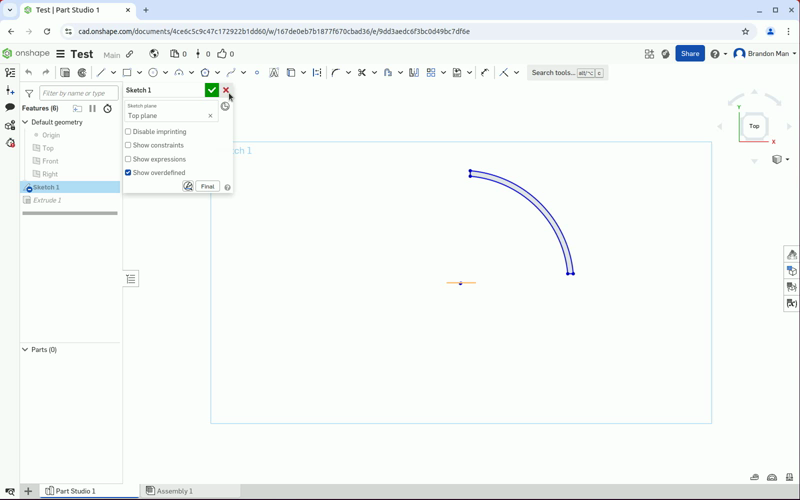
key(shift+s)
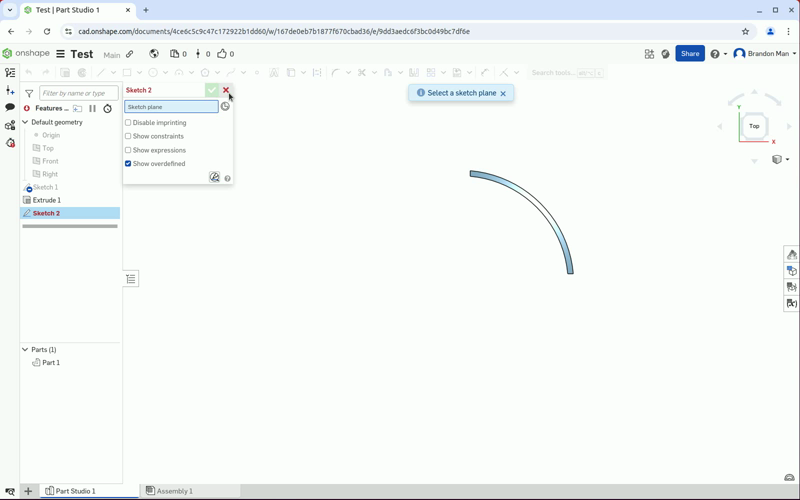
mouse_move(73, 150)
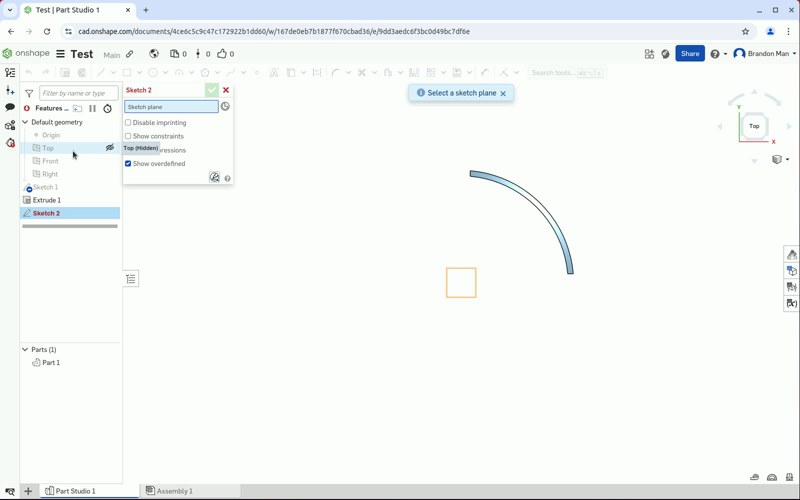
click(73, 150)
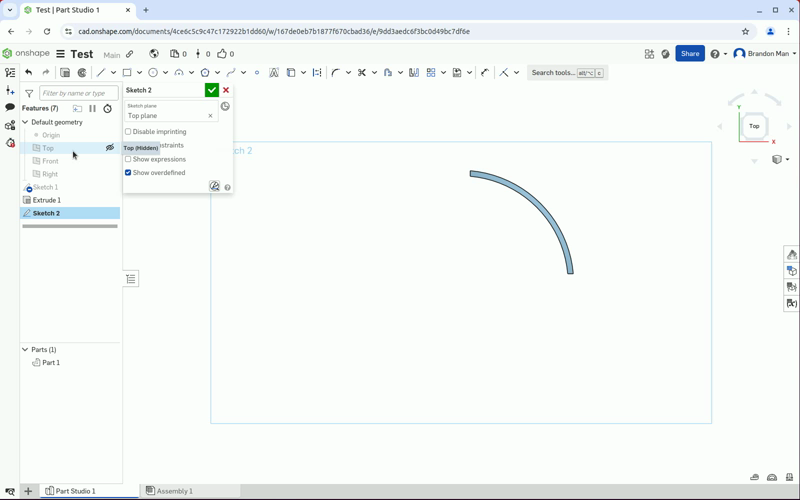
mouse_move(73, 352)
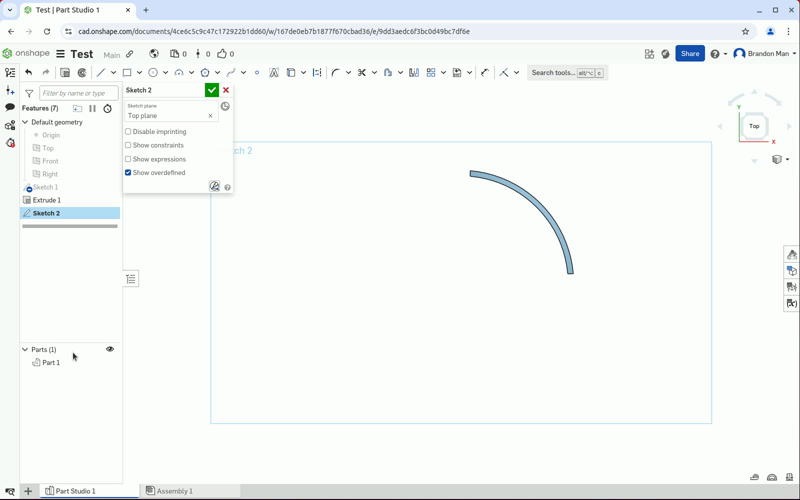
key(y)
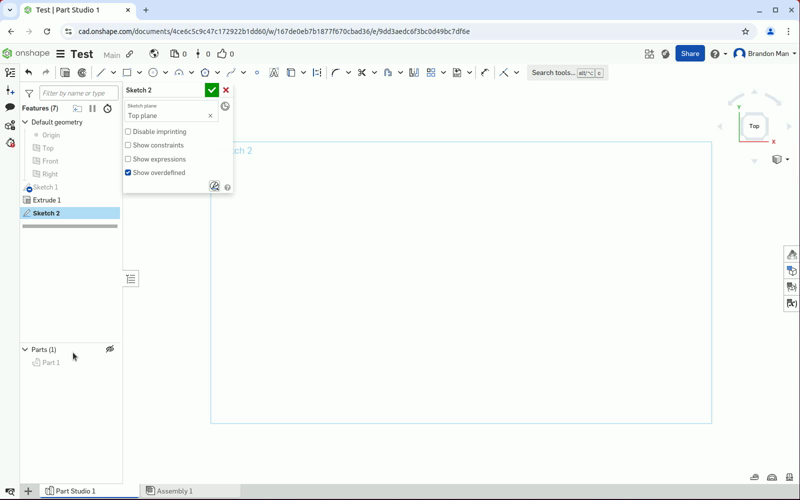
key(l)
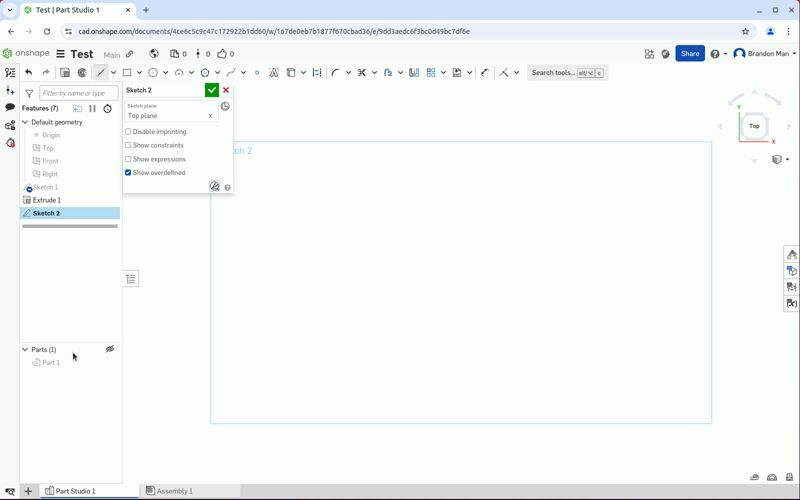
key_down(shift)
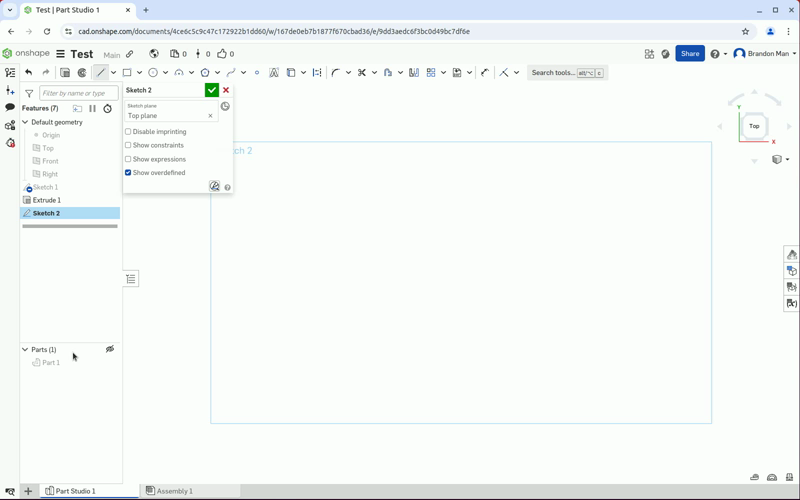
mouse_move(348, 273)
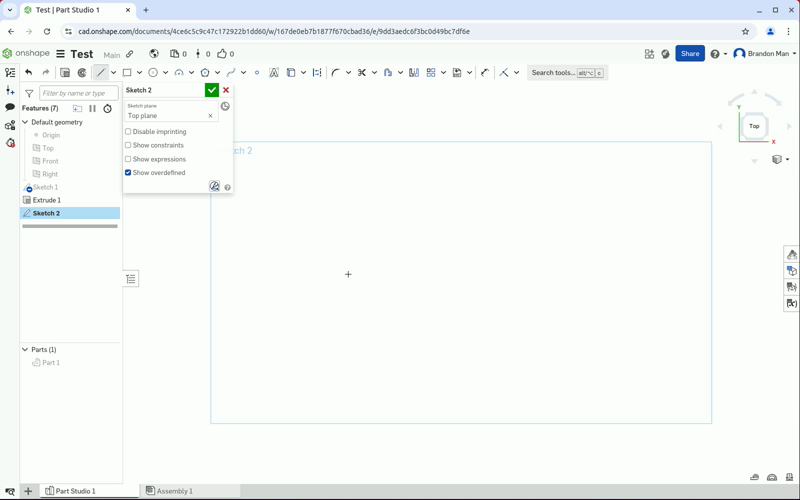
click(348, 273)
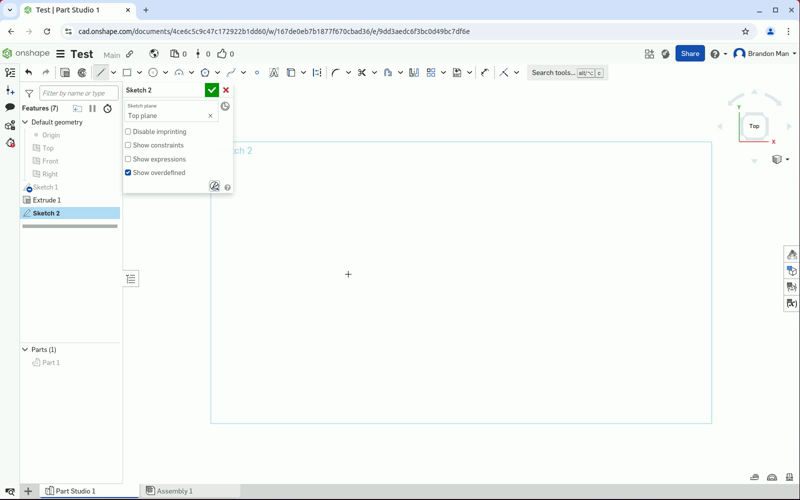
key_up(shift)
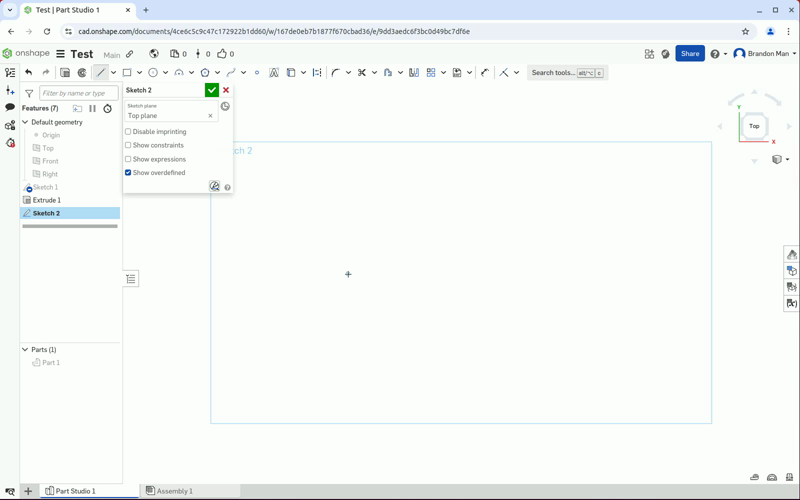
key_down(shift)
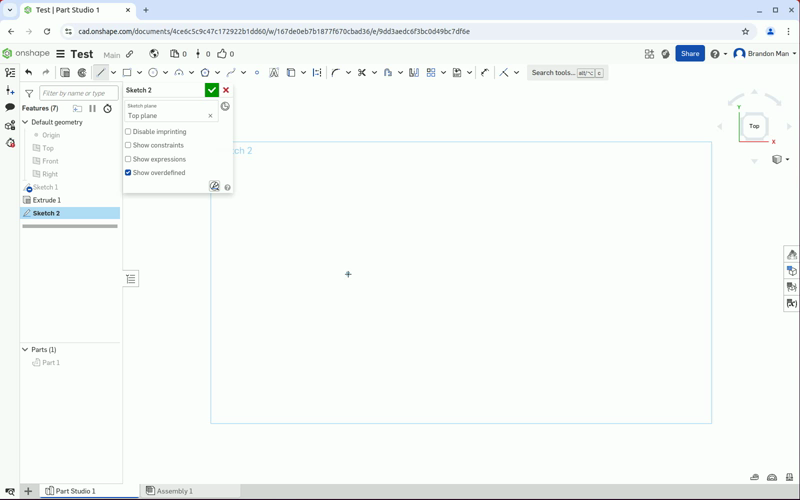
mouse_move(378, 273)
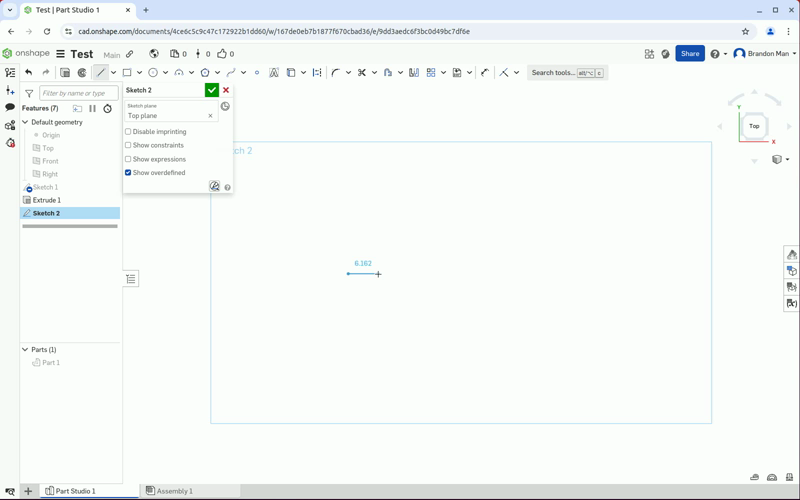
mouse_move(353, 273)
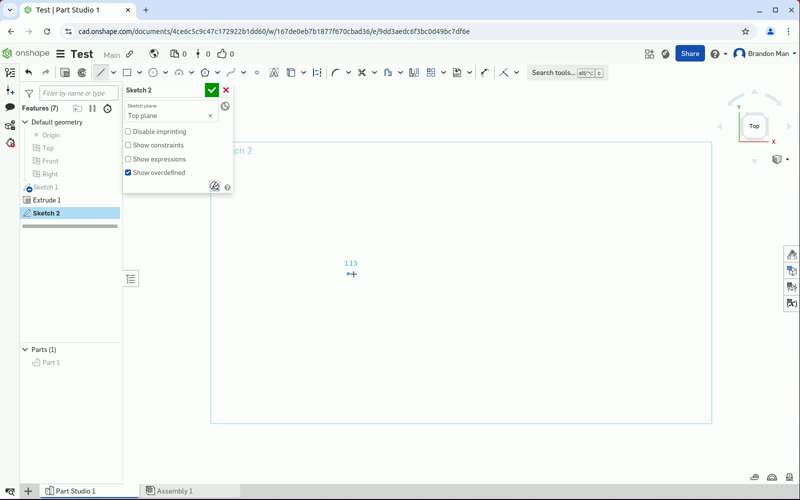
scroll(6)
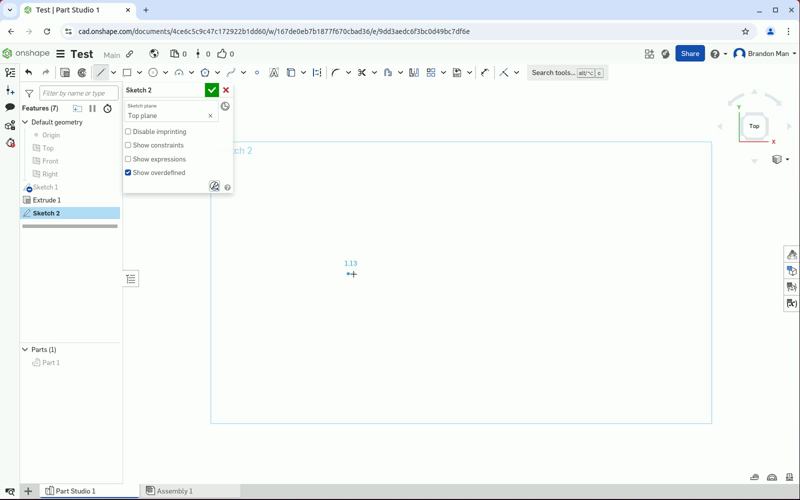
scroll(6)
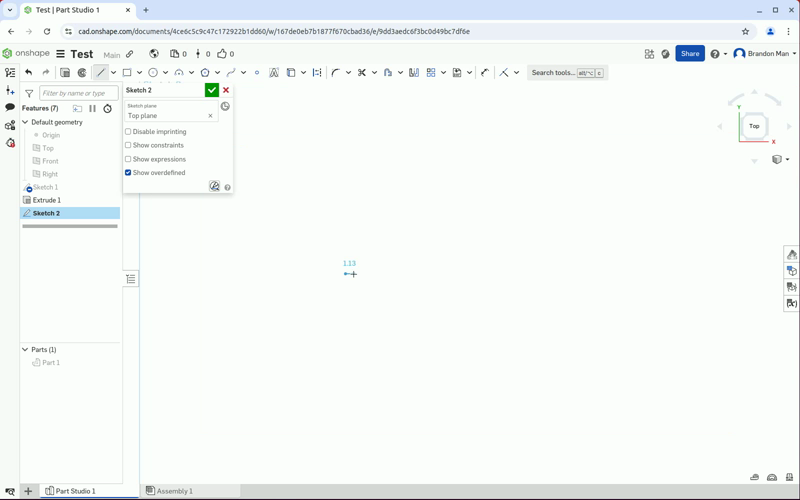
scroll(6)
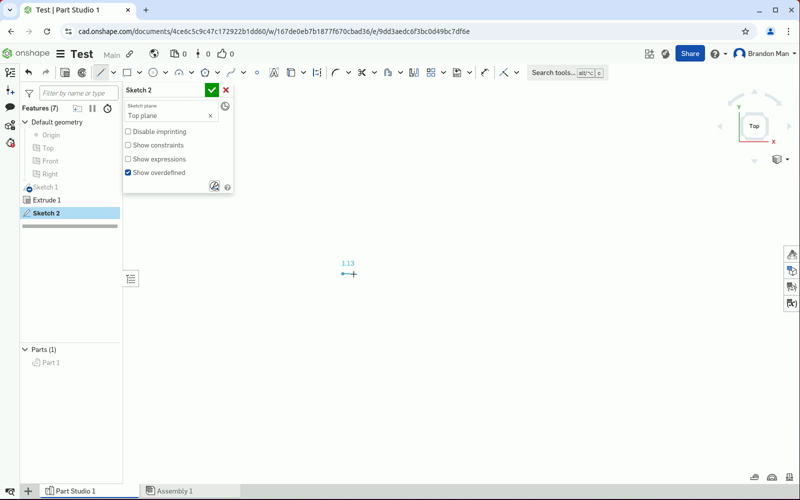
scroll(6)
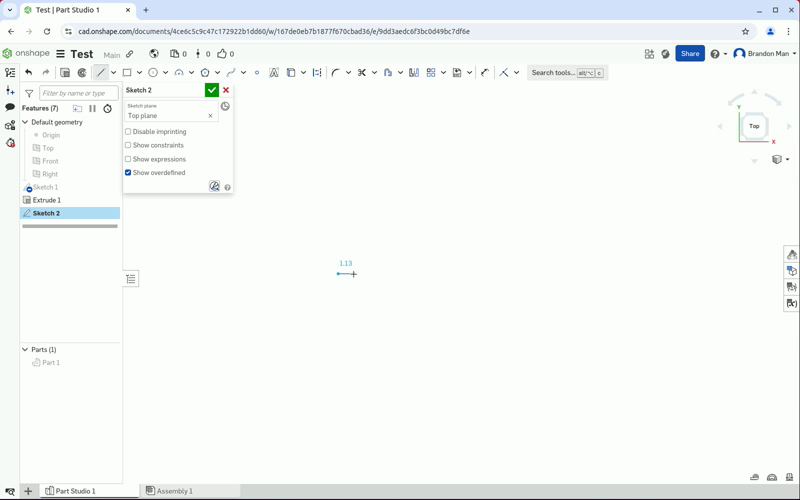
scroll(6)
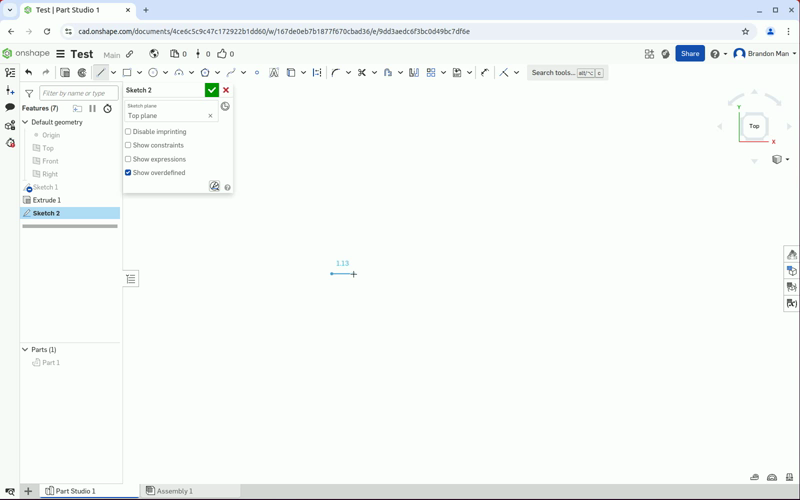
scroll(6)
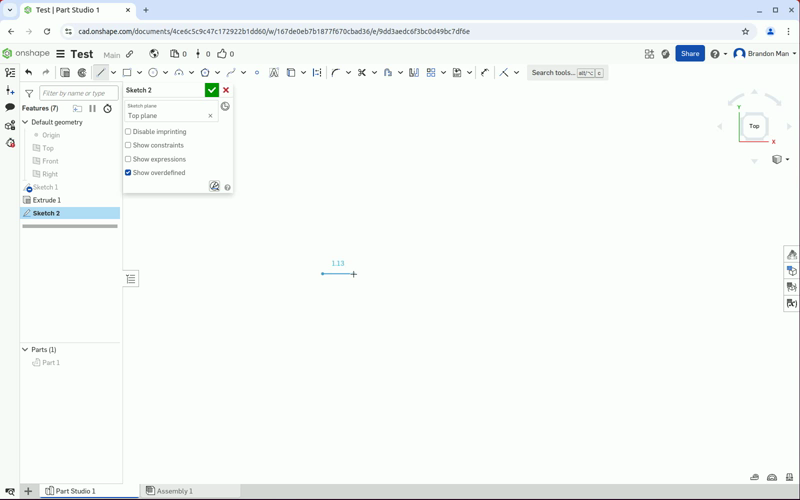
scroll(6)
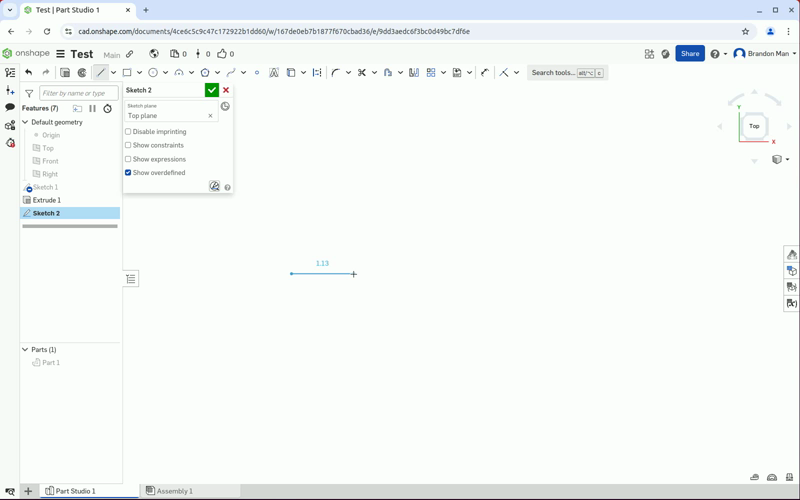
click(353, 273)
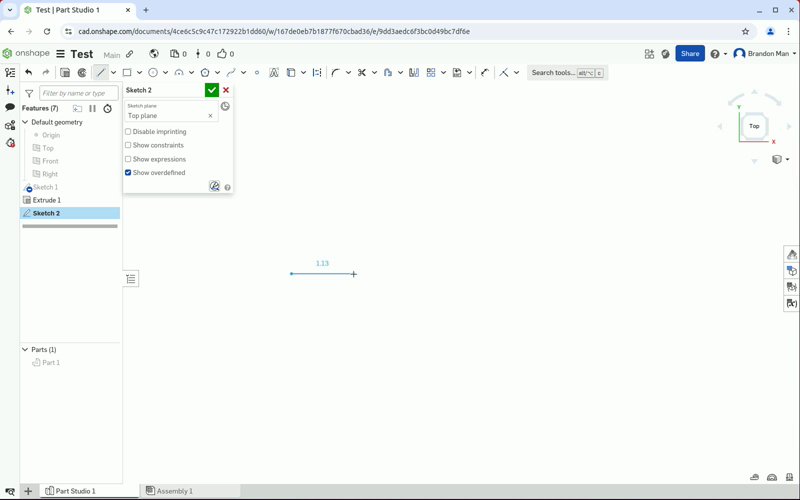
scroll(-6)
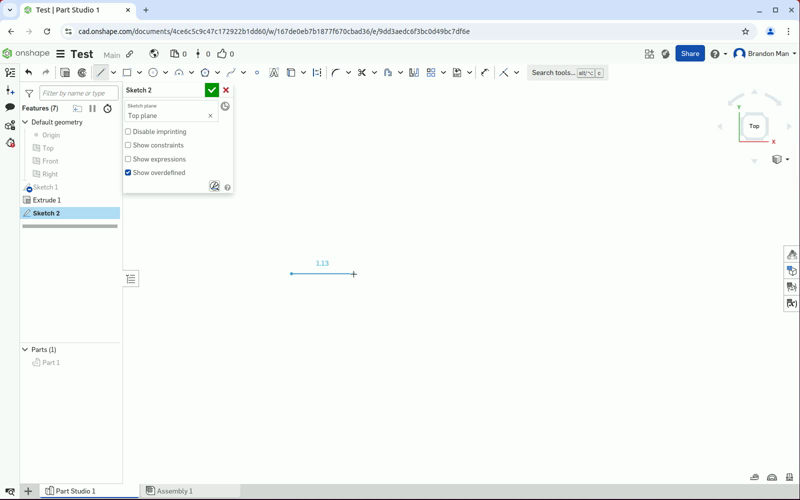
scroll(-6)
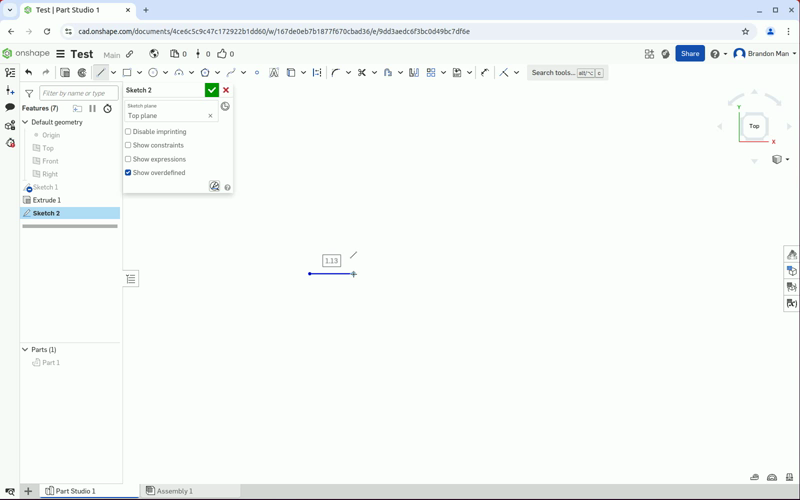
scroll(-6)
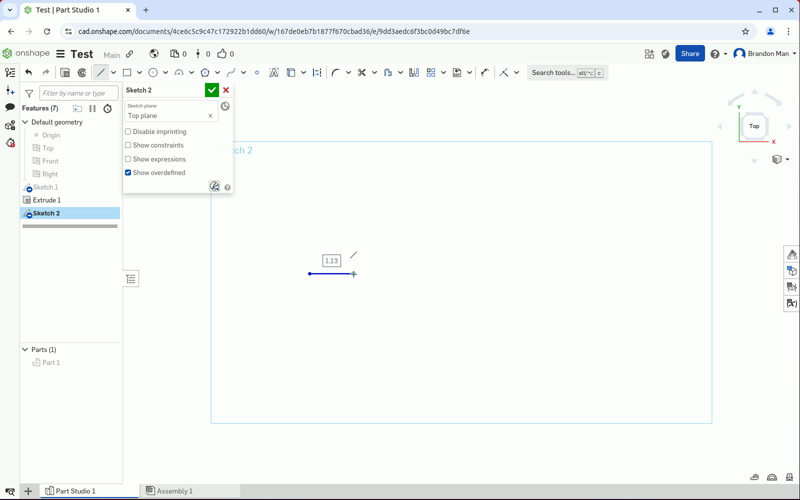
scroll(-6)
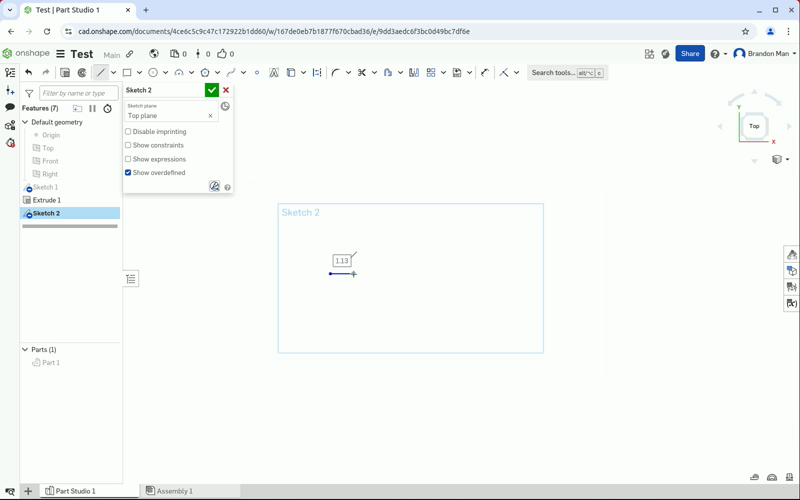
scroll(-6)
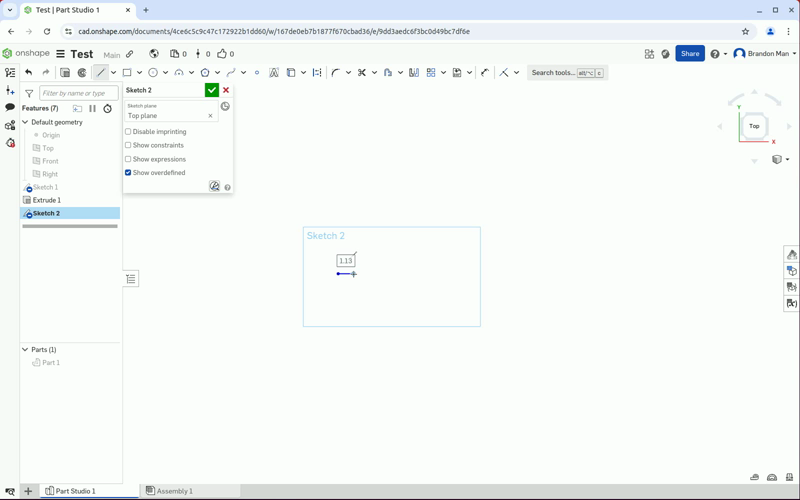
scroll(-6)
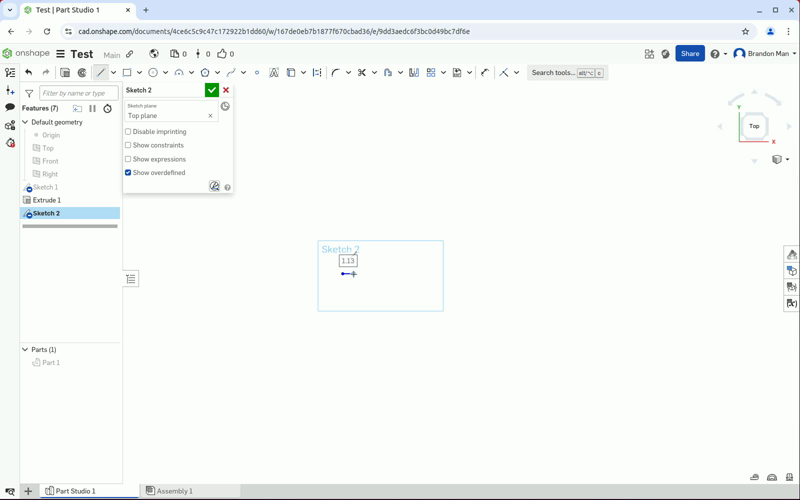
scroll(-6)
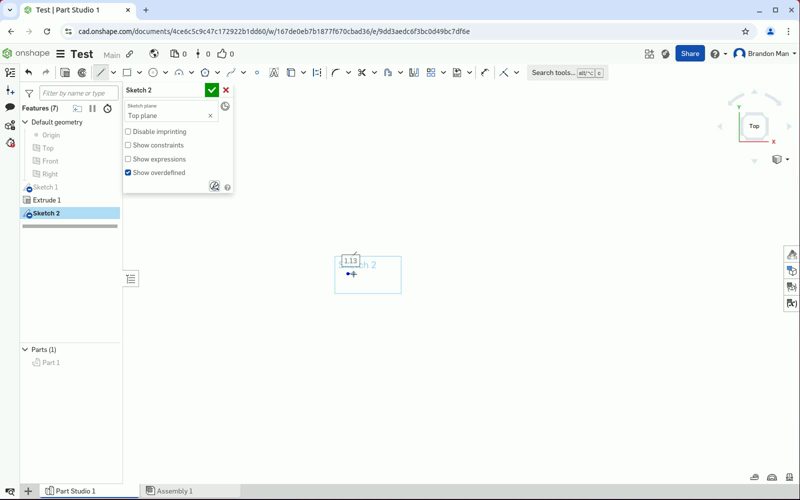
key_up(shift)
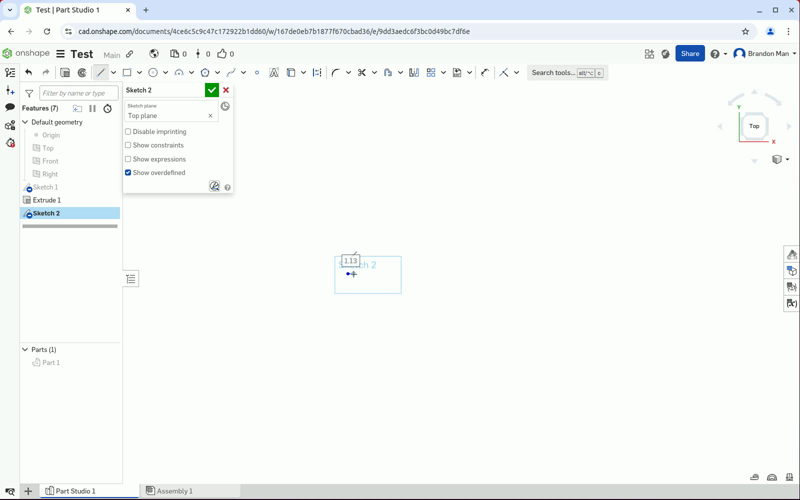
key(esc)
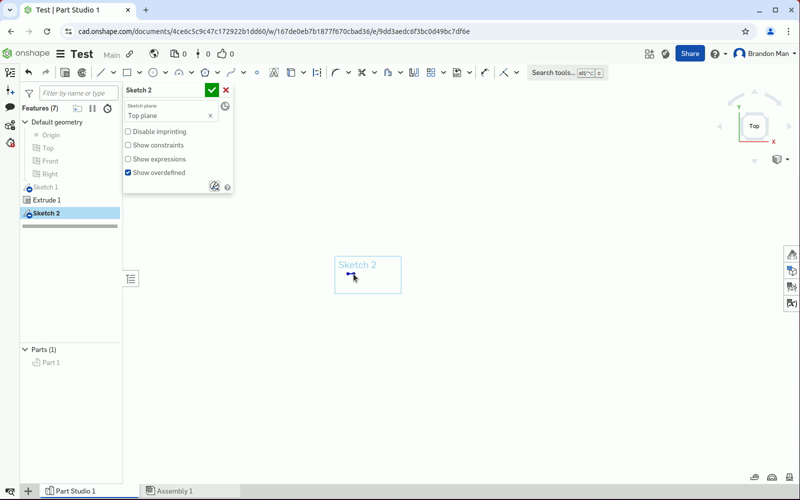
key(a)
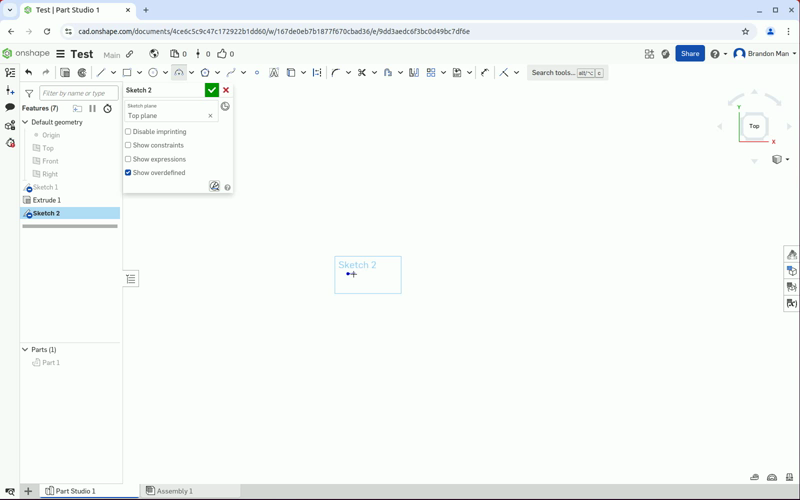
mouse_move(353, 273)
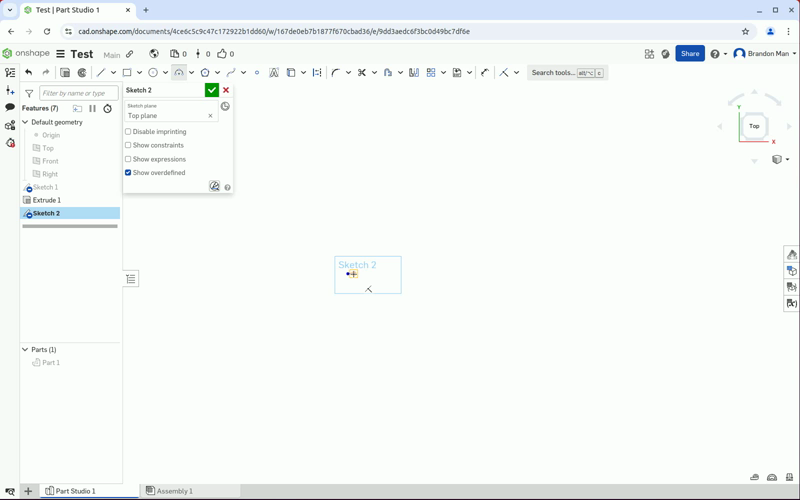
click(353, 273)
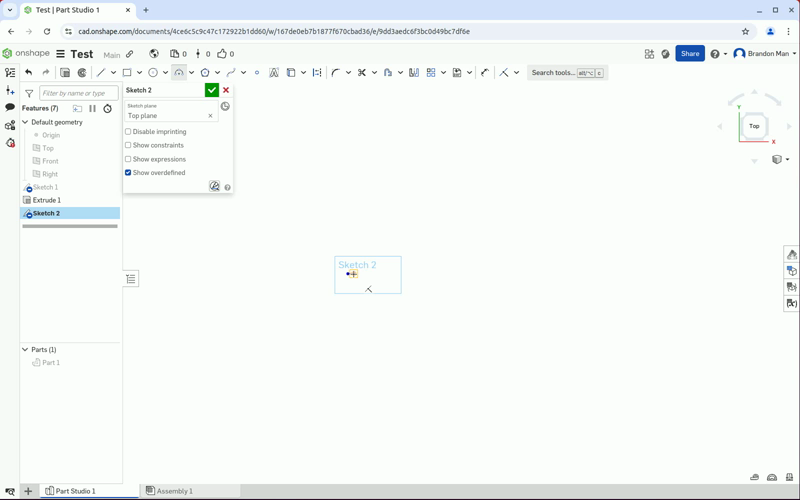
key_down(shift)
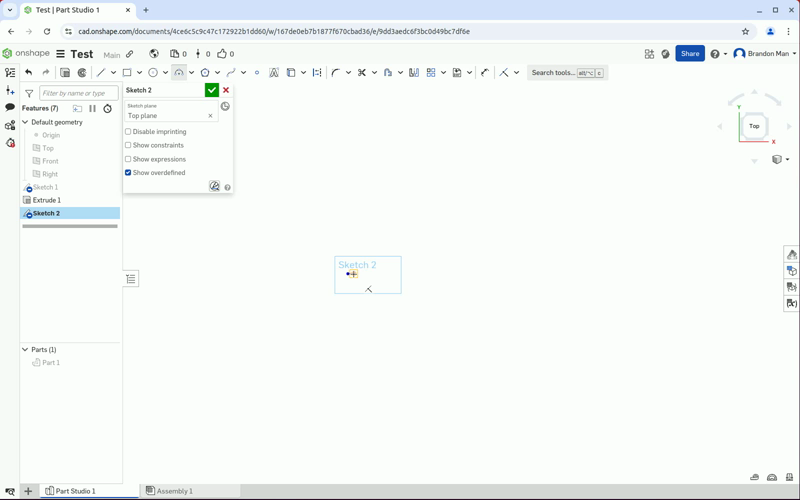
mouse_move(451, 175)
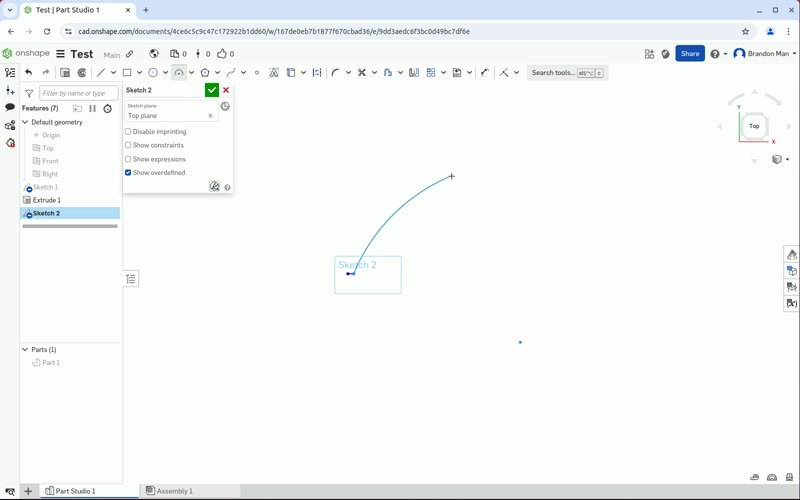
click(451, 175)
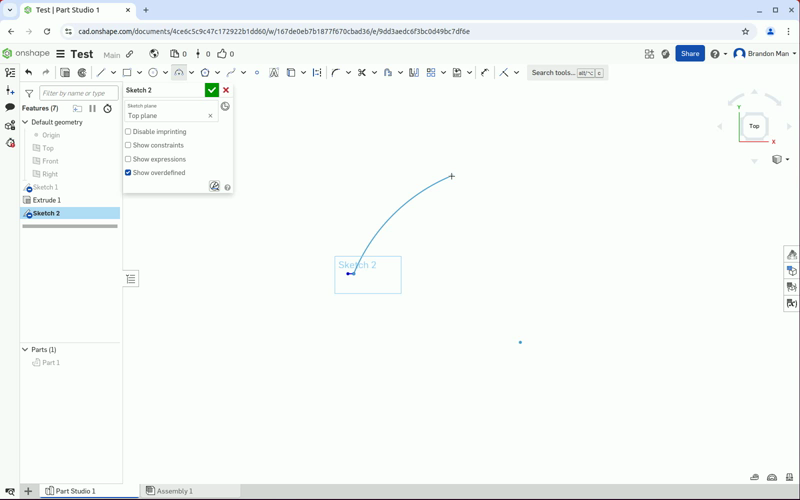
mouse_move(384, 207)
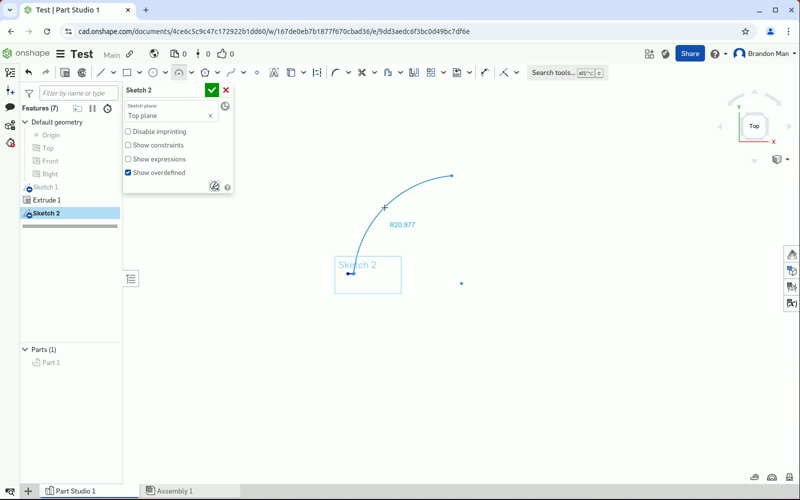
click(384, 207)
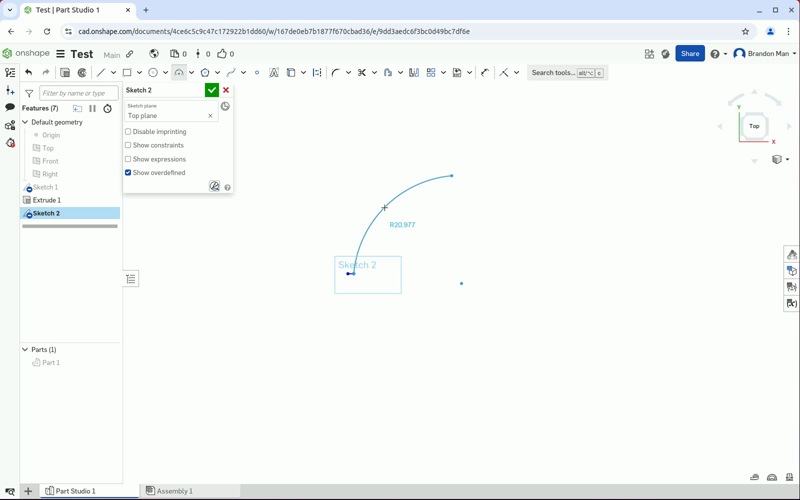
key_up(shift)
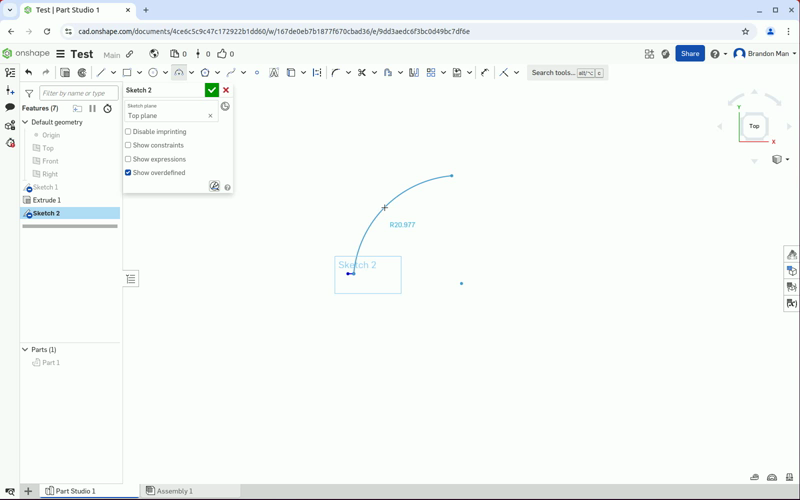
key(esc)
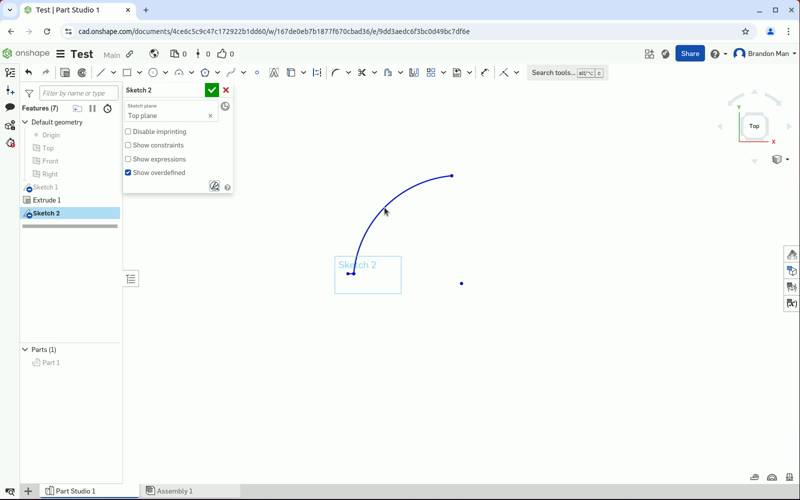
key(l)
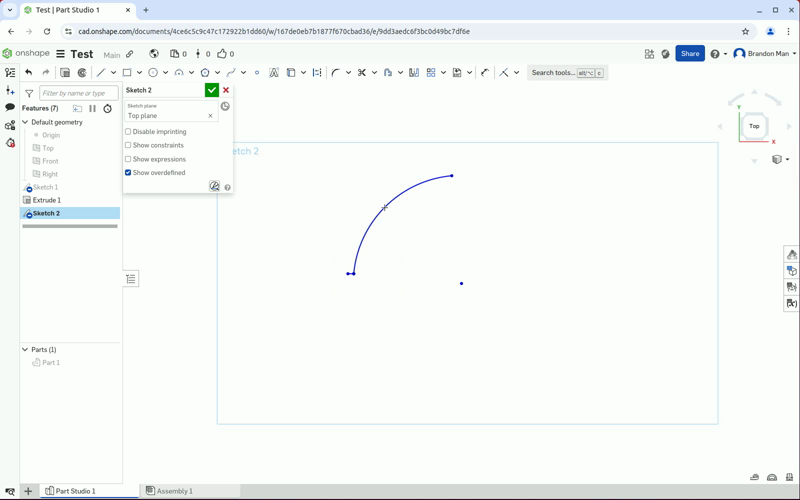
mouse_move(451, 175)
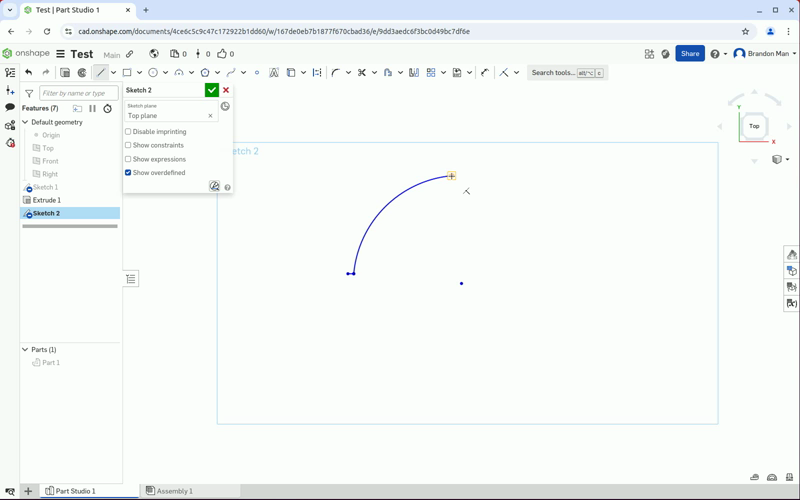
click(451, 175)
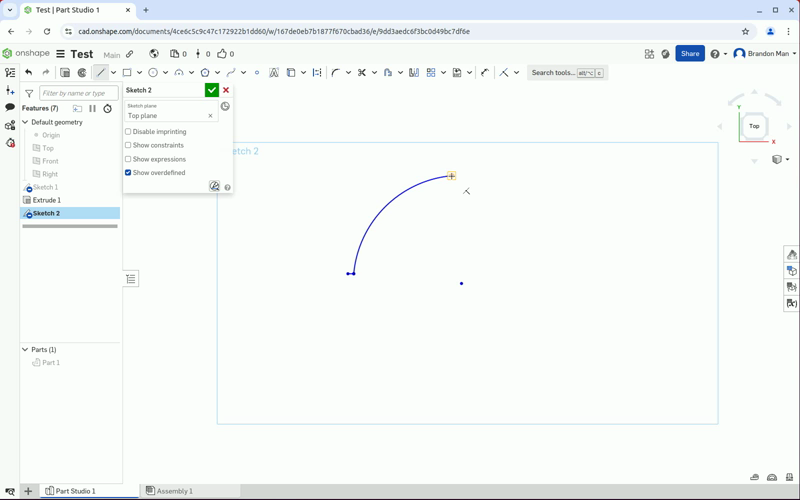
key_down(shift)
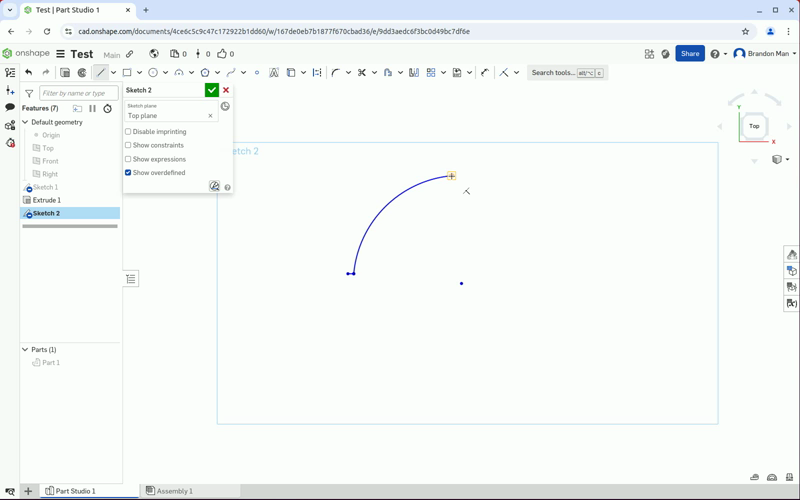
mouse_move(481, 175)
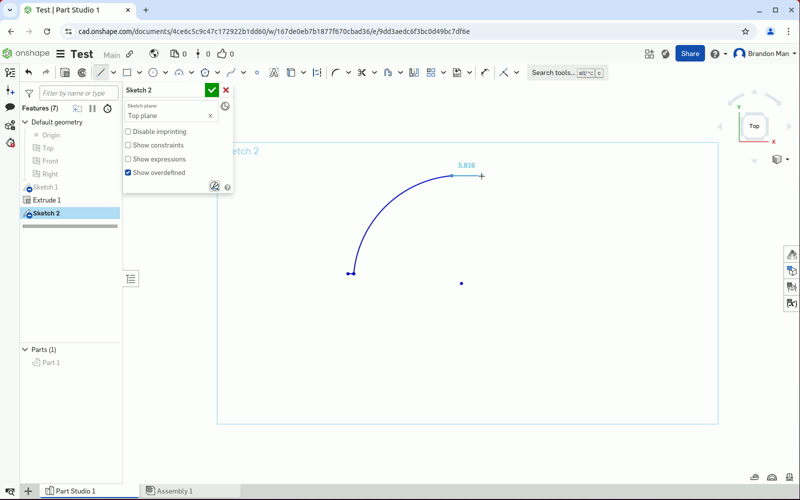
mouse_move(451, 170)
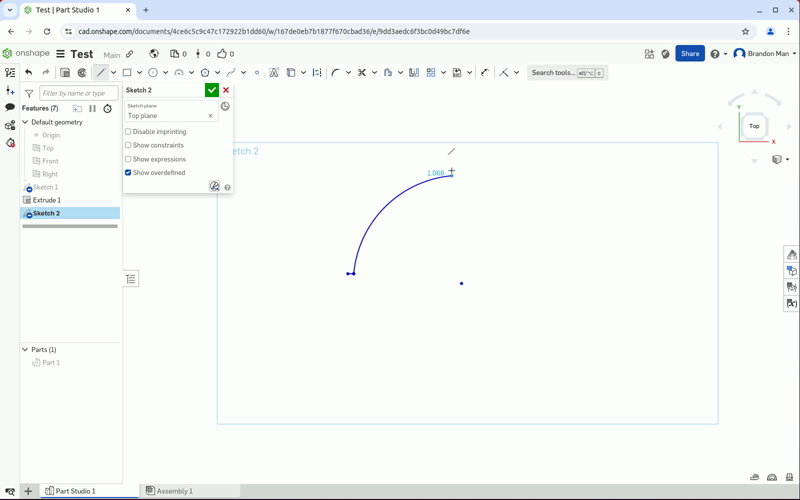
scroll(6)
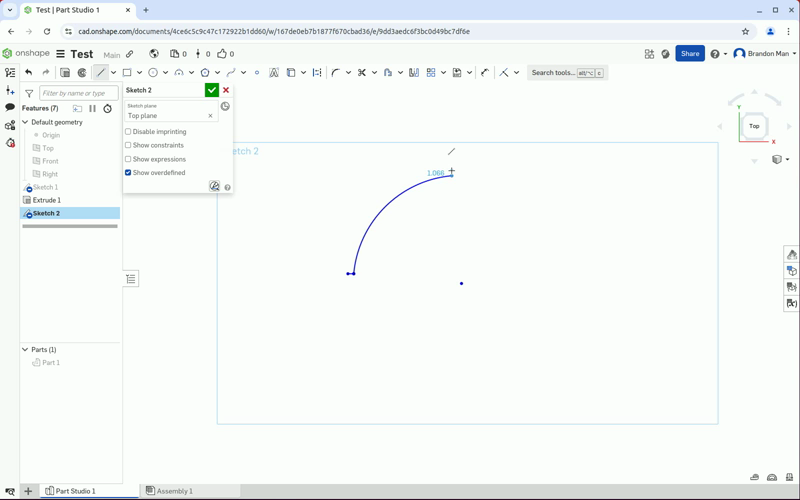
scroll(6)
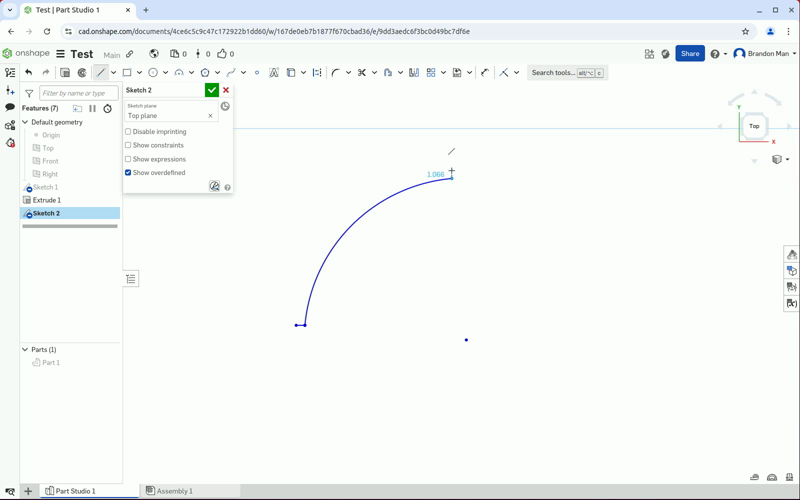
scroll(6)
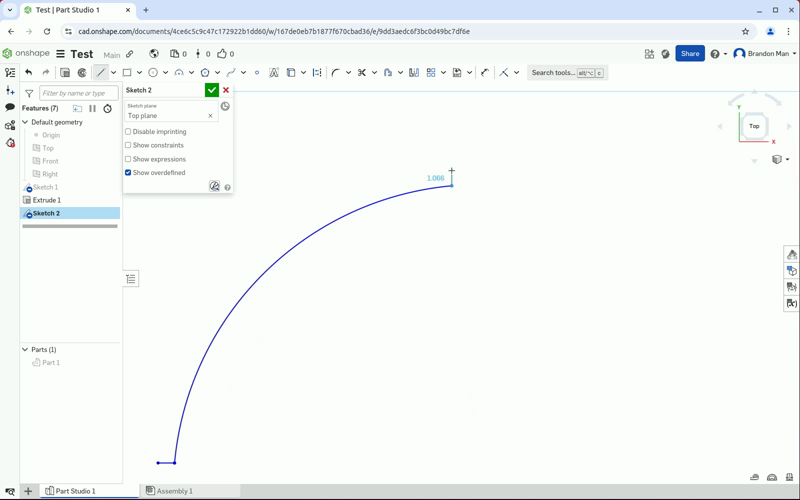
scroll(6)
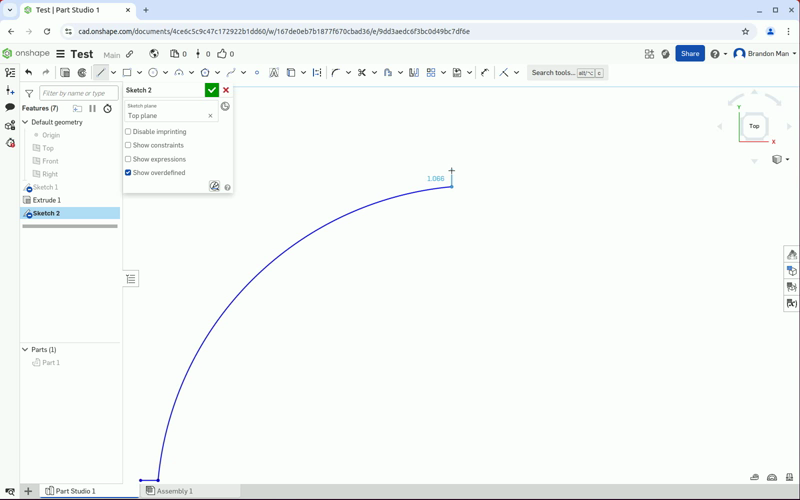
scroll(6)
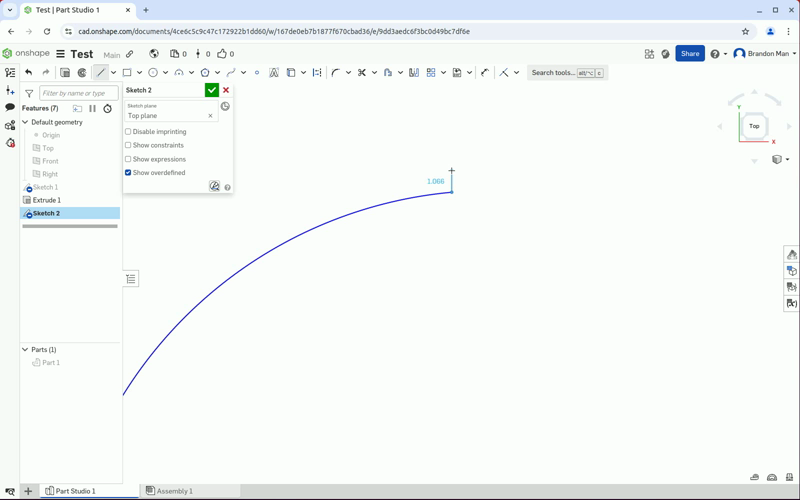
scroll(6)
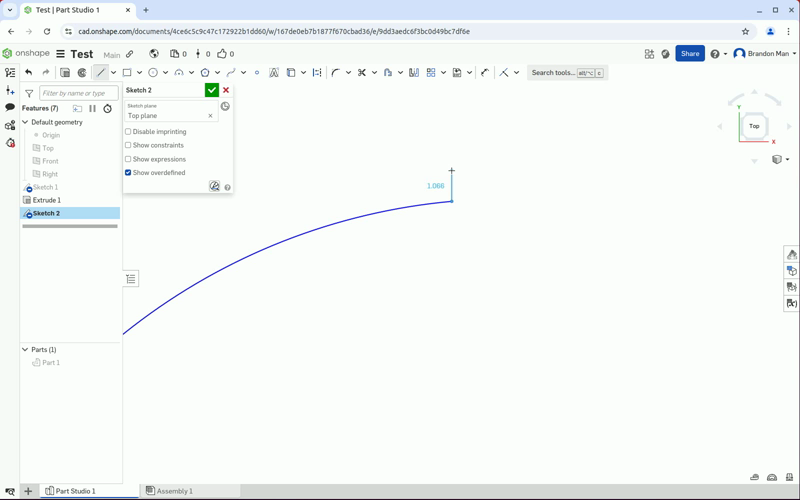
scroll(6)
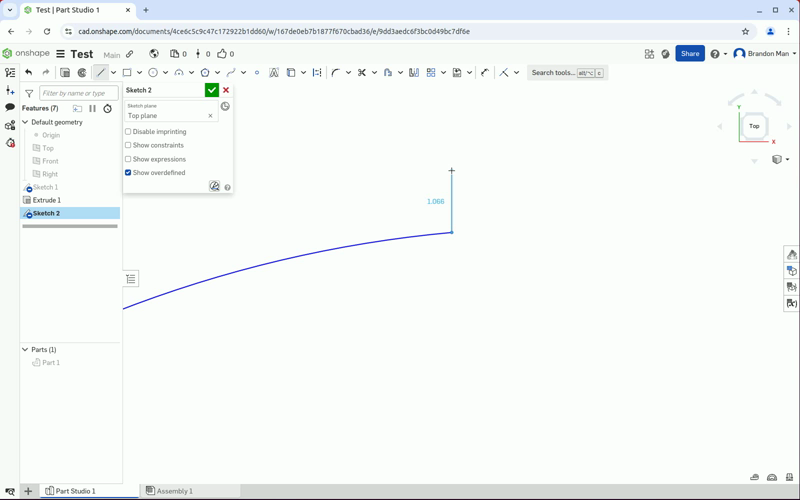
click(451, 170)
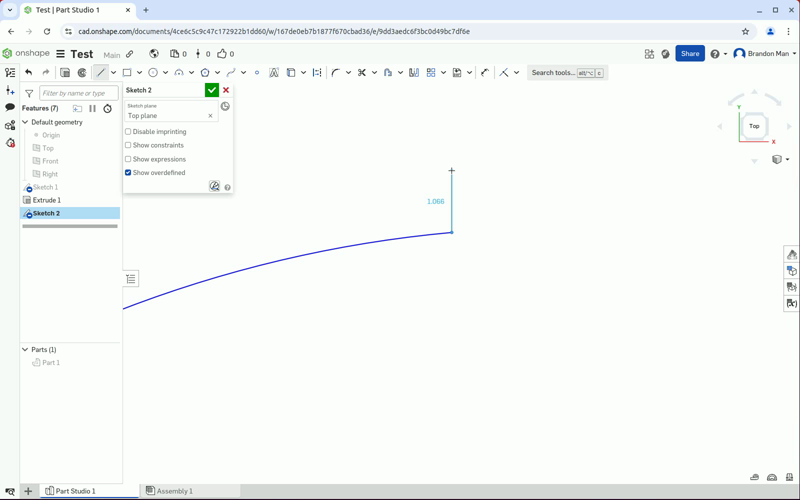
scroll(-6)
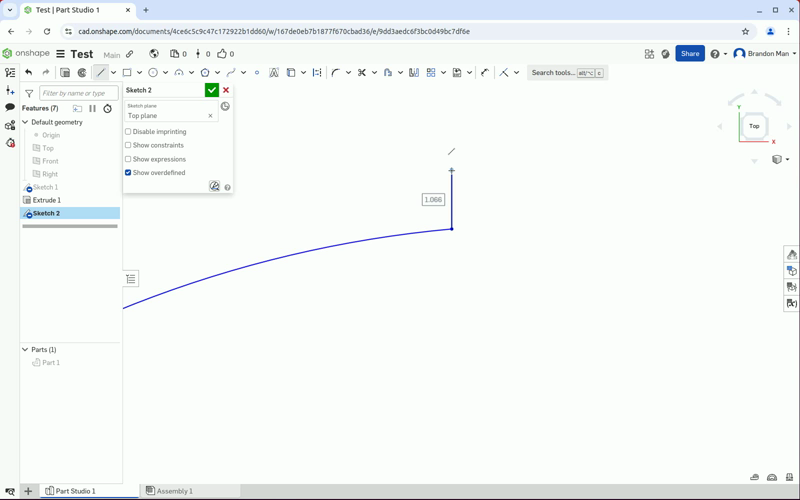
scroll(-6)
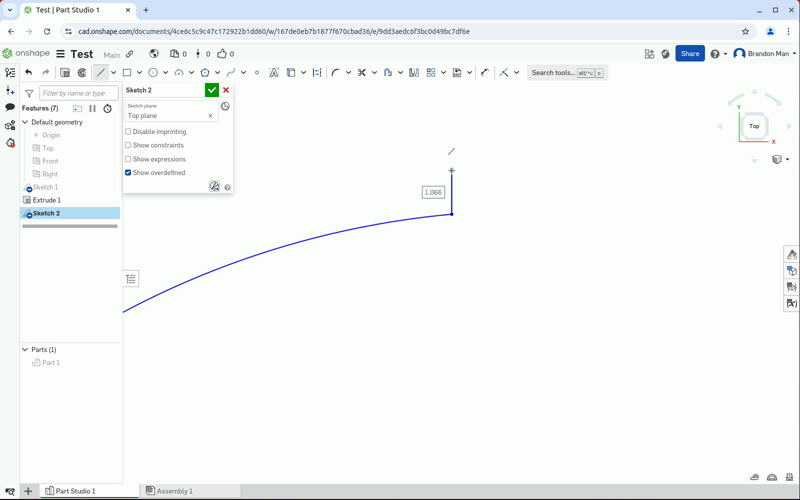
scroll(-6)
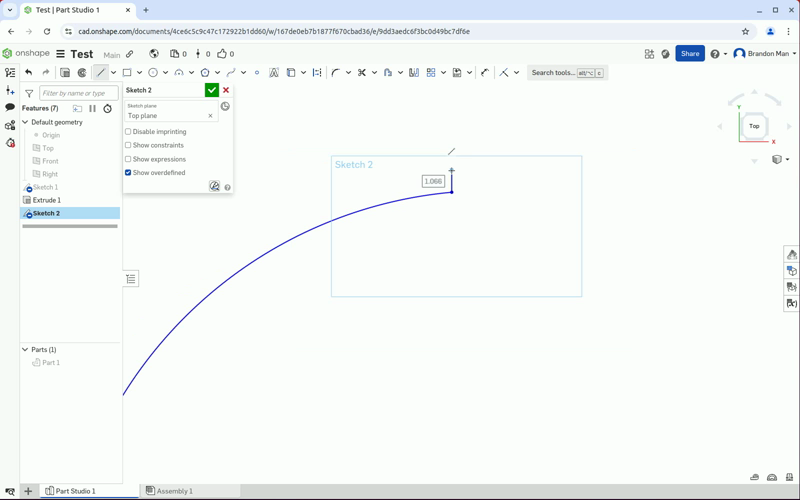
scroll(-6)
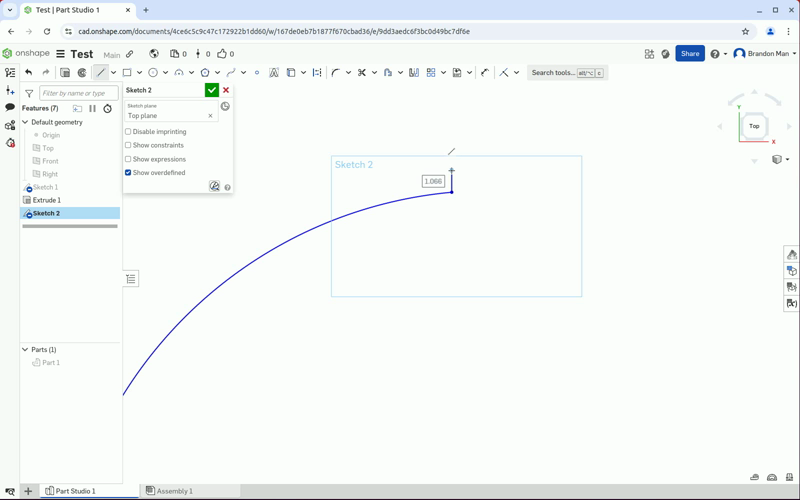
scroll(-6)
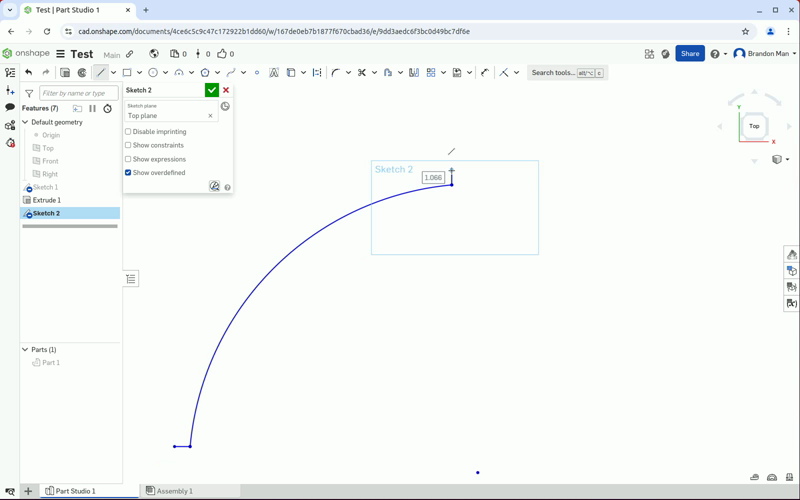
scroll(-6)
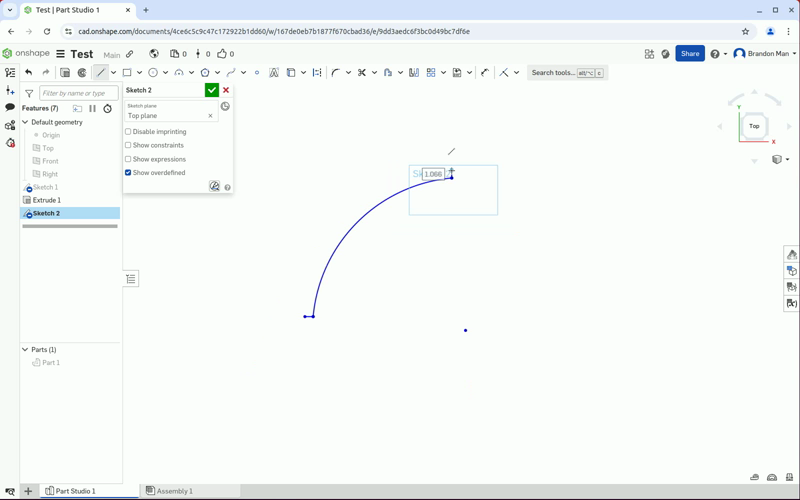
scroll(-6)
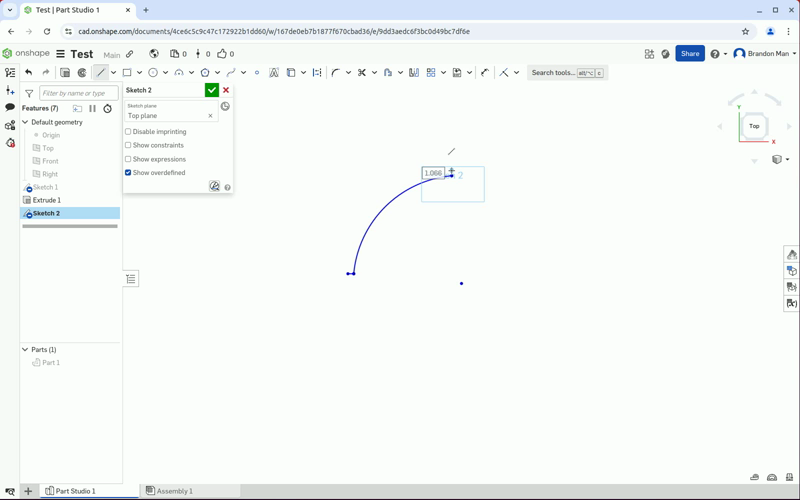
key_up(shift)
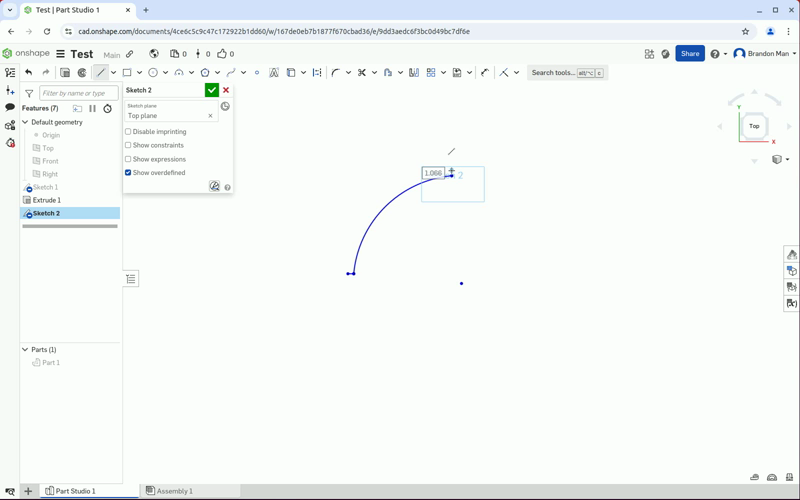
key(esc)
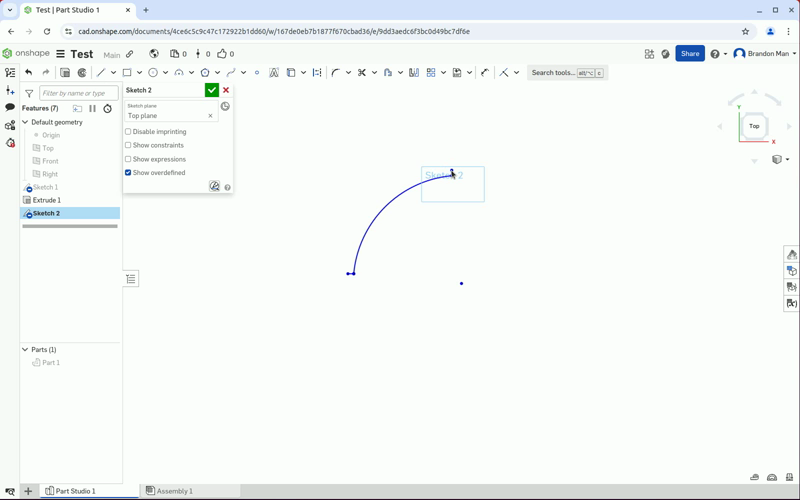
key(a)
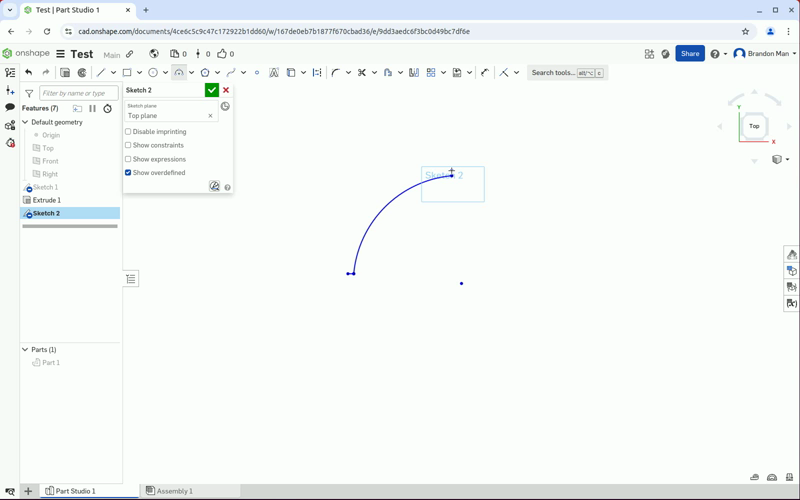
mouse_move(451, 170)
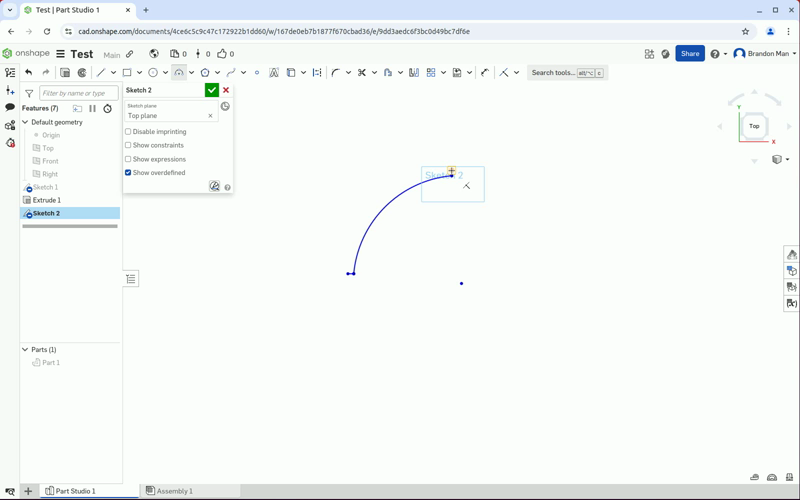
click(451, 170)
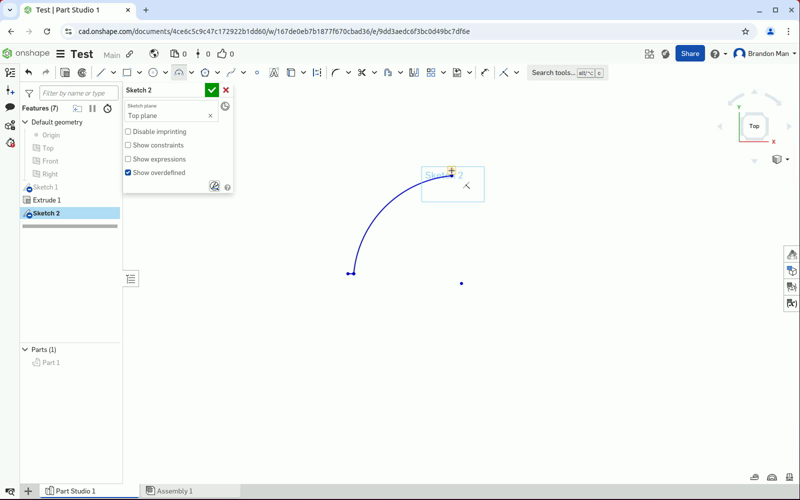
mouse_move(348, 273)
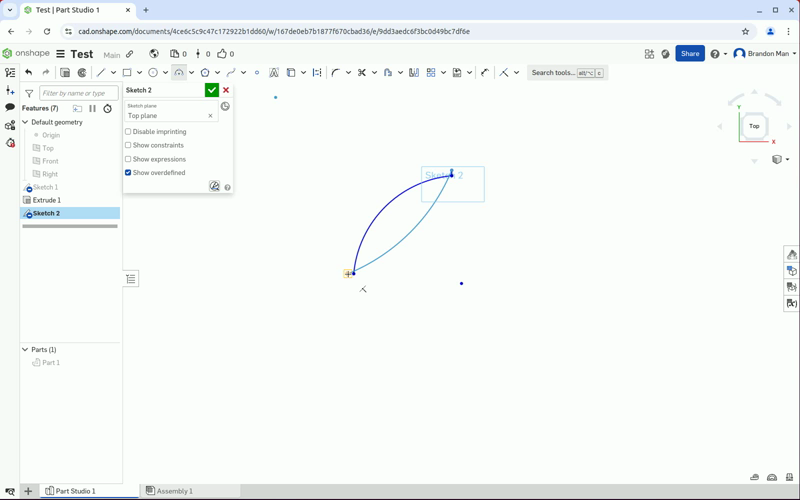
click(348, 273)
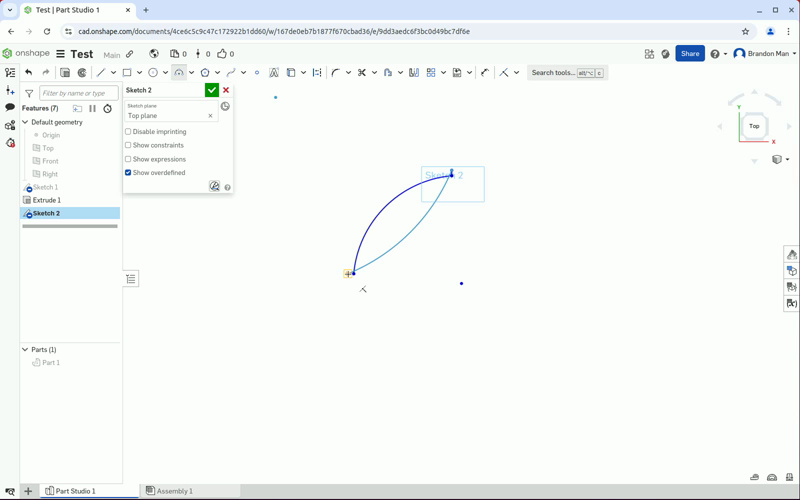
key_down(shift)
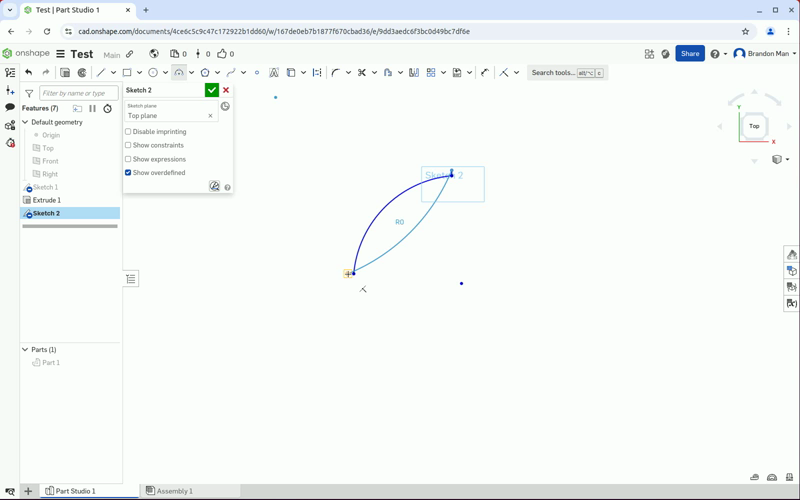
mouse_move(380, 203)
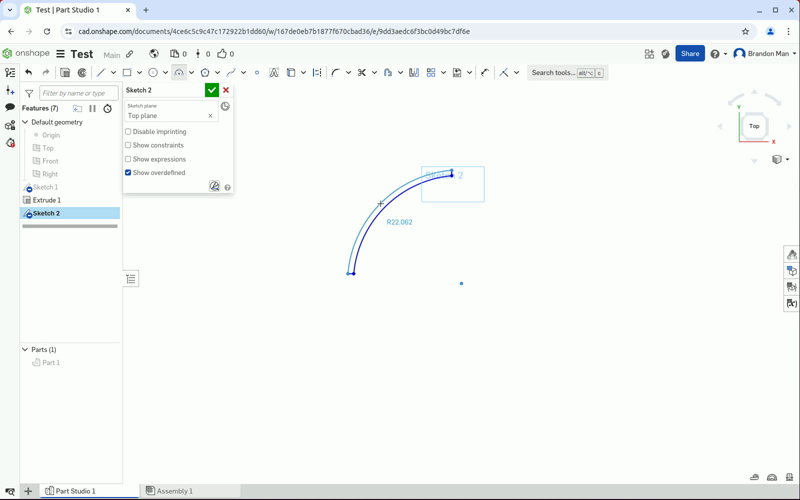
click(380, 203)
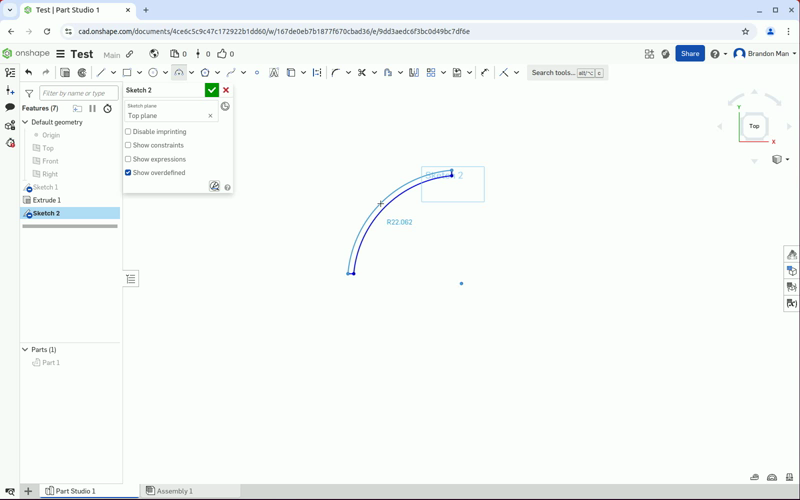
key_up(shift)
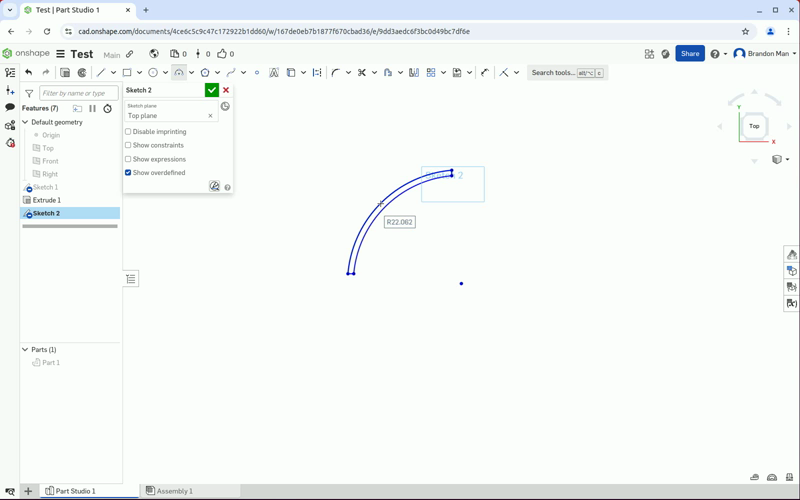
key(esc)
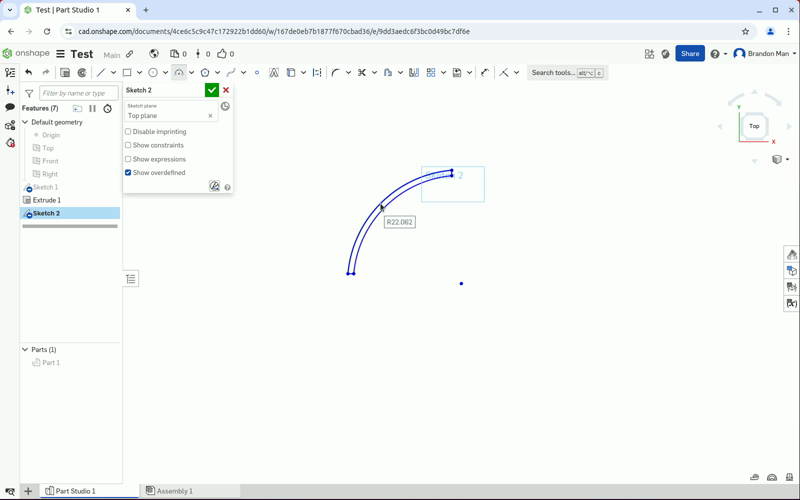
mouse_move(366, 226)
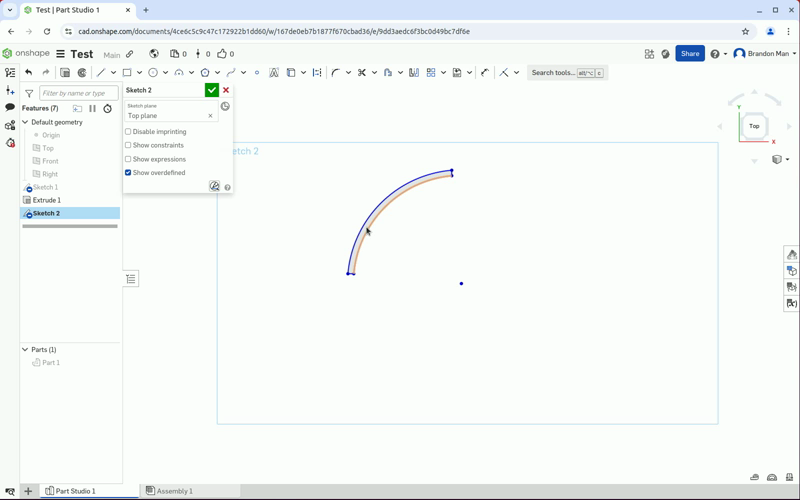
scroll(6)
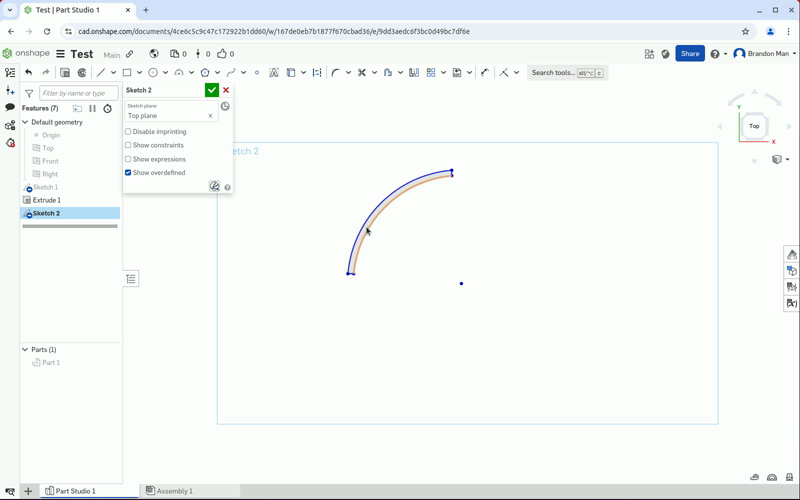
scroll(6)
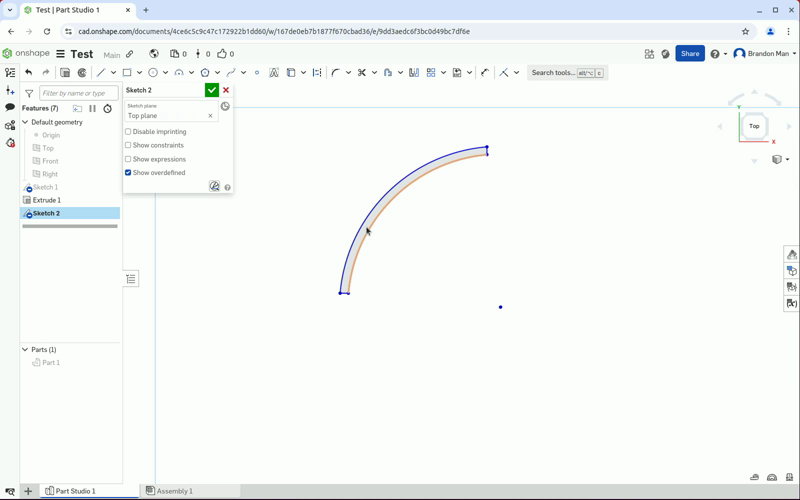
scroll(6)
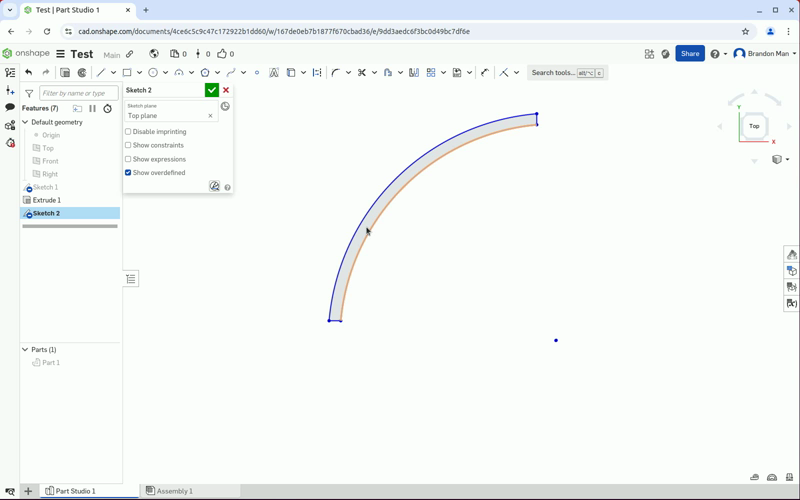
scroll(6)
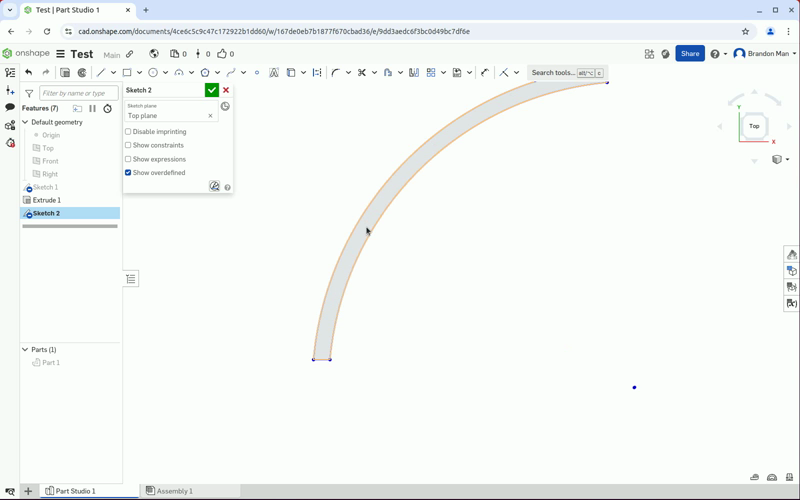
scroll(6)
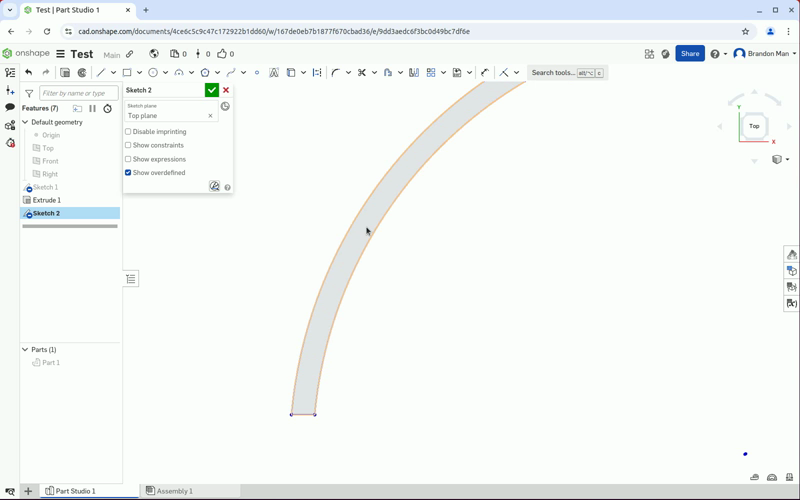
scroll(6)
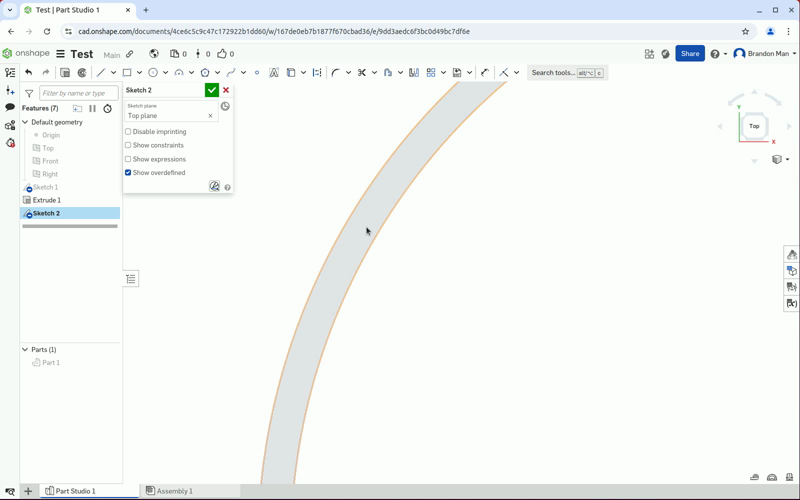
scroll(6)
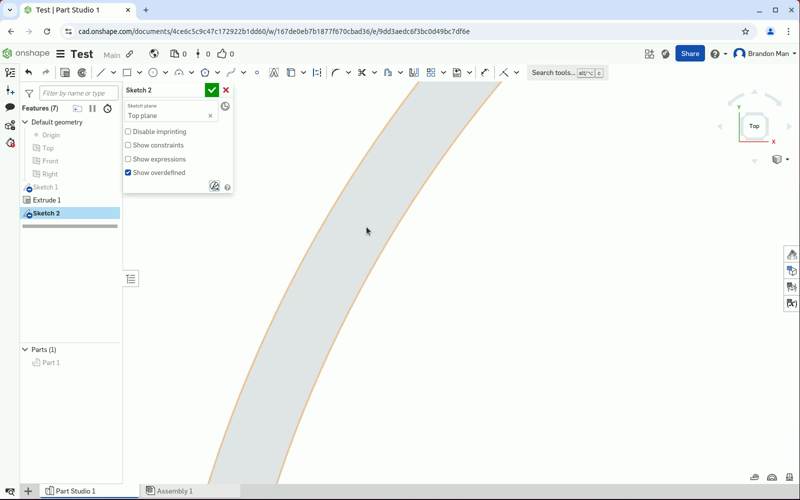
click(366, 226)
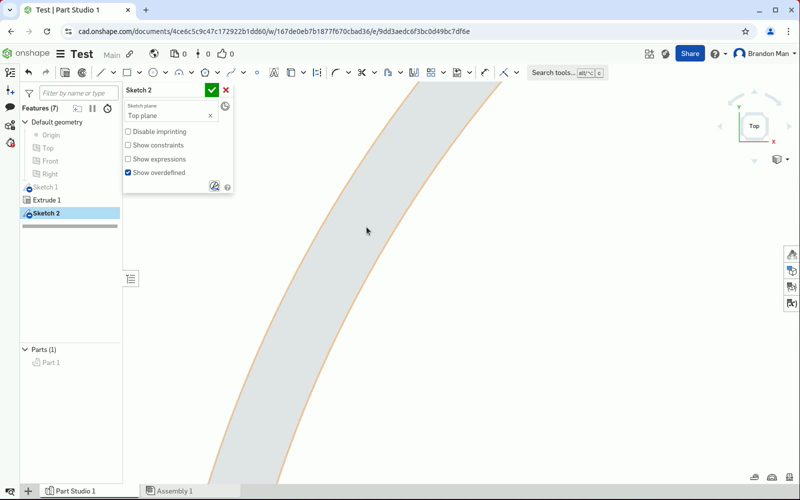
scroll(-6)
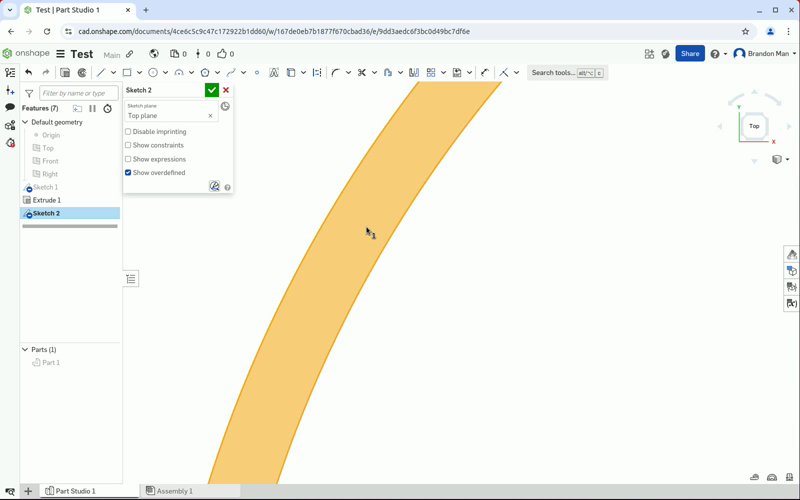
scroll(-6)
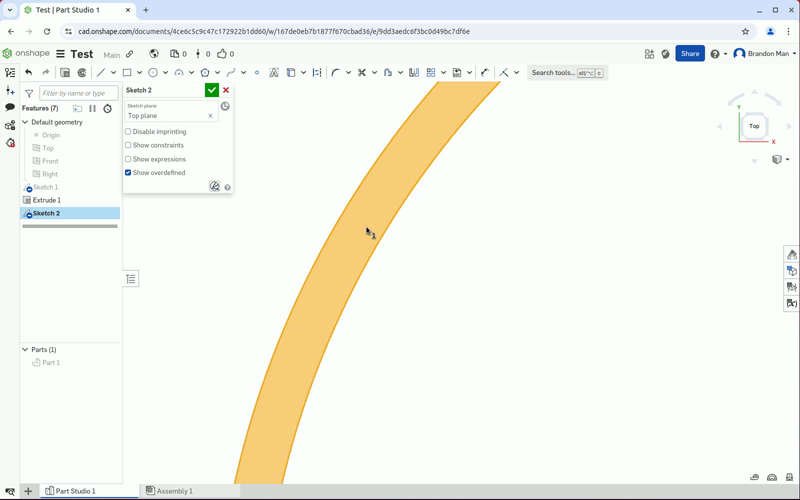
scroll(-6)
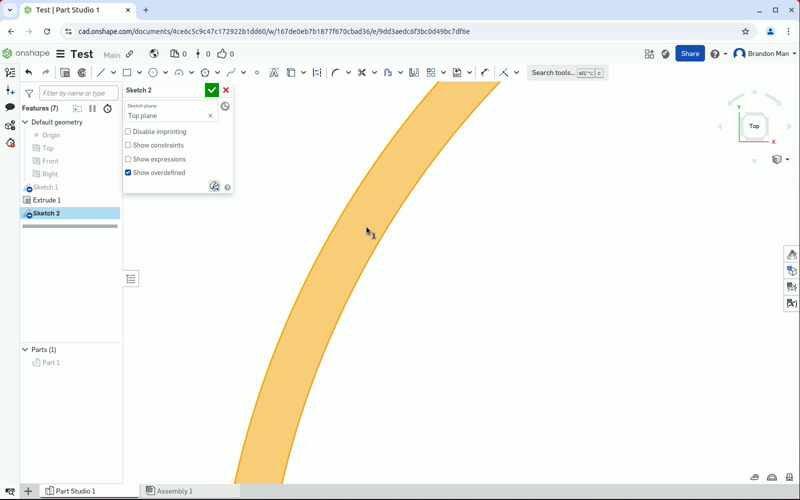
scroll(-6)
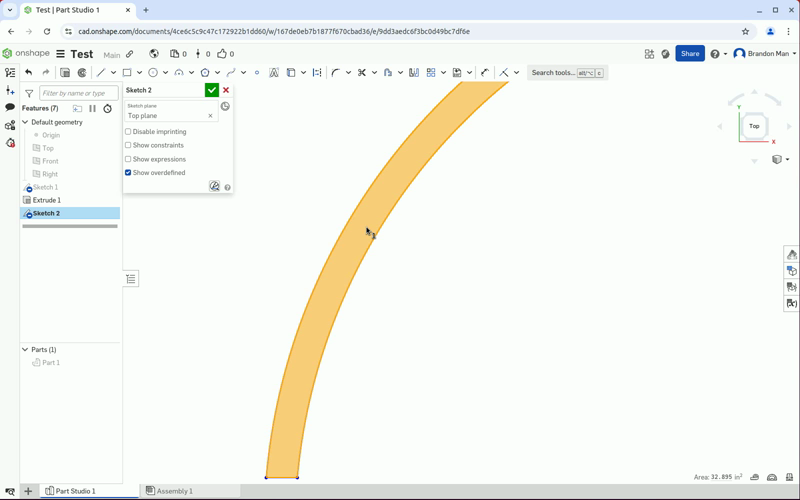
scroll(-6)
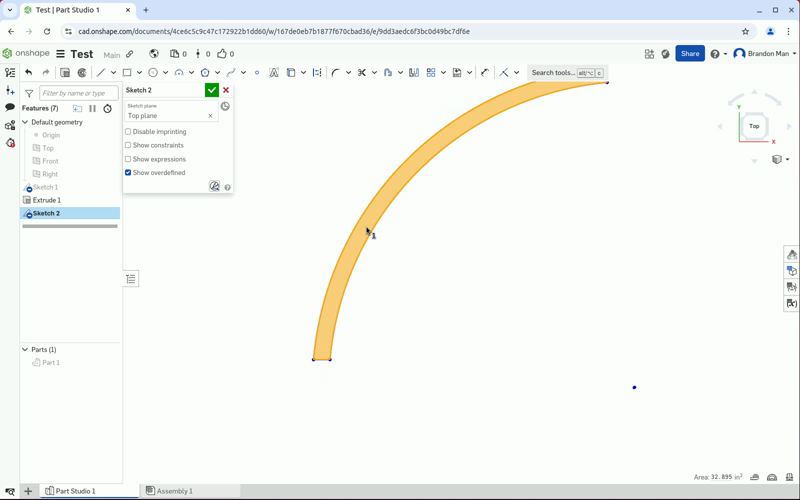
scroll(-6)
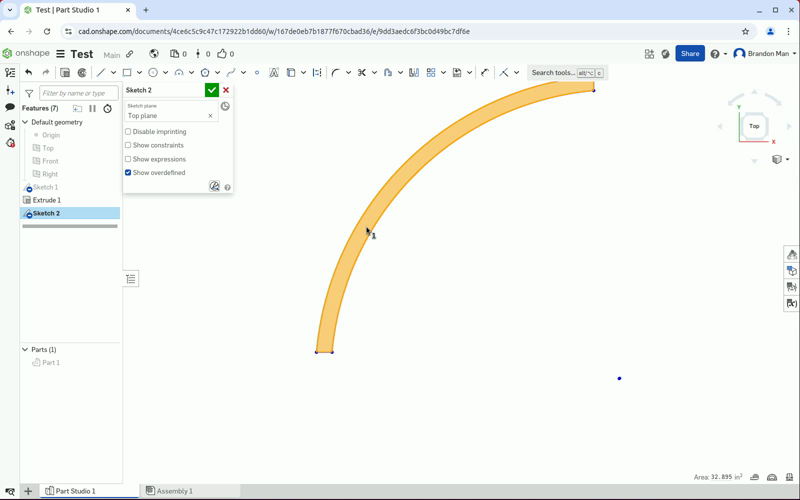
scroll(-6)
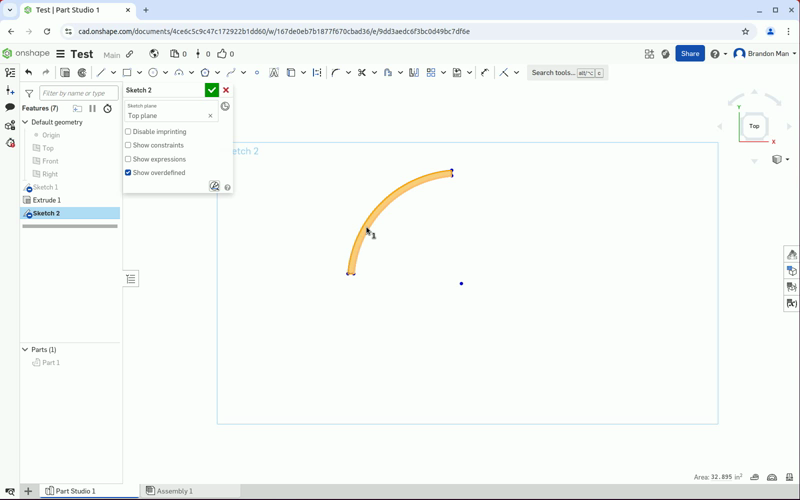
mouse_move(73, 352)
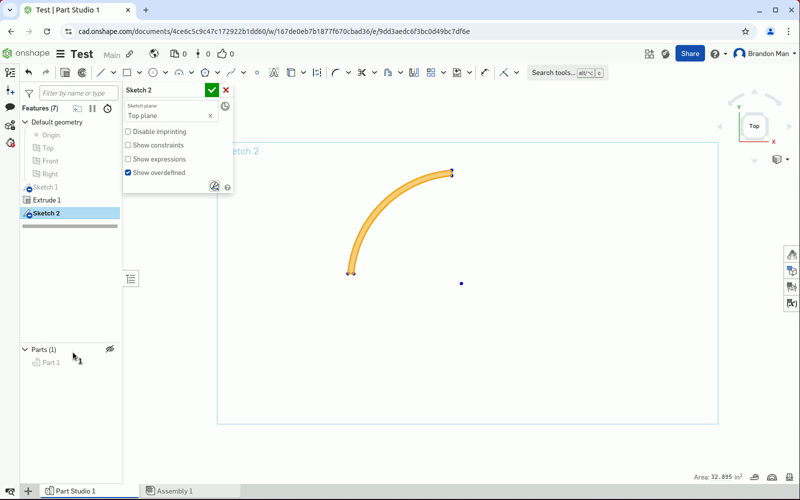
key(shift+y)
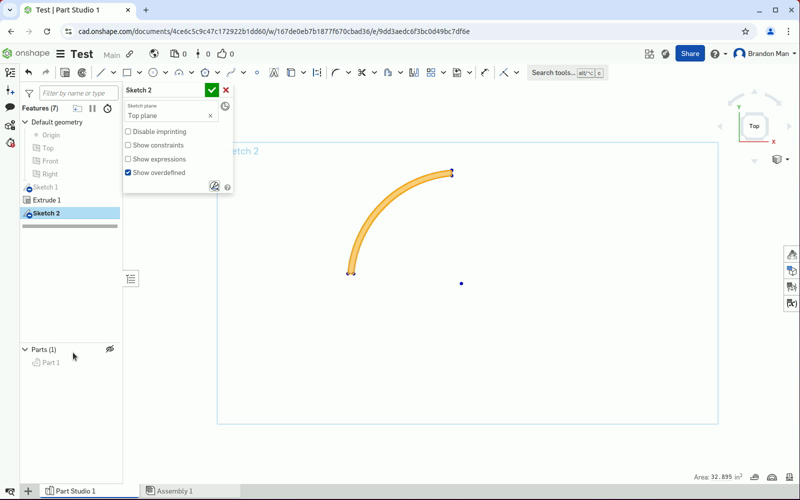
key(shift+e)
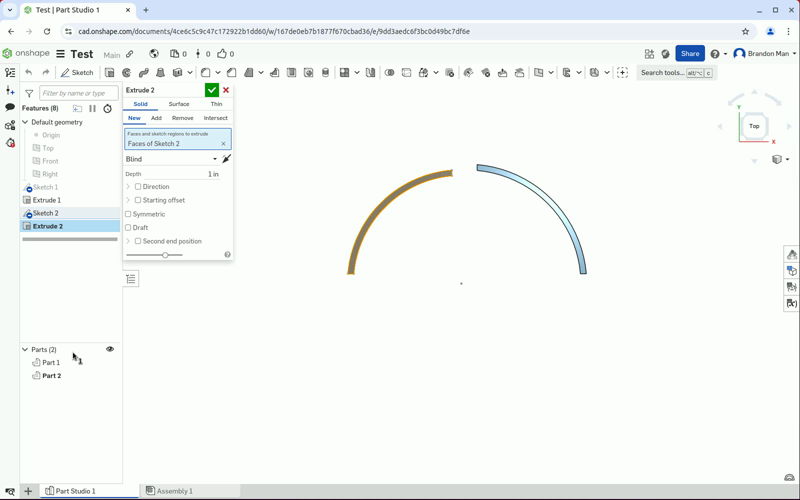
mouse_move(143, 106)
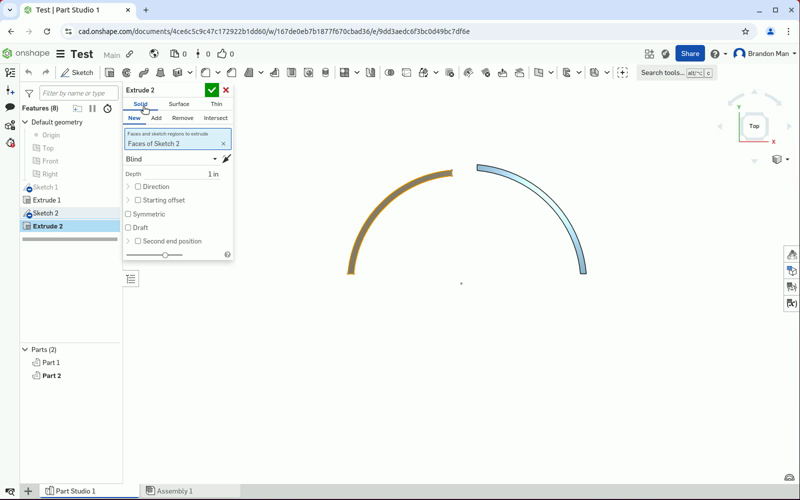
click(143, 106)
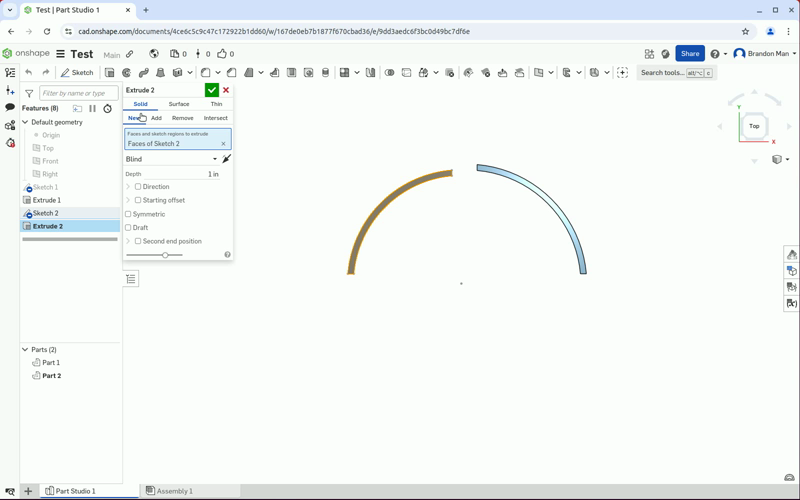
mouse_move(137, 120)
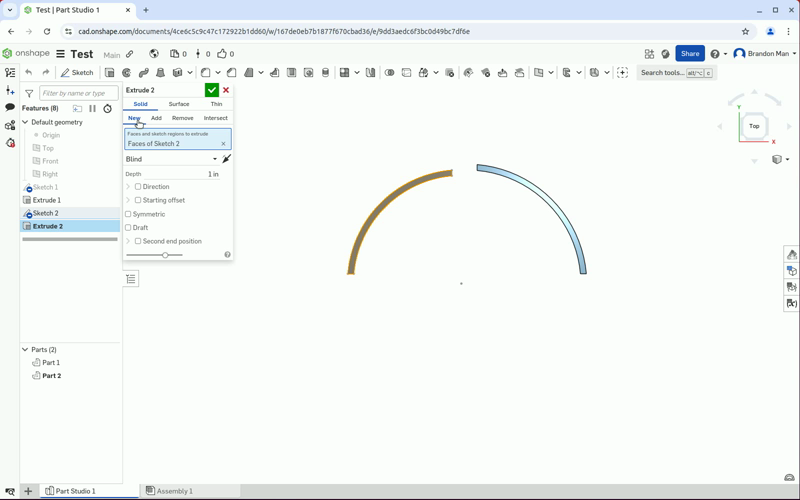
click(137, 120)
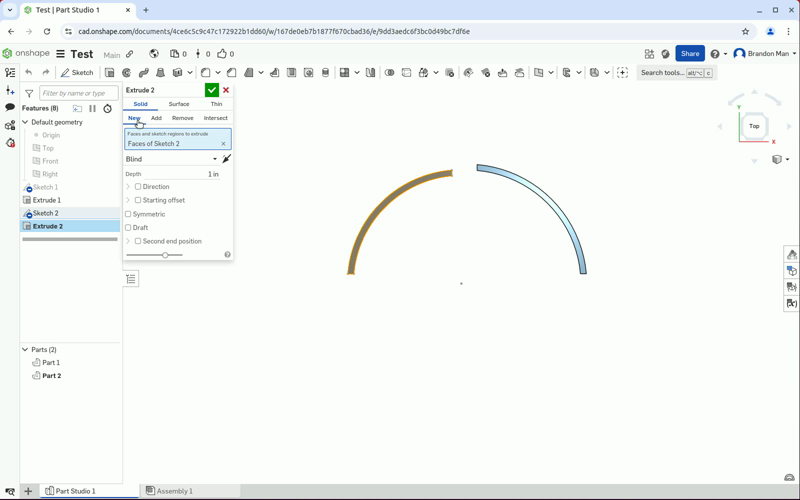
key(tab, 4)
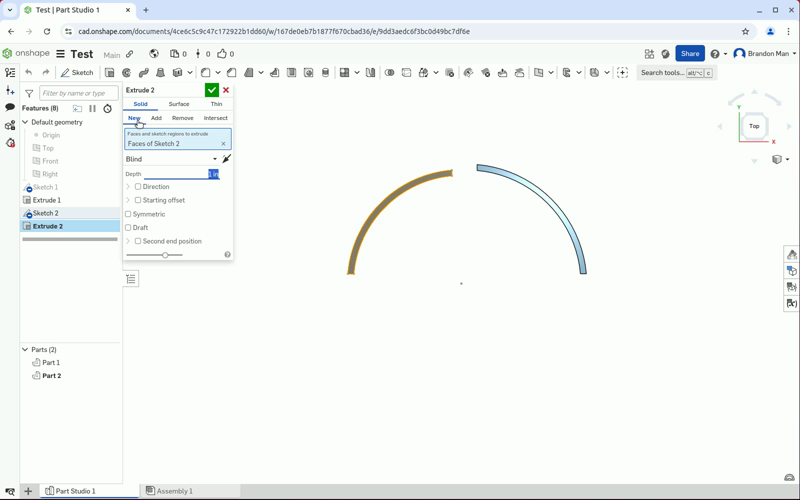
text(1.926)
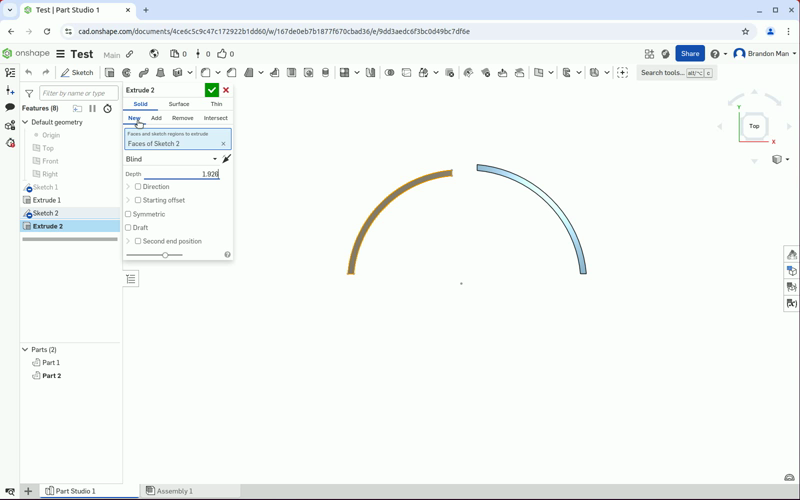
key(enter)
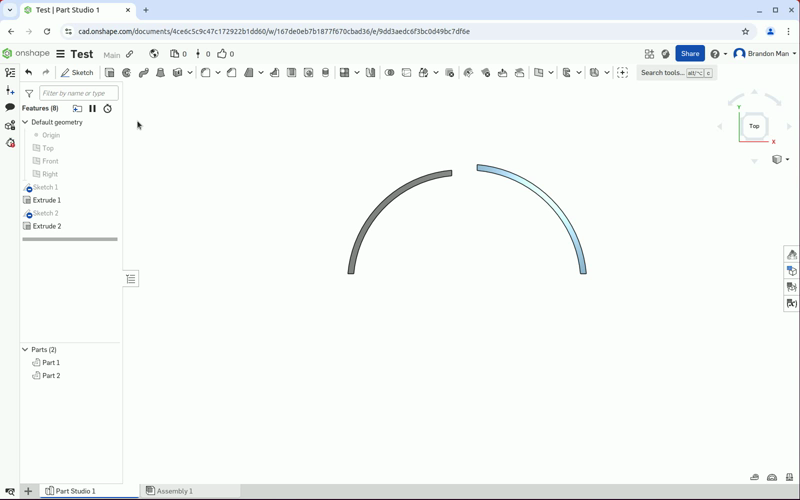
key(shift+h)
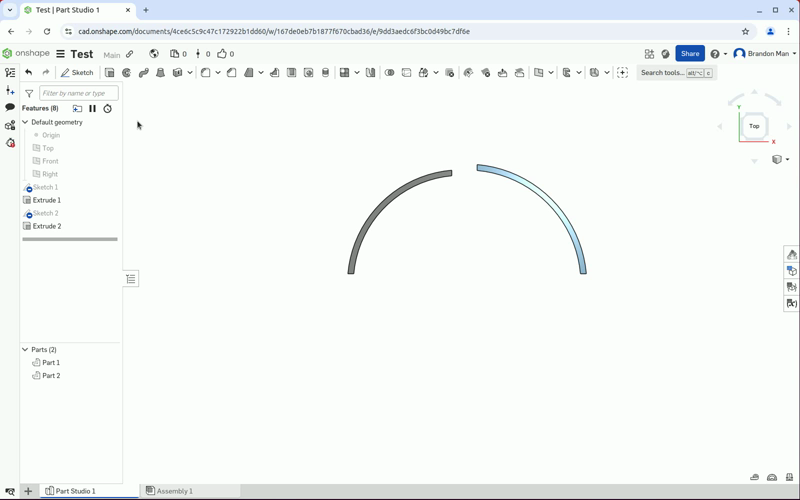
key(shift+h)
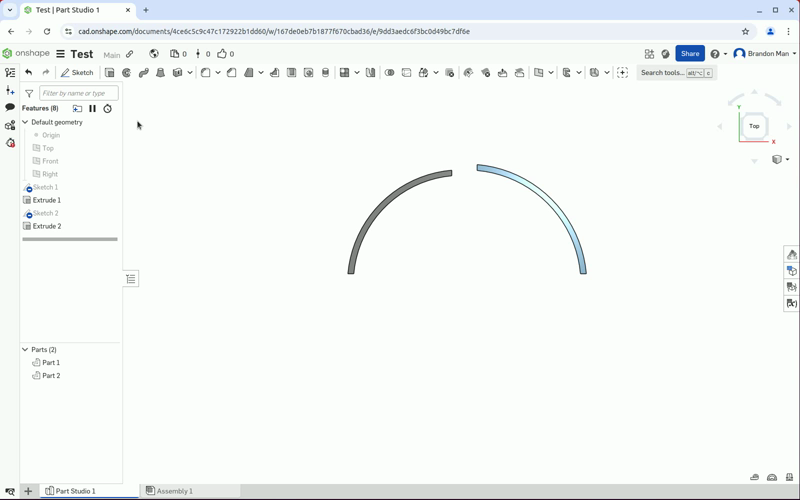
mouse_move(73, 189)
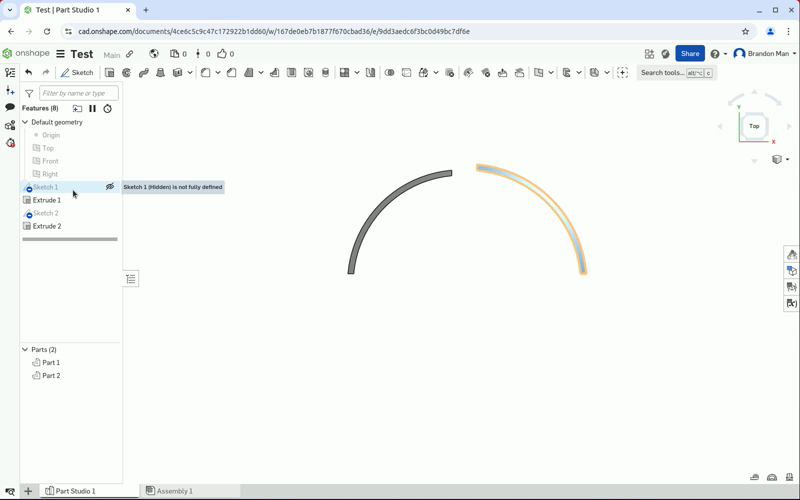
click(73, 189)
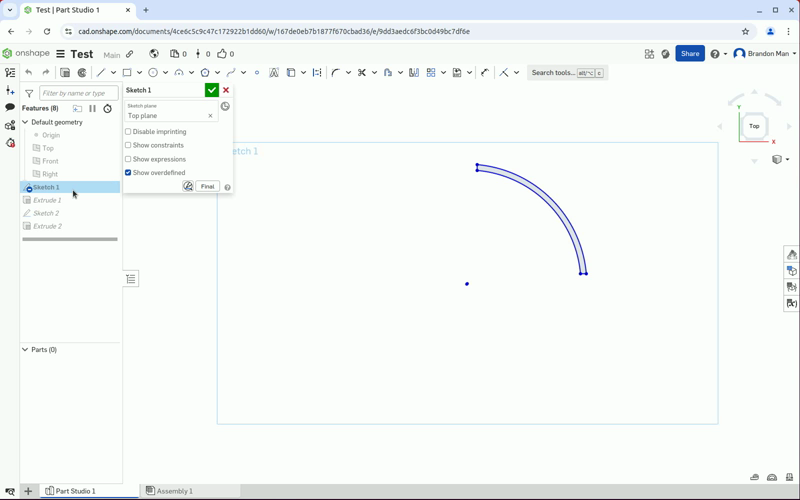
mouse_move(229, 92)
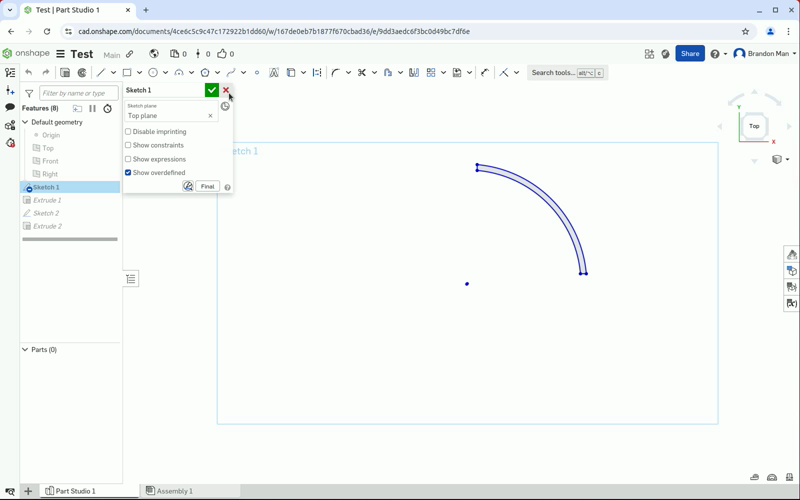
click(229, 92)
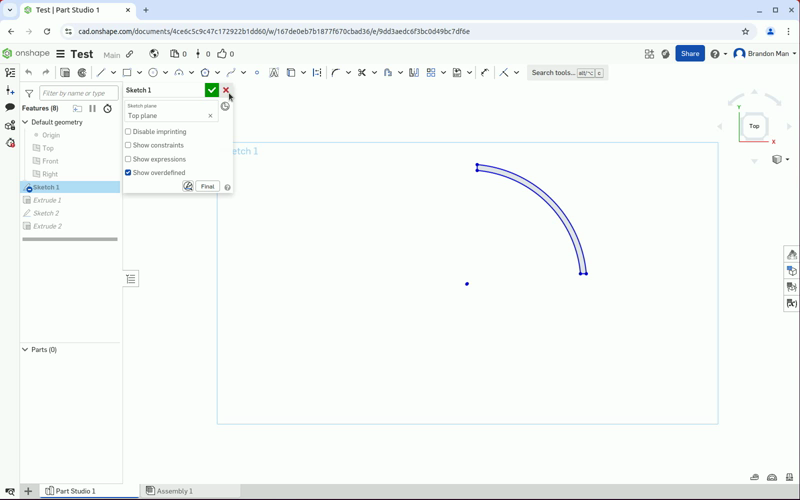
key(shift+s)
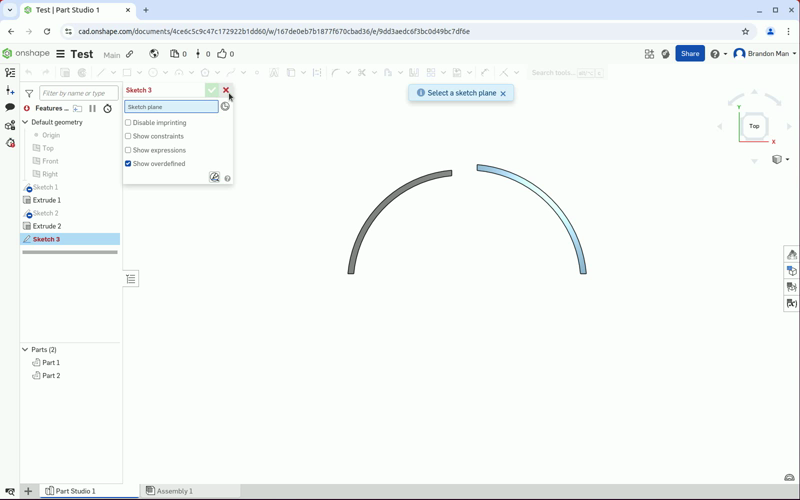
mouse_move(73, 150)
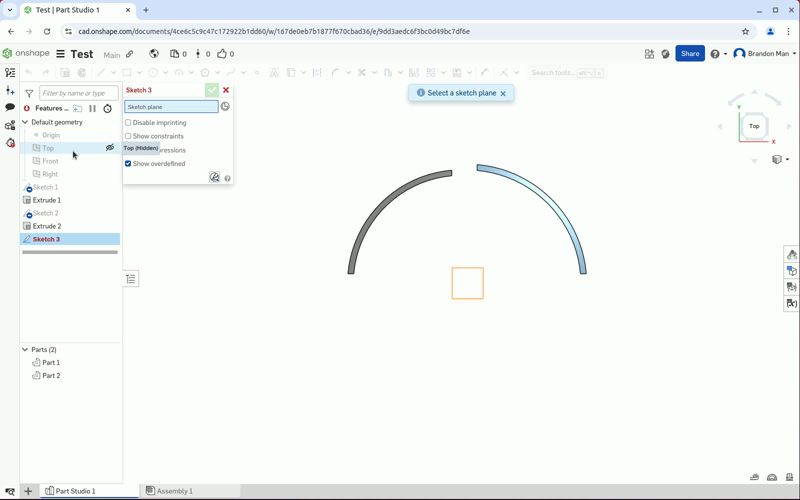
click(73, 150)
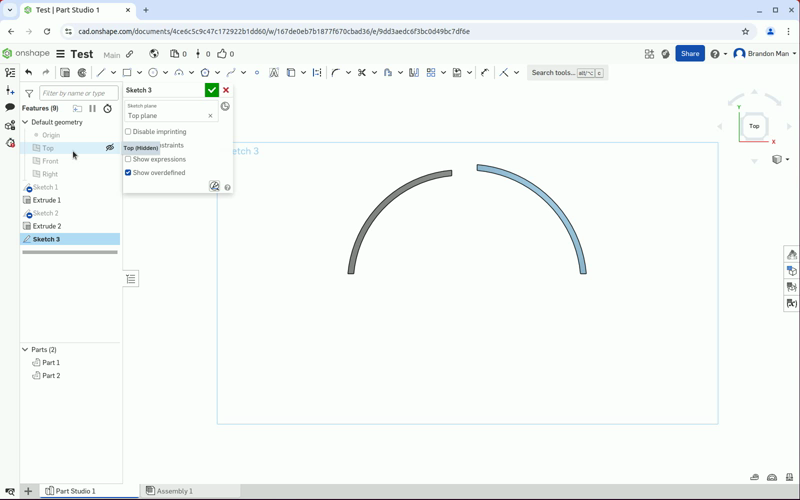
mouse_move(73, 352)
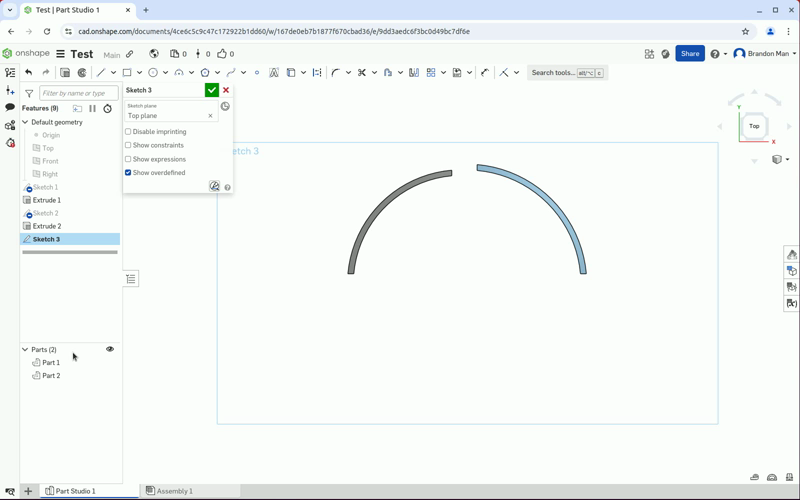
key(y)
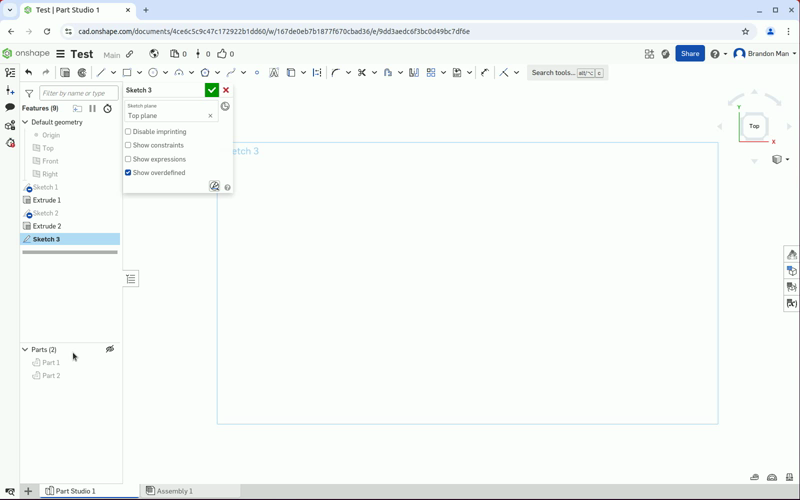
key(a)
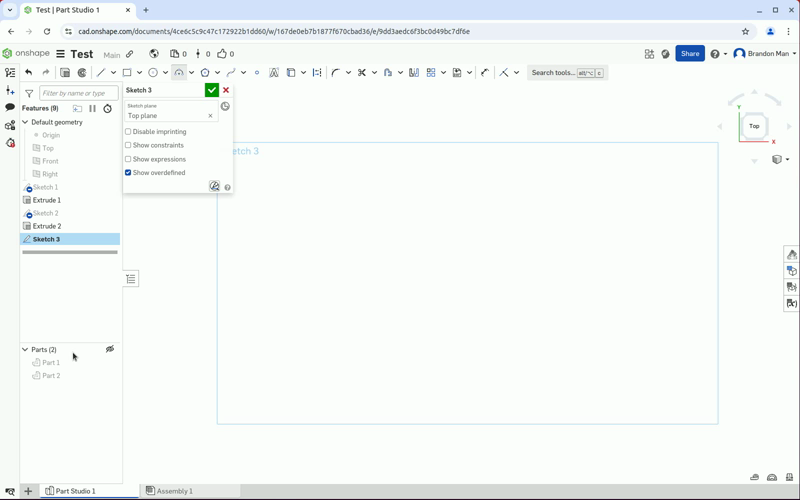
key_down(shift)
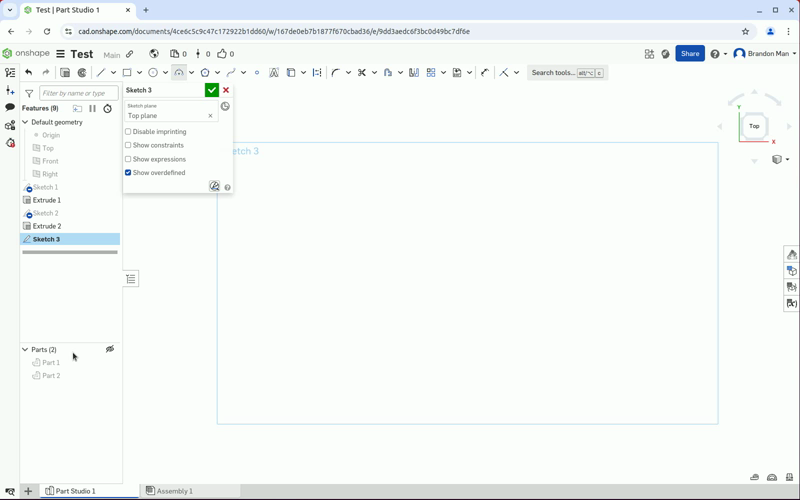
mouse_move(348, 292)
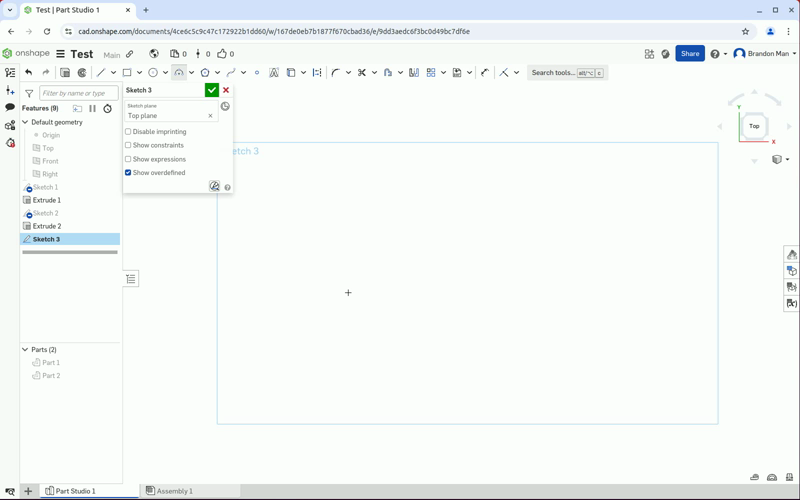
click(348, 292)
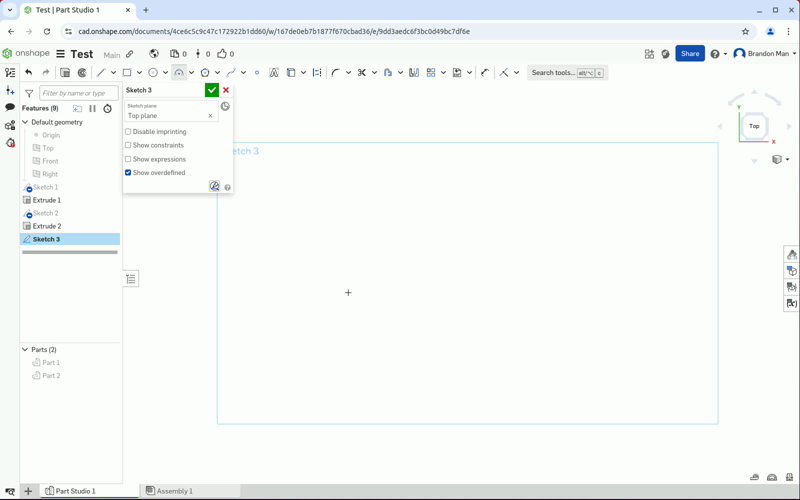
key_up(shift)
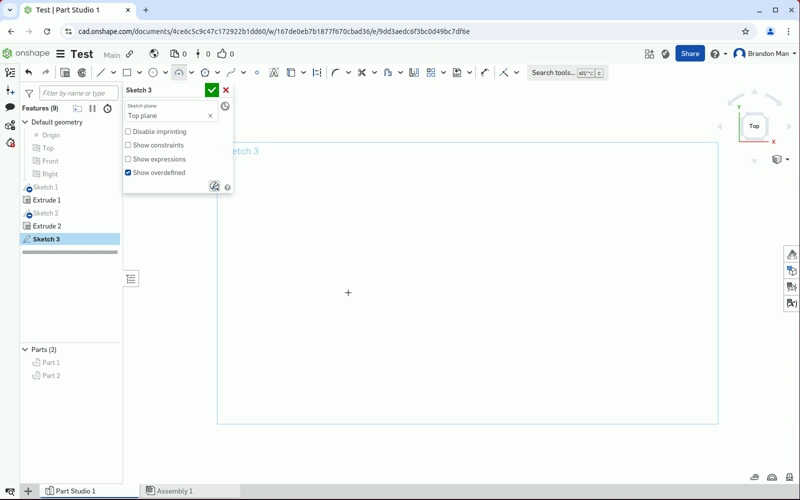
key_down(shift)
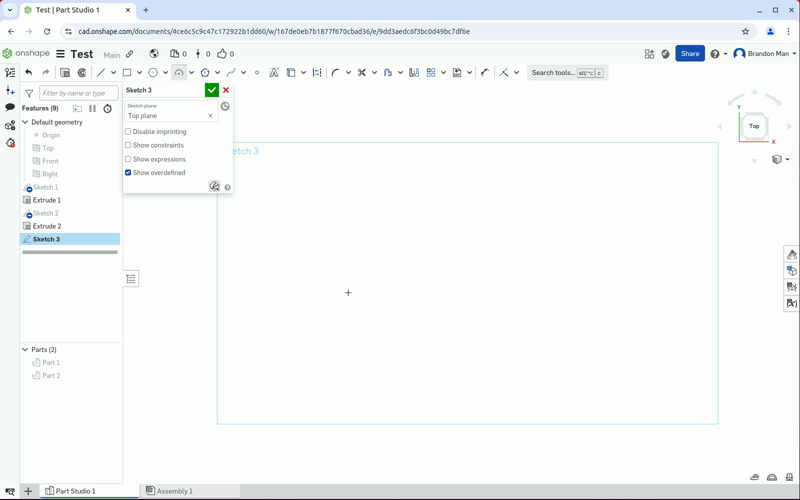
mouse_move(451, 395)
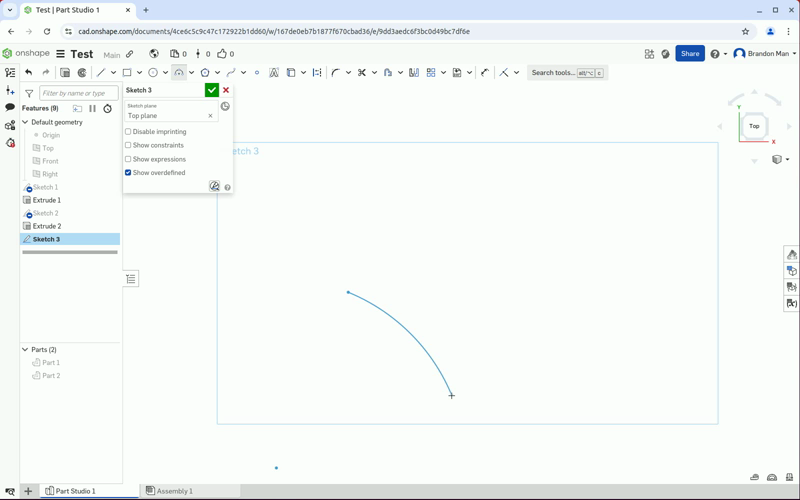
click(451, 395)
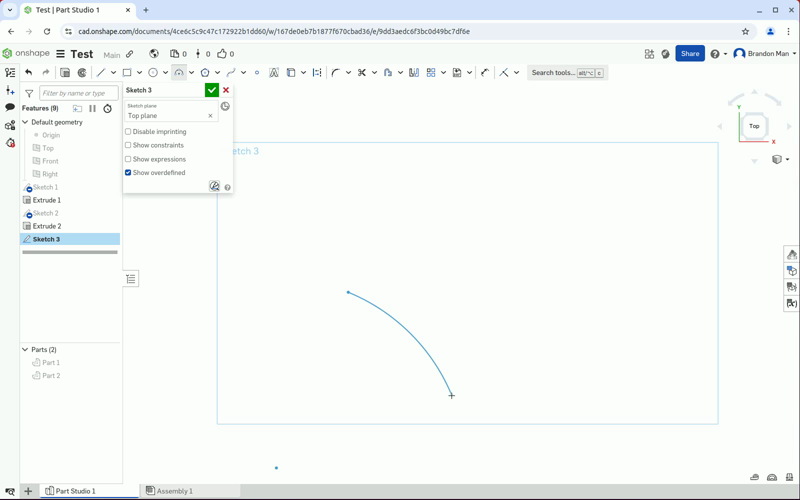
mouse_move(380, 362)
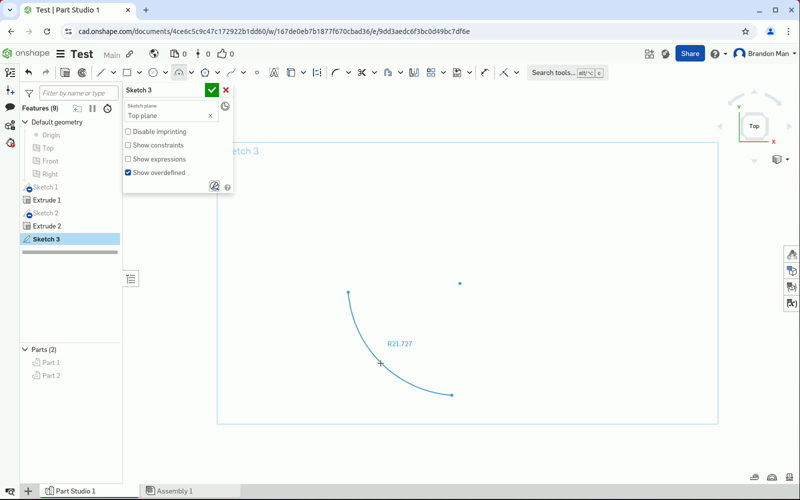
click(380, 362)
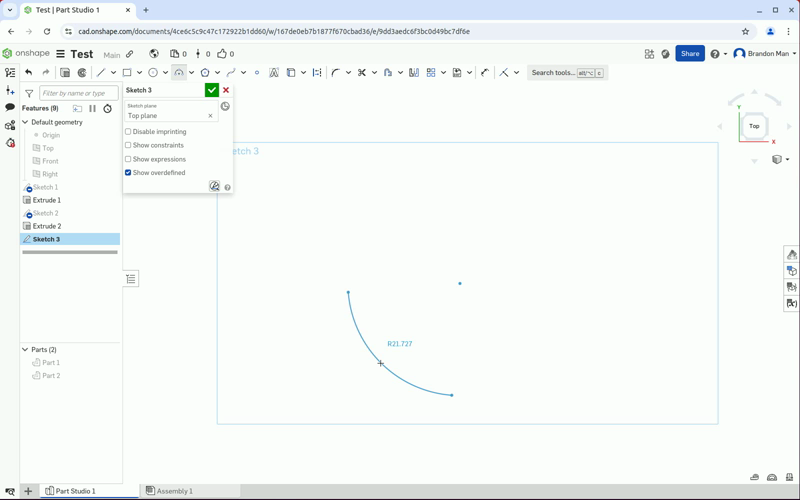
key_up(shift)
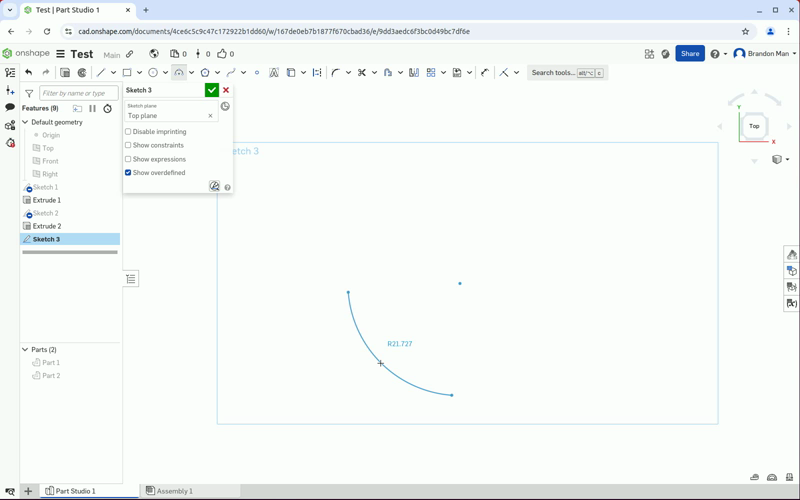
key(esc)
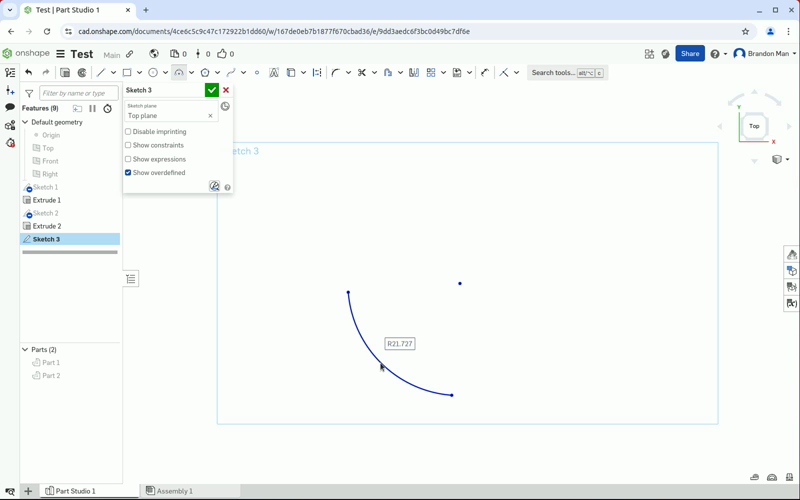
key(l)
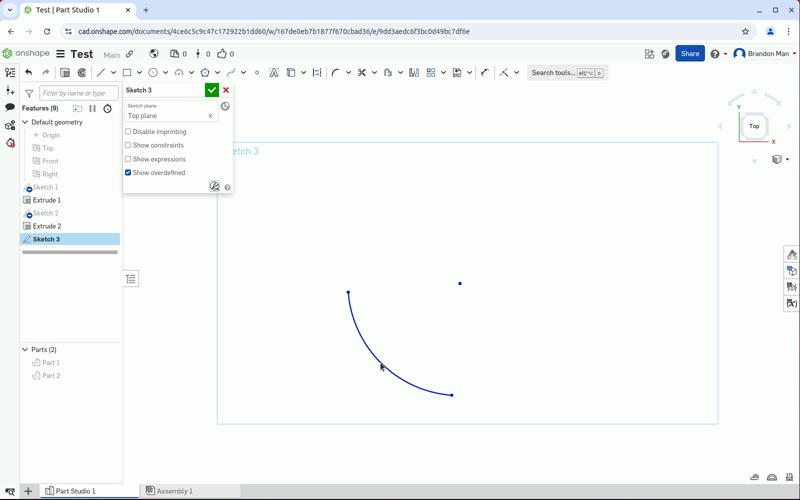
mouse_move(451, 395)
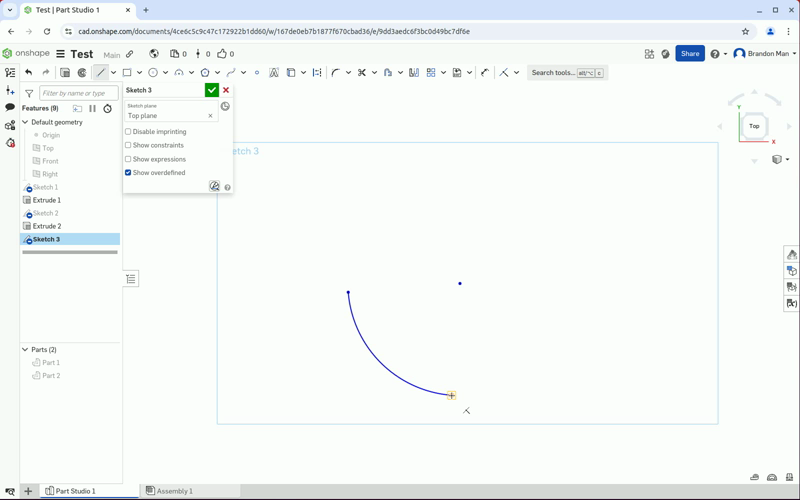
click(451, 395)
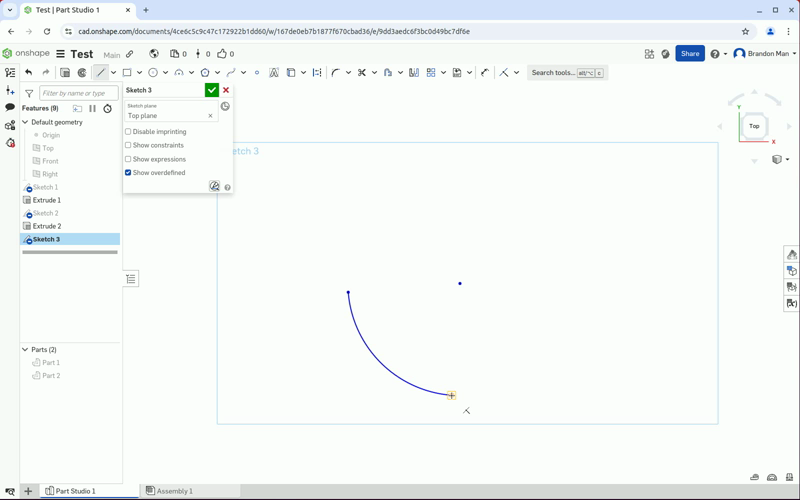
key_down(shift)
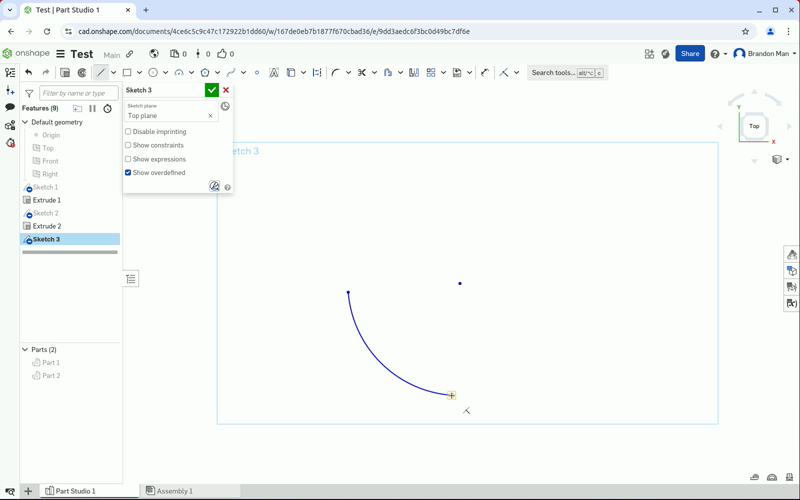
mouse_move(481, 395)
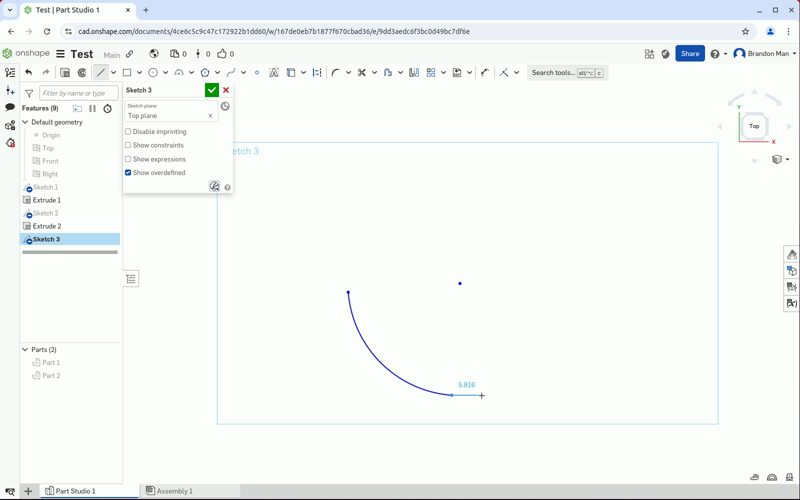
mouse_move(451, 390)
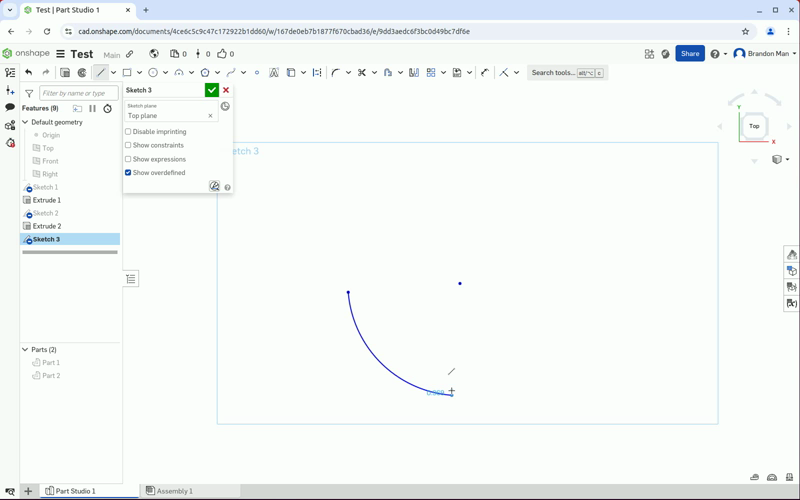
scroll(6)
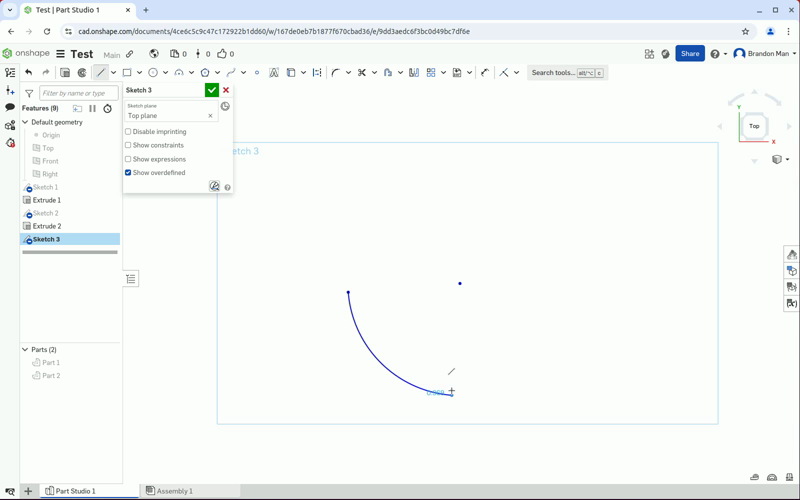
scroll(6)
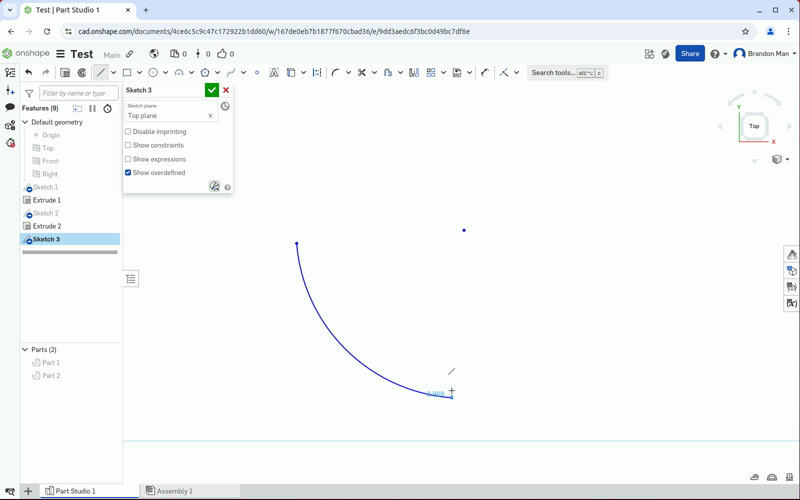
scroll(6)
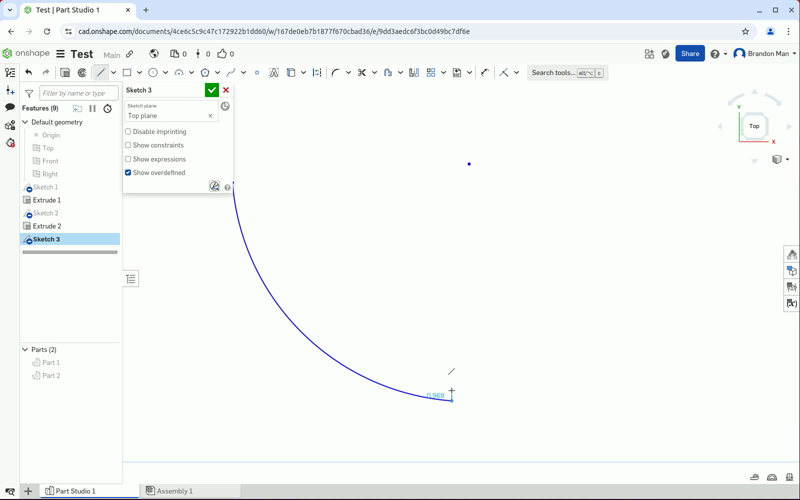
scroll(6)
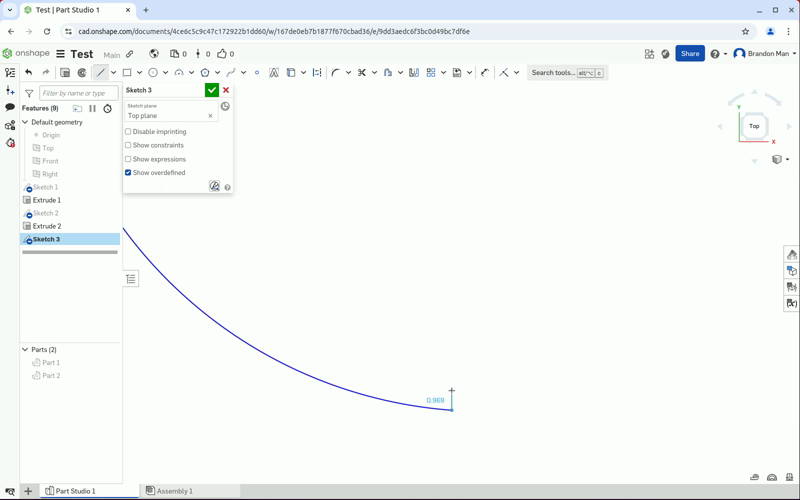
scroll(6)
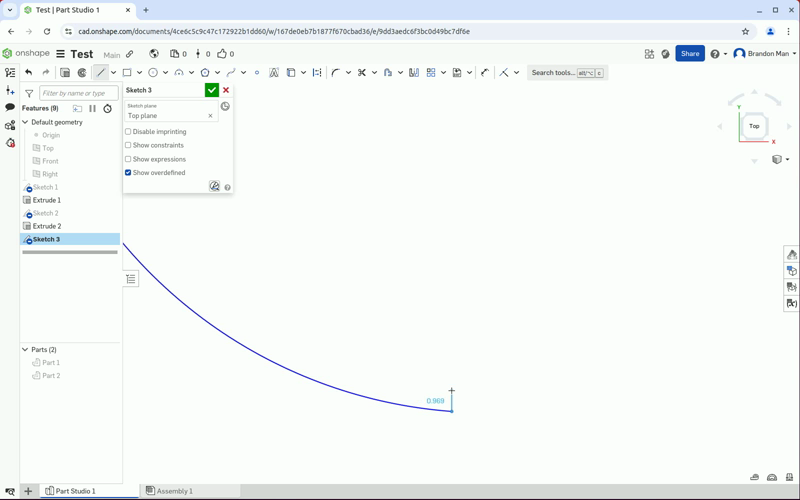
scroll(6)
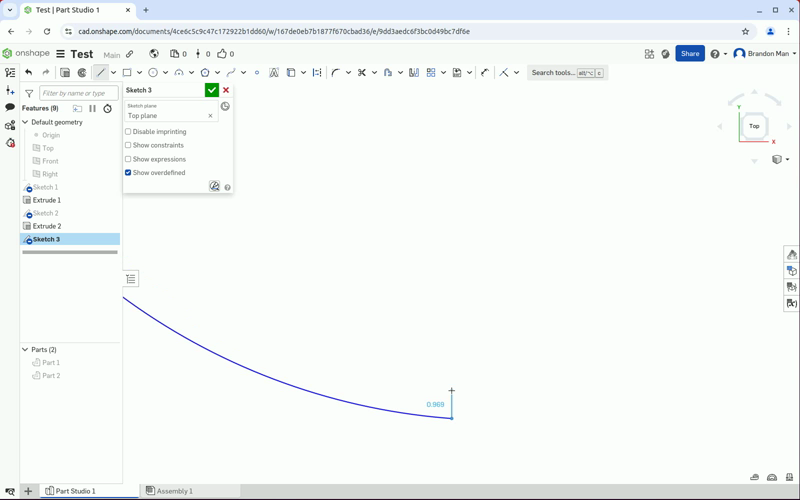
scroll(6)
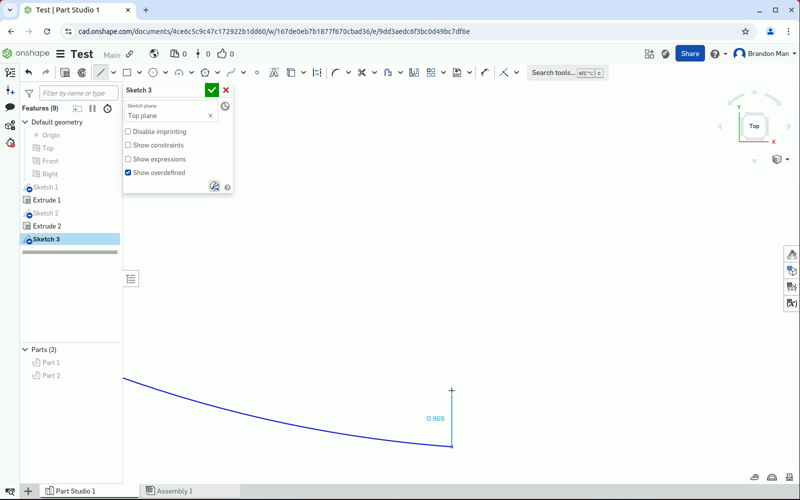
click(451, 390)
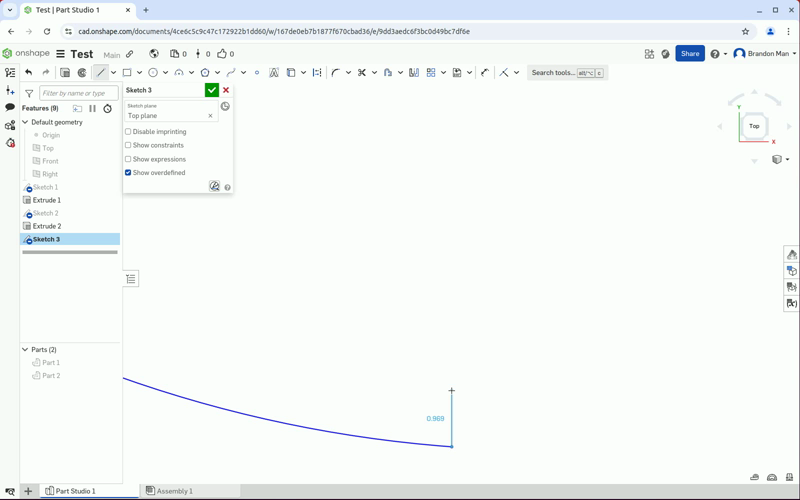
scroll(-6)
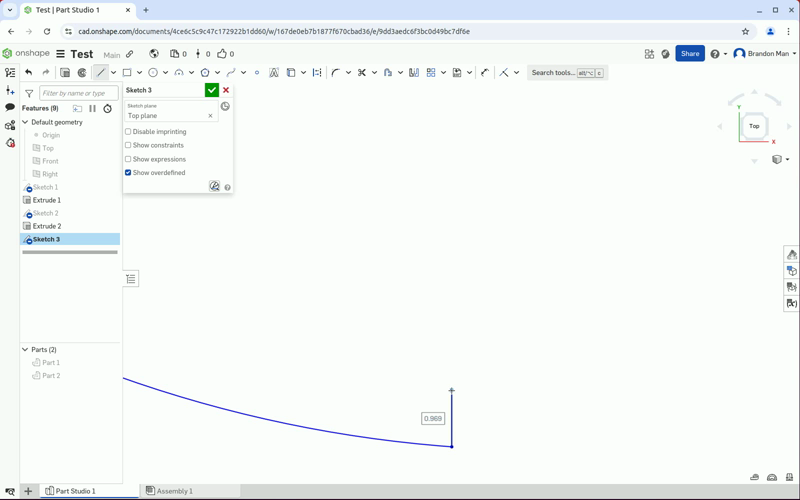
scroll(-6)
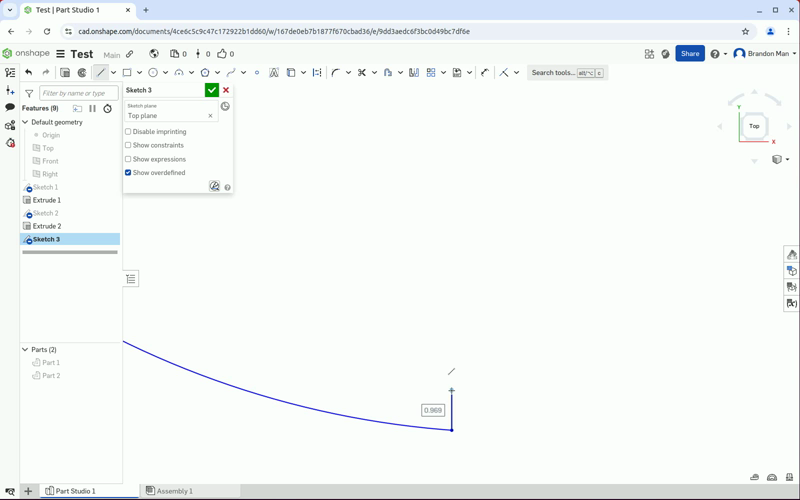
scroll(-6)
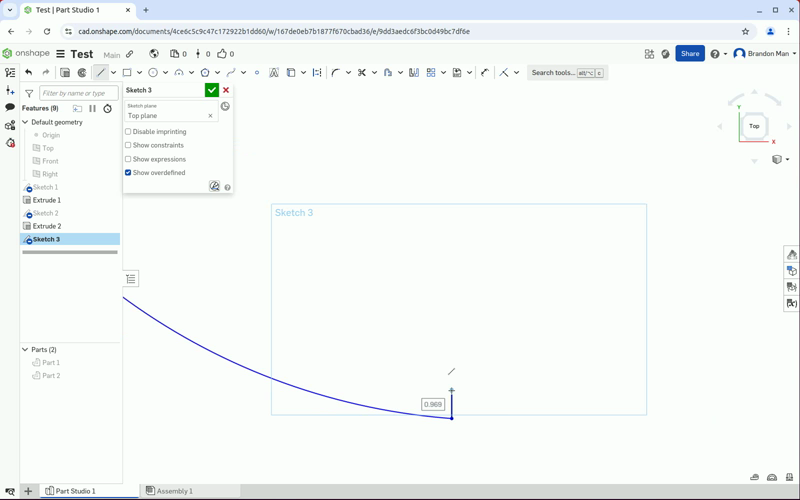
scroll(-6)
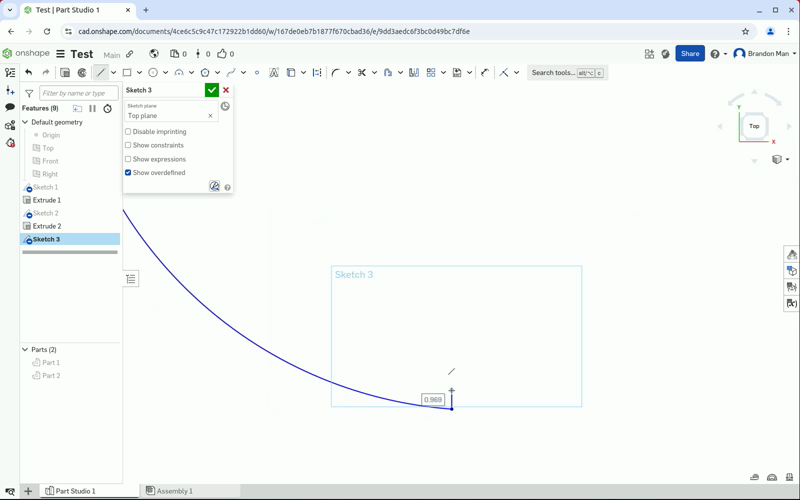
scroll(-6)
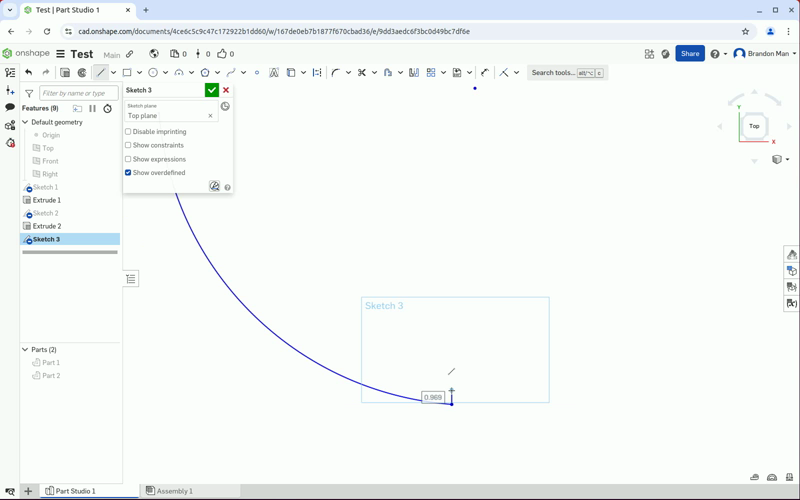
scroll(-6)
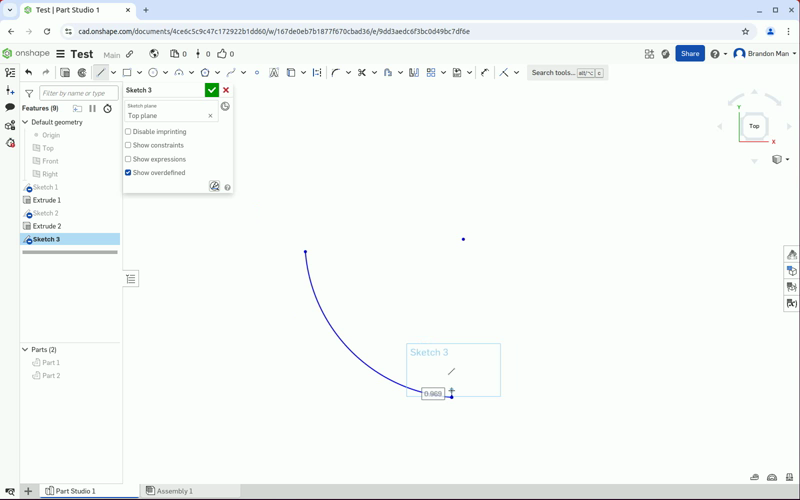
scroll(-6)
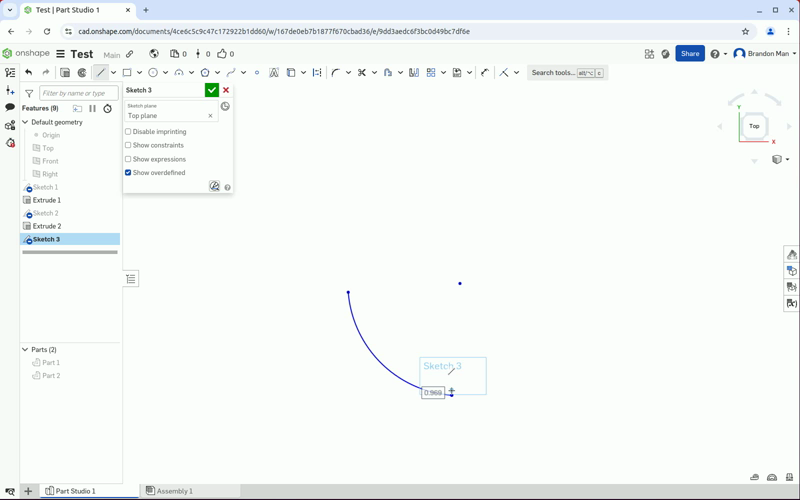
key_up(shift)
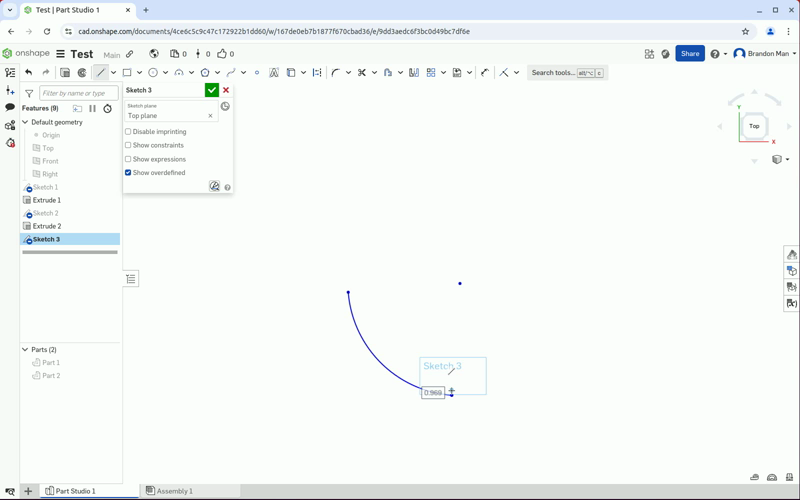
key(esc)
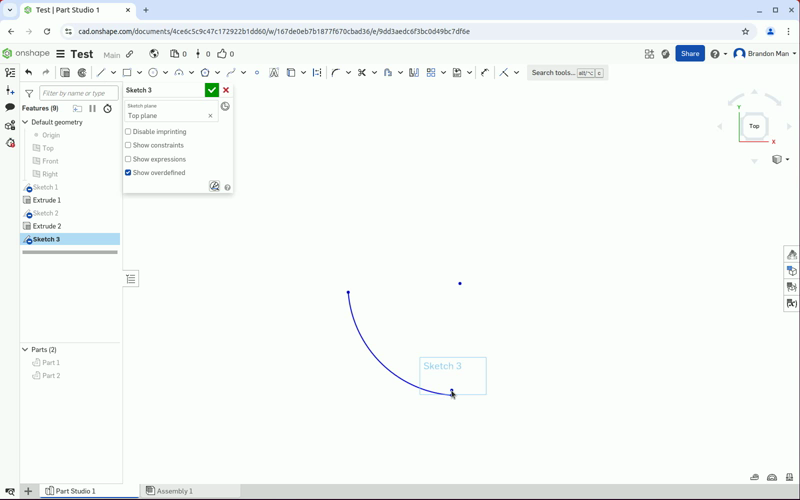
key(a)
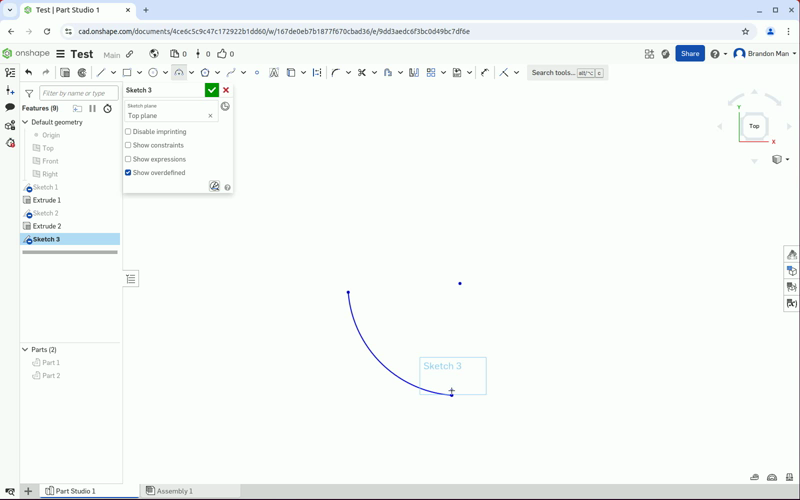
mouse_move(451, 390)
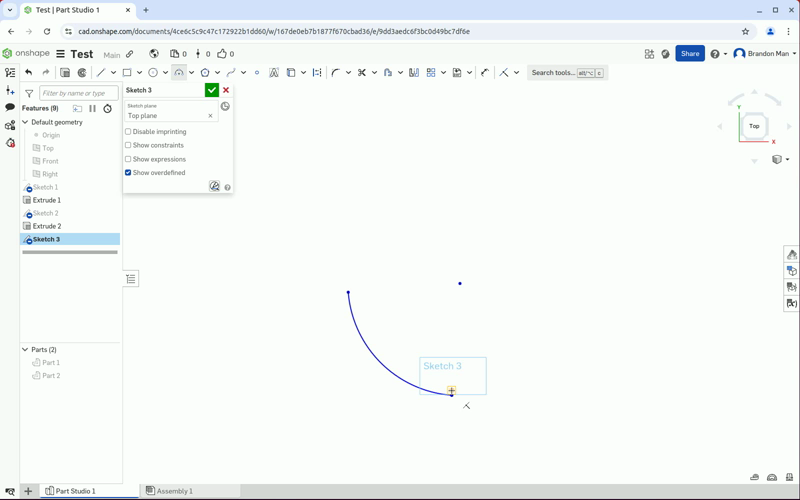
click(451, 390)
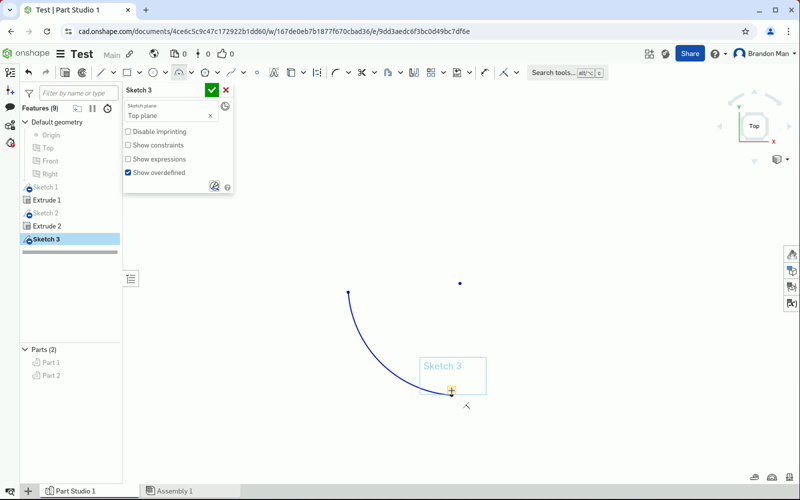
key_down(shift)
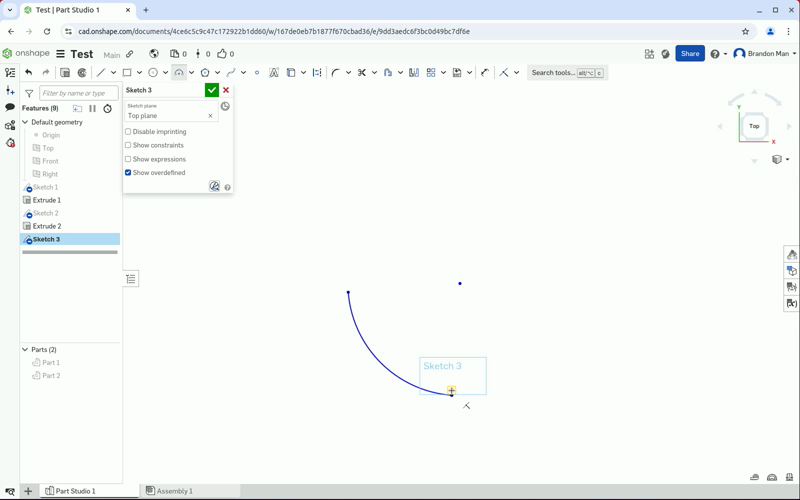
mouse_move(353, 292)
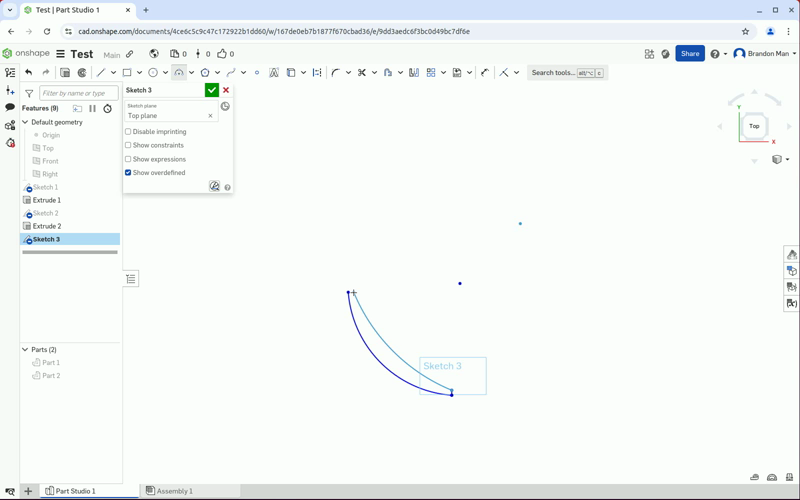
click(353, 292)
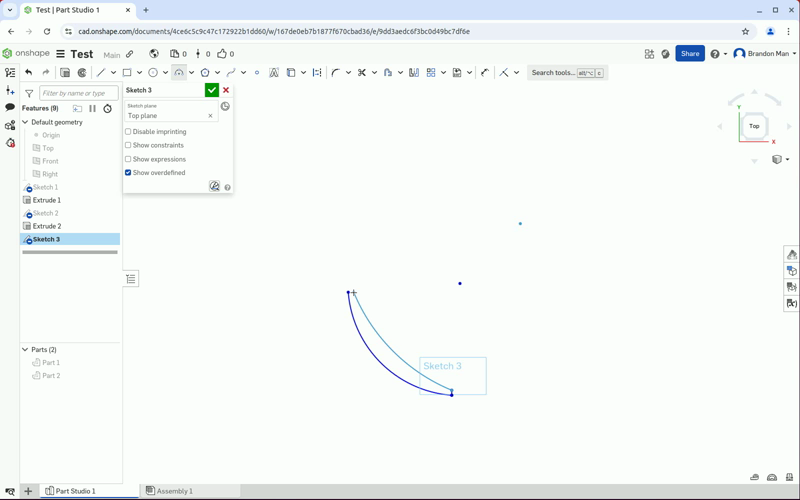
mouse_move(384, 358)
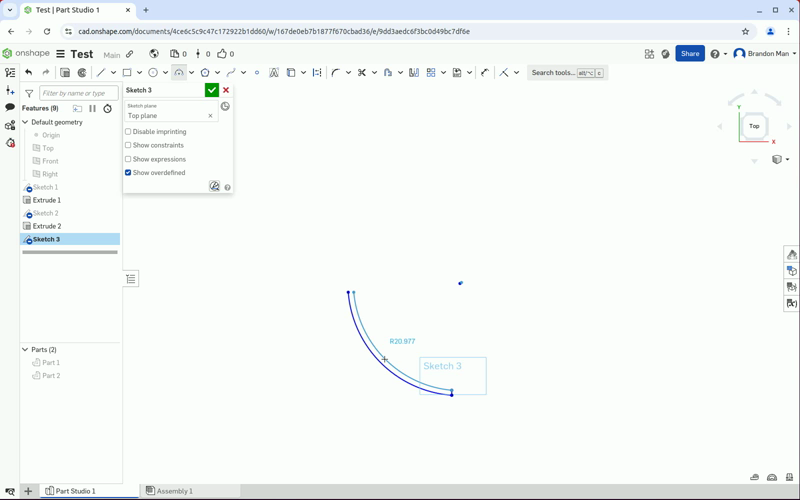
click(384, 358)
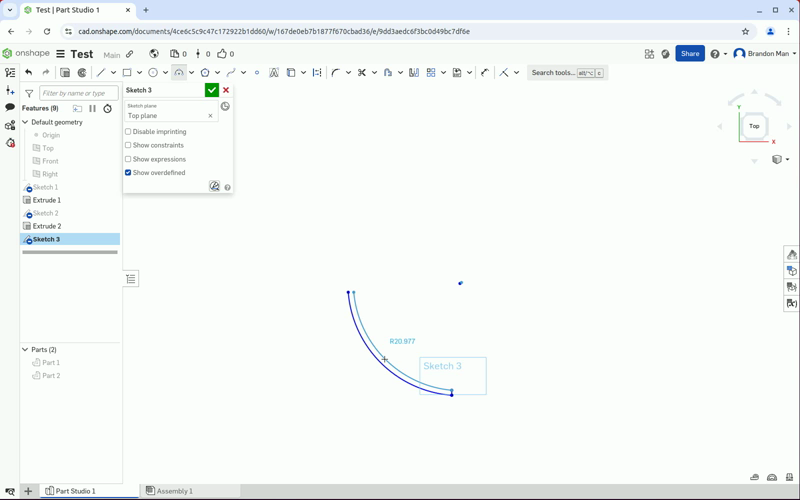
key_up(shift)
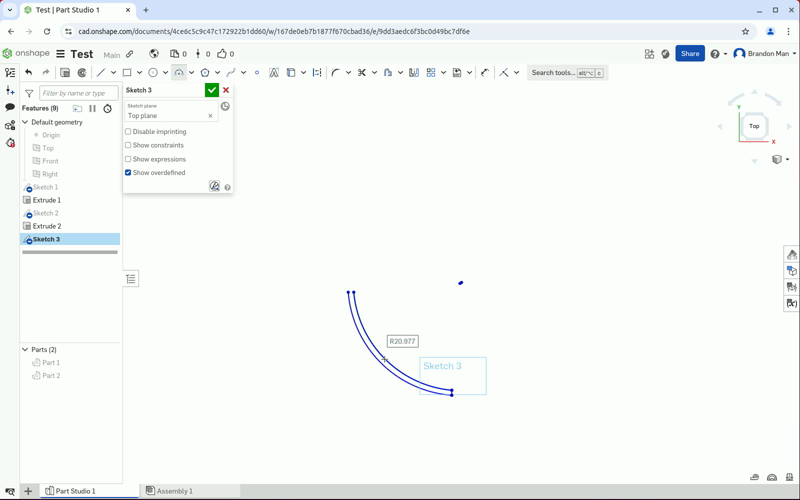
key(esc)
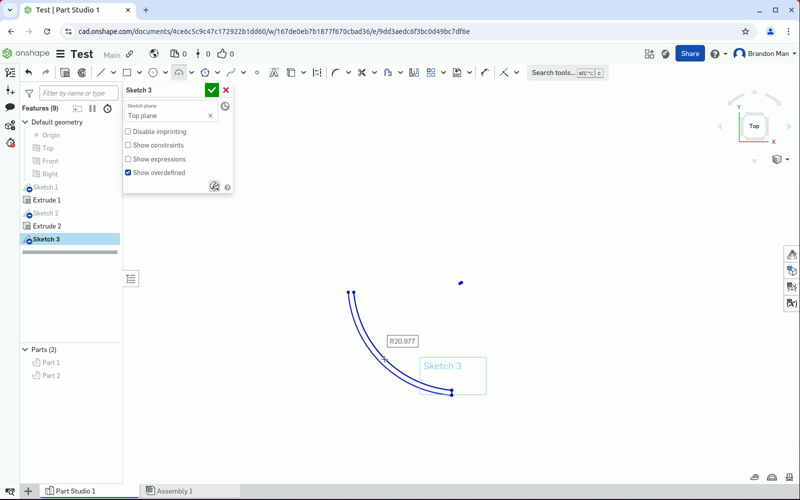
key(l)
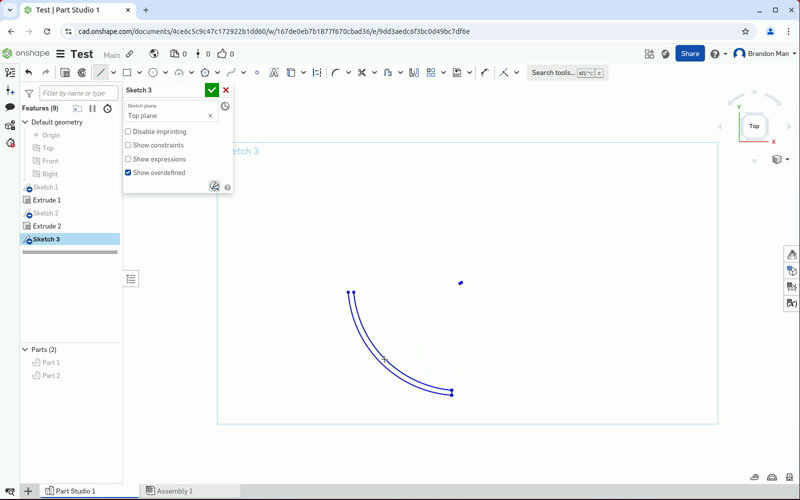
mouse_move(353, 292)
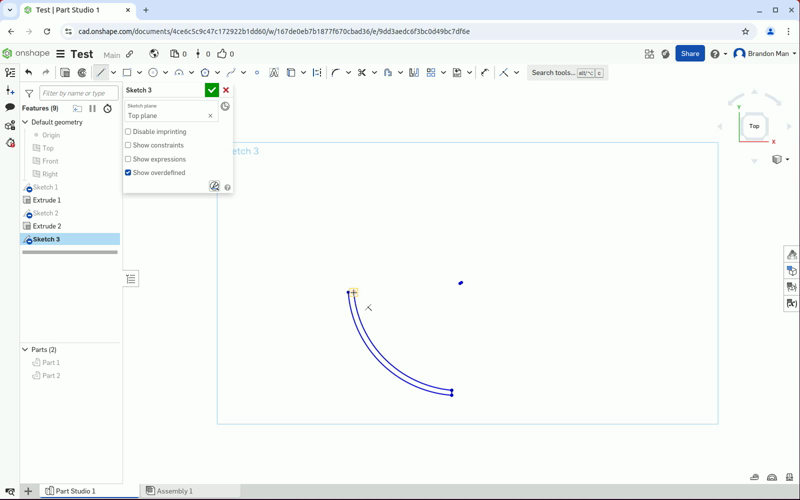
click(353, 292)
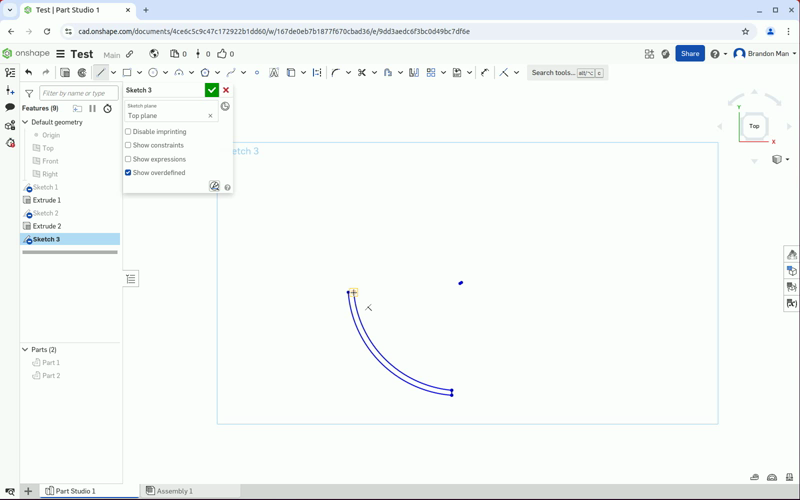
mouse_move(383, 292)
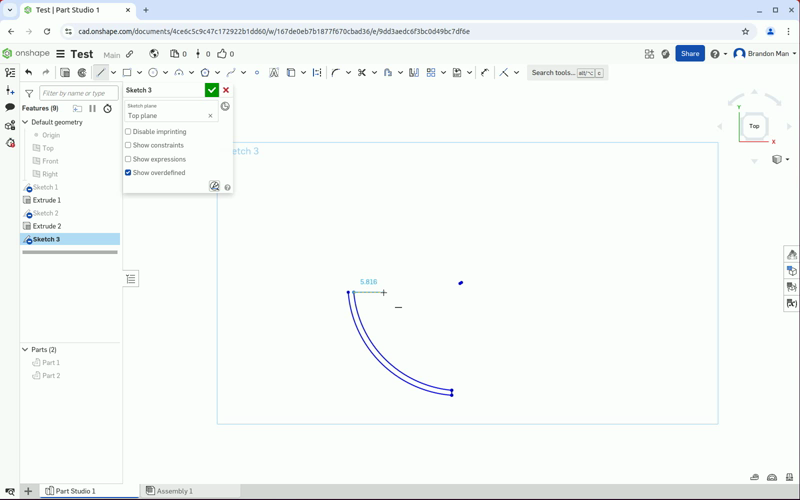
key_down(shift)
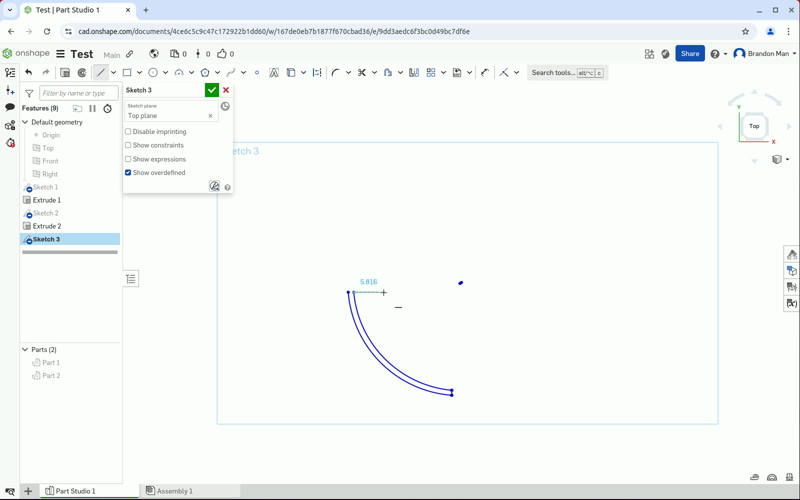
mouse_move(348, 292)
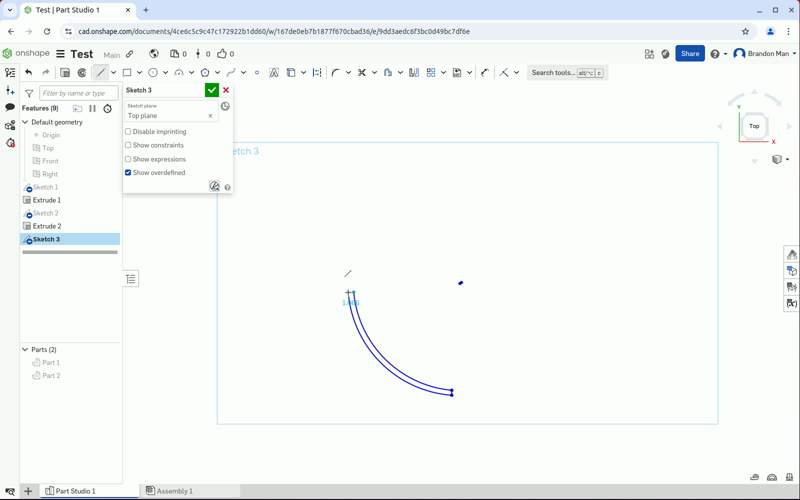
scroll(6)
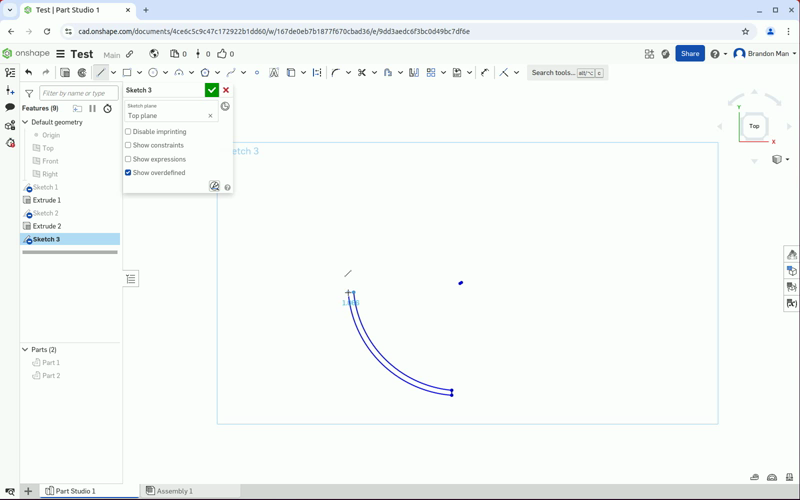
scroll(6)
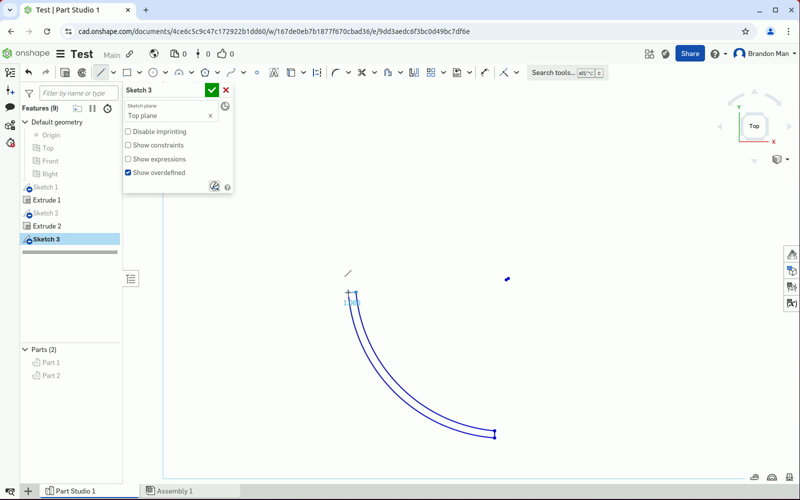
scroll(6)
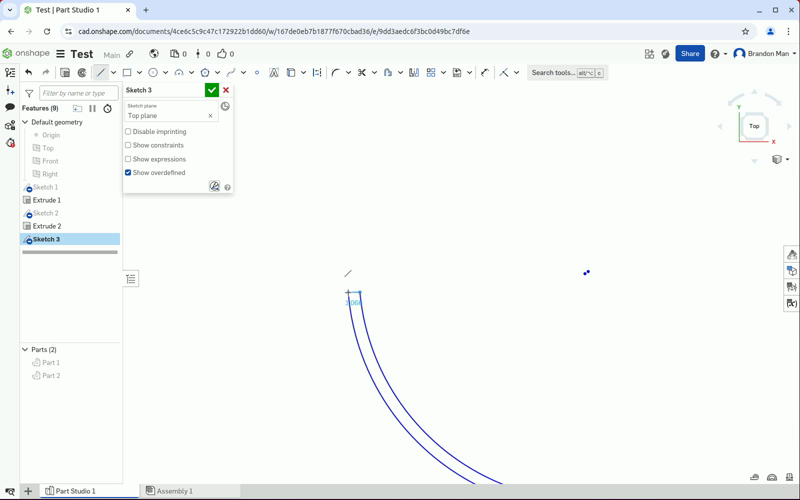
scroll(6)
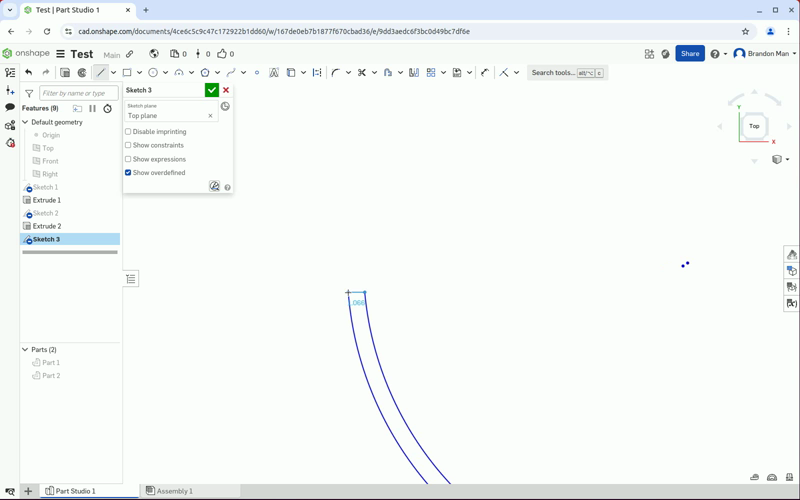
scroll(6)
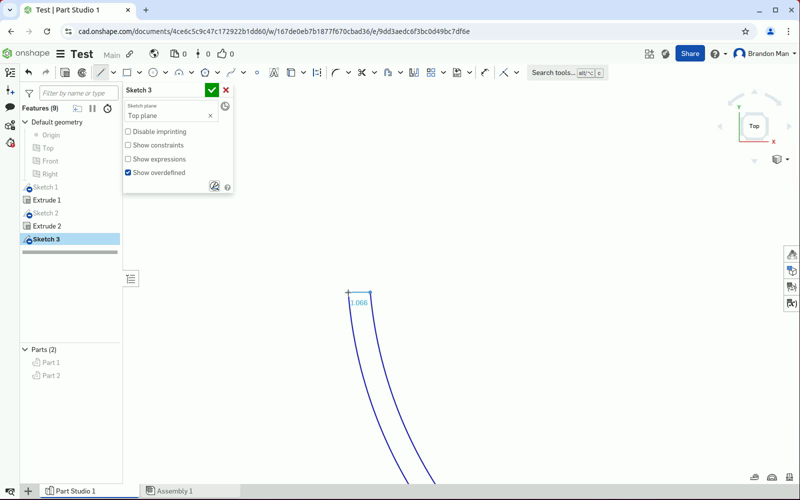
scroll(6)
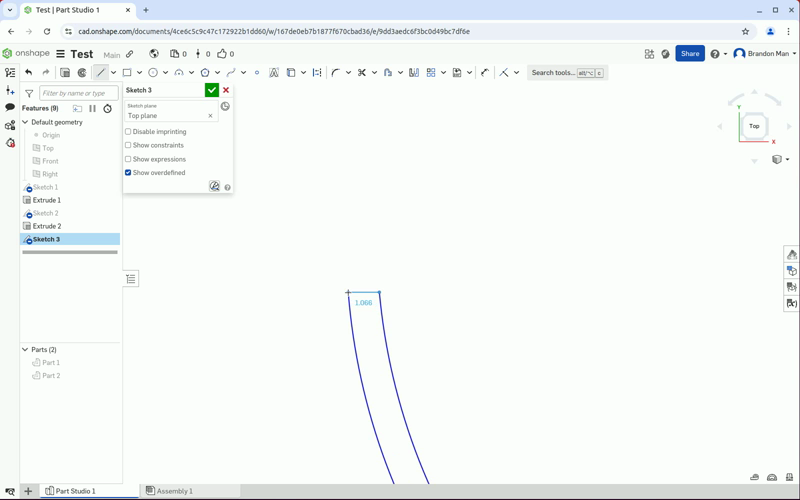
scroll(6)
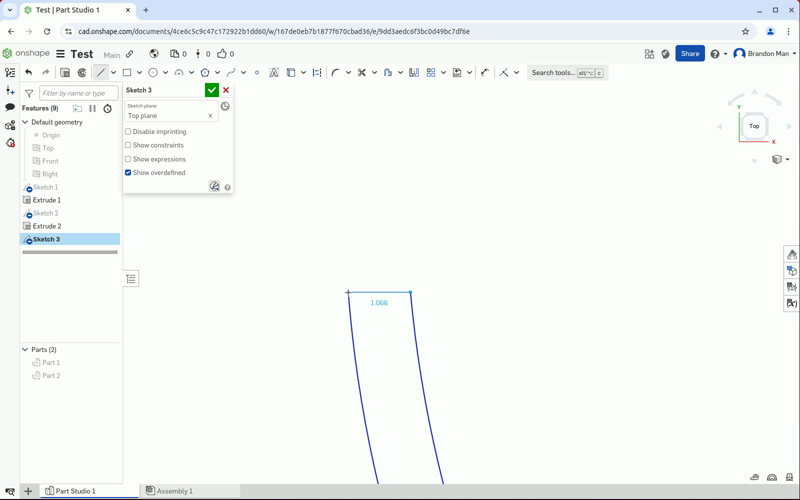
key_up(shift)
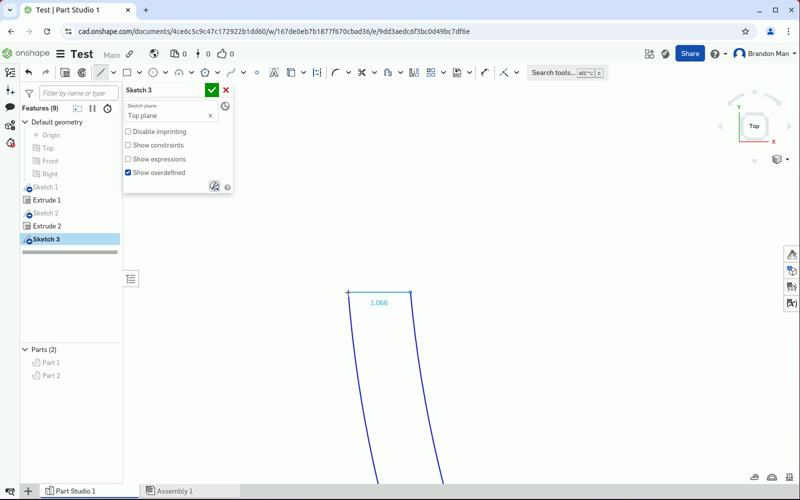
click(348, 292)
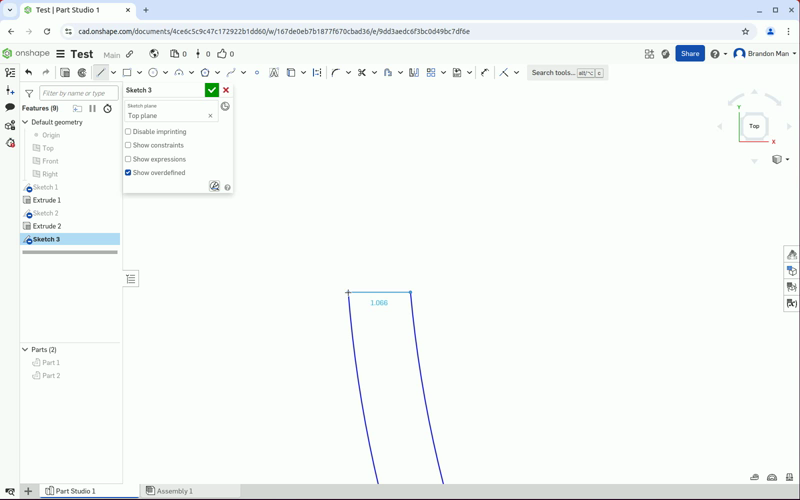
scroll(-6)
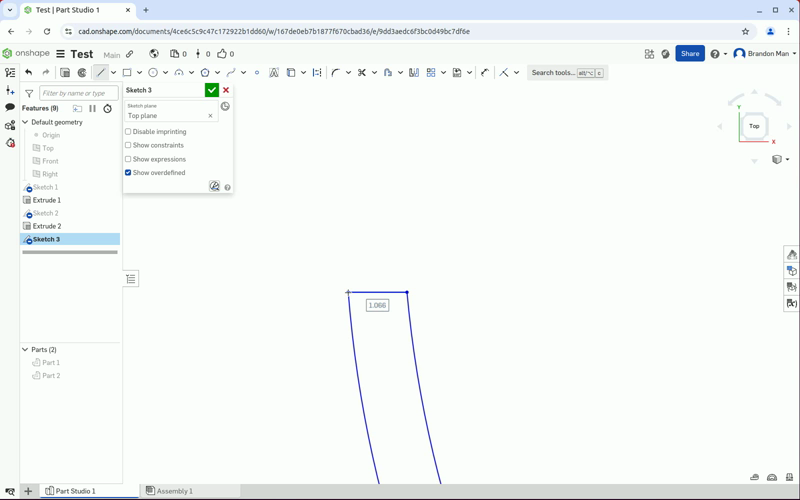
scroll(-6)
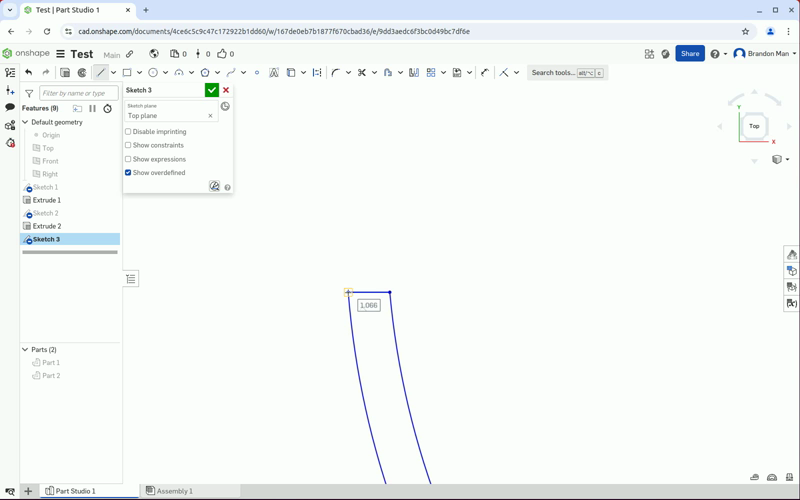
scroll(-6)
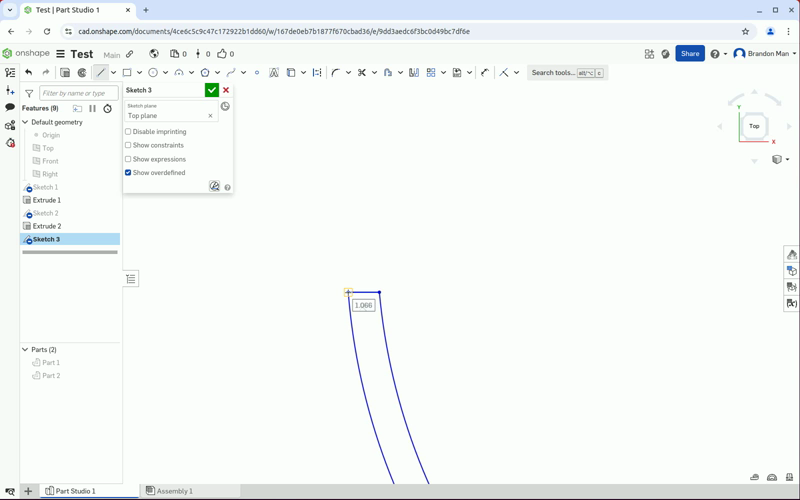
scroll(-6)
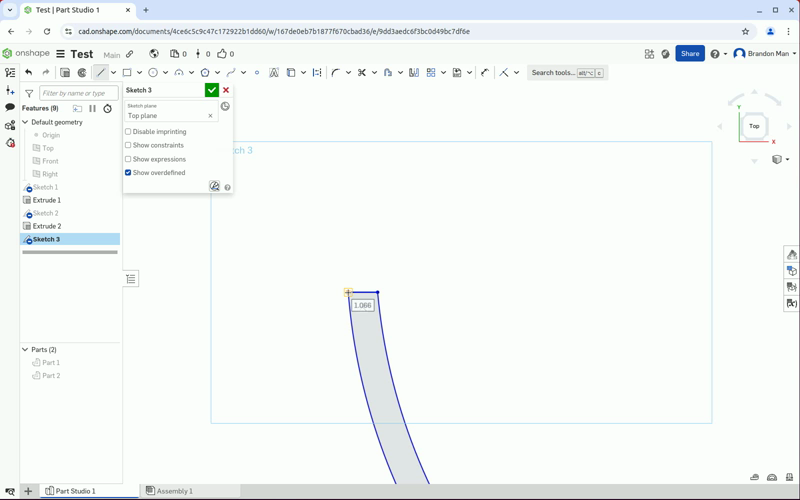
scroll(-6)
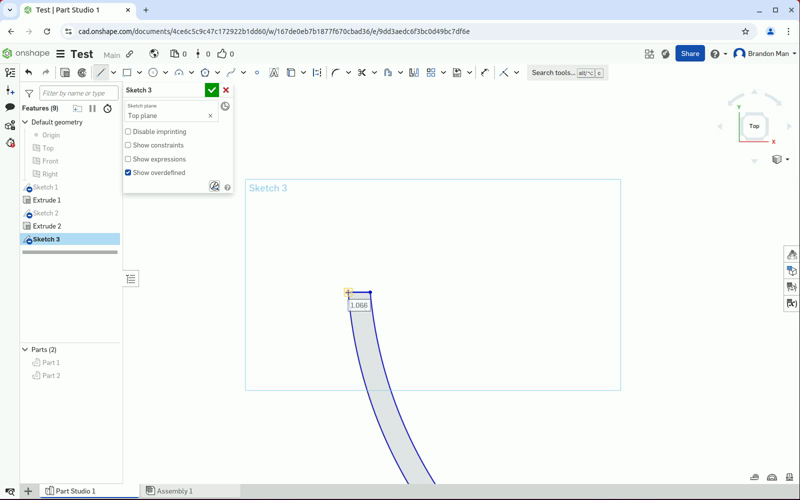
scroll(-6)
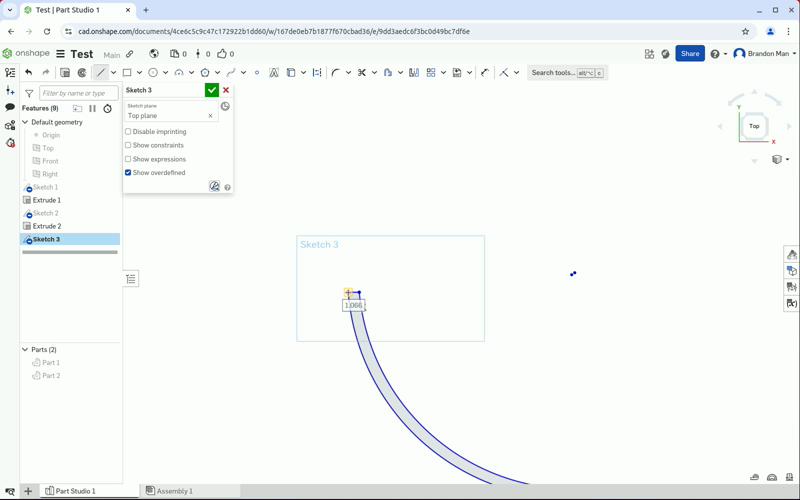
scroll(-6)
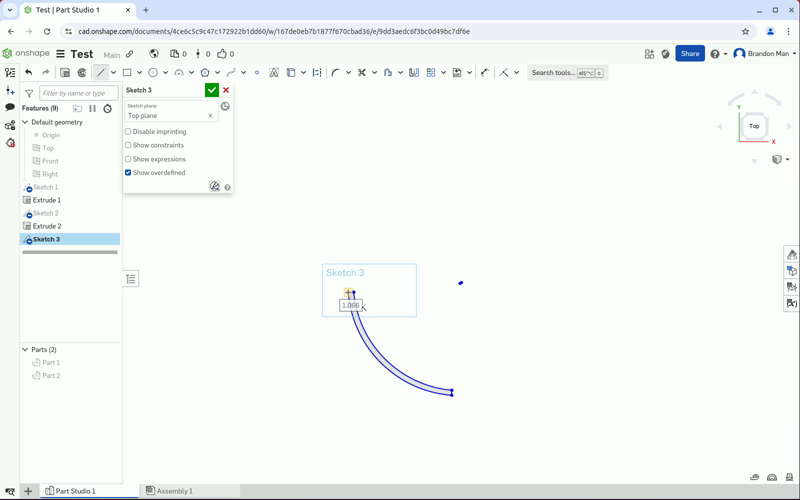
key(esc)
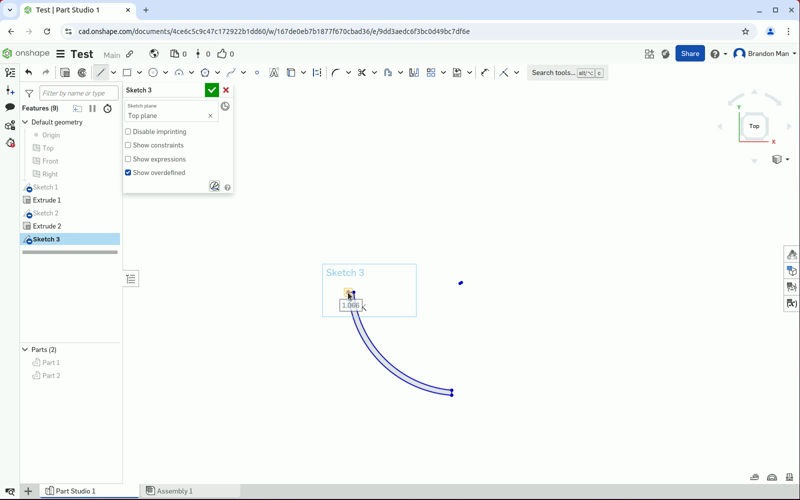
mouse_move(376, 351)
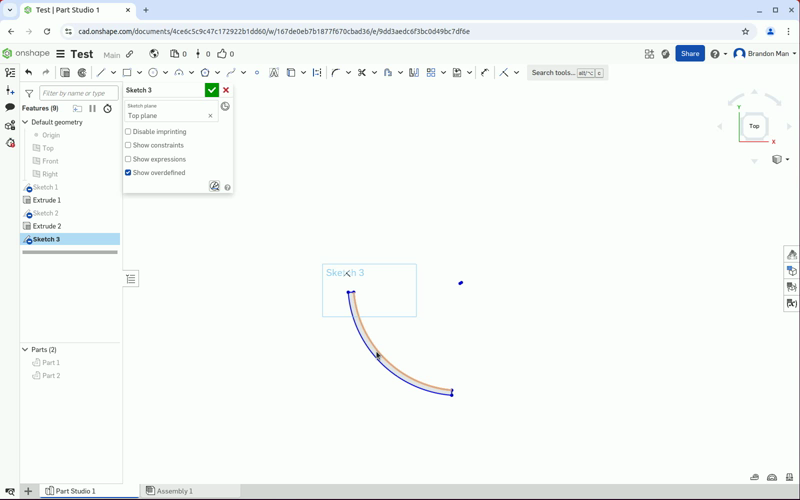
scroll(6)
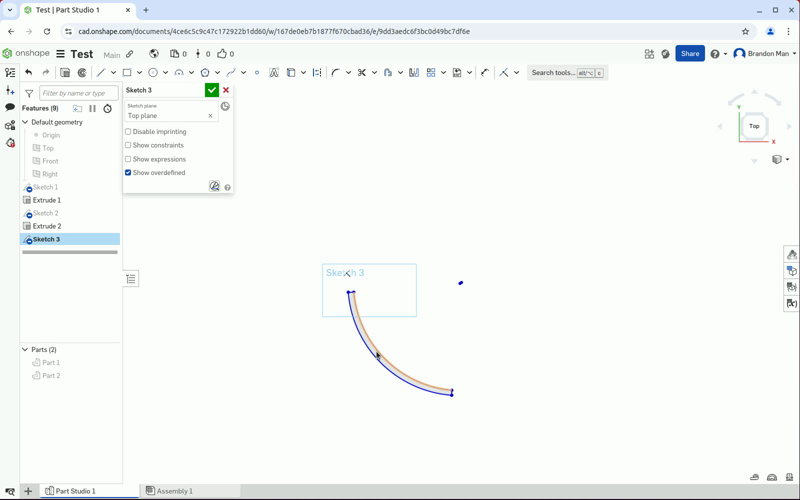
scroll(6)
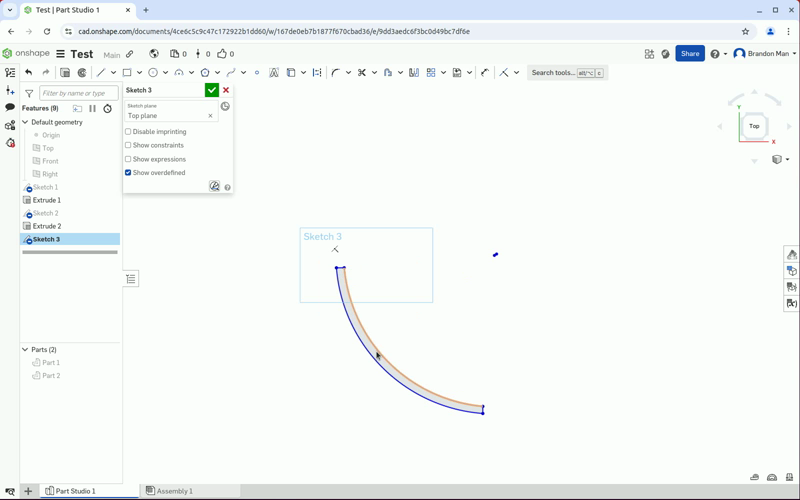
scroll(6)
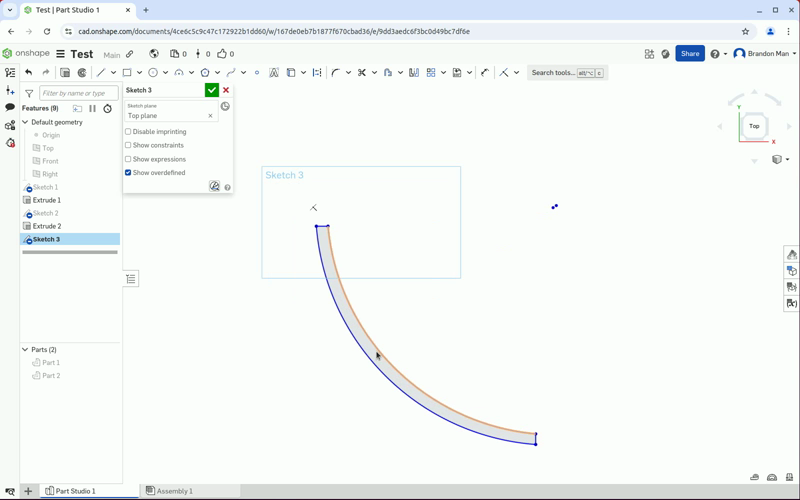
scroll(6)
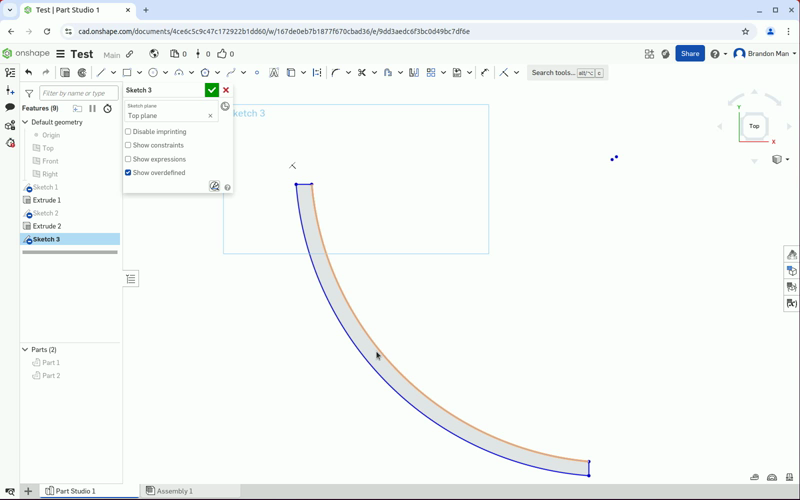
scroll(6)
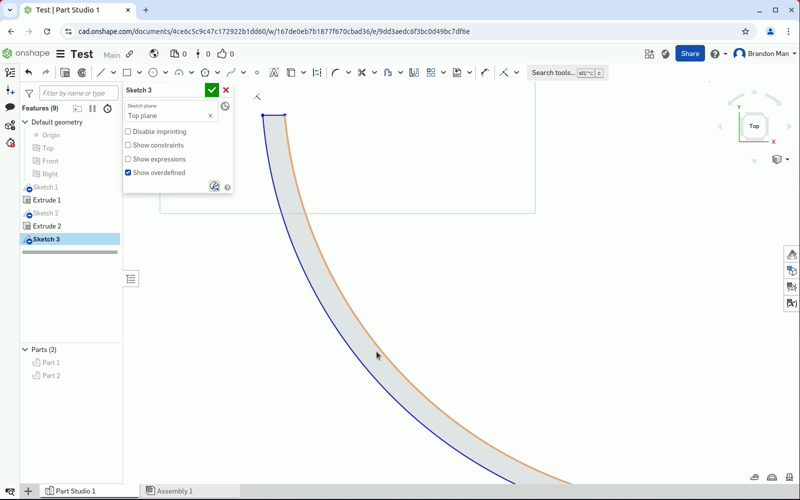
scroll(6)
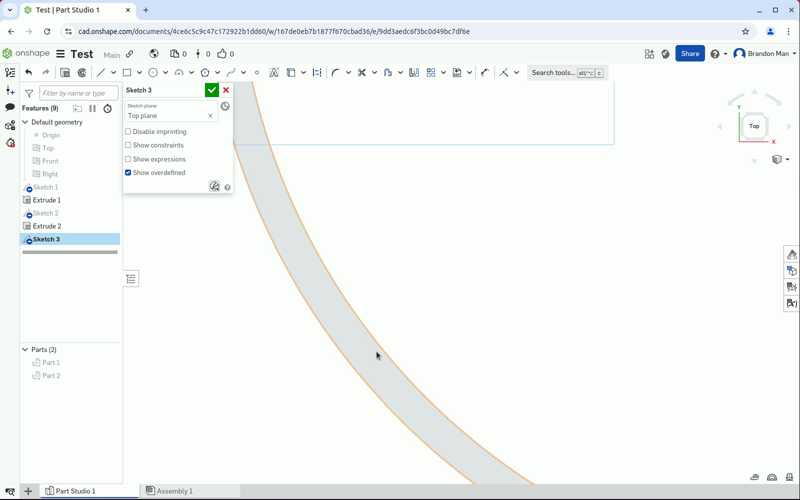
scroll(6)
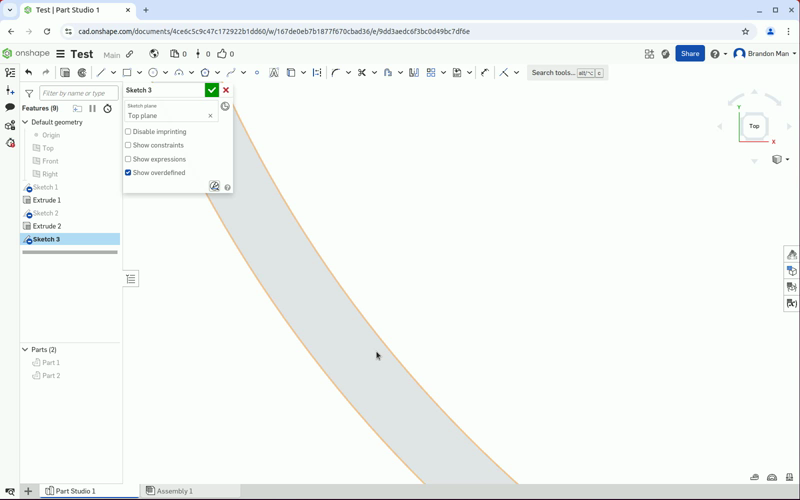
click(376, 351)
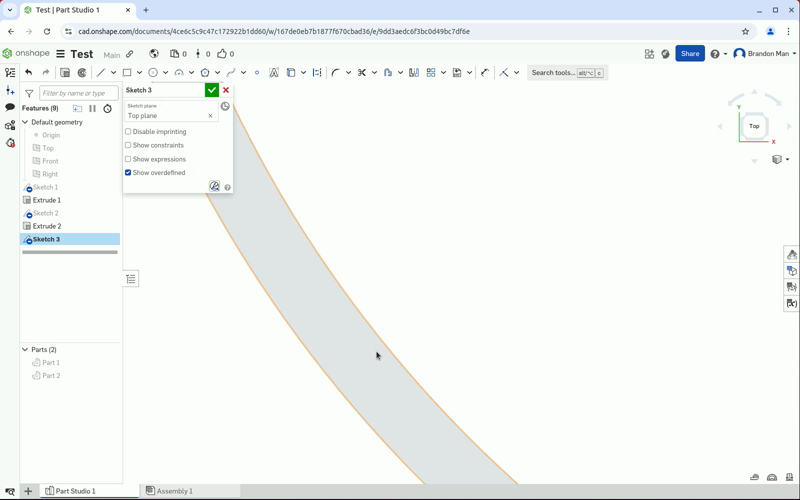
scroll(-6)
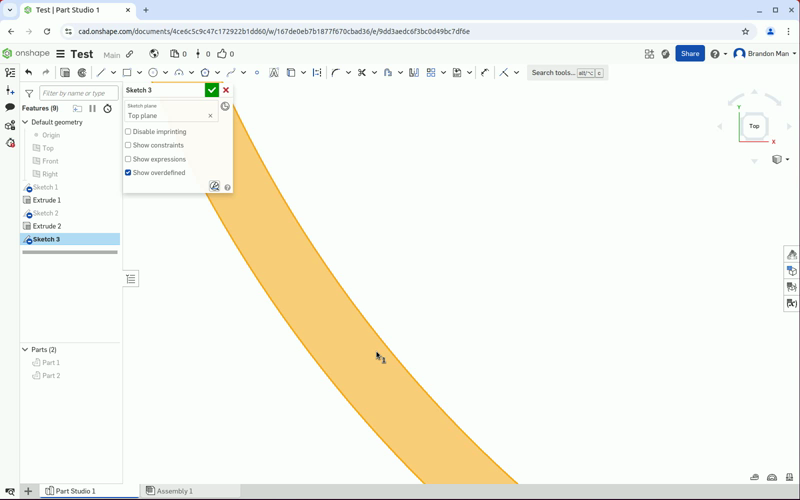
scroll(-6)
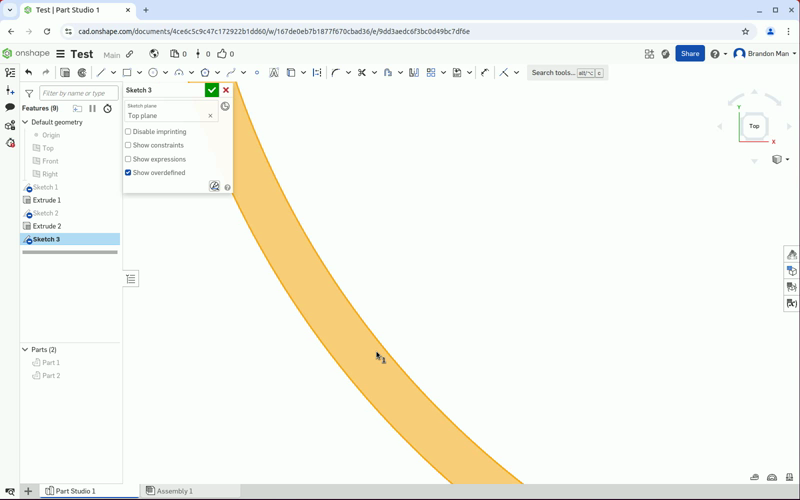
scroll(-6)
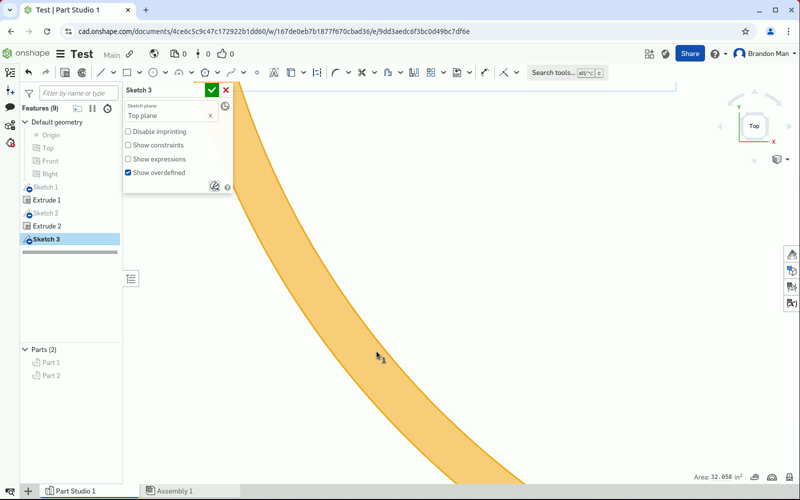
scroll(-6)
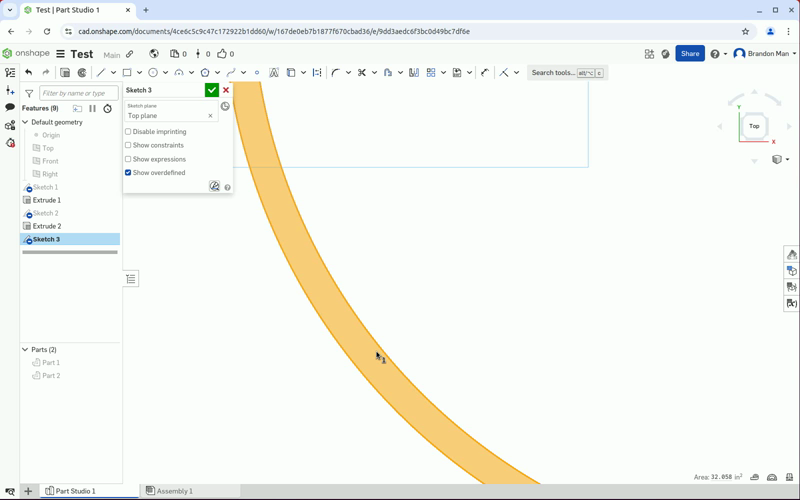
scroll(-6)
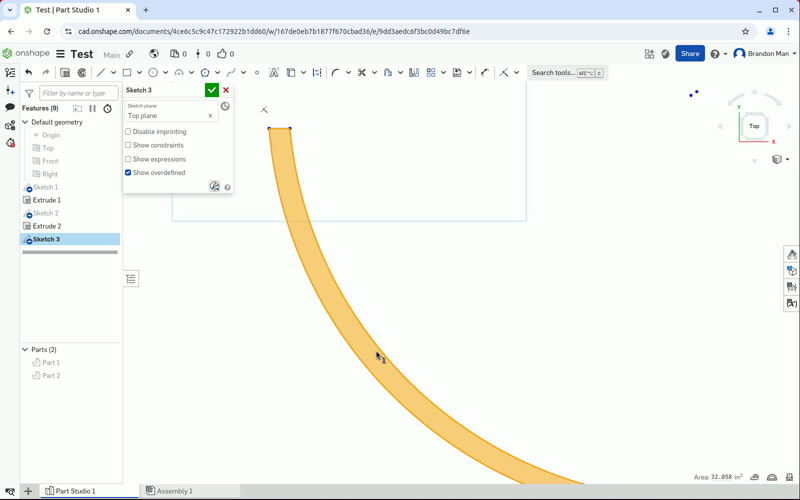
scroll(-6)
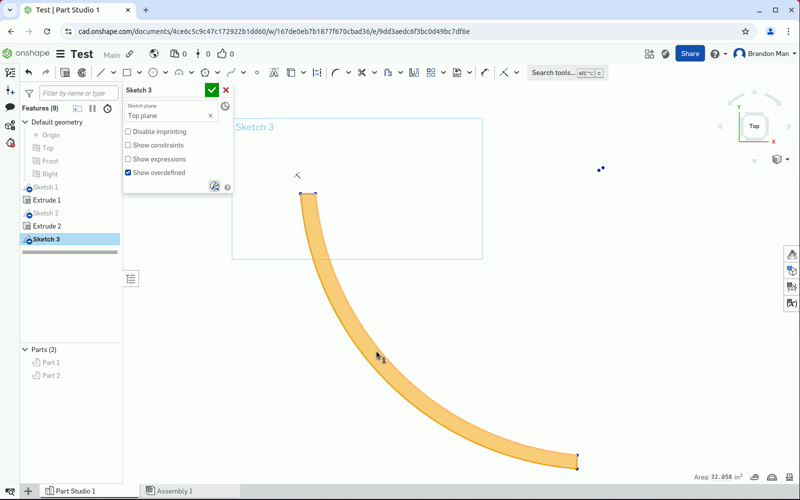
scroll(-6)
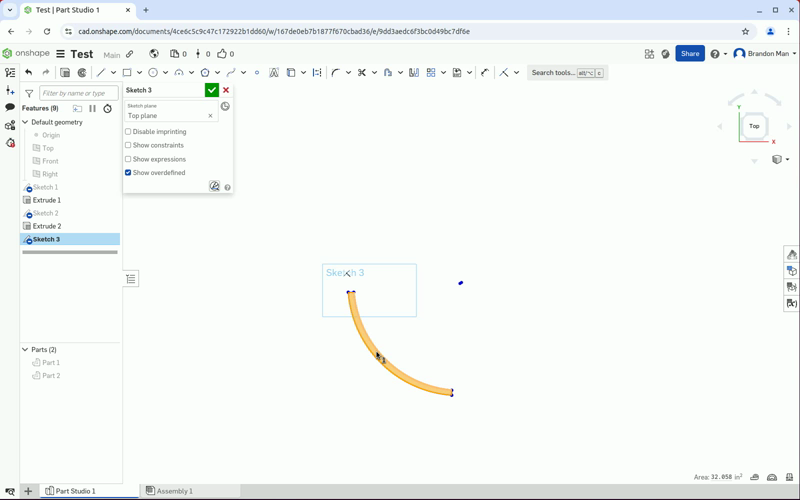
mouse_move(73, 352)
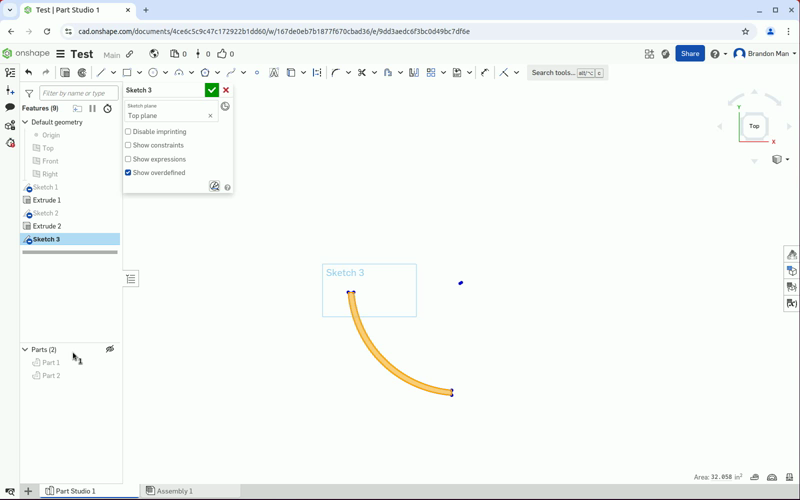
key(shift+y)
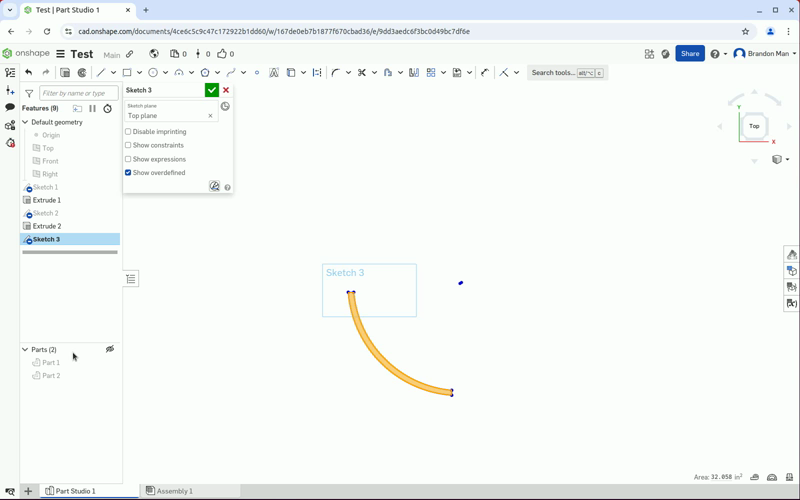
key(shift+e)
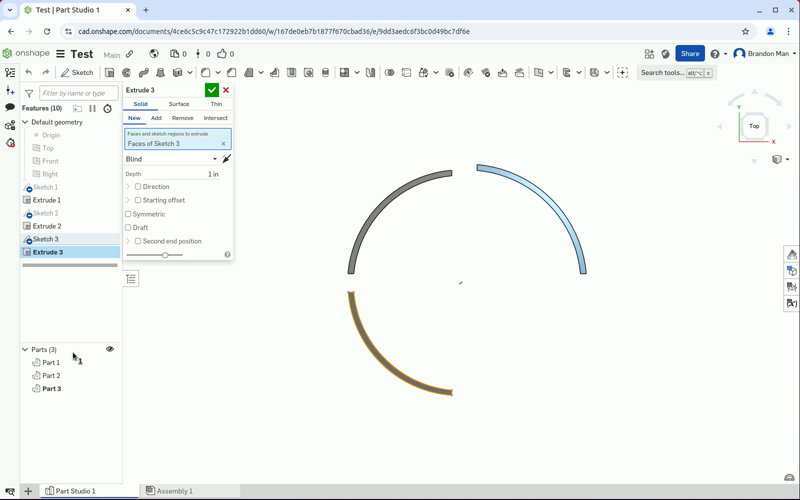
mouse_move(143, 106)
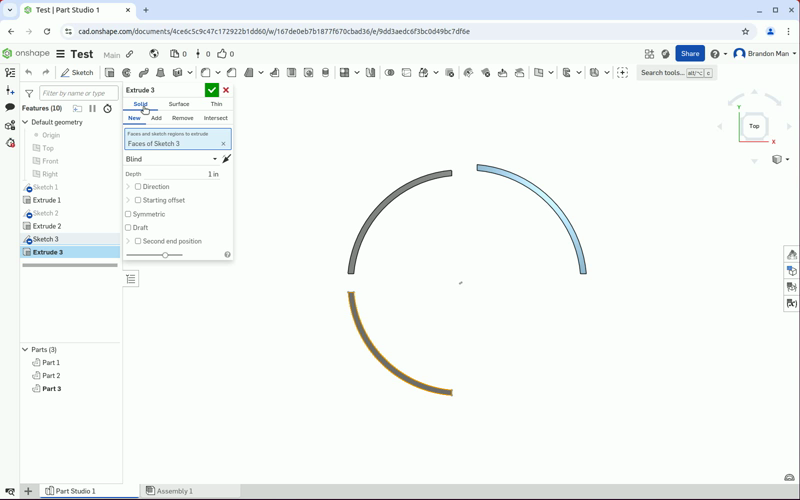
click(143, 106)
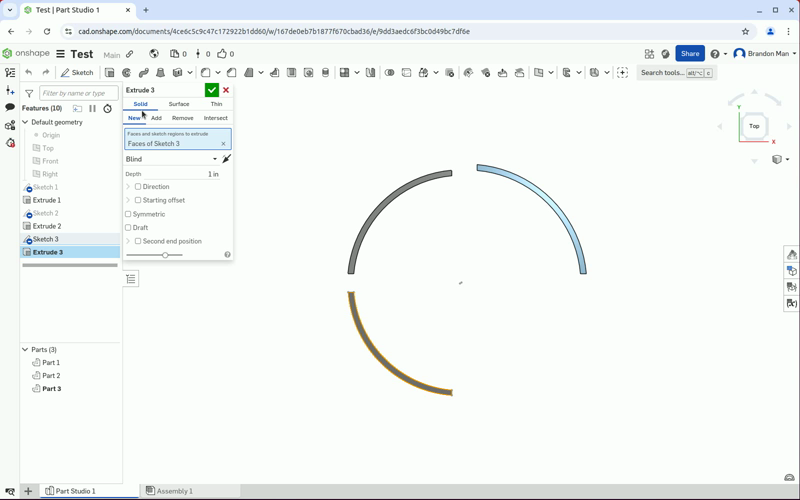
mouse_move(137, 120)
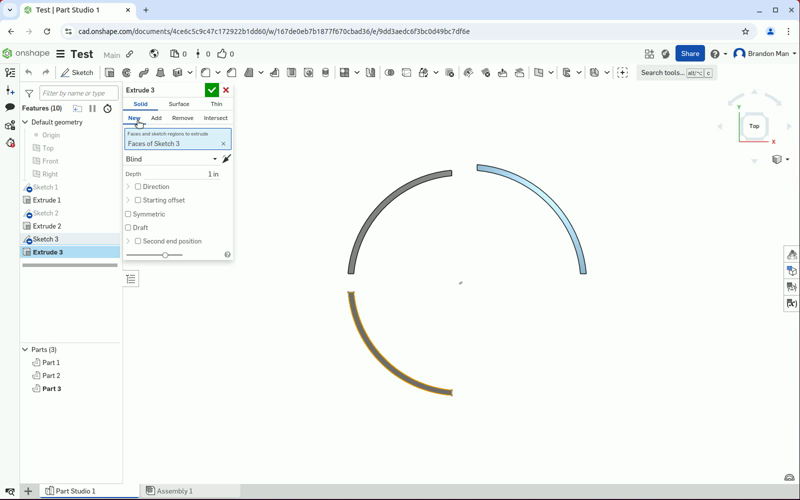
click(137, 120)
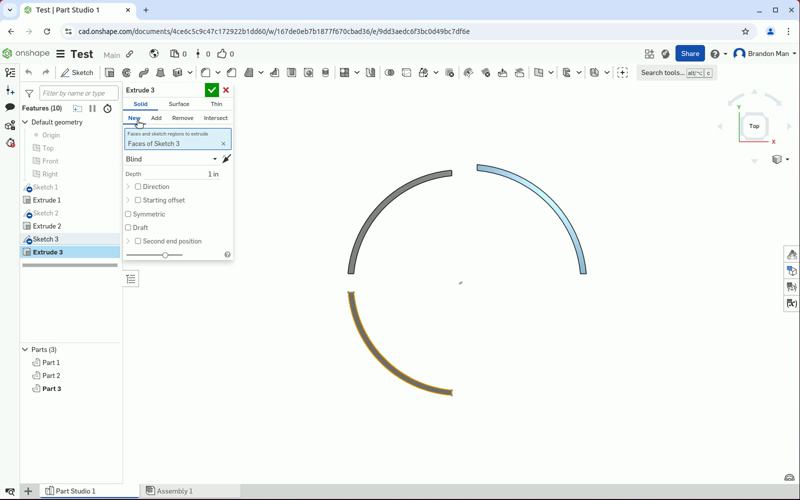
key(tab, 4)
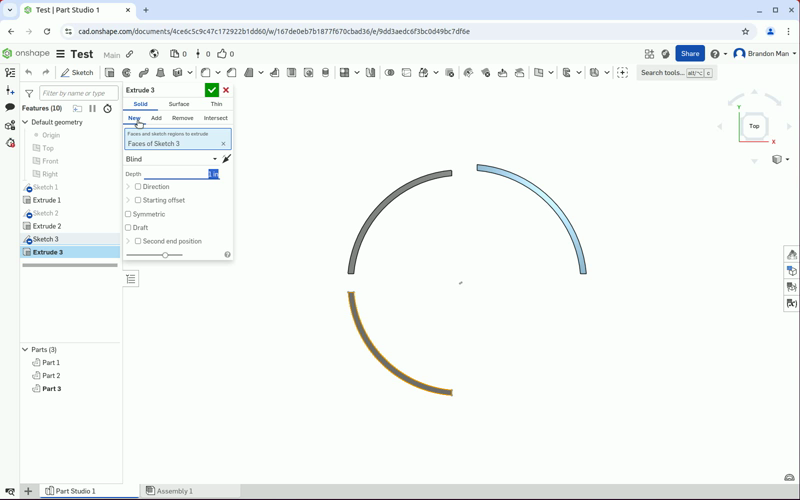
text(1.926)
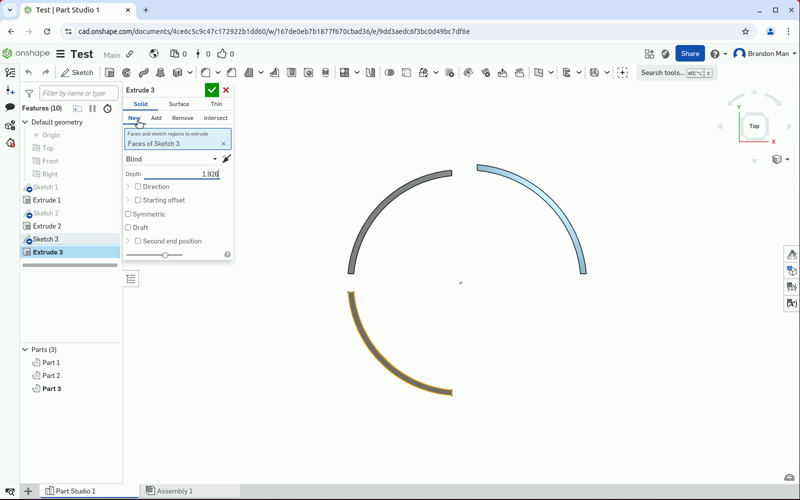
key(enter)
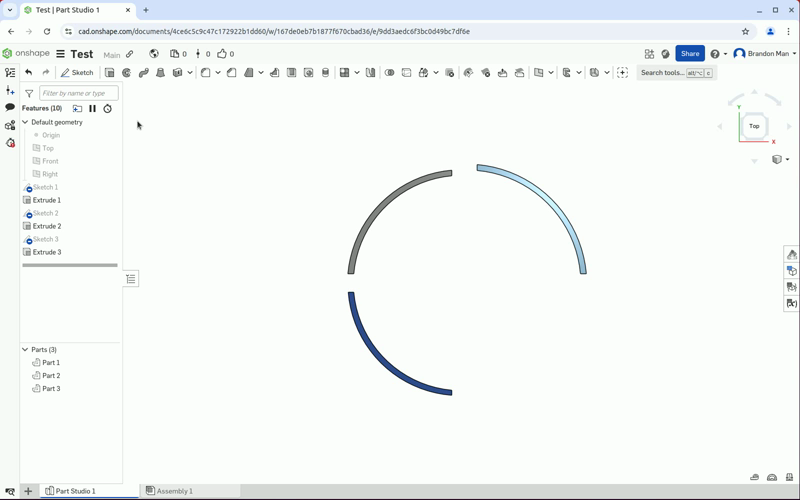
key(shift+h)
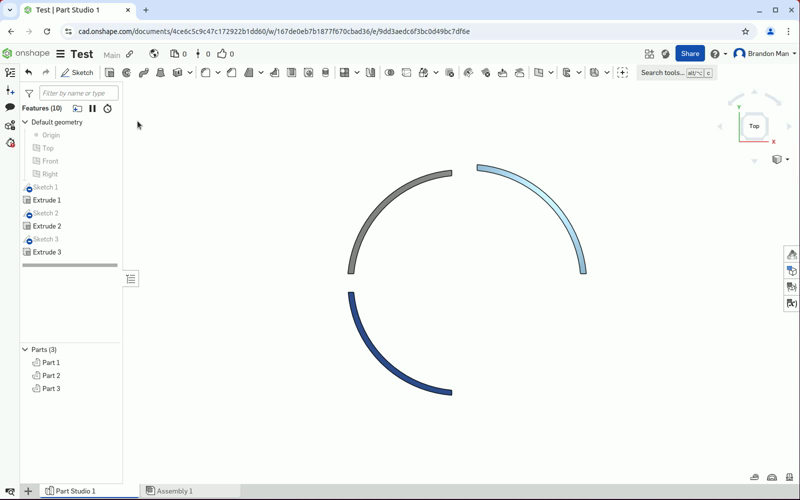
key(shift+h)
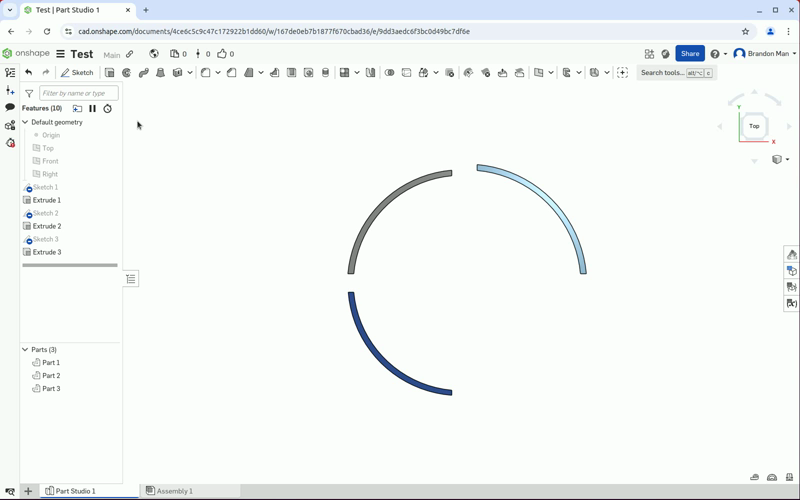
mouse_move(73, 189)
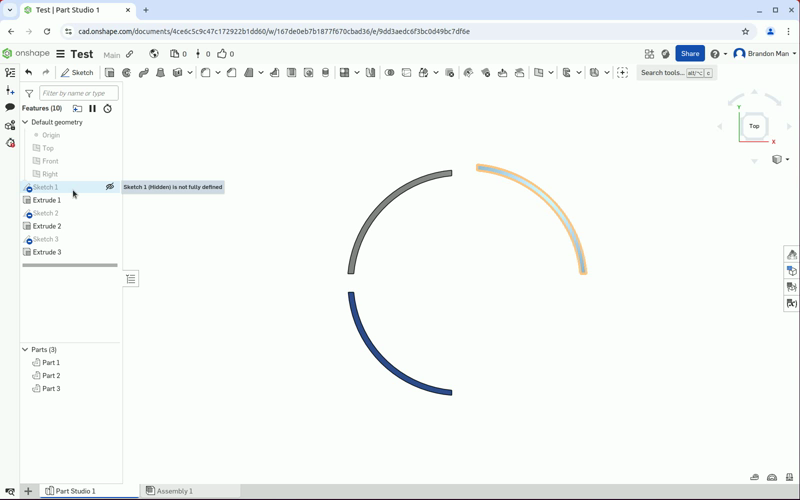
click(73, 189)
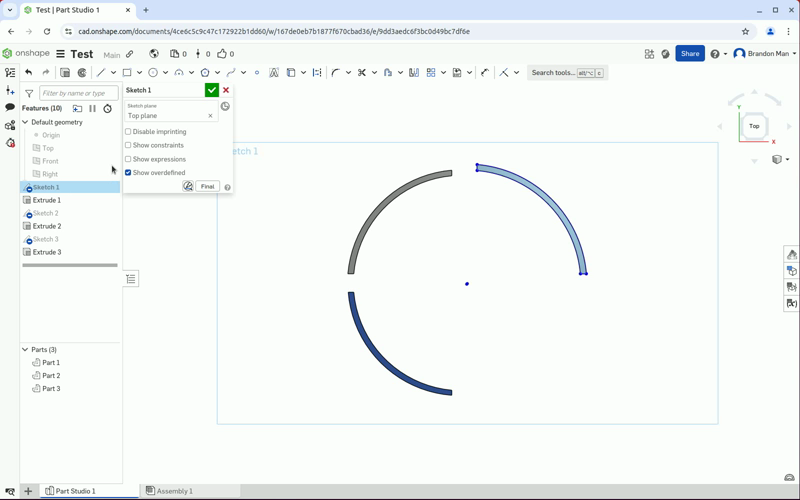
mouse_move(229, 92)
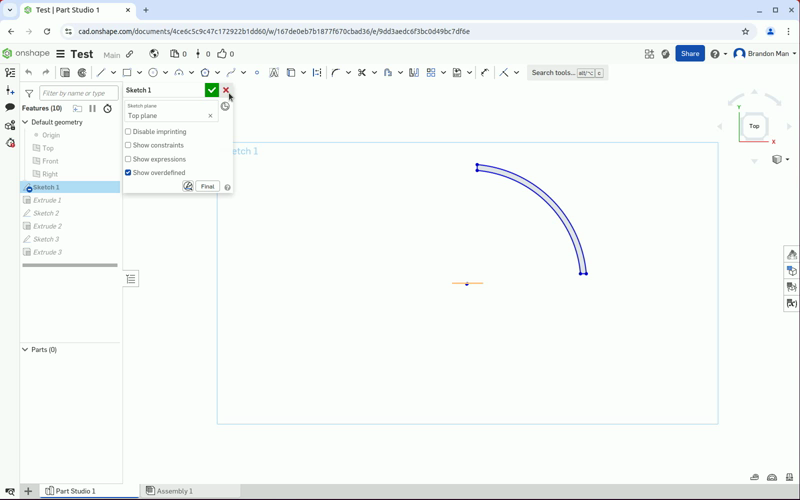
click(229, 92)
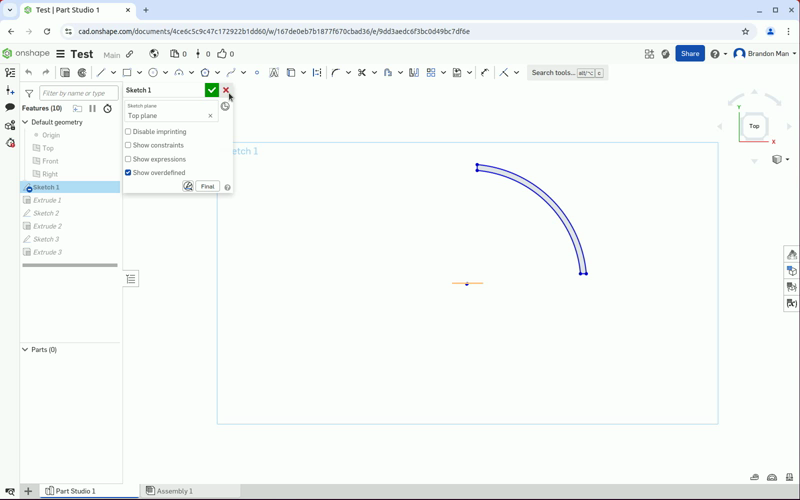
key(shift+s)
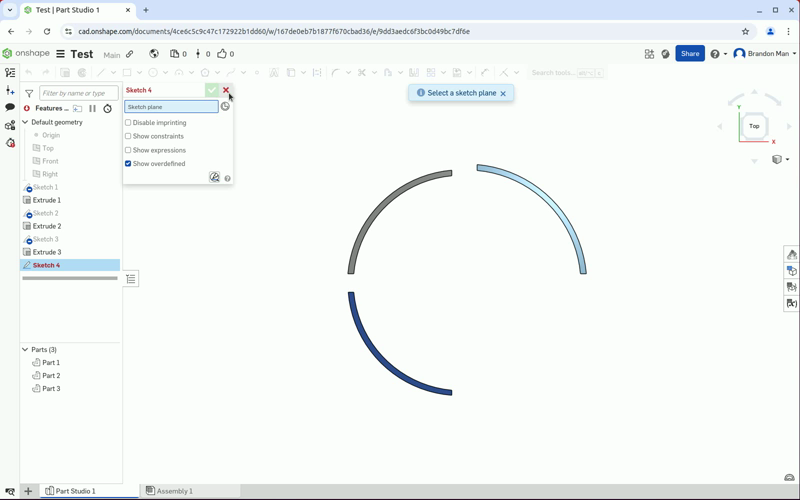
mouse_move(73, 150)
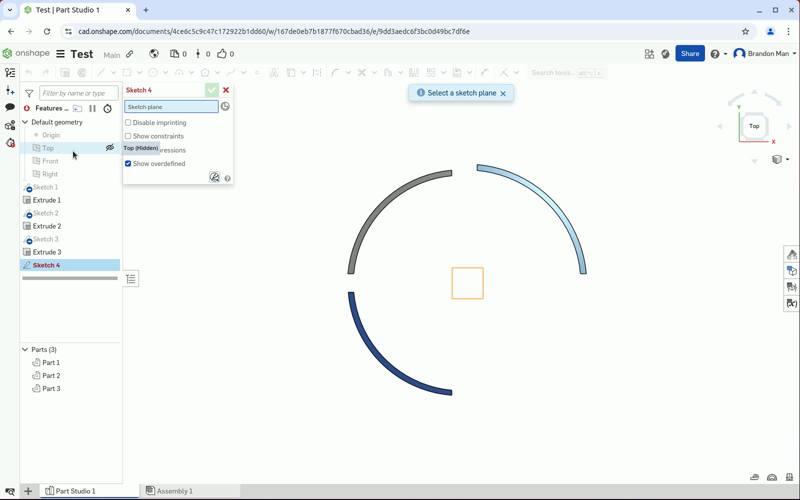
click(73, 150)
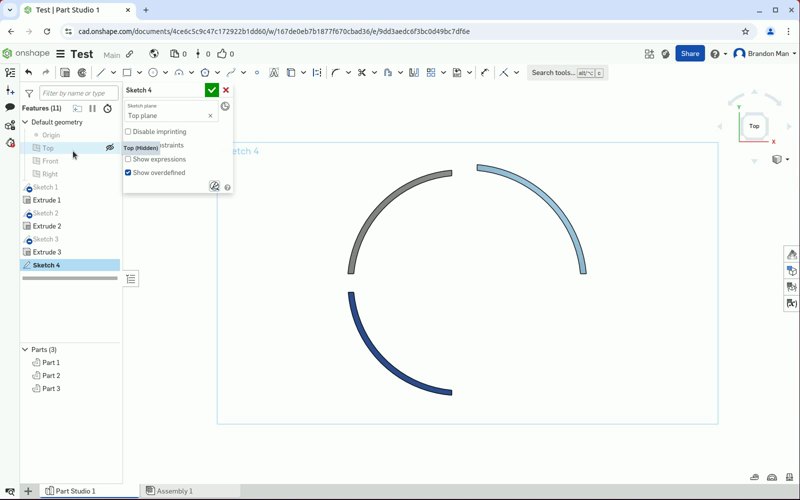
mouse_move(73, 352)
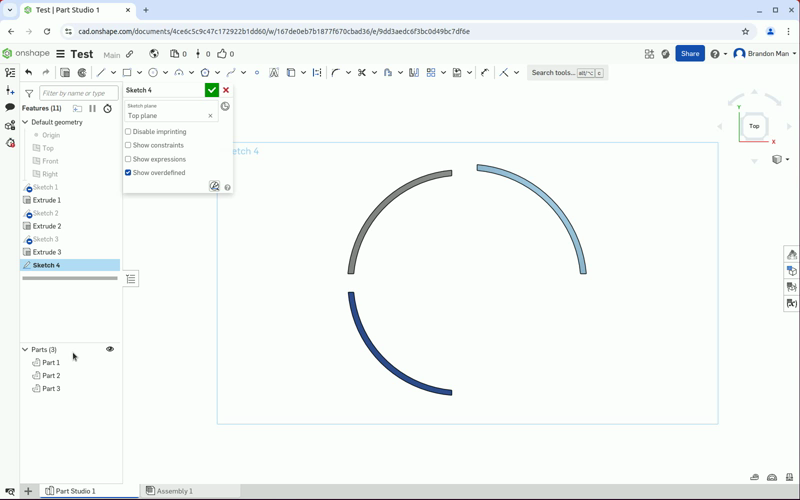
key(y)
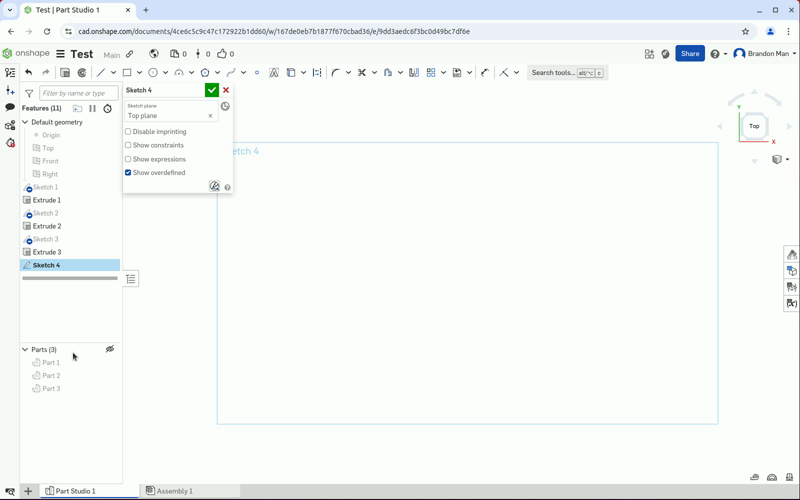
key(a)
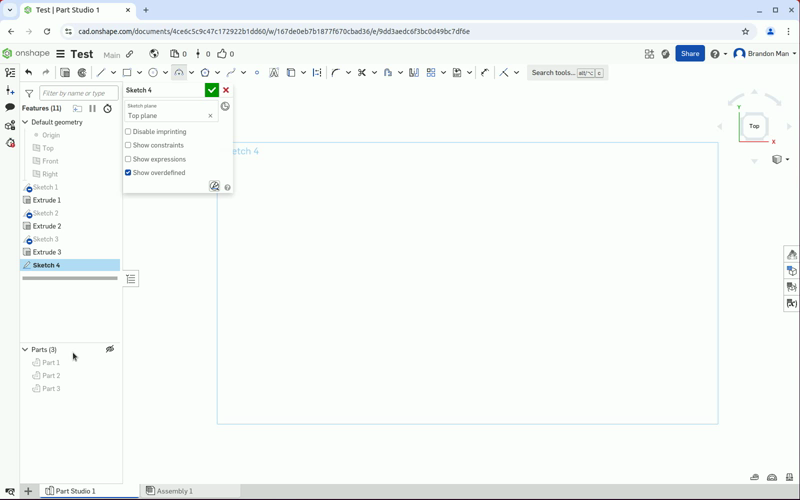
key_down(shift)
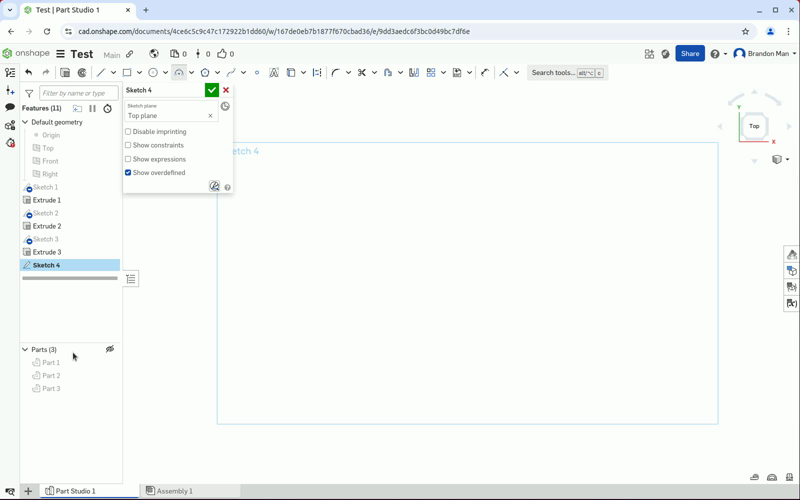
mouse_move(470, 395)
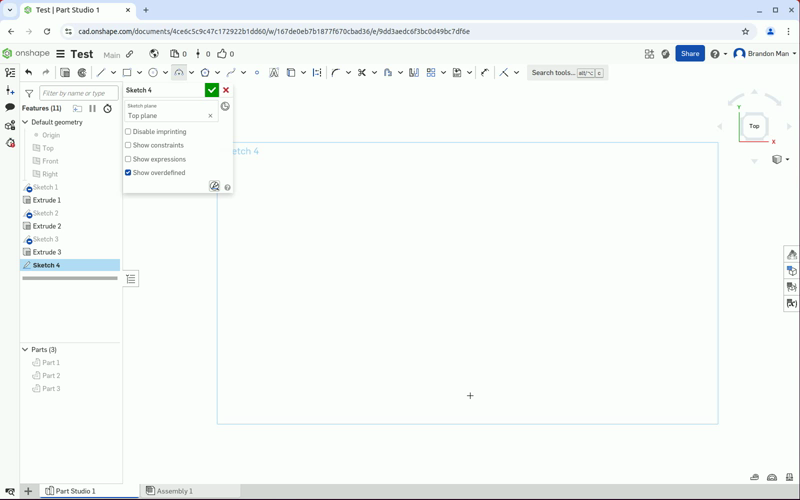
click(470, 395)
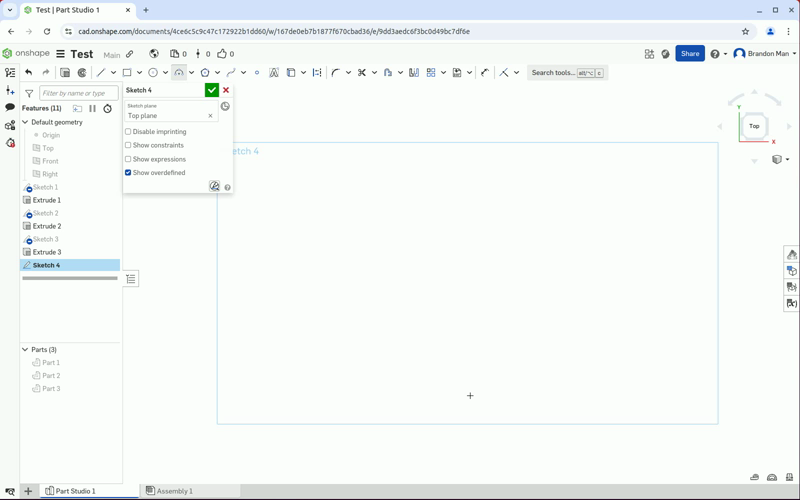
key_up(shift)
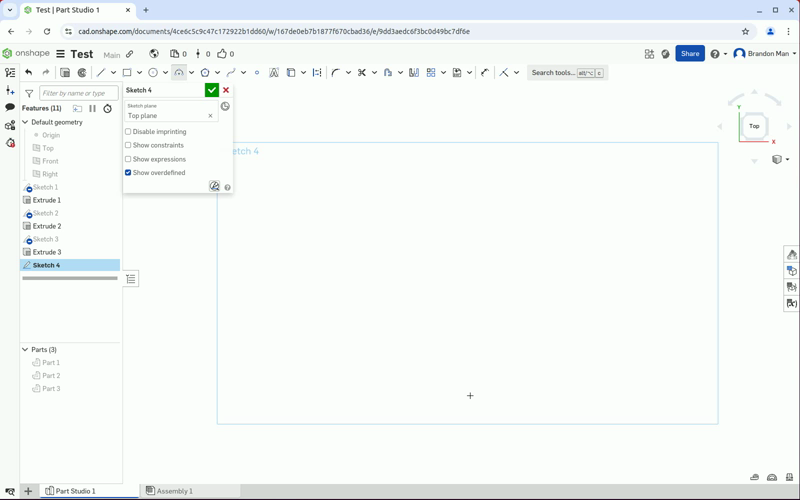
key_down(shift)
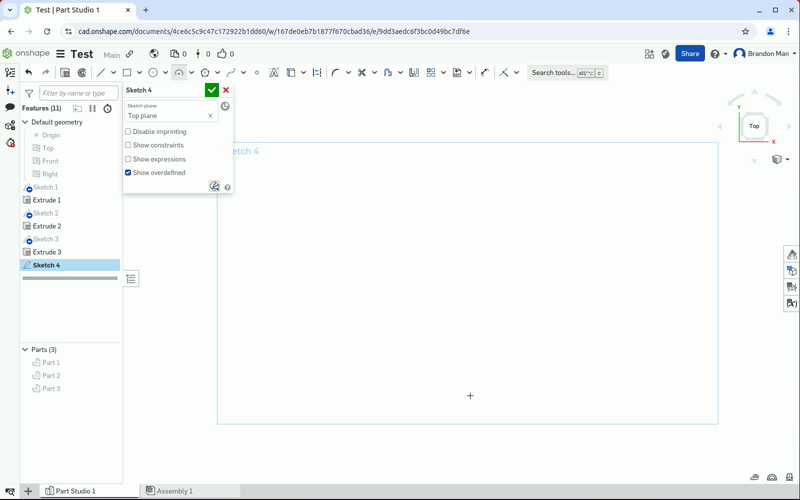
mouse_move(573, 292)
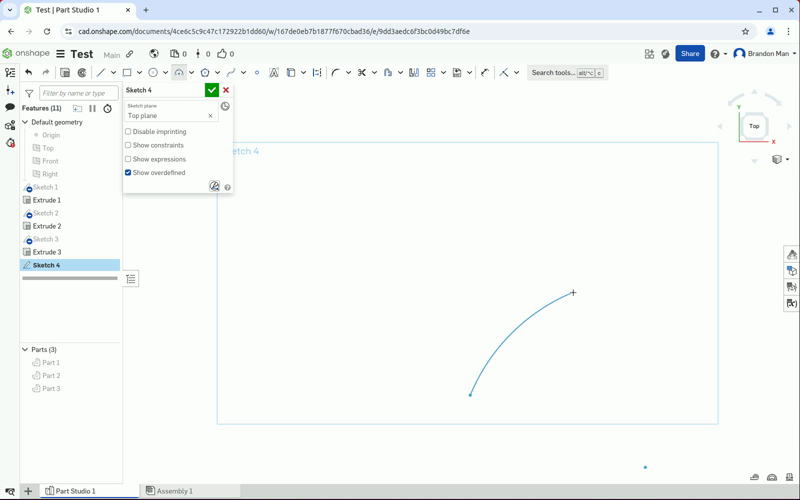
click(573, 292)
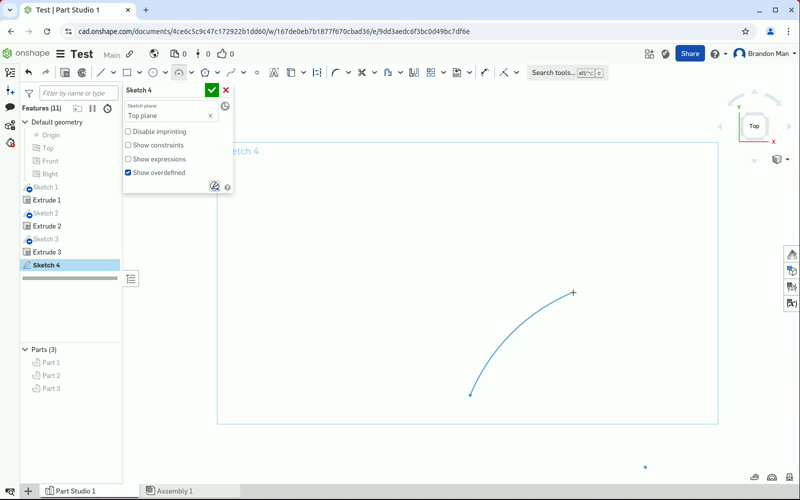
mouse_move(540, 362)
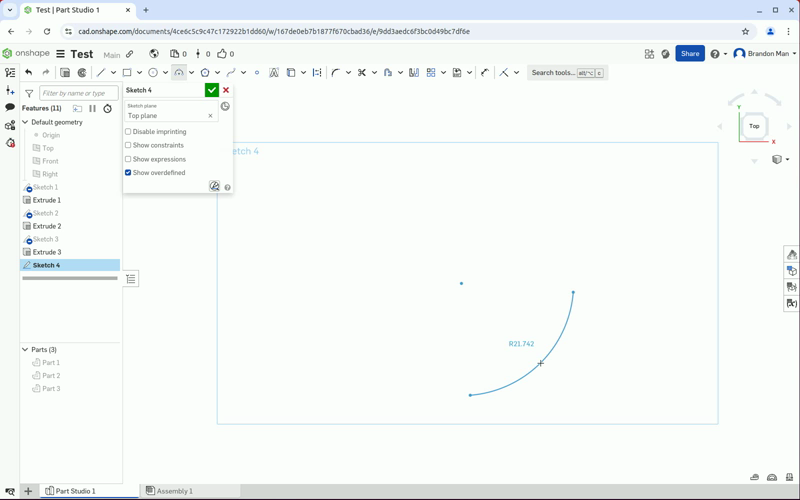
click(540, 362)
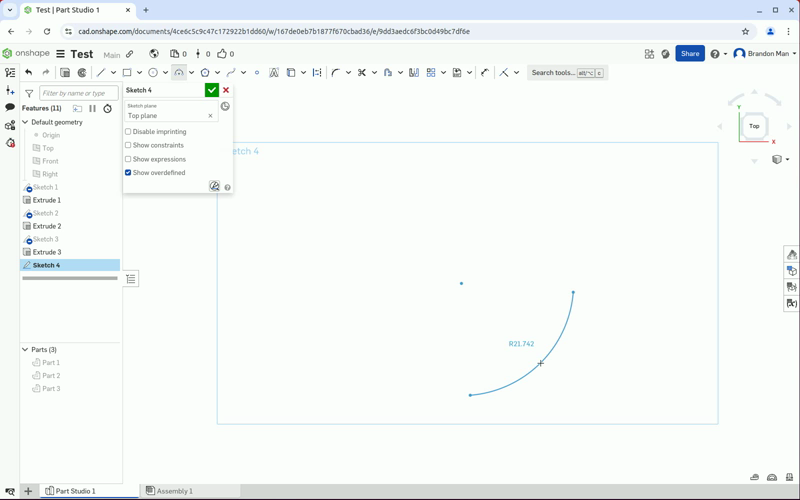
key_up(shift)
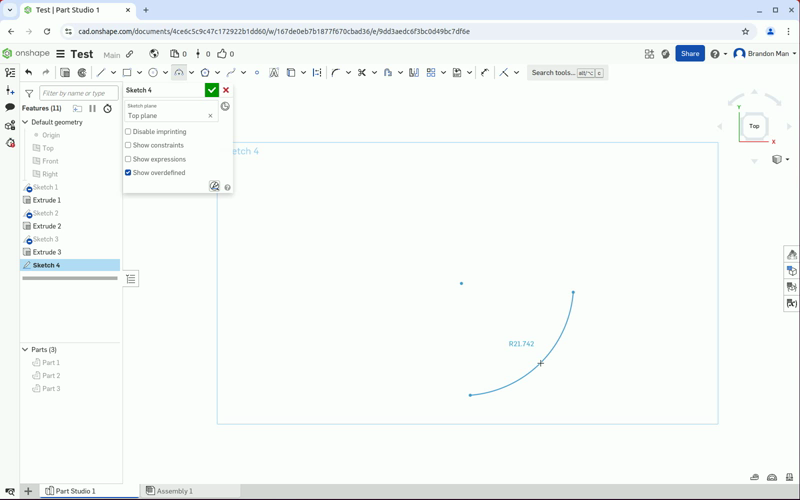
key(esc)
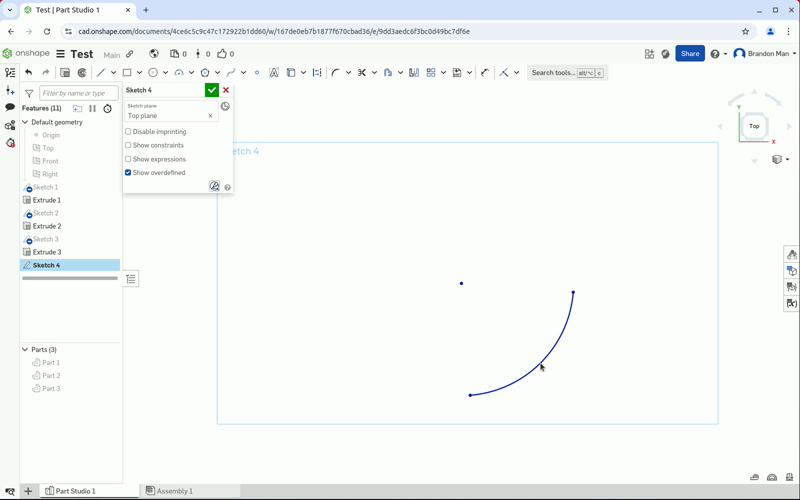
key(l)
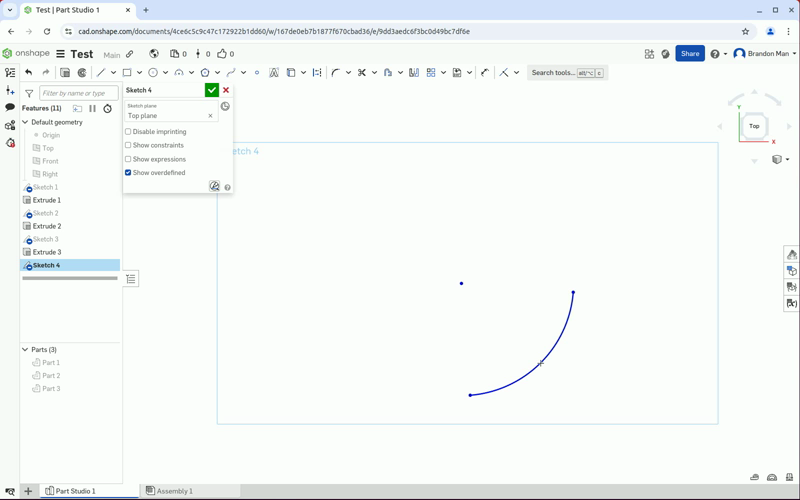
mouse_move(573, 292)
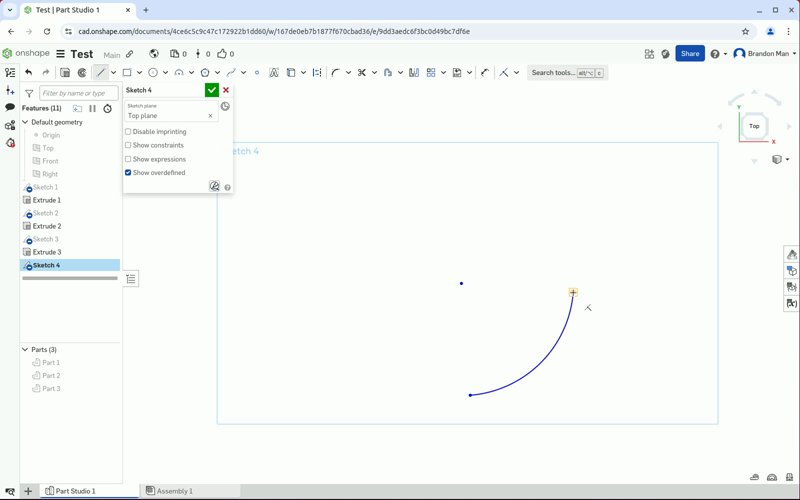
click(573, 292)
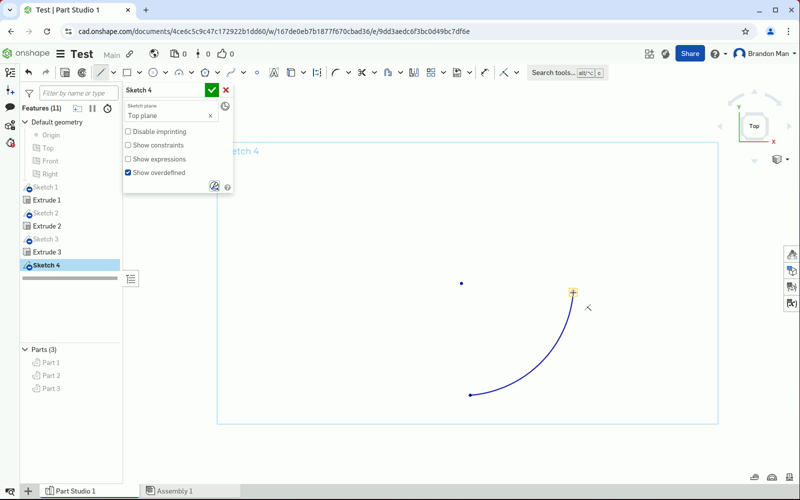
key_down(shift)
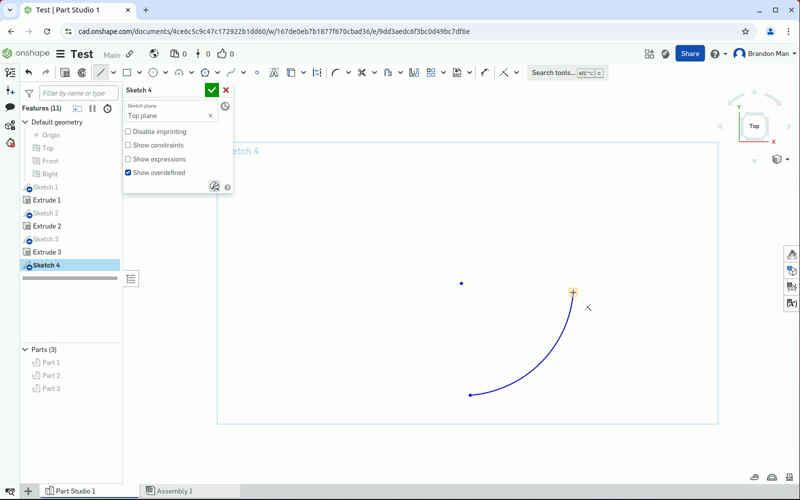
mouse_move(589, 292)
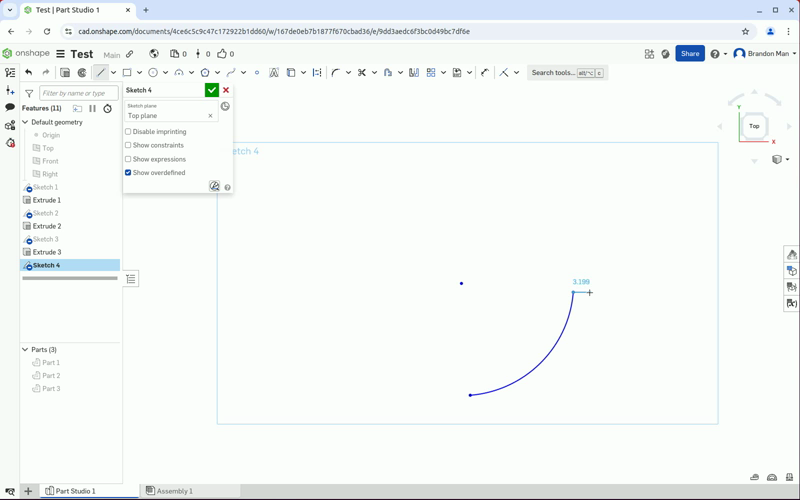
mouse_move(567, 292)
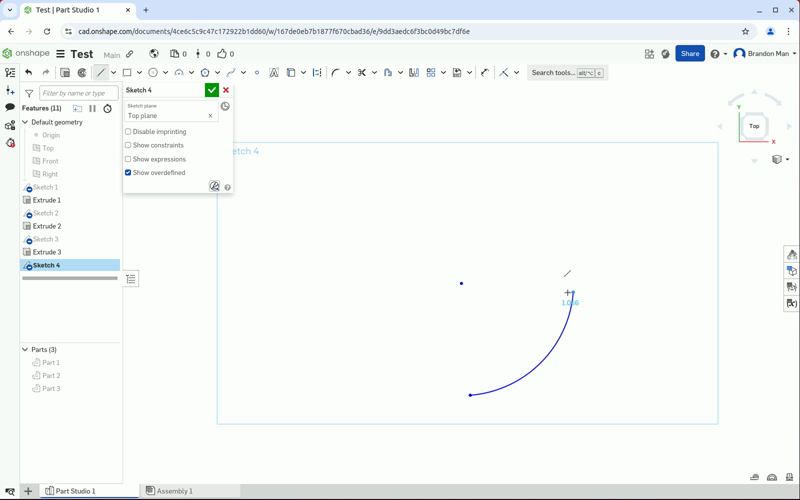
scroll(6)
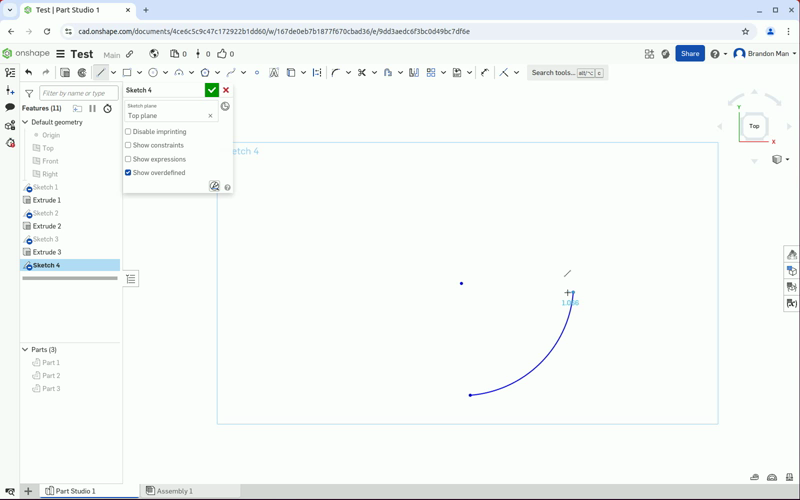
scroll(6)
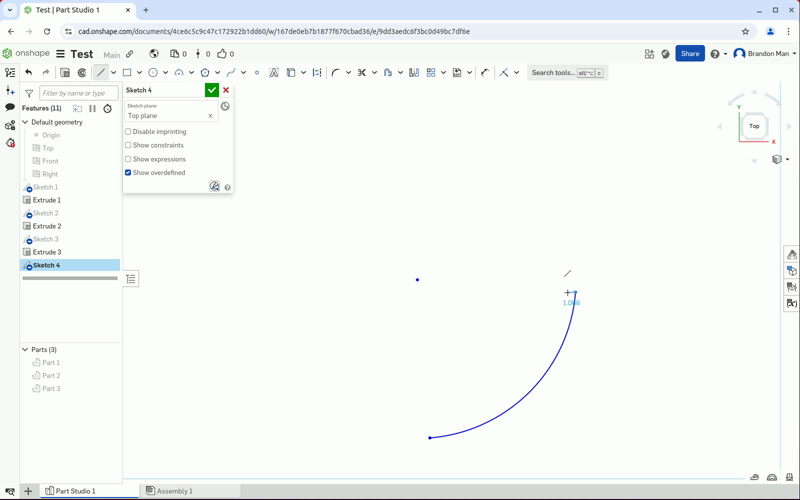
scroll(6)
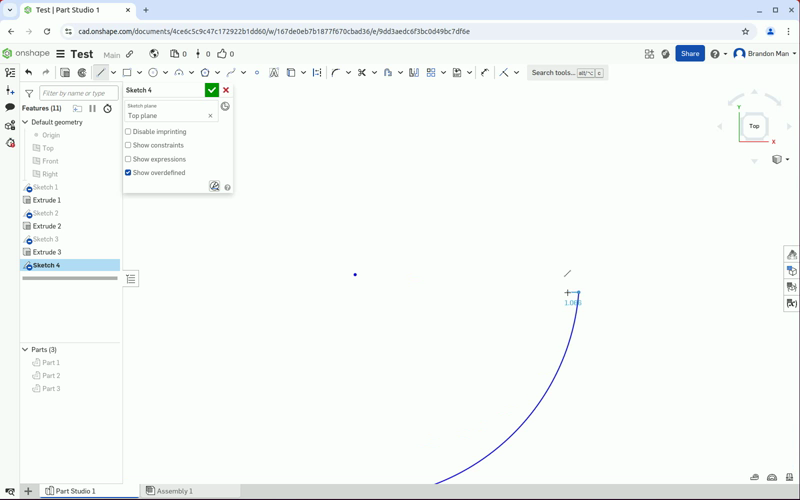
scroll(6)
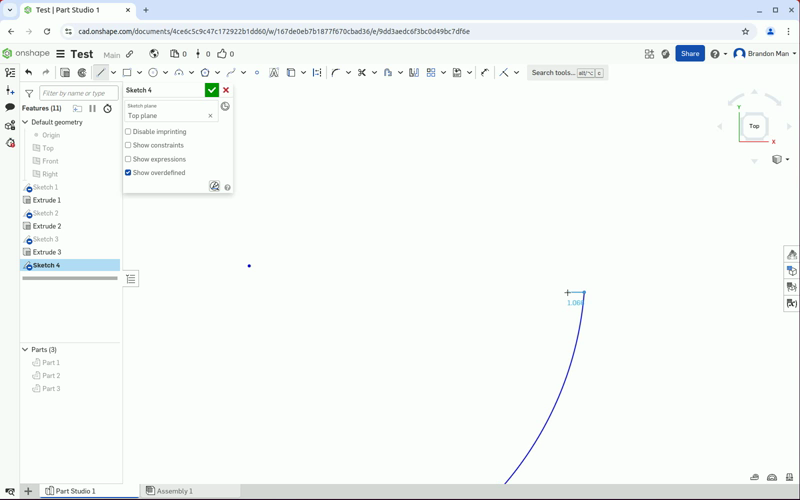
scroll(6)
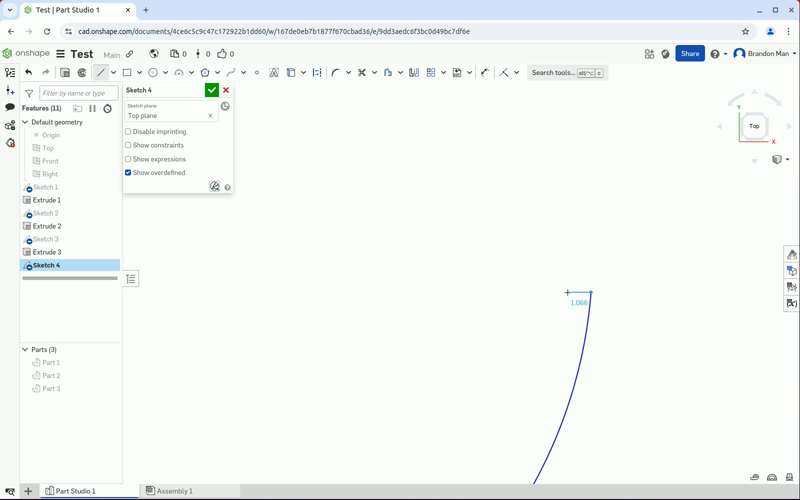
scroll(6)
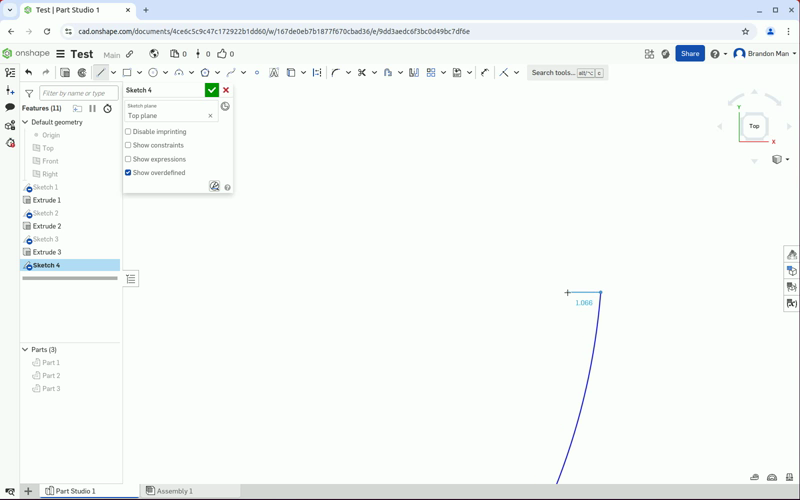
scroll(6)
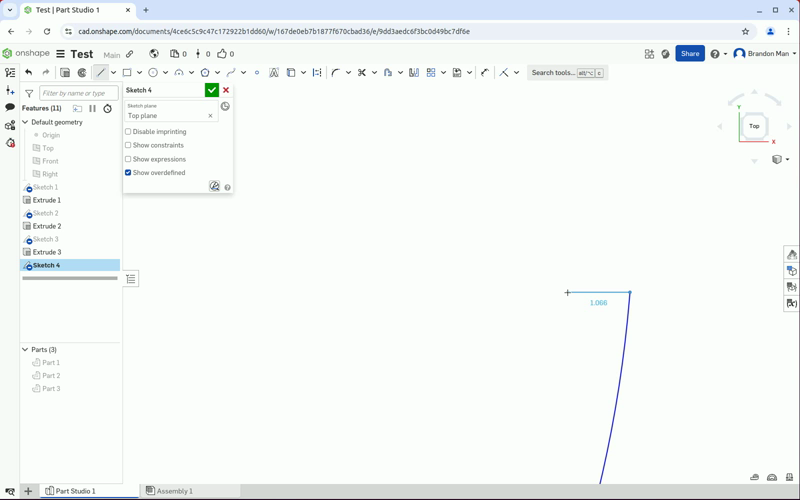
click(567, 292)
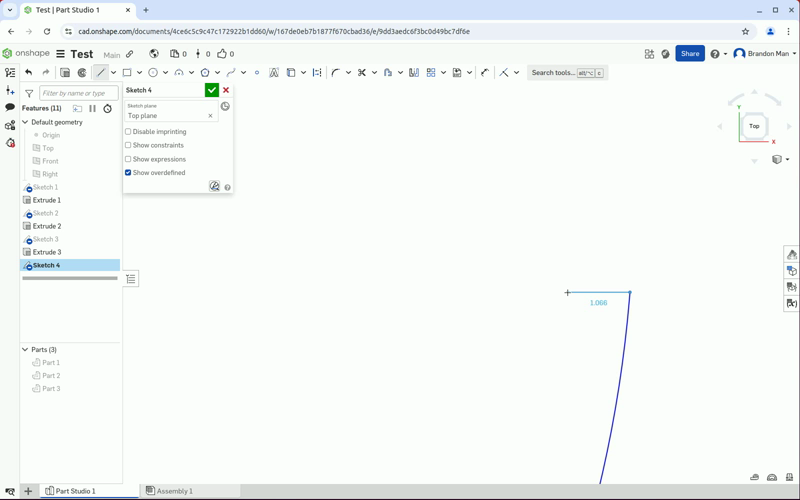
scroll(-6)
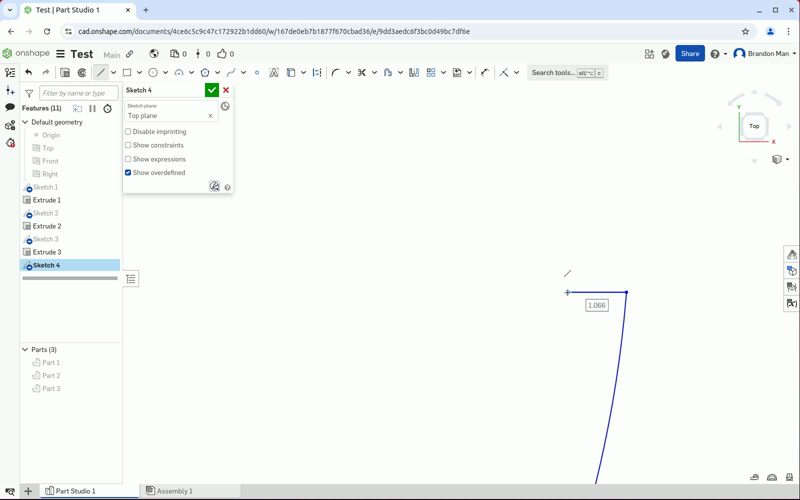
scroll(-6)
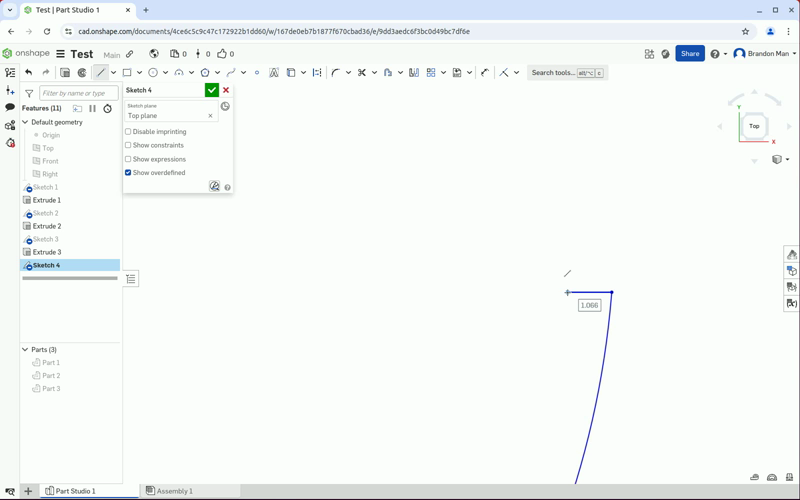
scroll(-6)
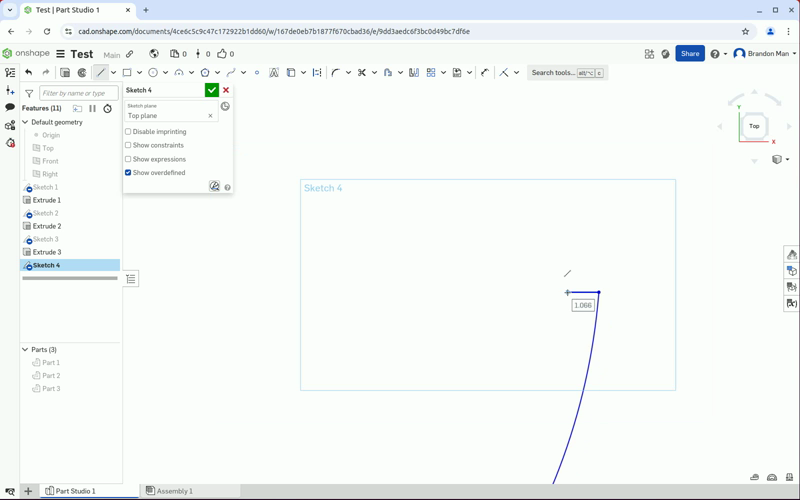
scroll(-6)
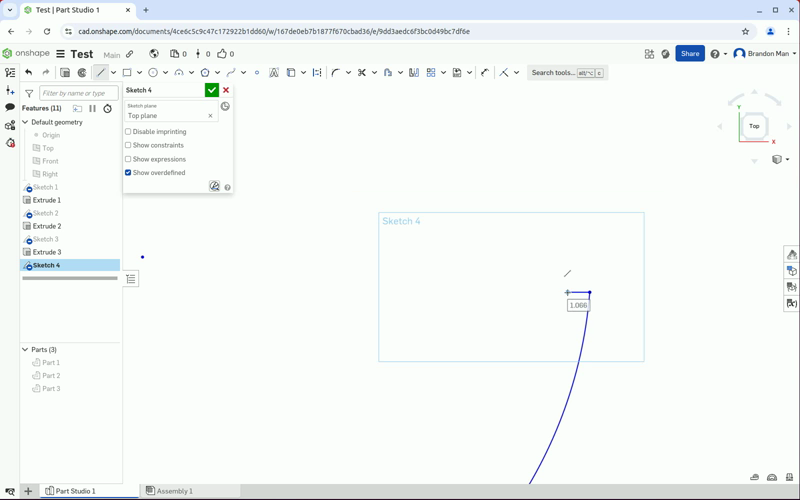
scroll(-6)
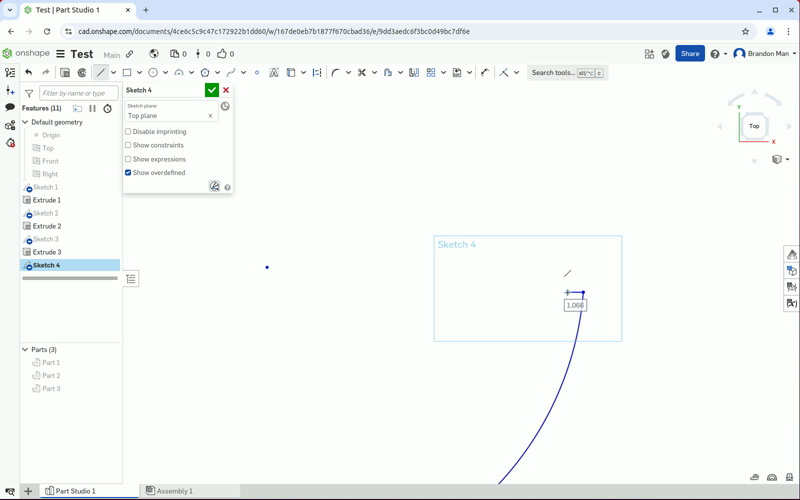
scroll(-6)
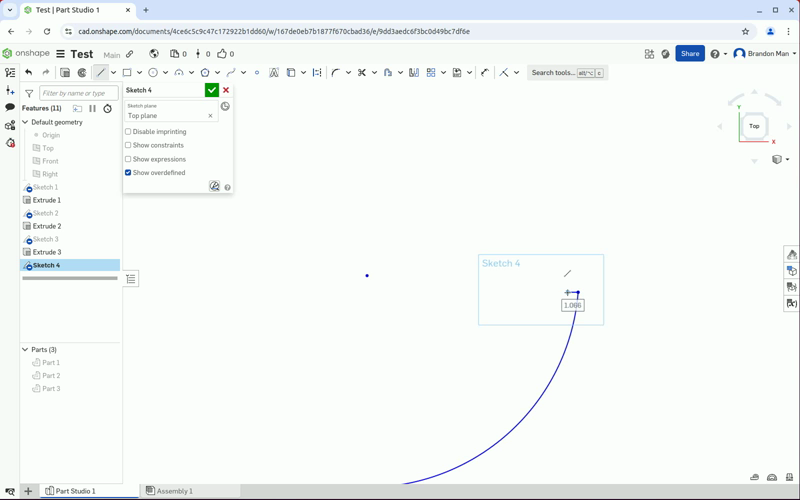
scroll(-6)
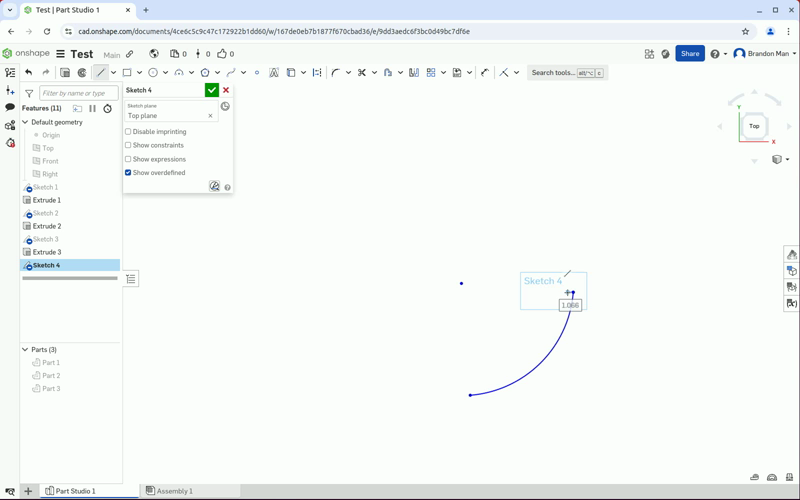
key_up(shift)
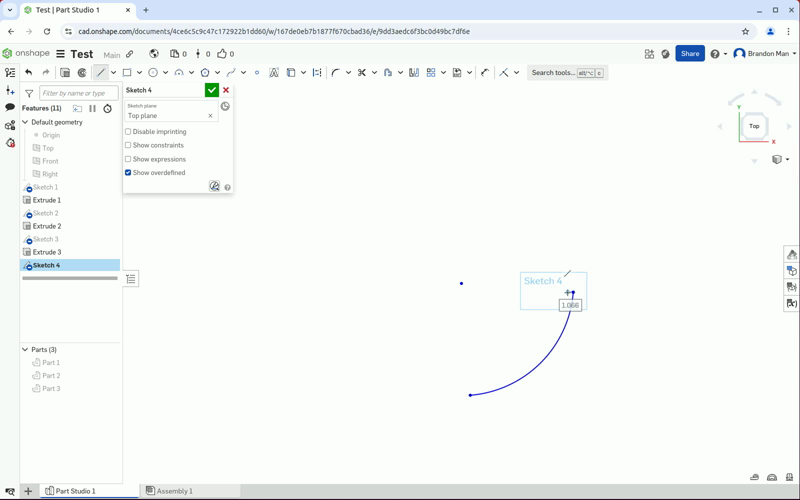
key(esc)
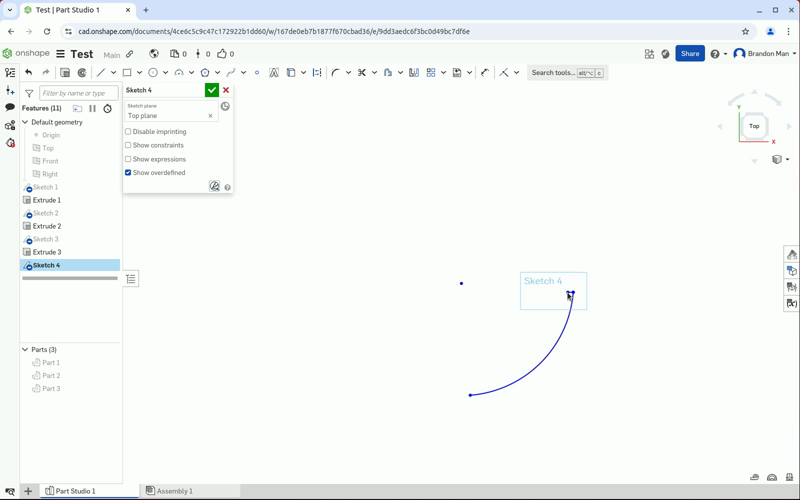
key(a)
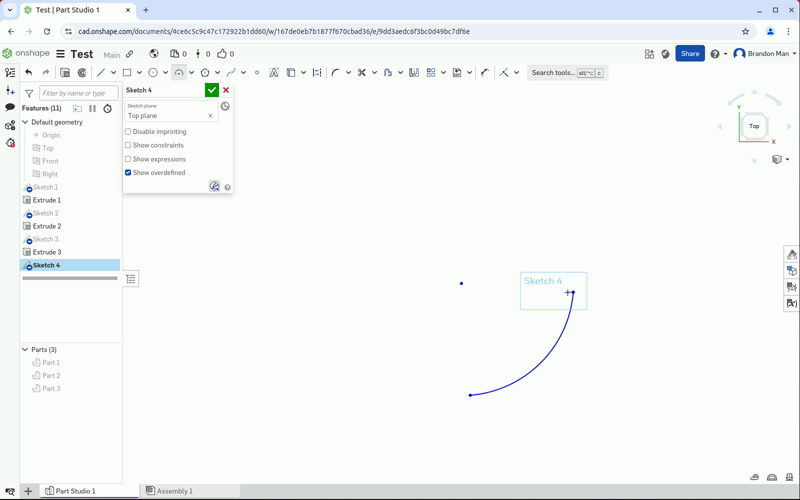
mouse_move(567, 292)
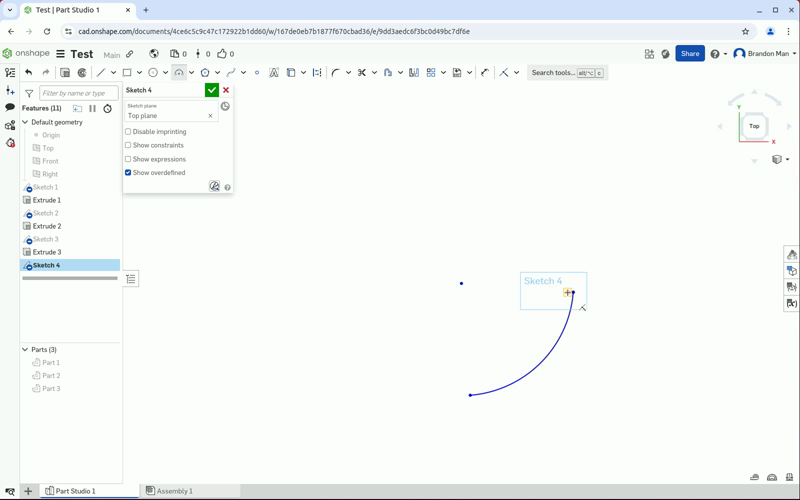
click(567, 292)
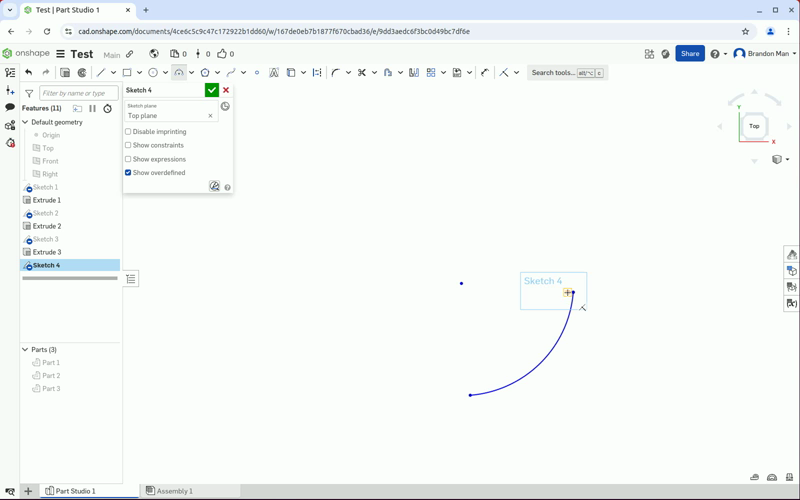
key_down(shift)
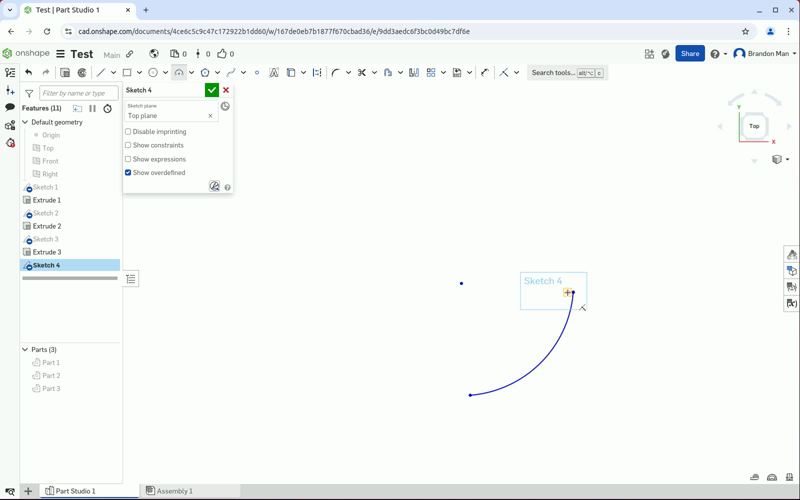
mouse_move(470, 390)
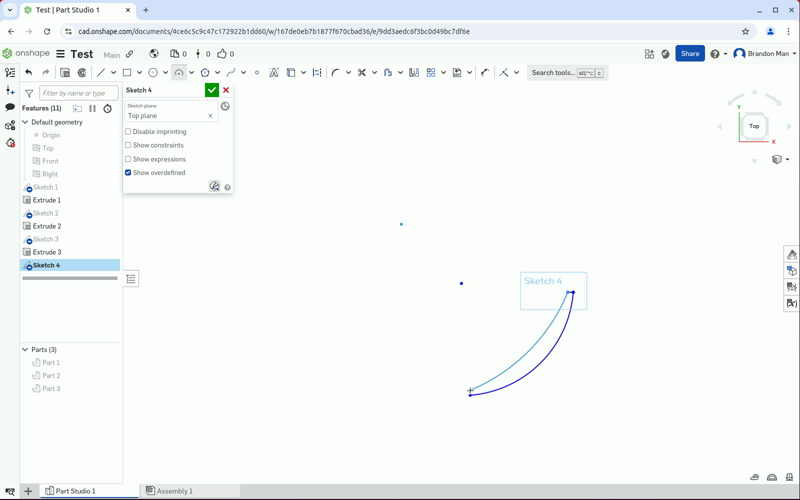
click(470, 390)
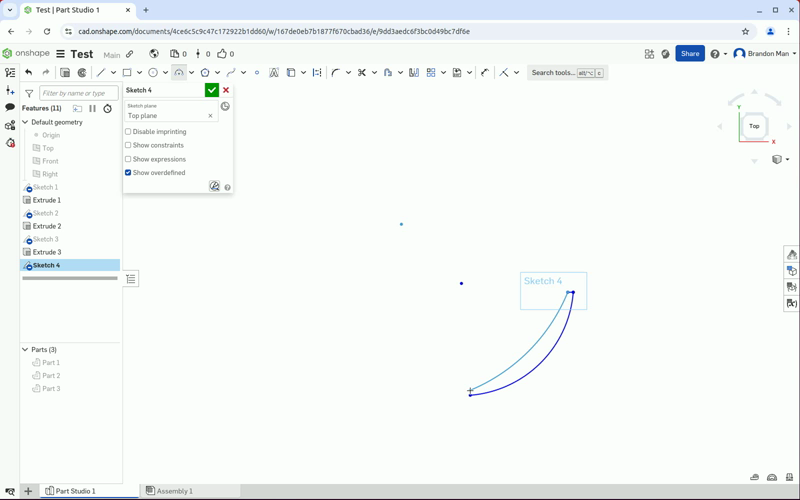
mouse_move(536, 358)
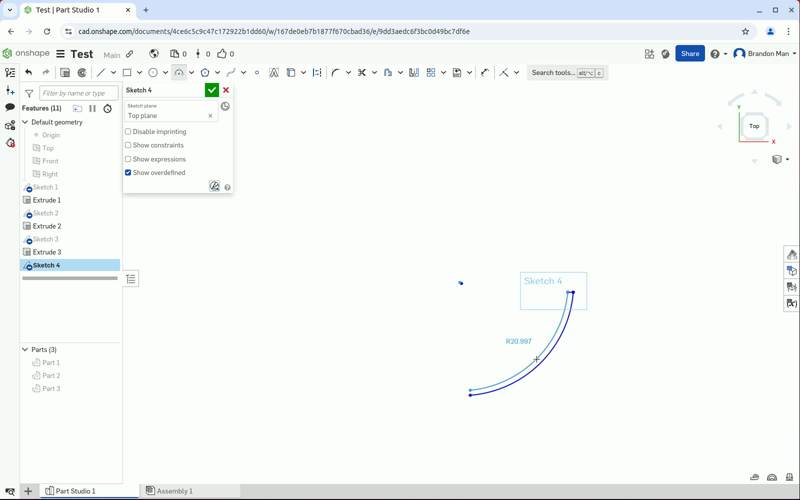
click(536, 358)
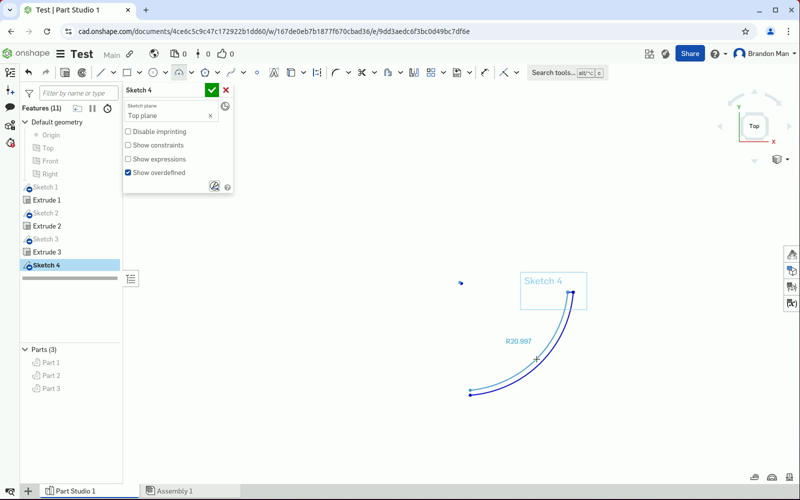
key_up(shift)
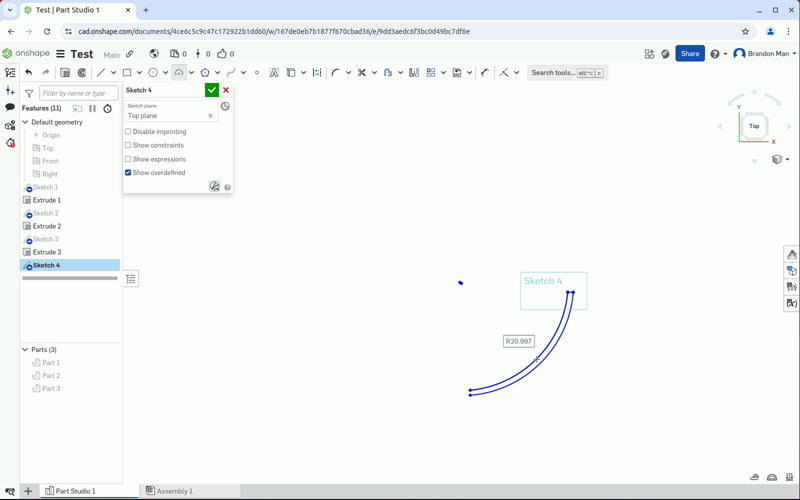
key(esc)
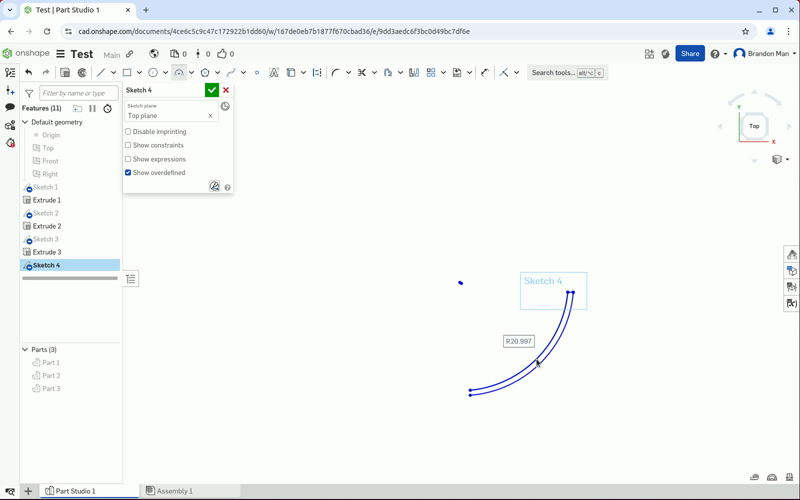
key(l)
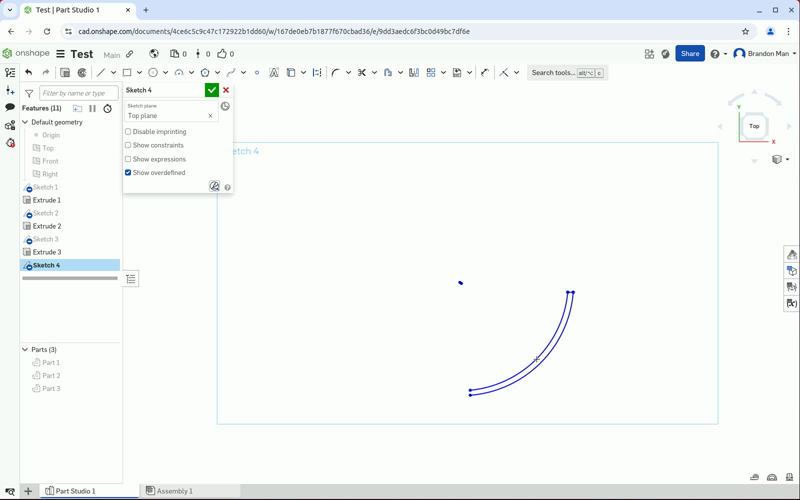
mouse_move(470, 390)
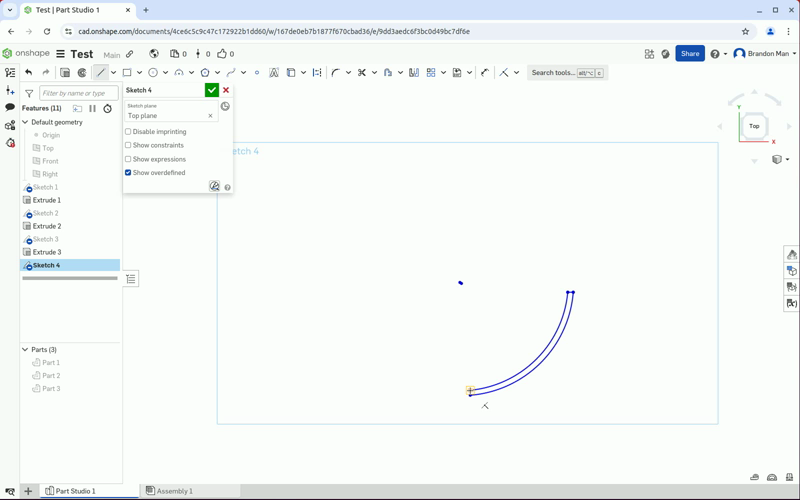
click(470, 390)
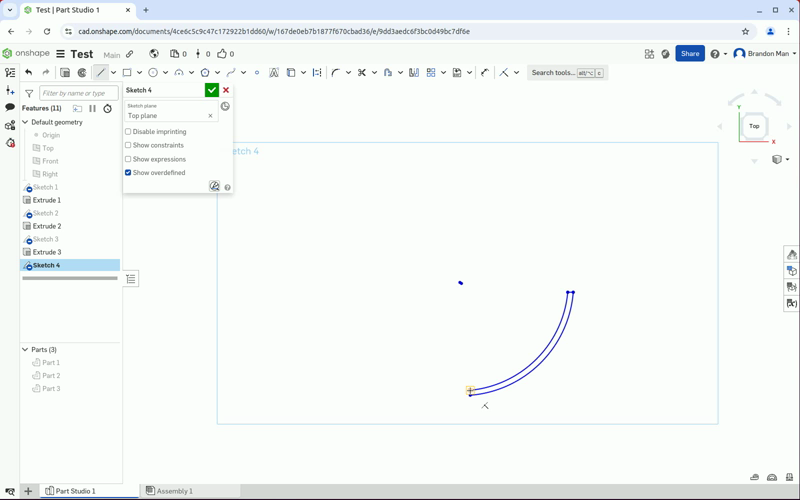
mouse_move(500, 390)
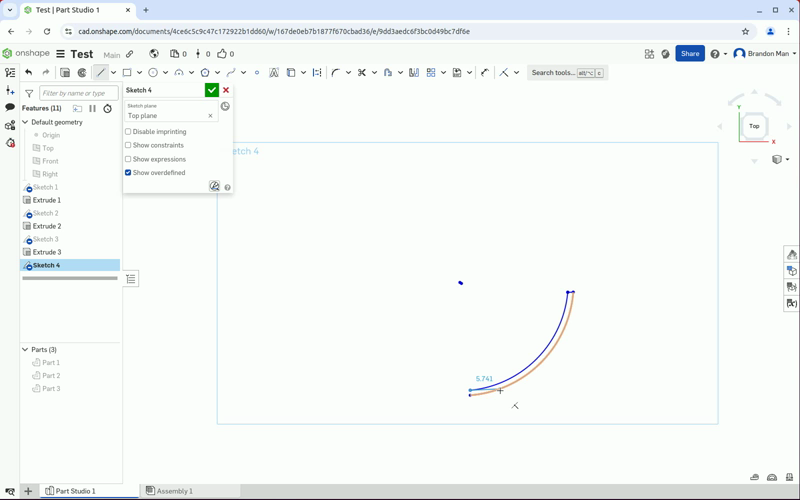
key_down(shift)
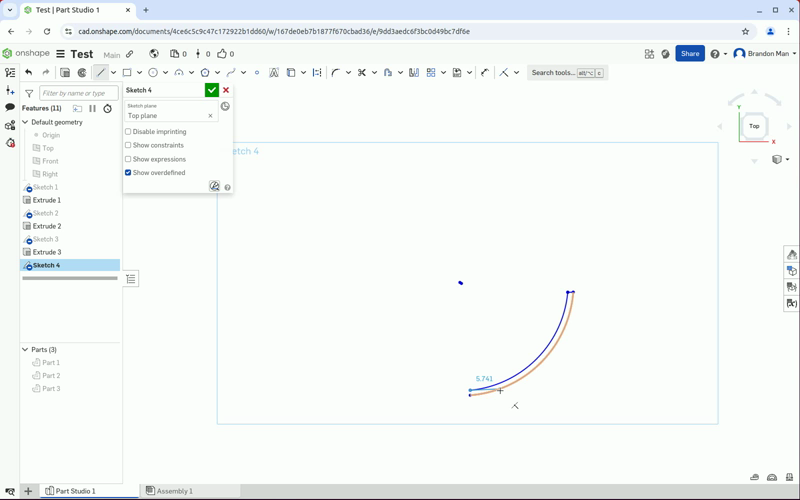
mouse_move(470, 395)
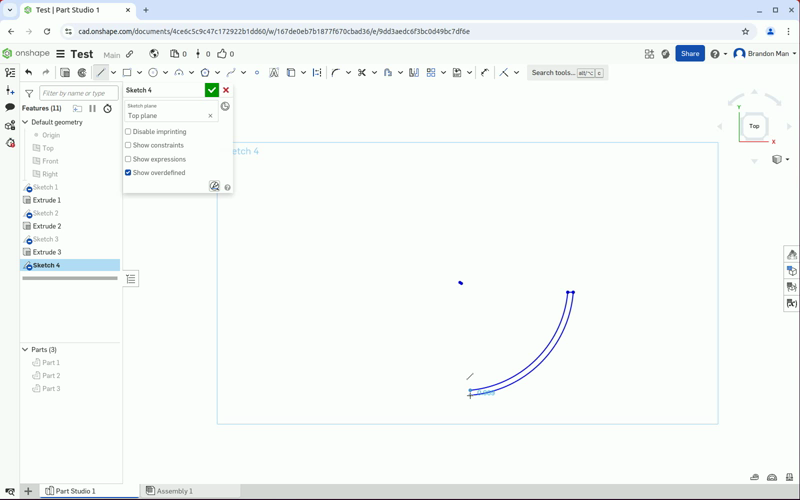
scroll(6)
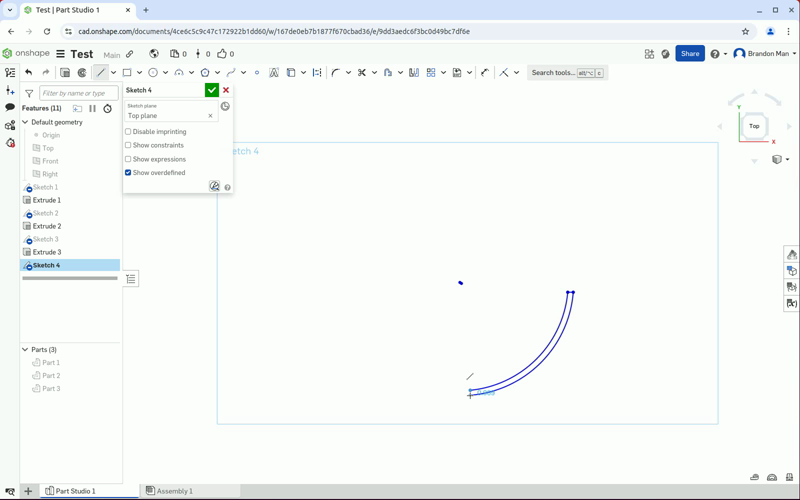
scroll(6)
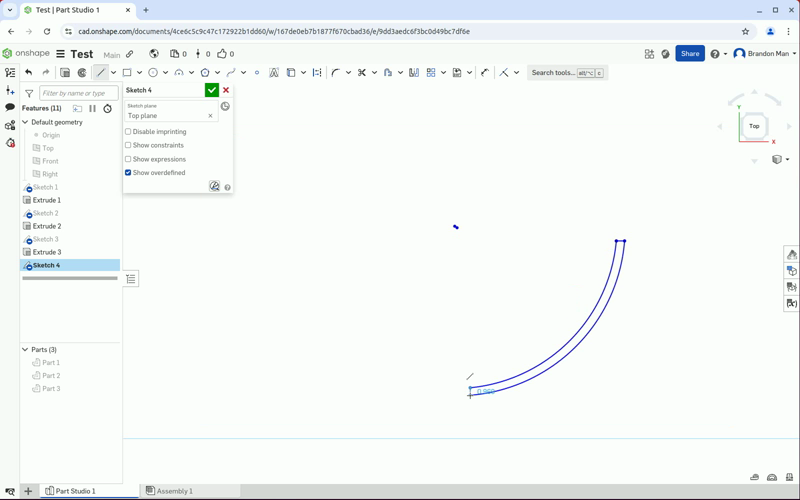
scroll(6)
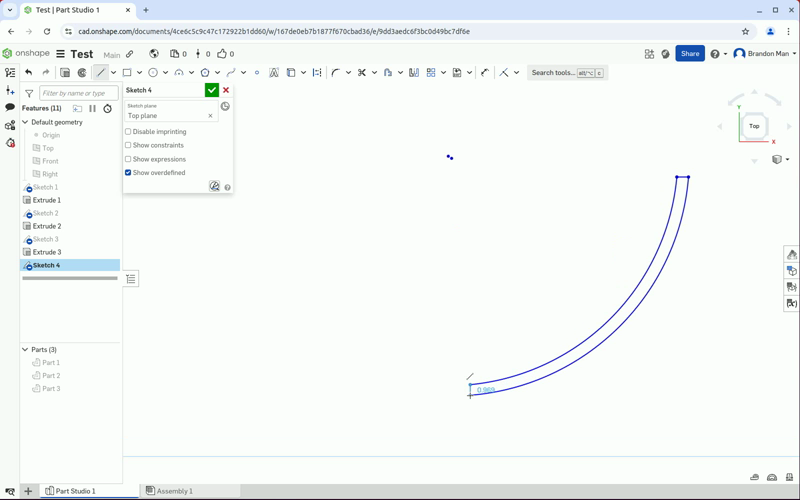
scroll(6)
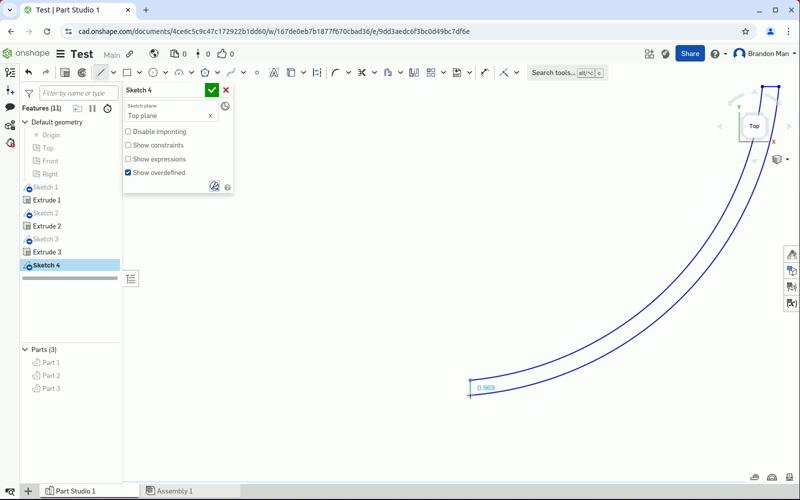
scroll(6)
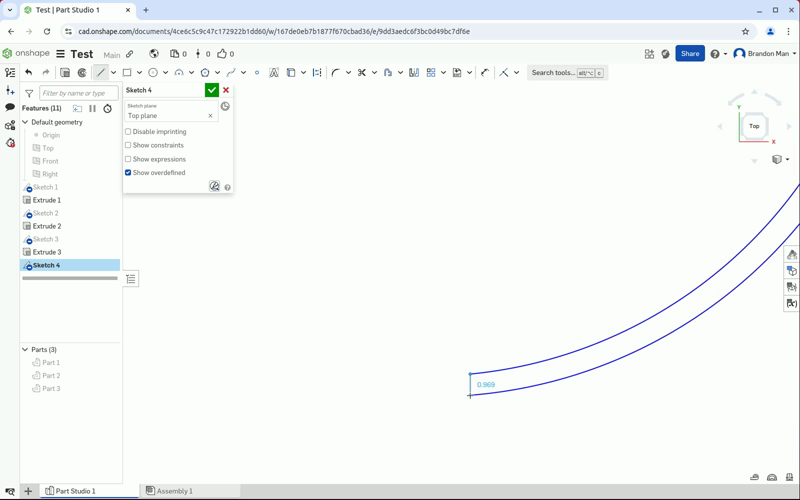
scroll(6)
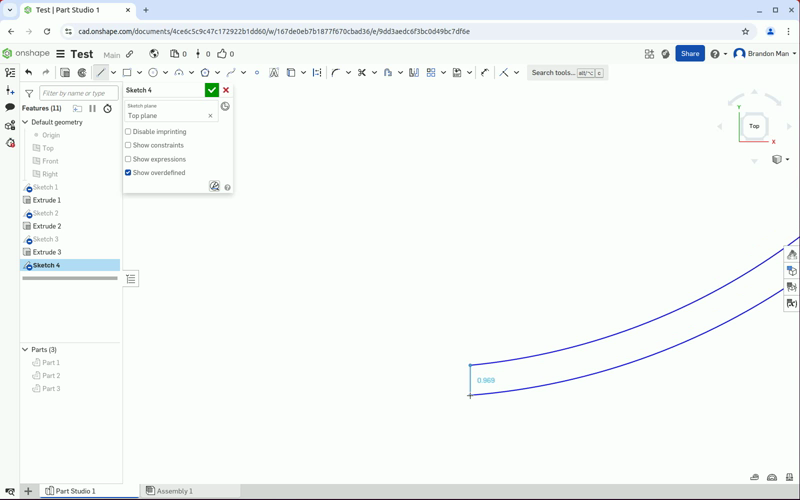
scroll(6)
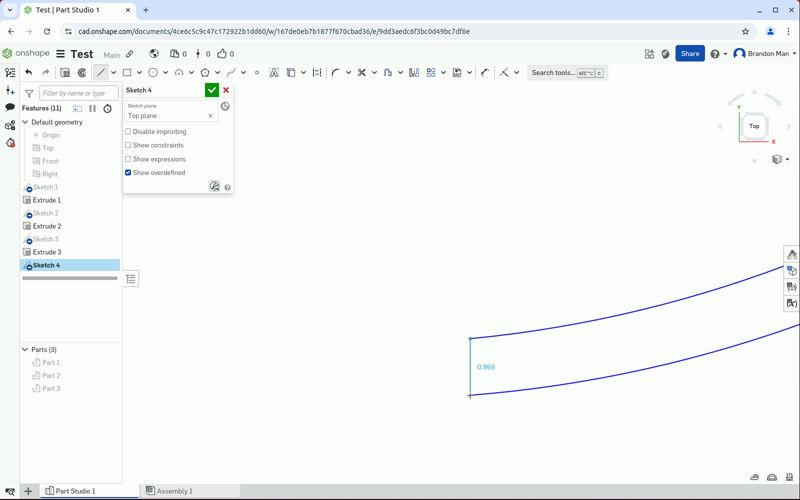
key_up(shift)
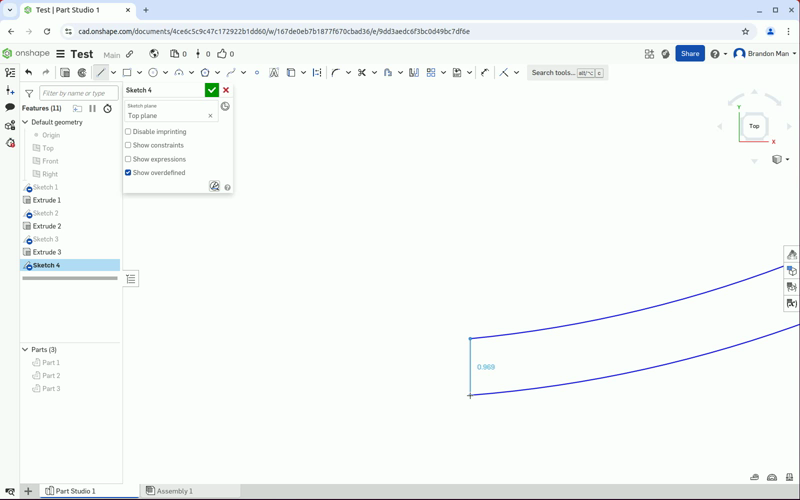
click(470, 395)
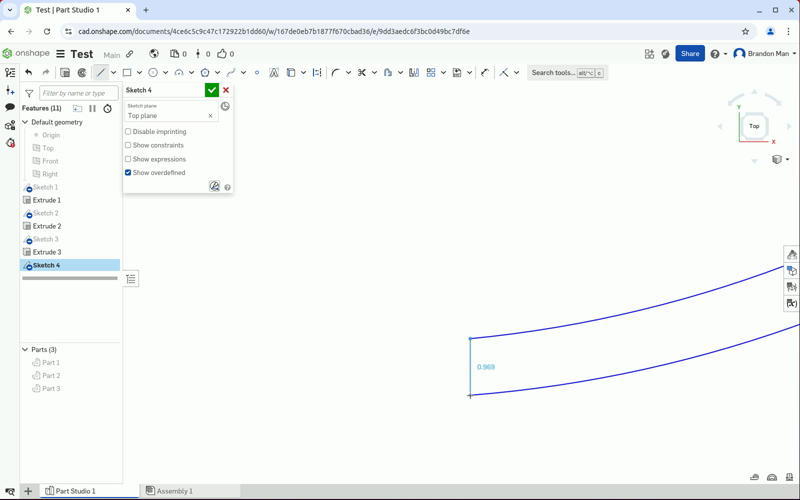
scroll(-6)
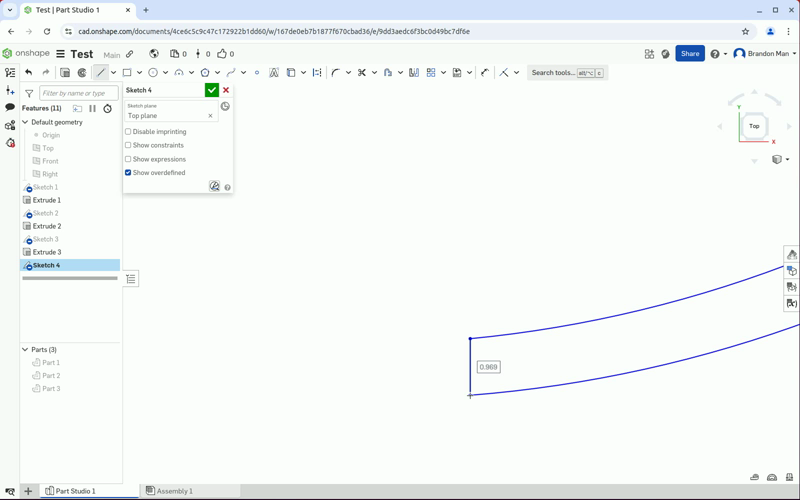
scroll(-6)
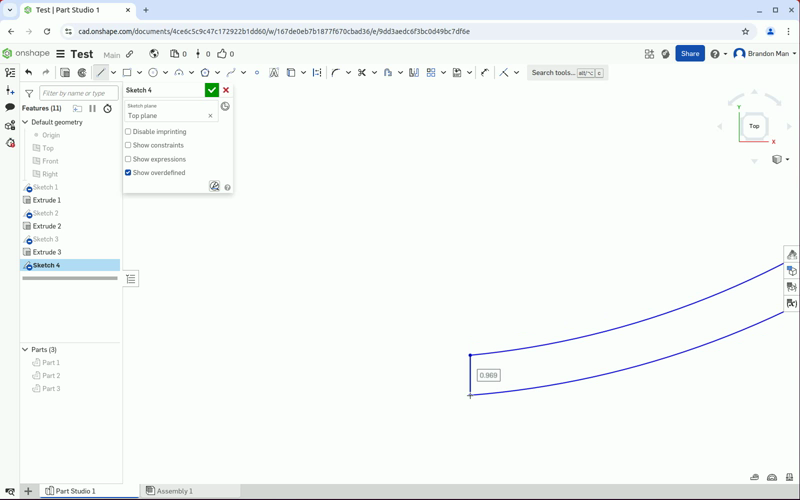
scroll(-6)
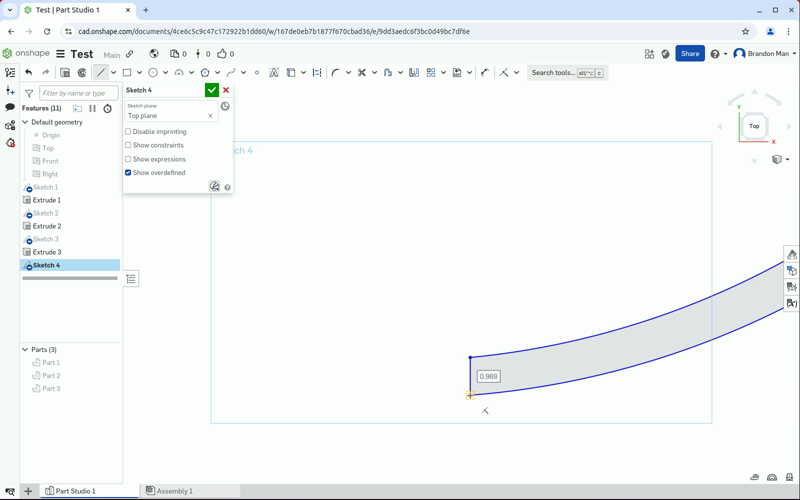
scroll(-6)
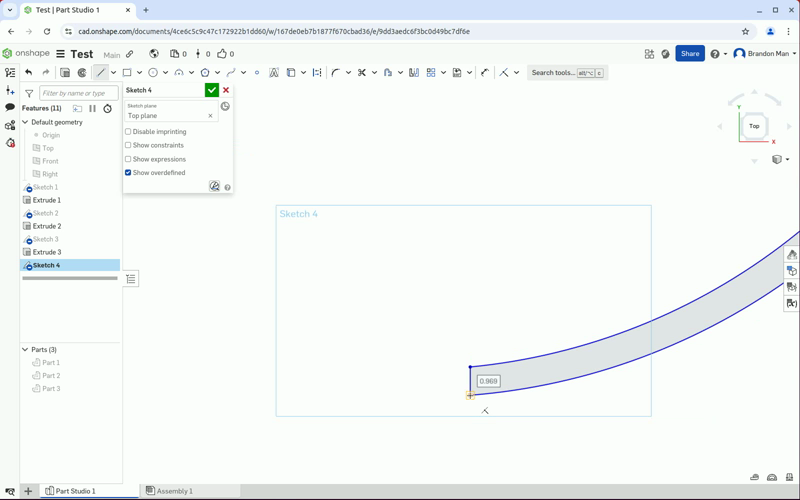
scroll(-6)
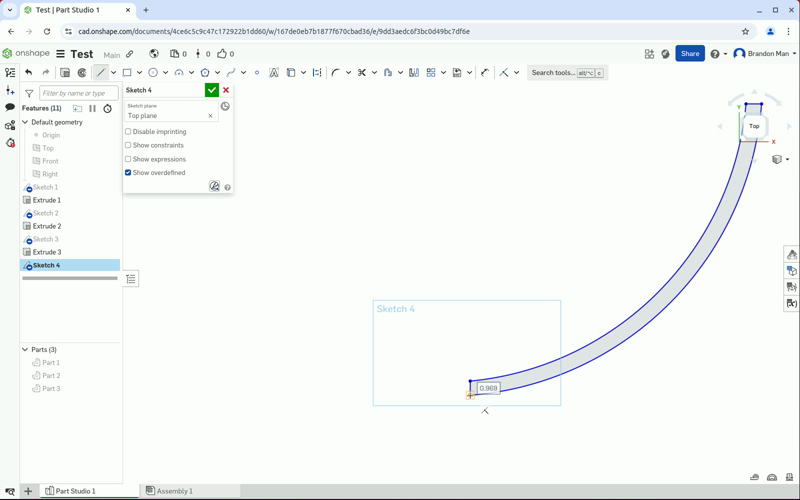
scroll(-6)
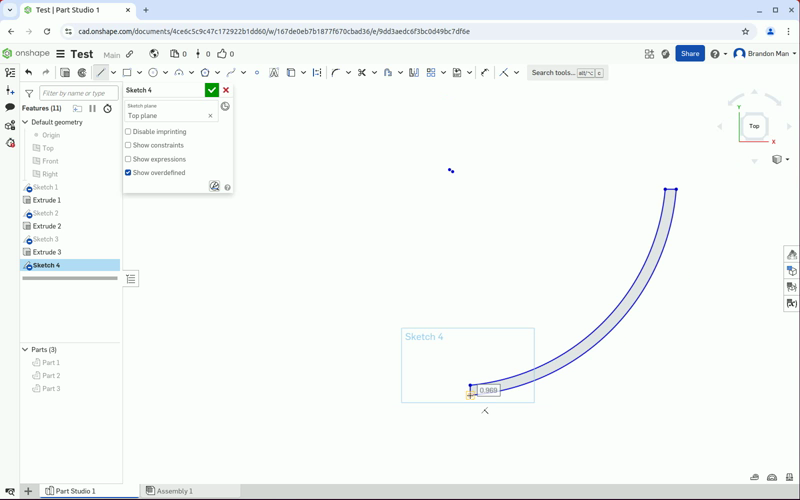
scroll(-6)
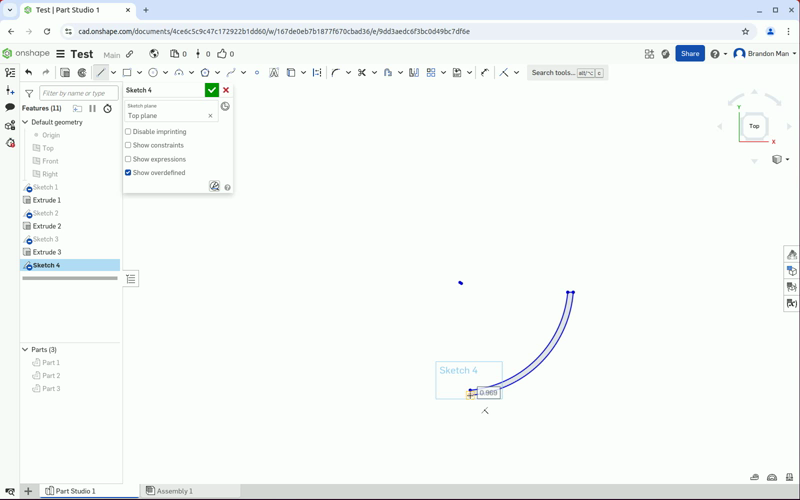
key(esc)
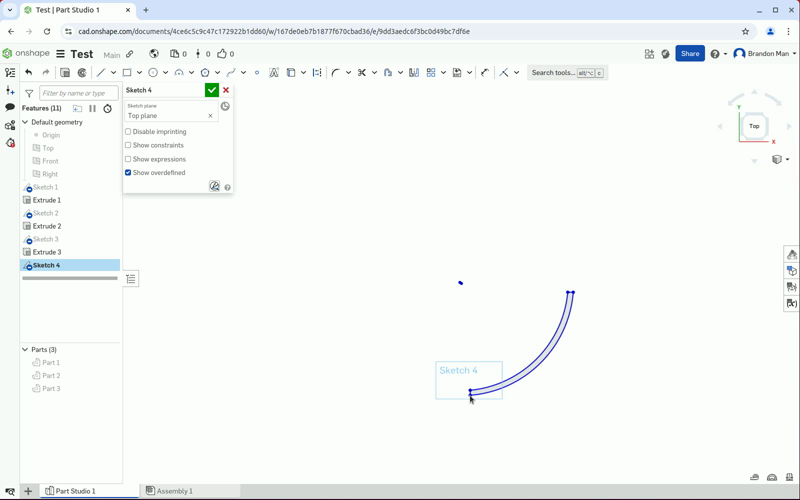
mouse_move(571, 303)
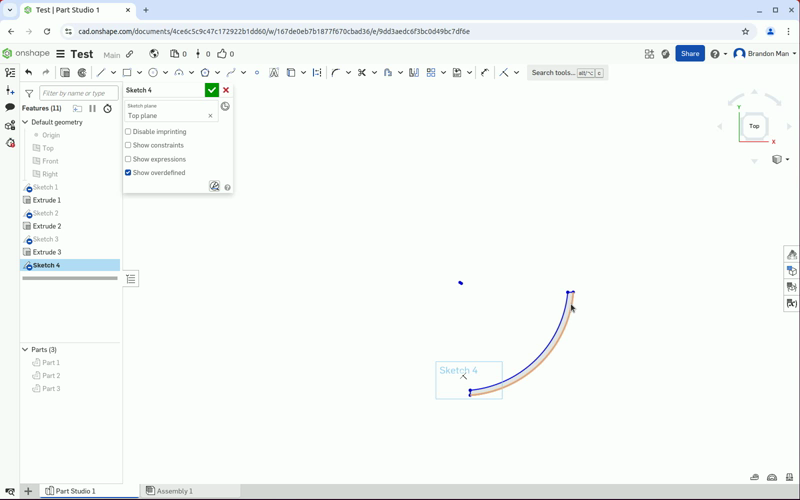
scroll(6)
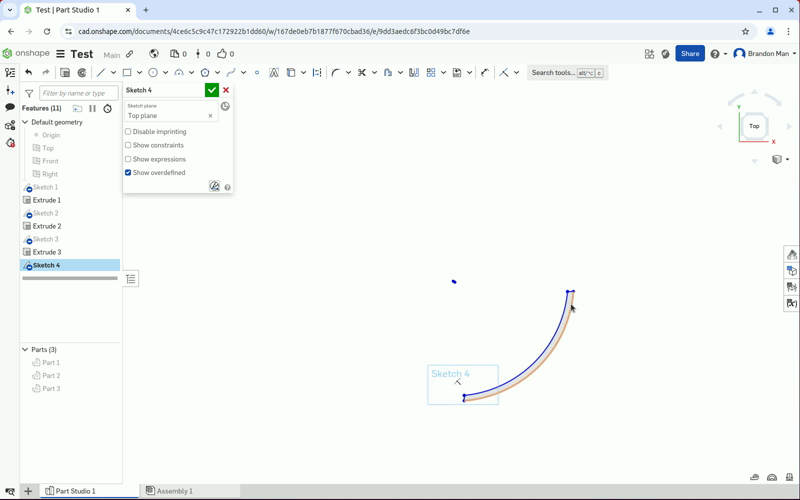
scroll(6)
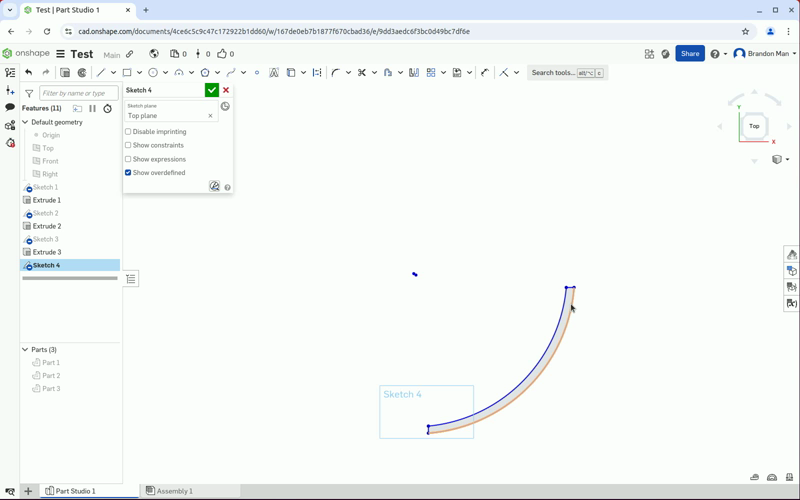
scroll(6)
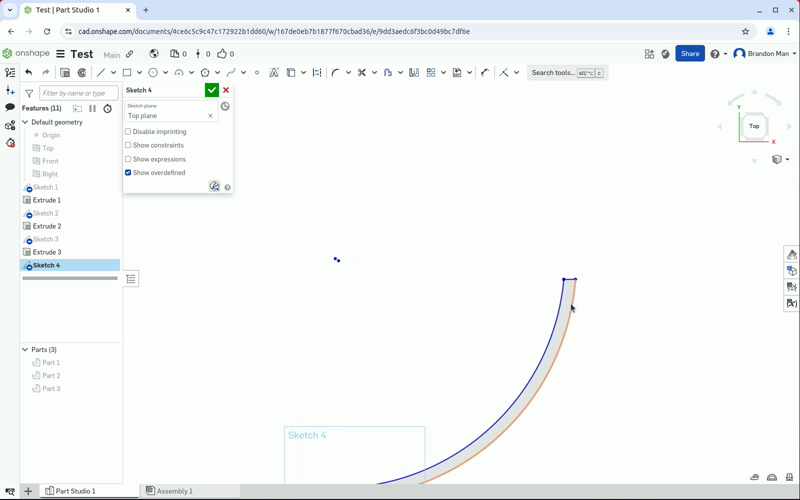
scroll(6)
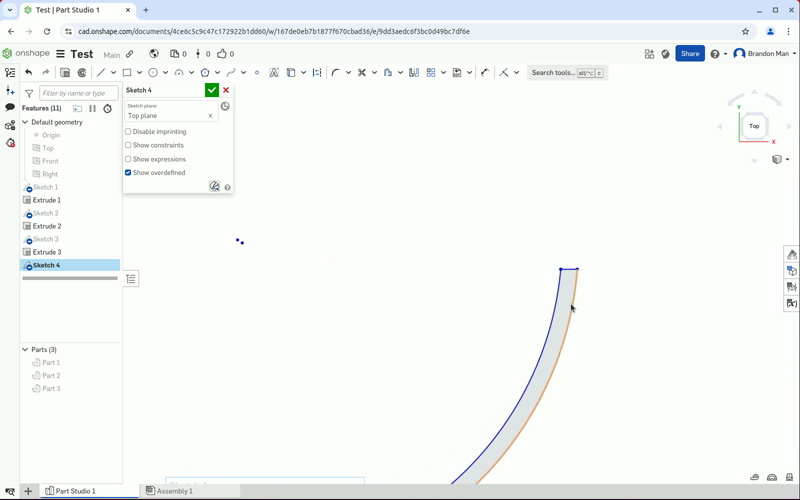
scroll(6)
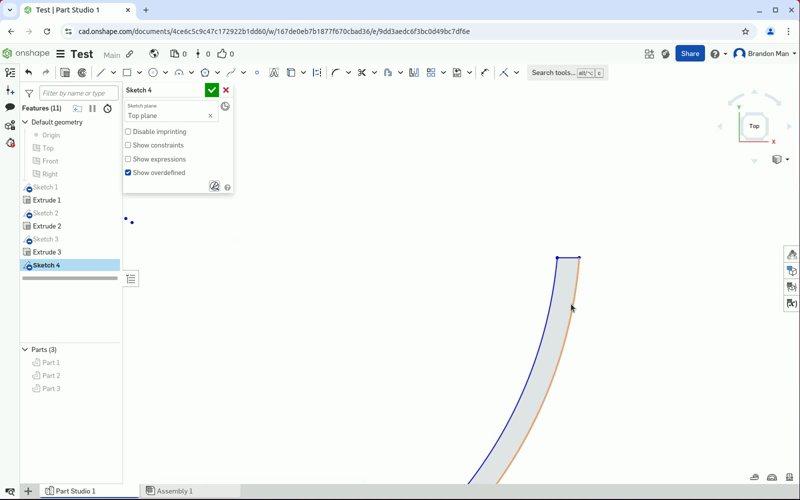
scroll(6)
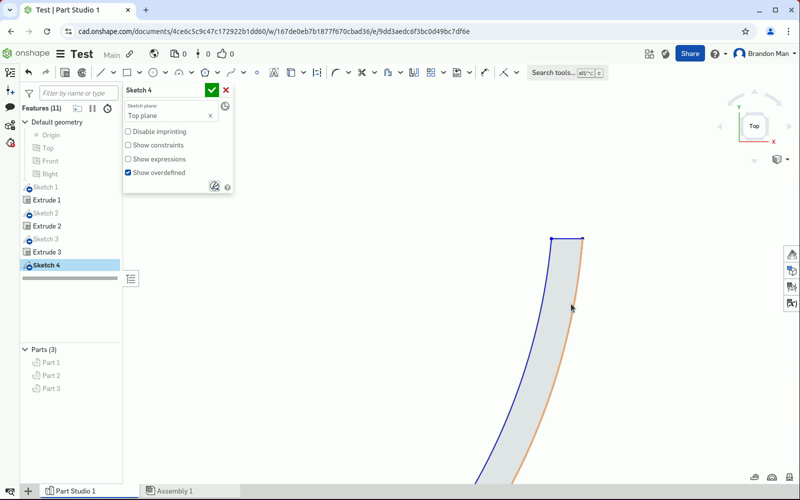
scroll(6)
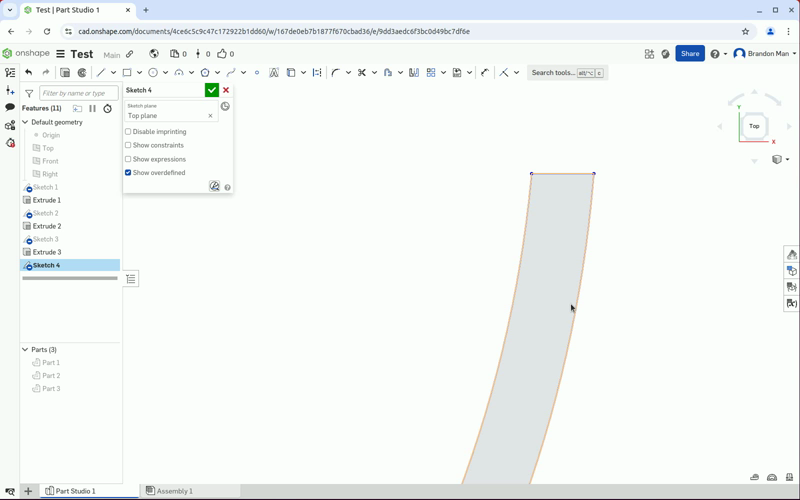
click(571, 303)
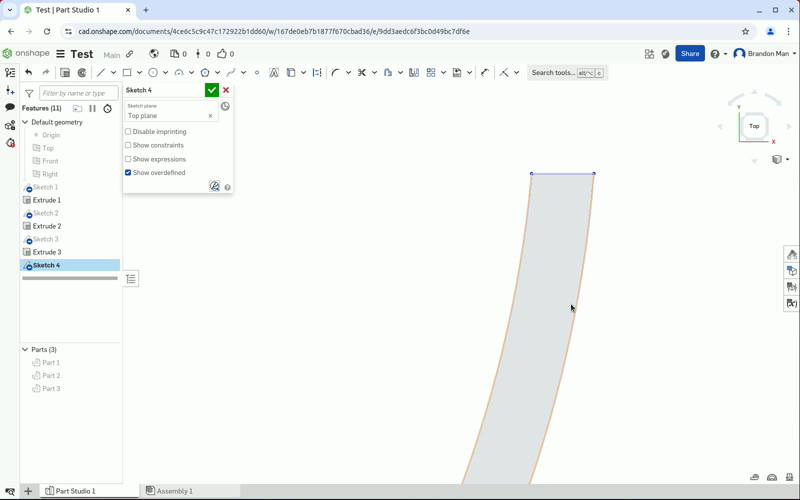
scroll(-6)
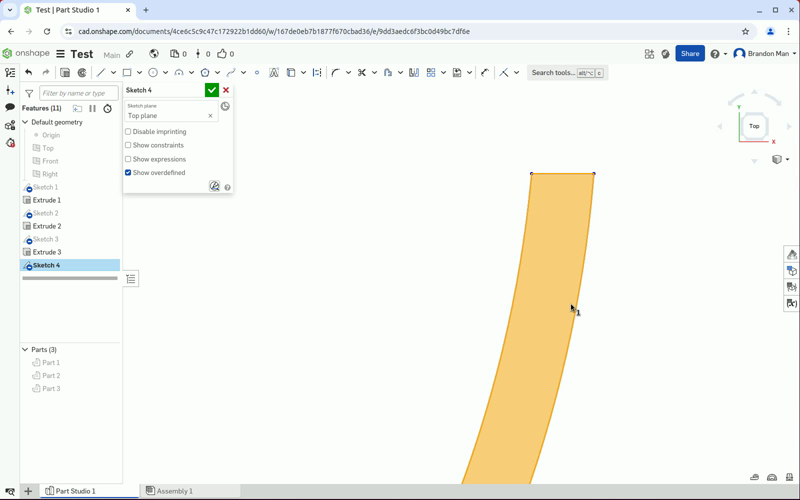
scroll(-6)
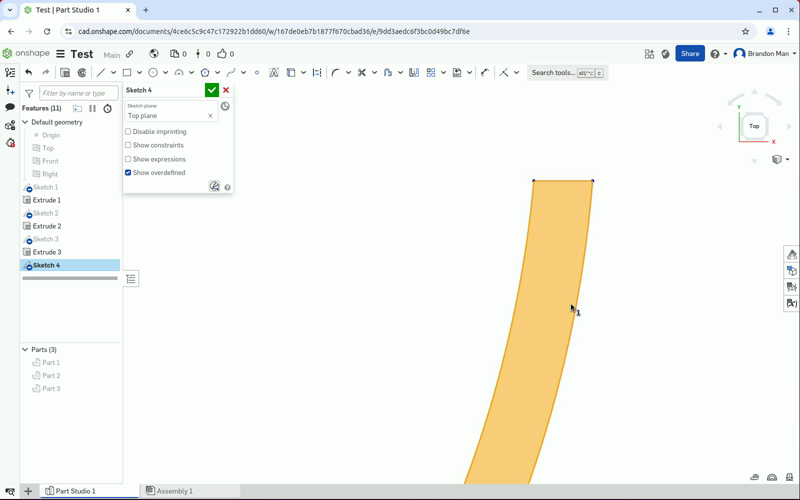
scroll(-6)
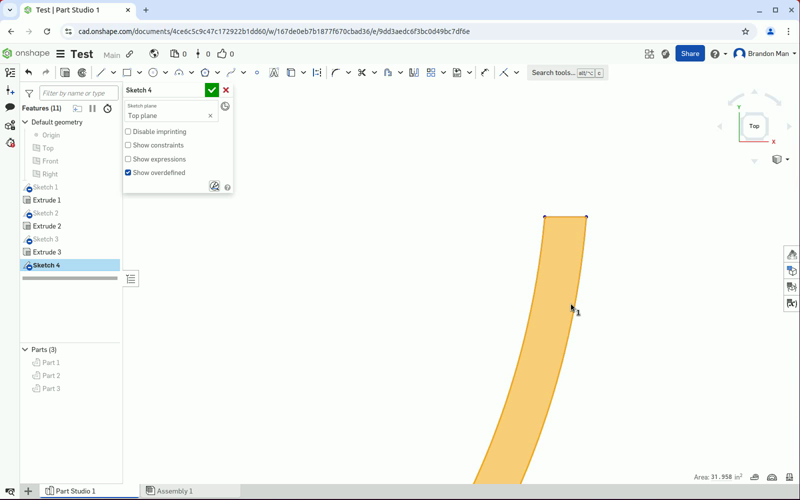
scroll(-6)
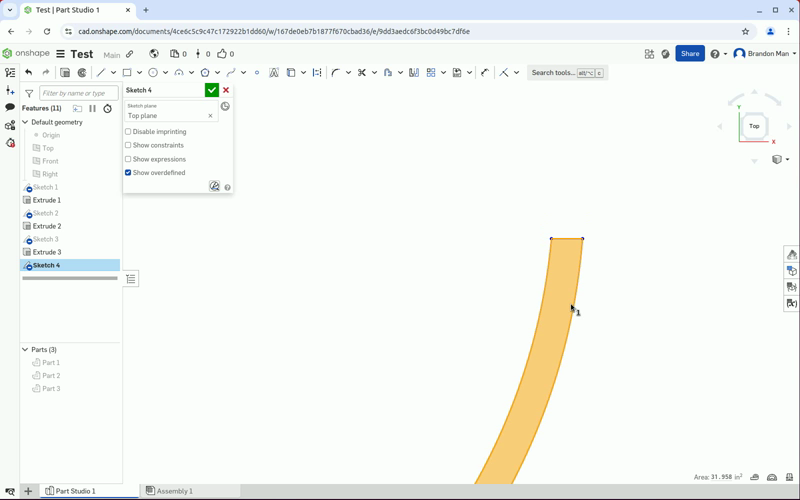
scroll(-6)
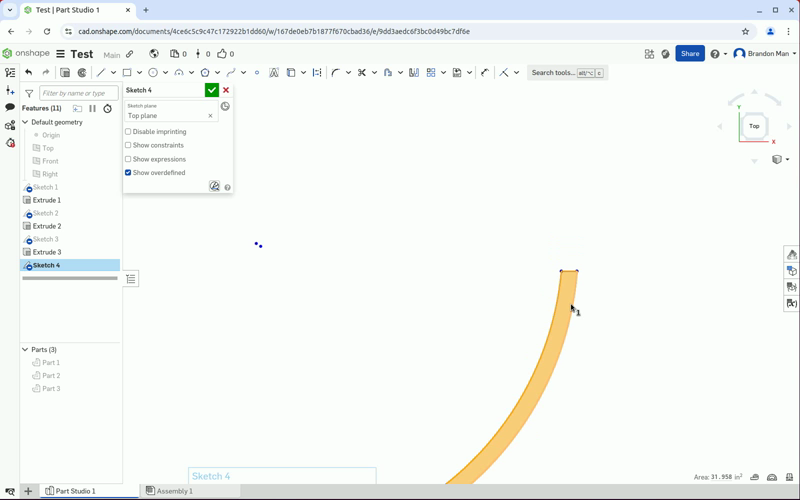
scroll(-6)
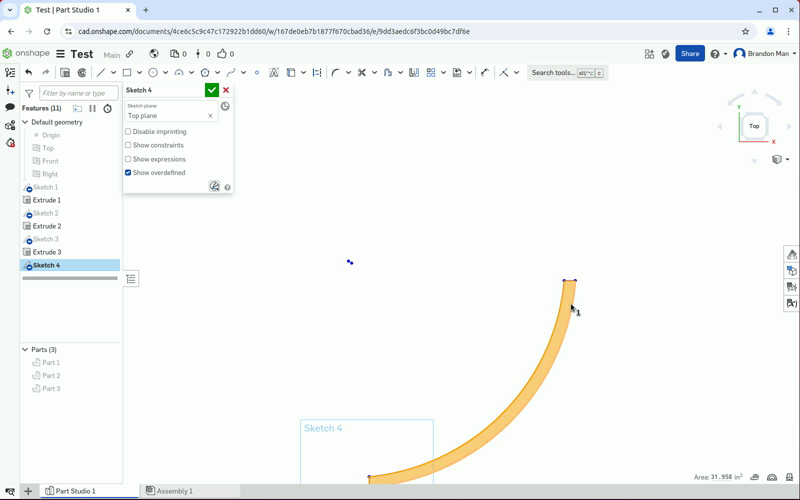
scroll(-6)
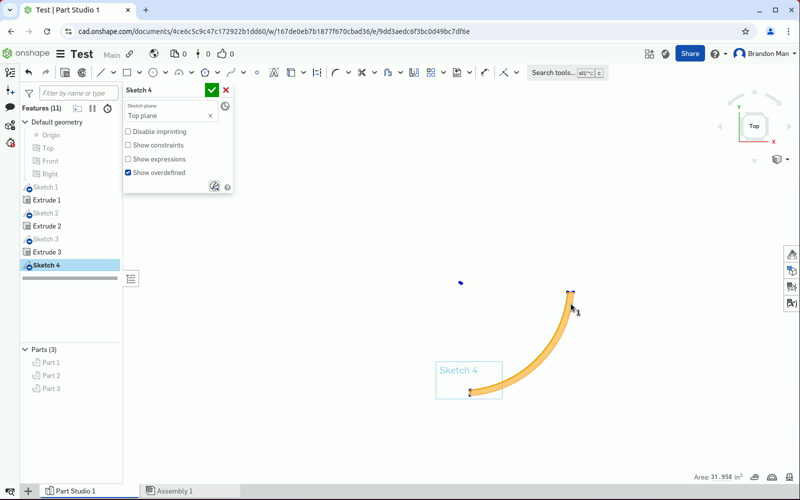
mouse_move(73, 352)
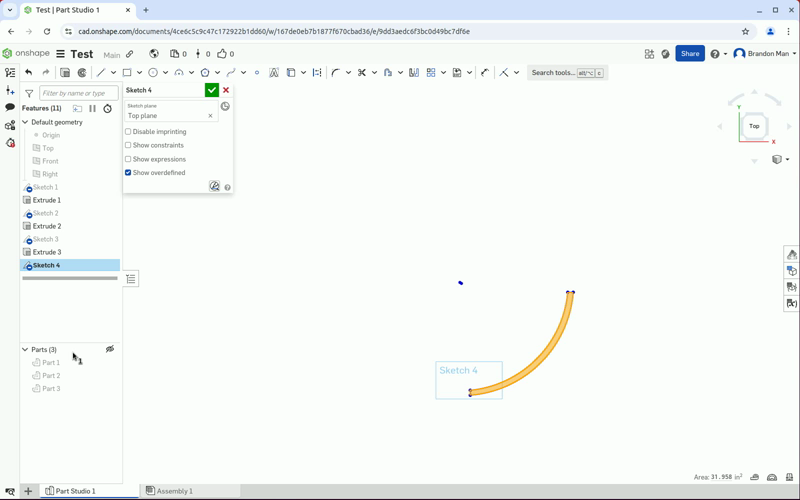
key(shift+y)
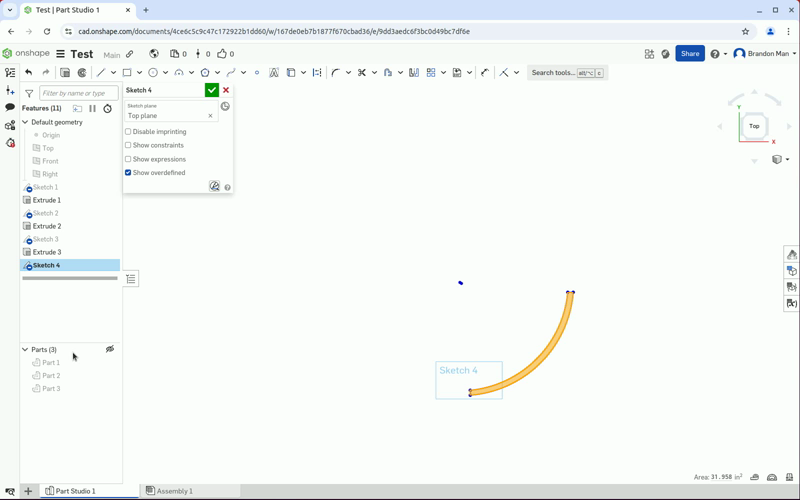
key(shift+e)
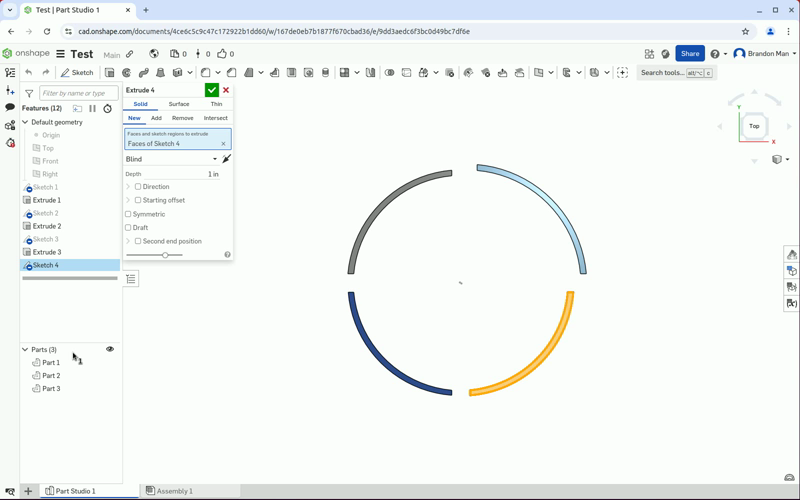
mouse_move(143, 106)
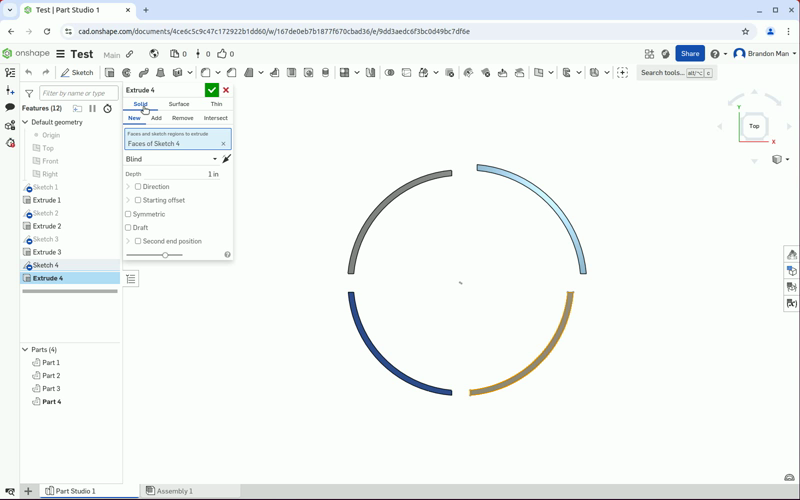
click(143, 106)
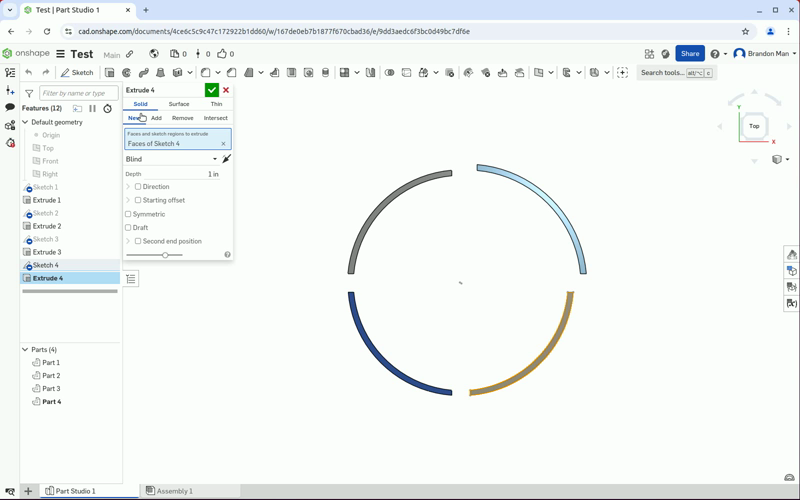
mouse_move(137, 120)
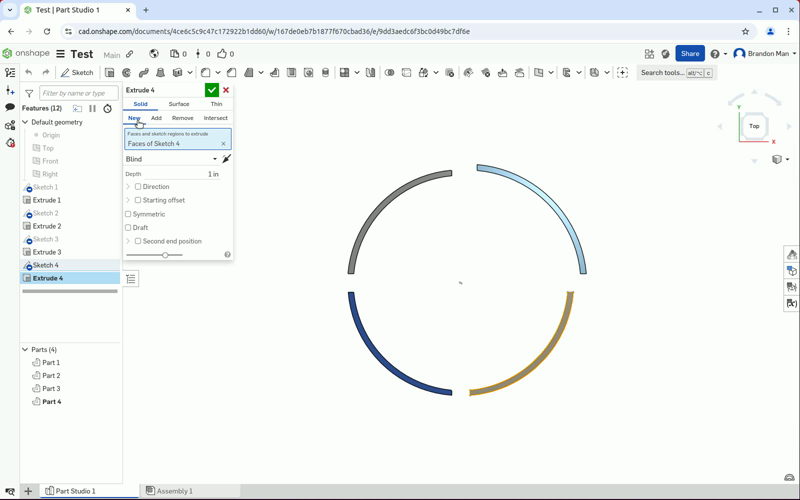
click(137, 120)
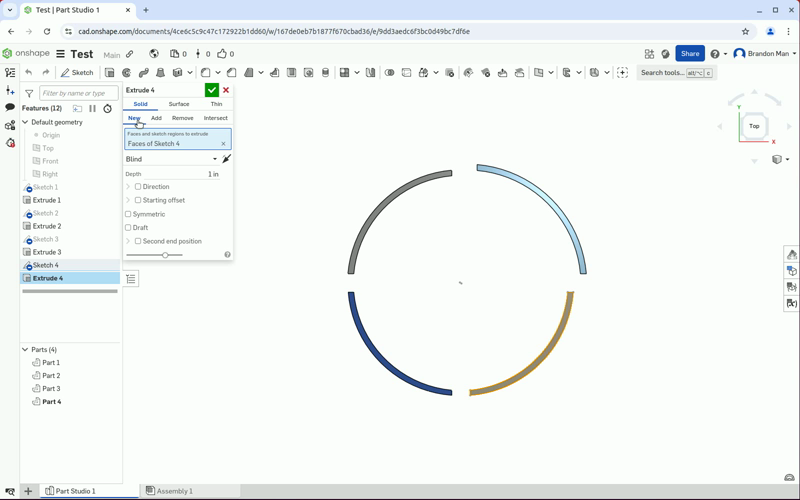
key(tab, 4)
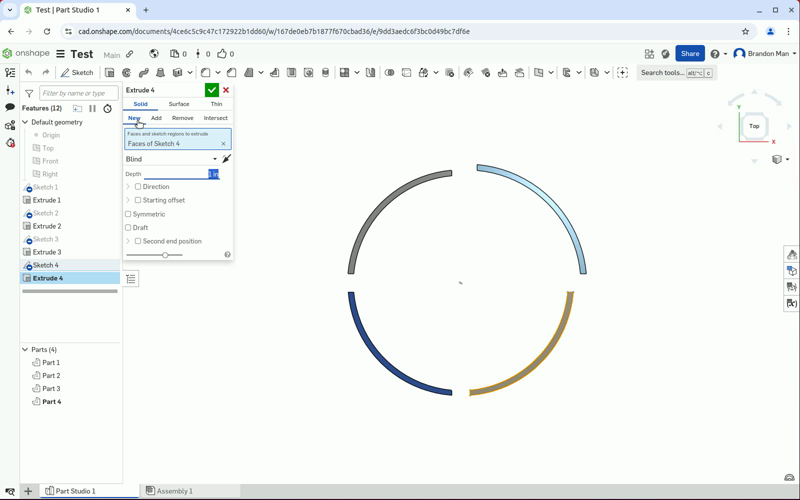
text(1.926)
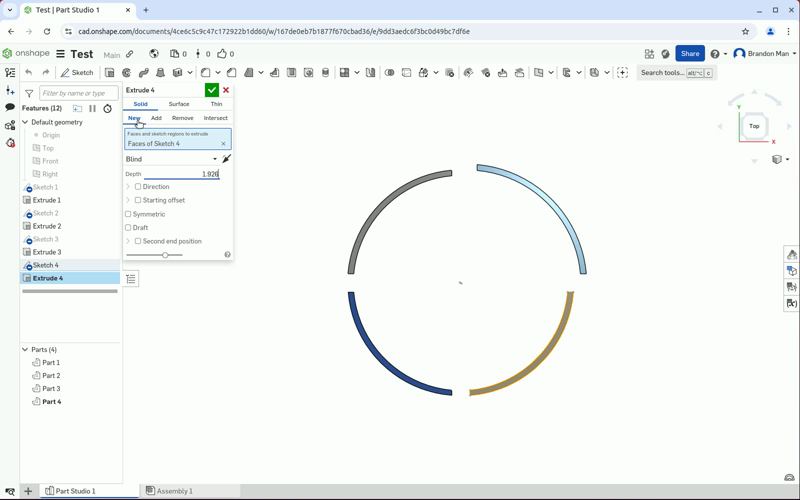
key(enter)
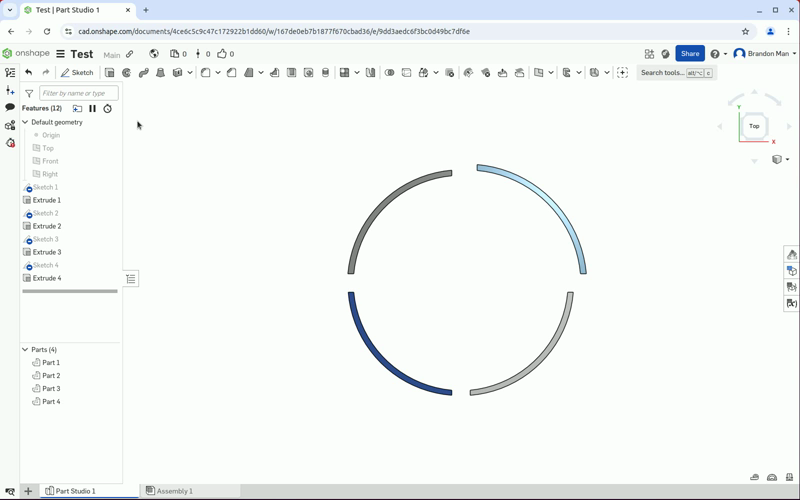
key(shift+h)
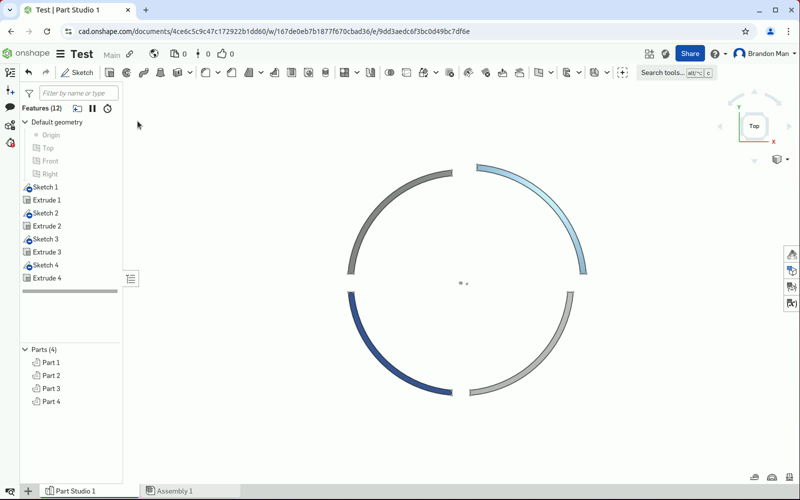
key(shift+h)
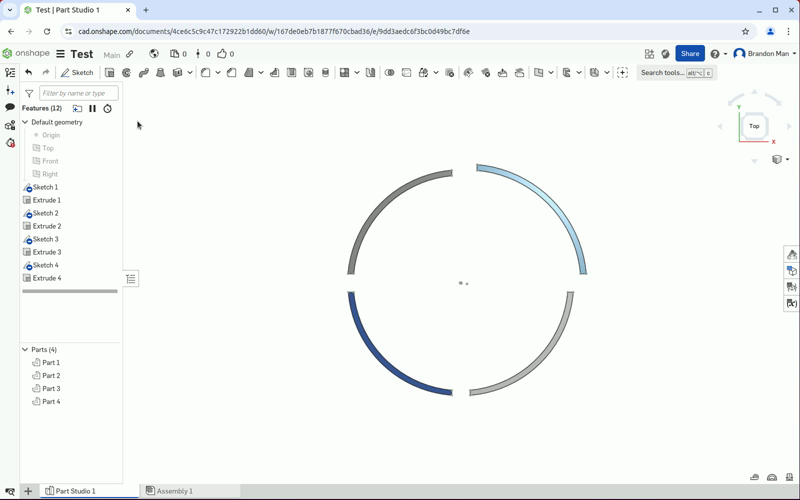
key(shift+7)
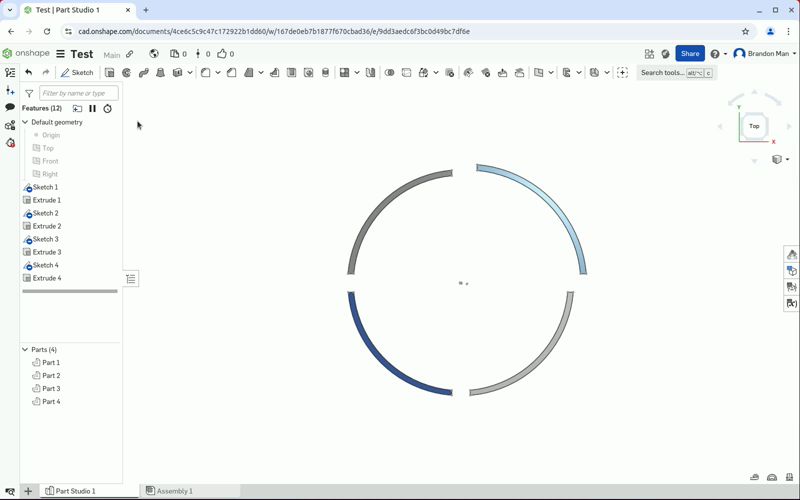
key(up, 3)
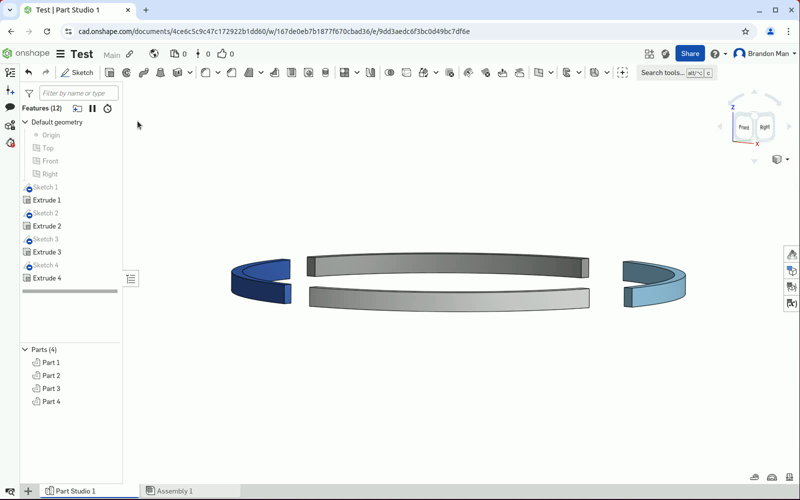
key(left, 3)
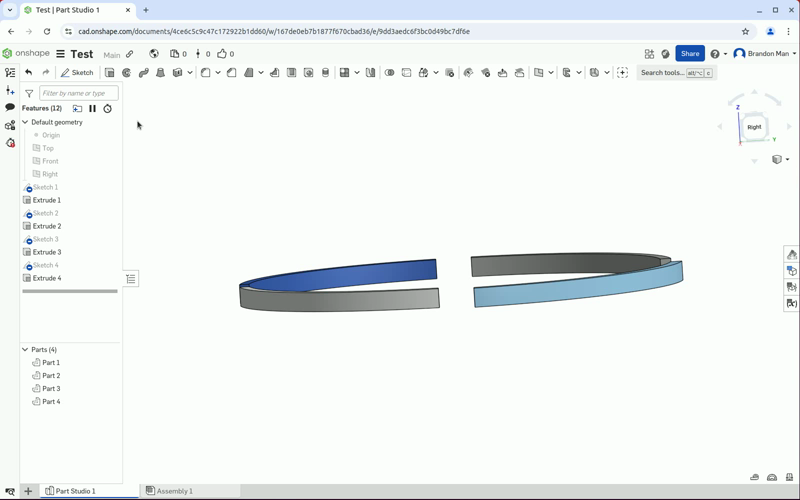
key(right, 3)
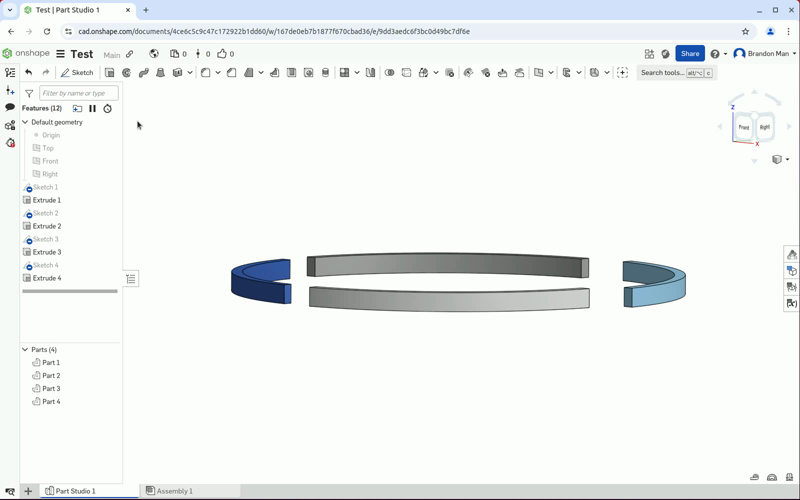
key(down, 3)
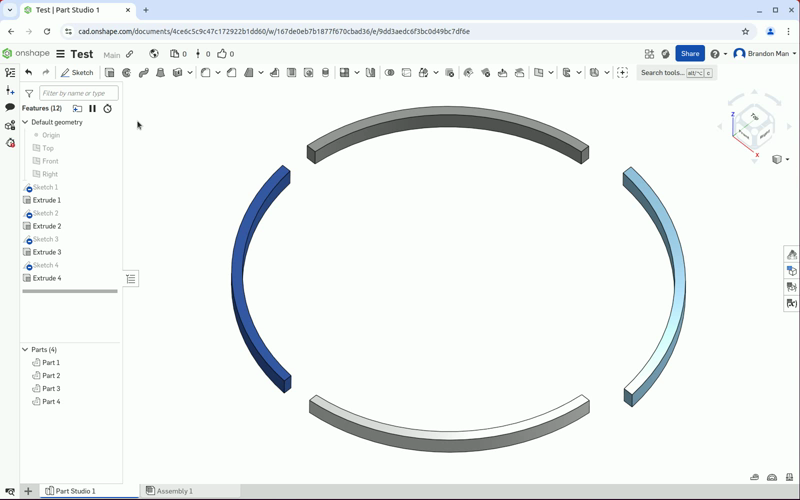
mouse_move(73, 189)
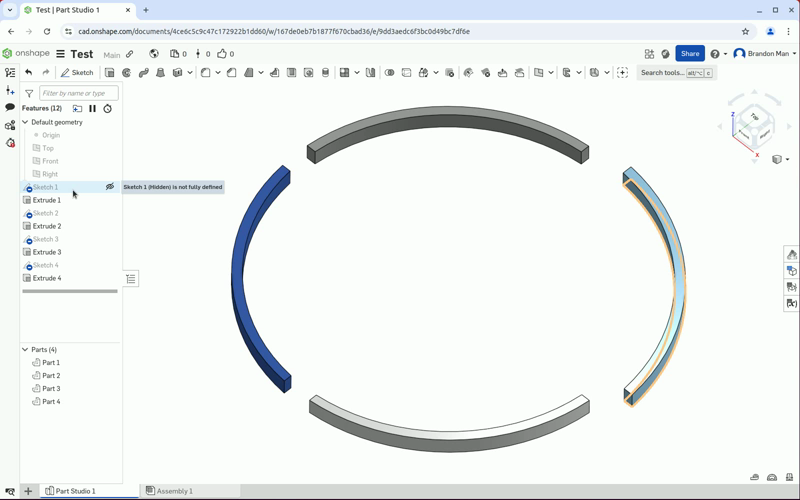
click(73, 189)